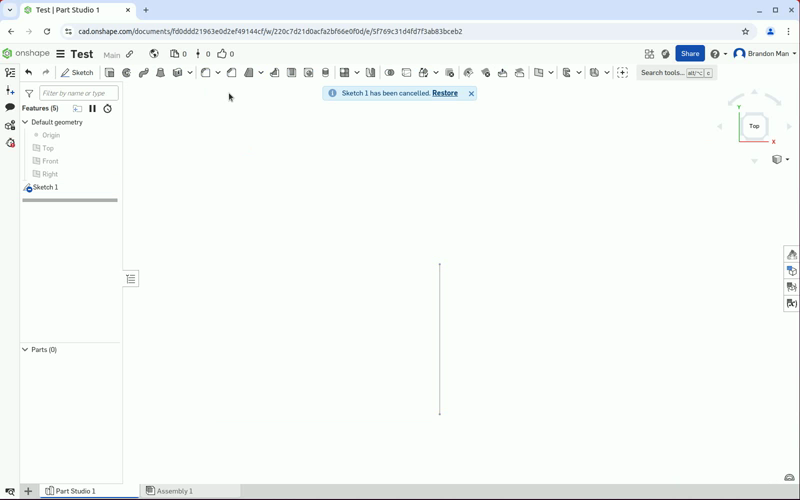
key(shift+h)
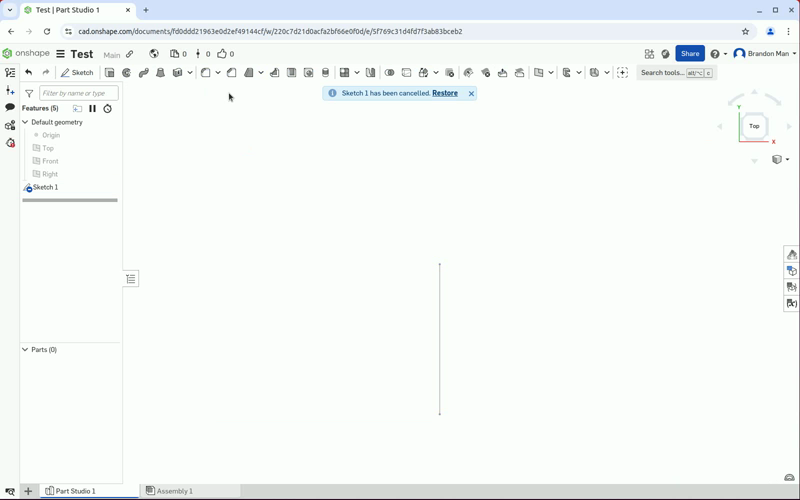
key(shift+s)
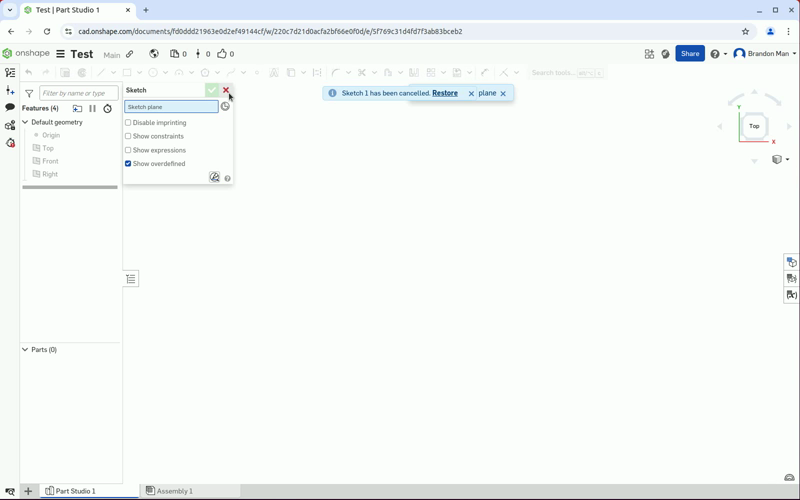
mouse_move(73, 150)
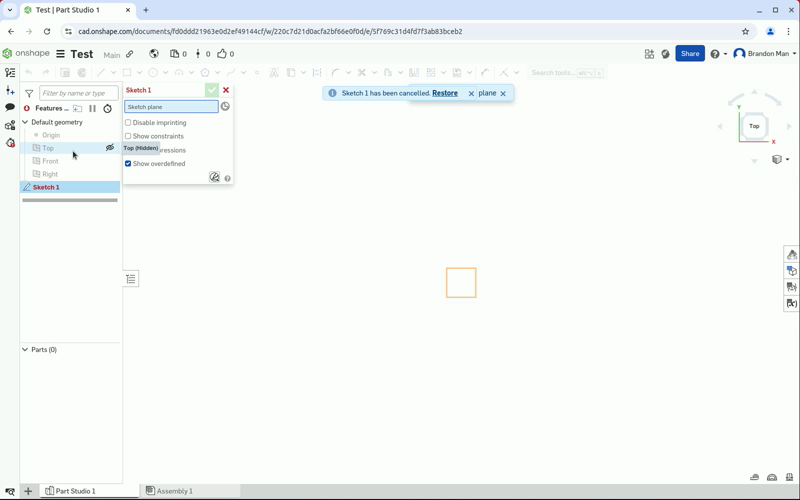
click(73, 150)
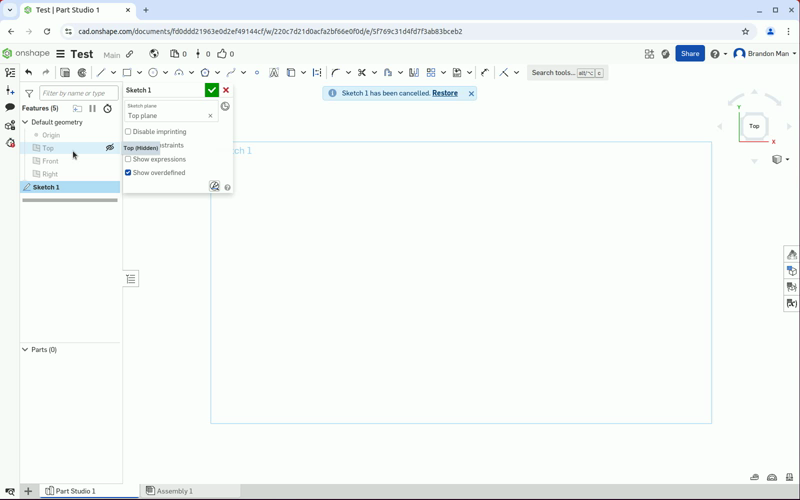
mouse_move(73, 352)
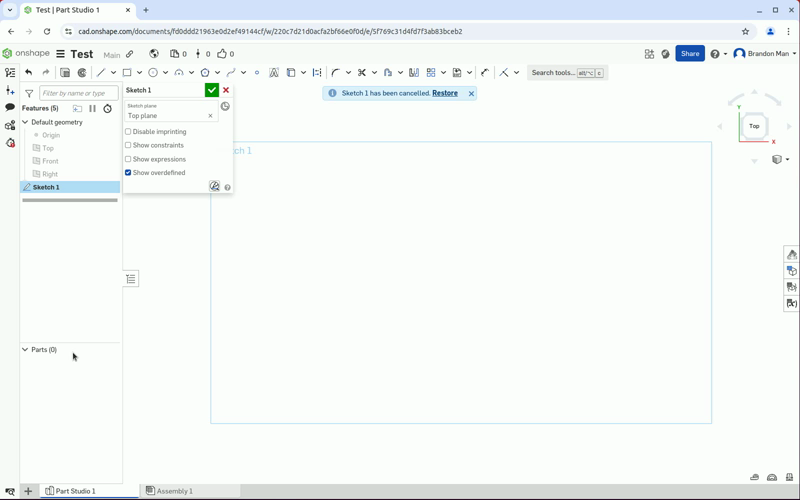
key(y)
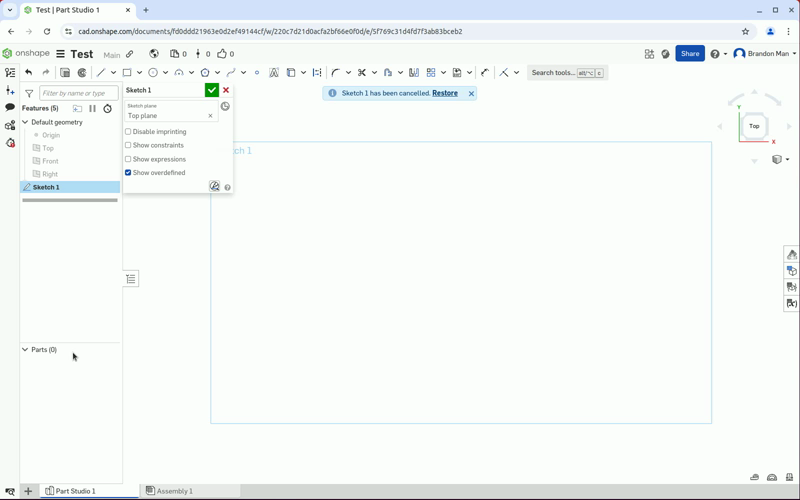
key(l)
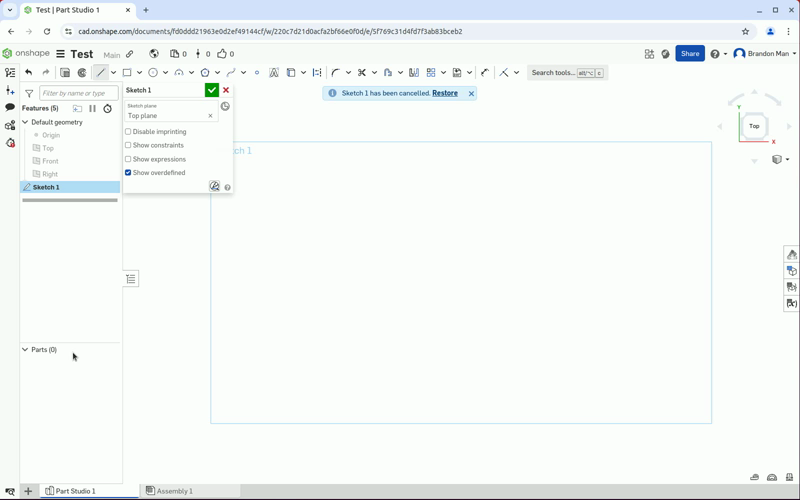
key_down(shift)
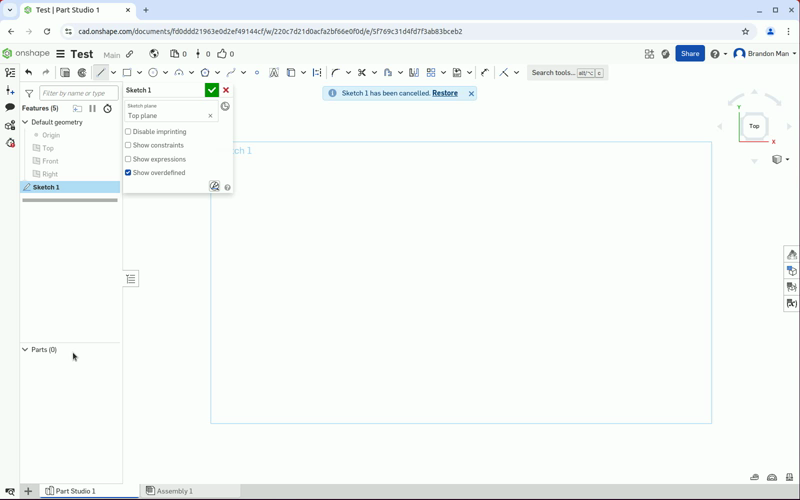
mouse_move(474, 395)
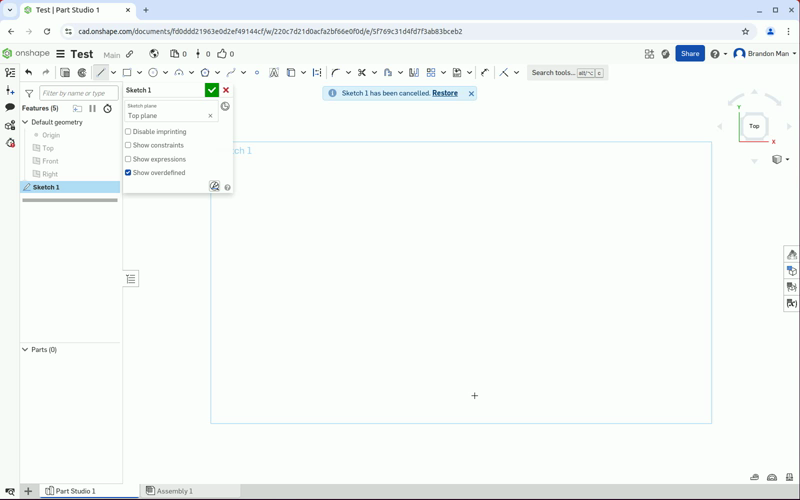
click(474, 395)
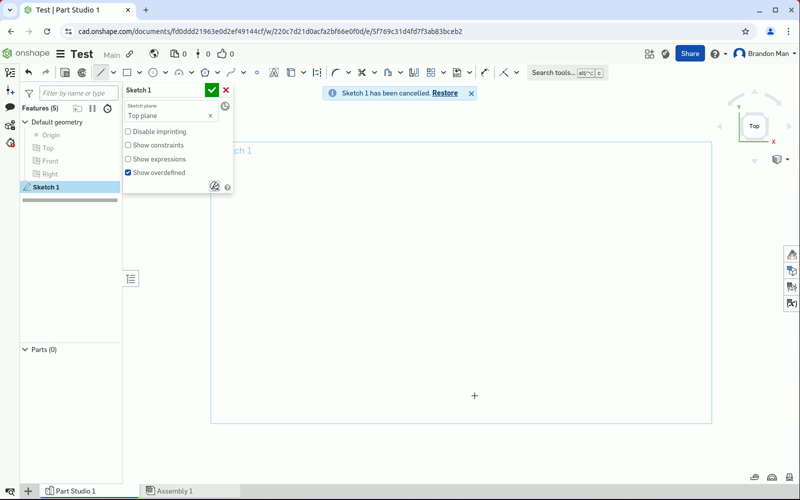
key_up(shift)
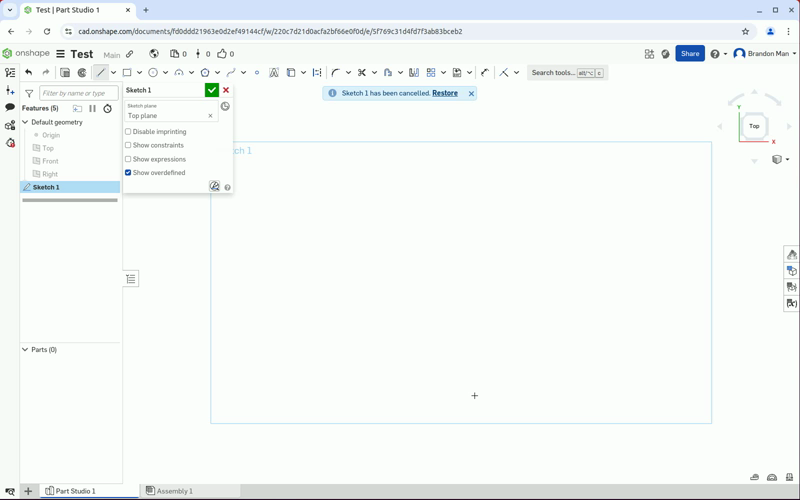
key_down(shift)
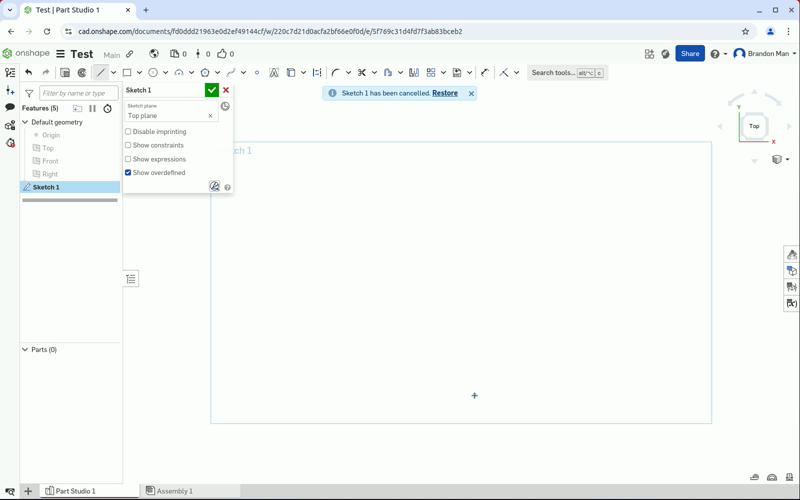
mouse_move(504, 395)
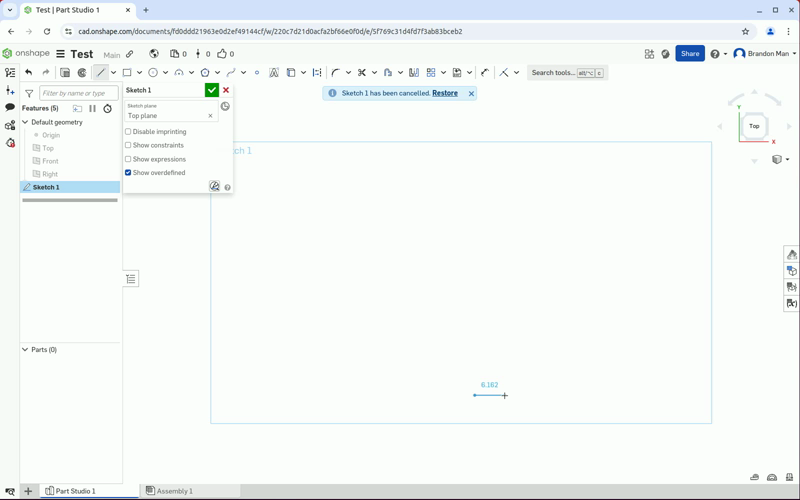
mouse_move(484, 395)
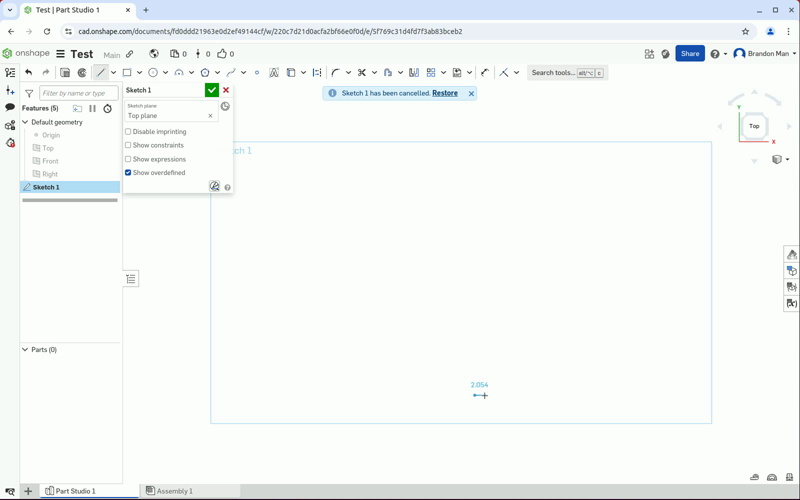
click(484, 395)
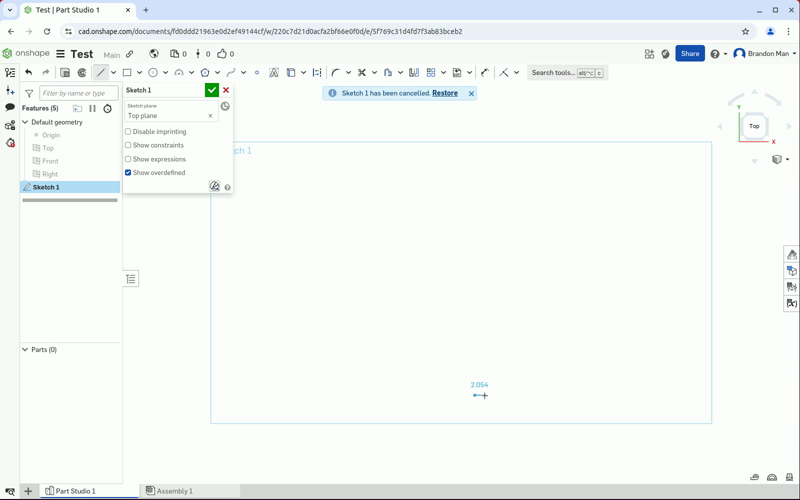
key_up(shift)
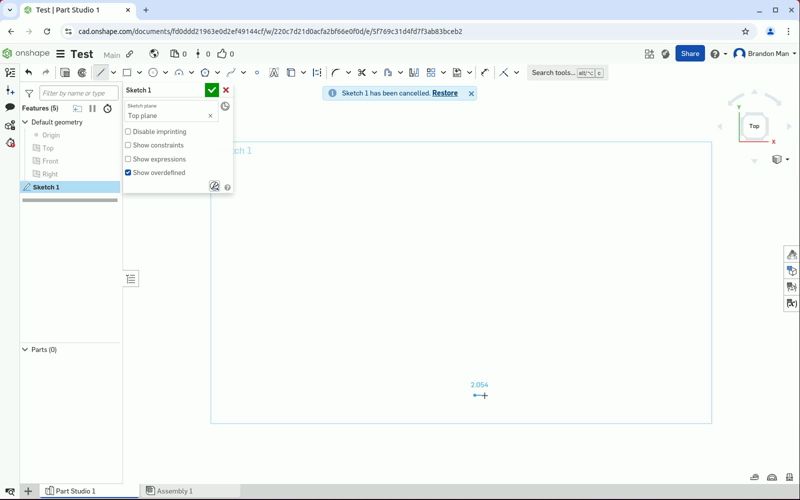
key_down(shift)
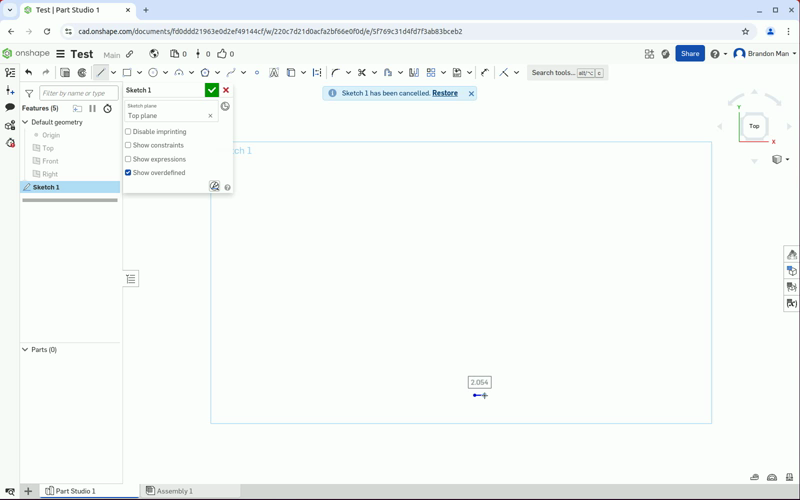
mouse_move(484, 282)
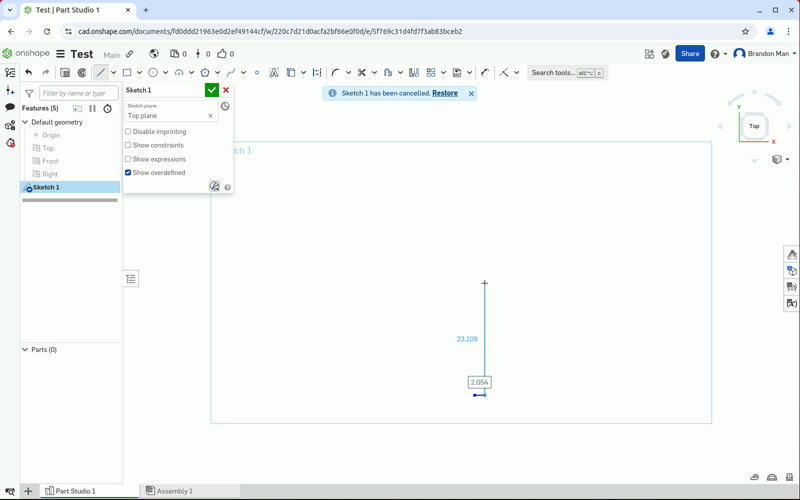
click(484, 282)
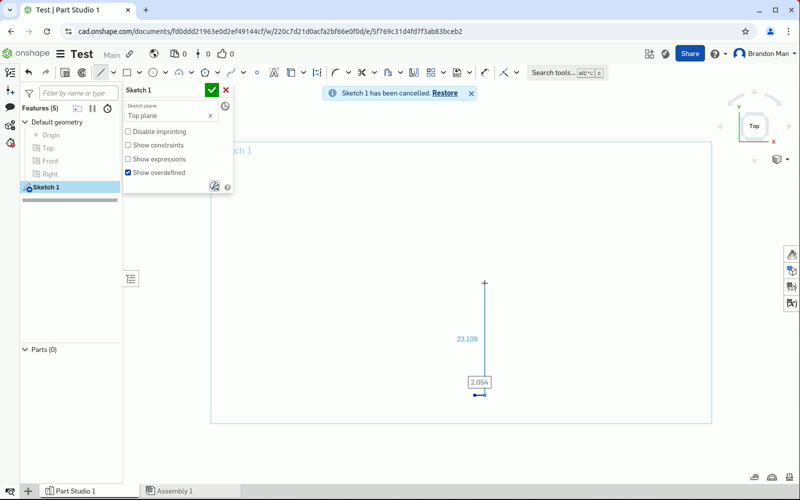
key_up(shift)
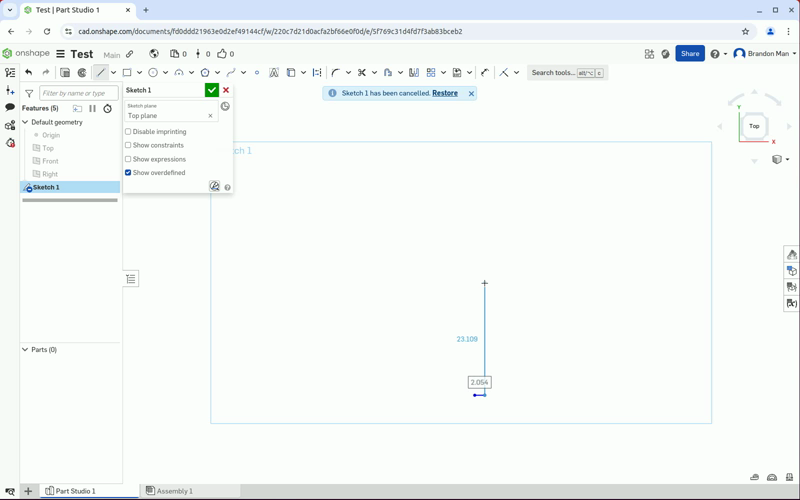
key_down(shift)
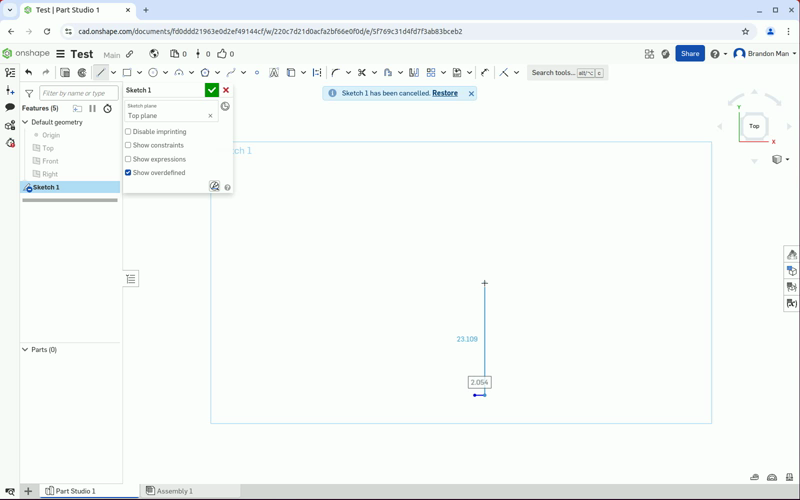
mouse_move(514, 282)
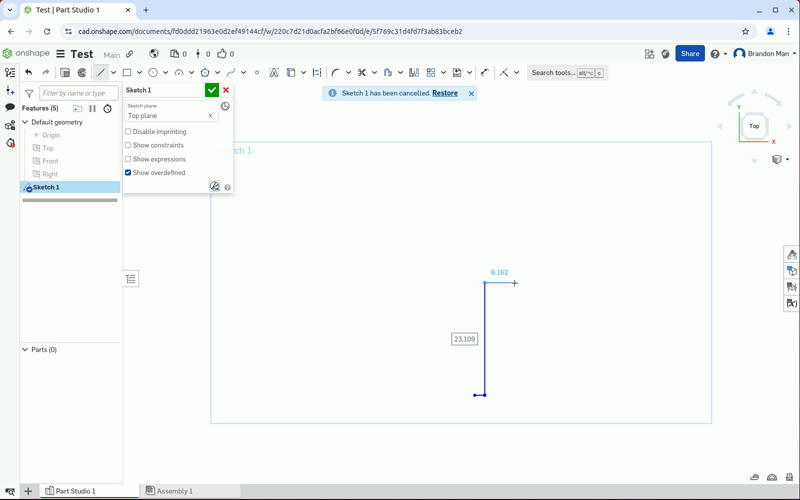
mouse_move(474, 282)
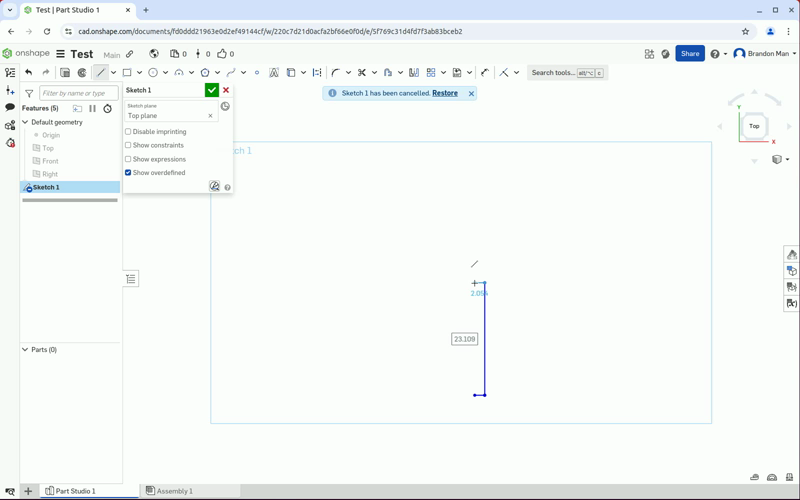
click(474, 282)
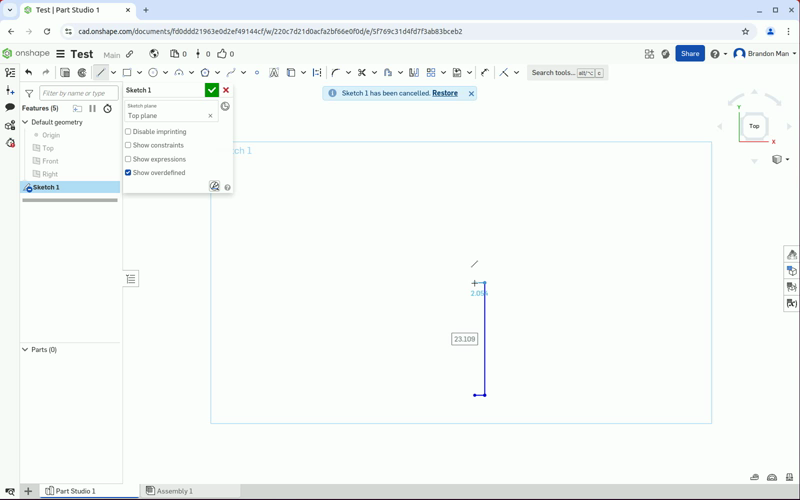
key_up(shift)
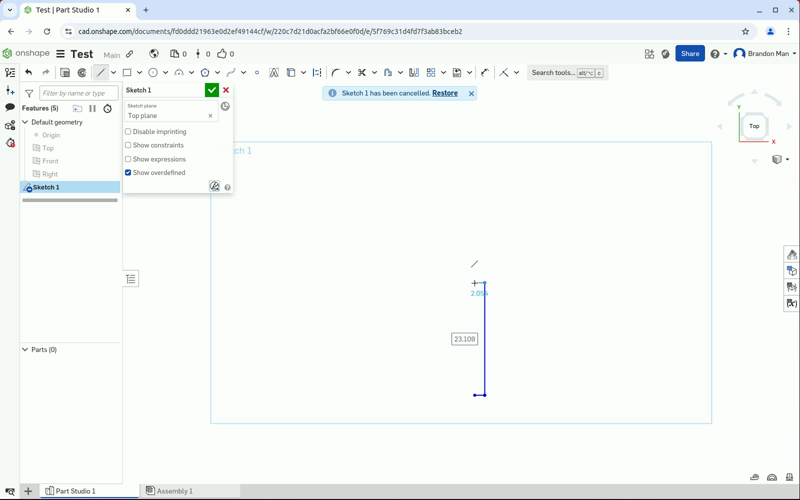
key_down(shift)
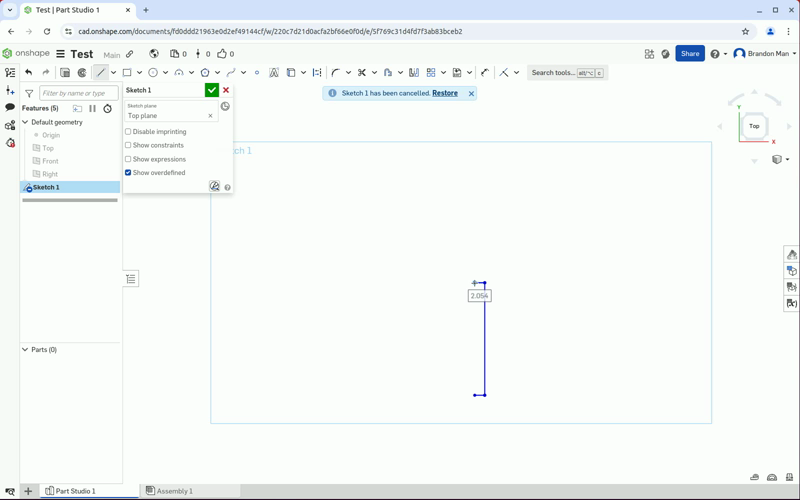
mouse_move(474, 395)
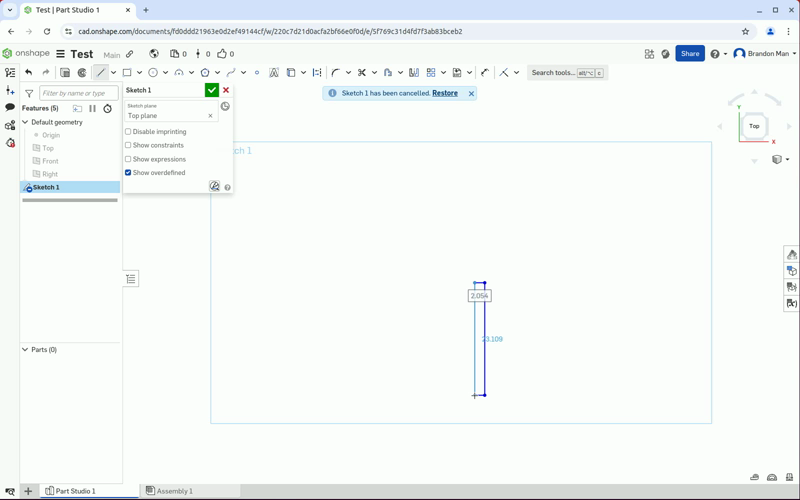
key_up(shift)
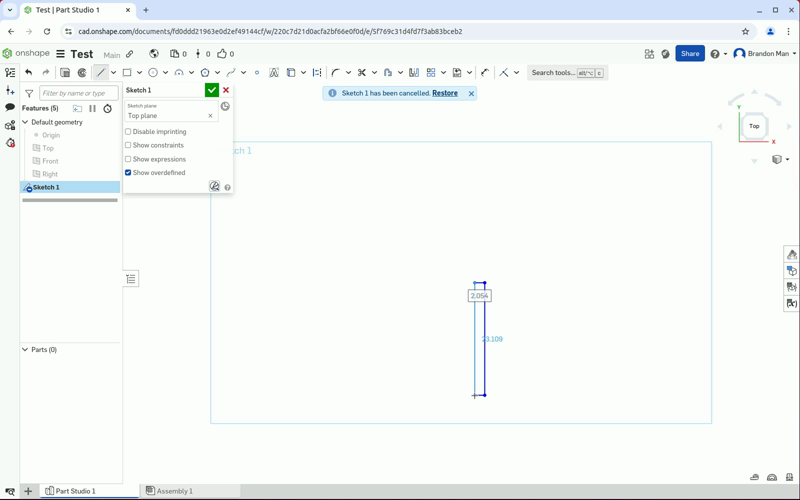
click(474, 395)
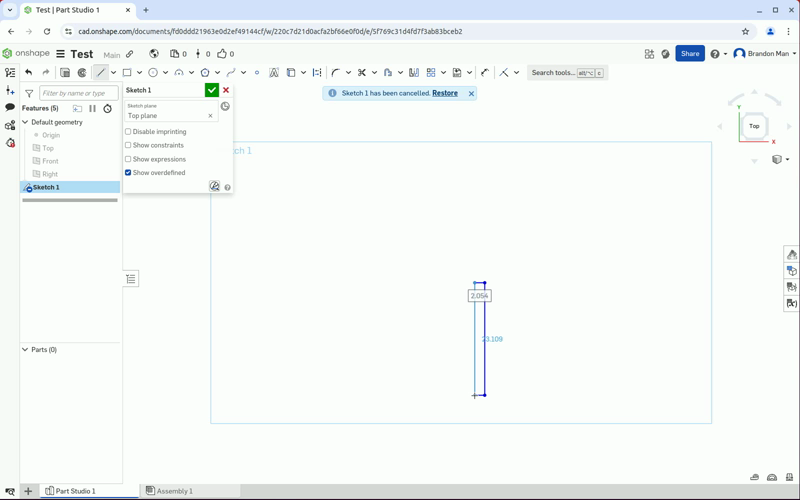
key(esc)
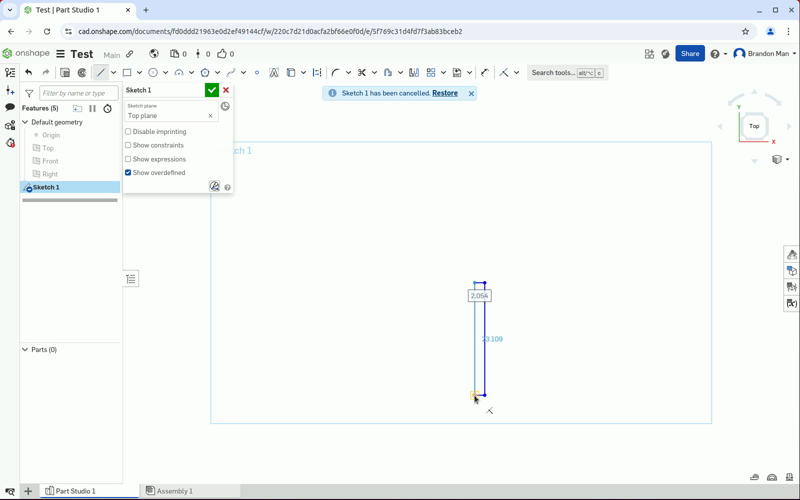
mouse_move(482, 300)
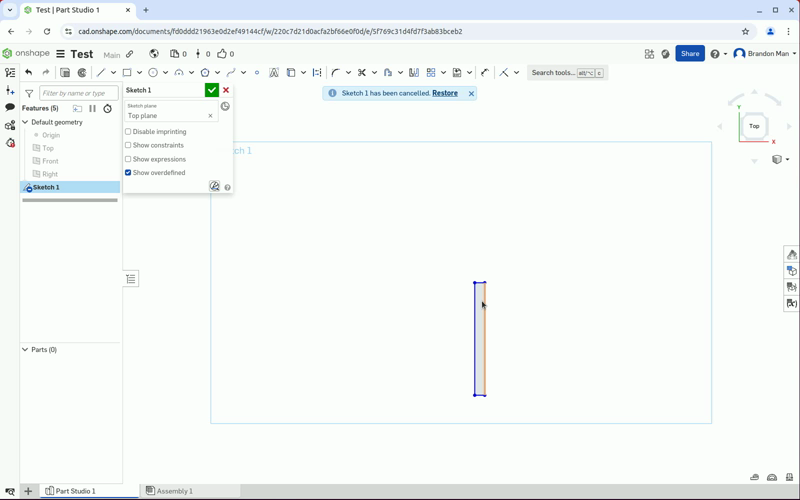
scroll(6)
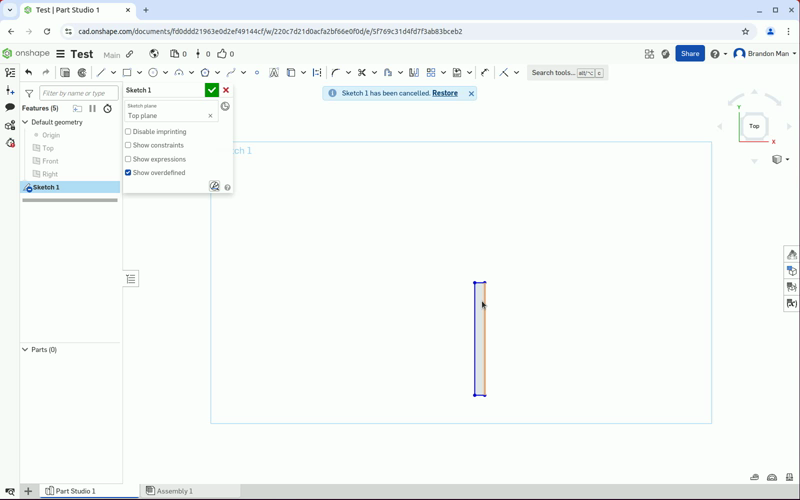
scroll(6)
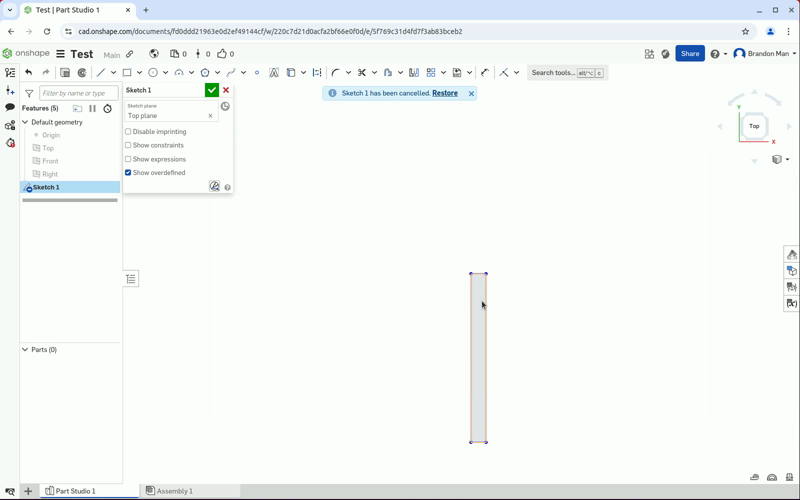
scroll(6)
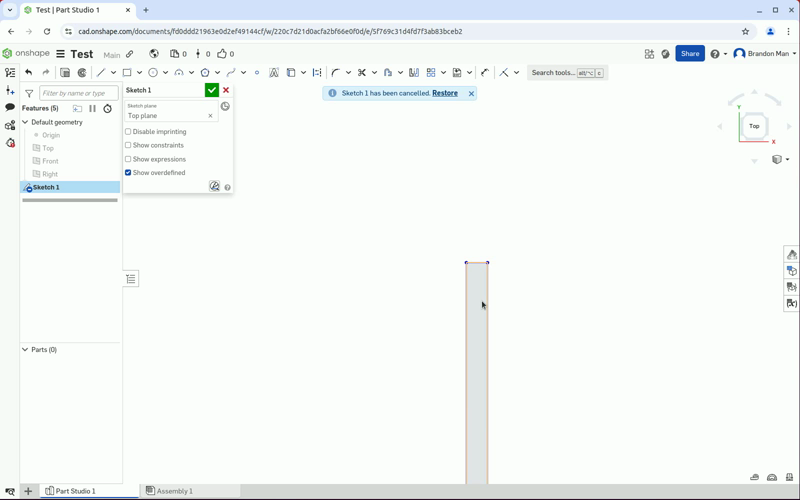
scroll(6)
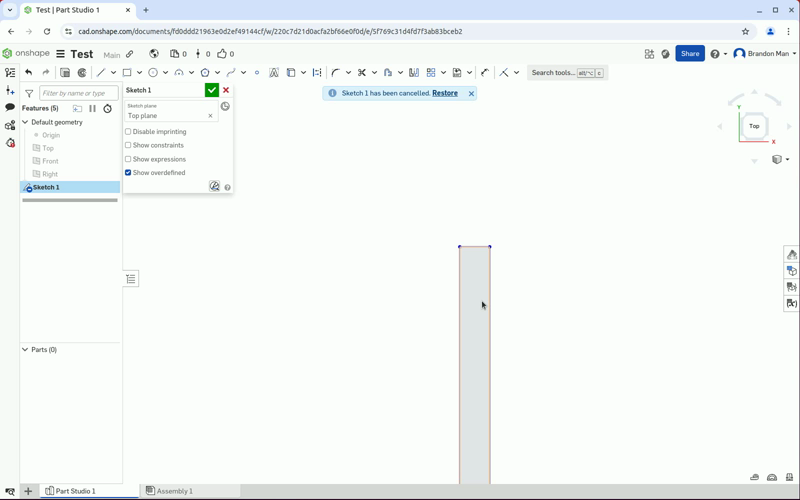
scroll(6)
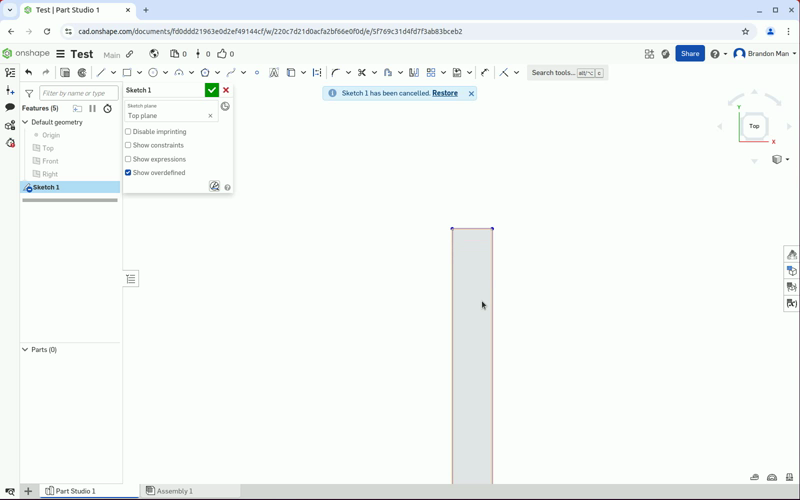
scroll(6)
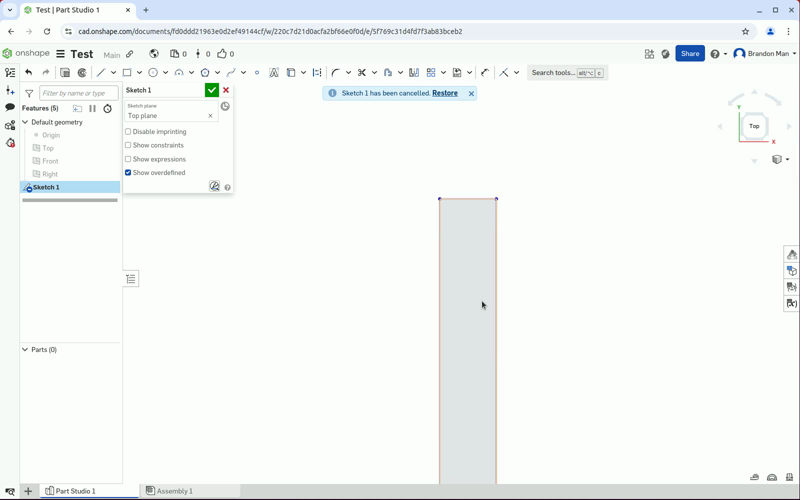
scroll(6)
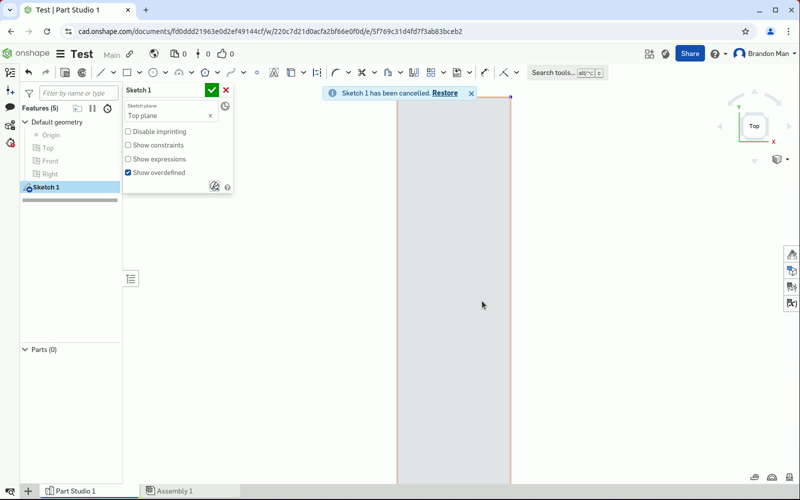
click(482, 300)
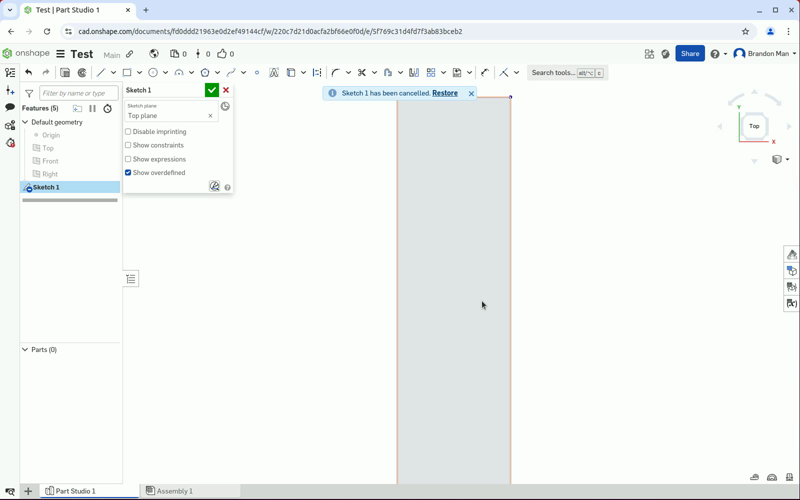
scroll(-6)
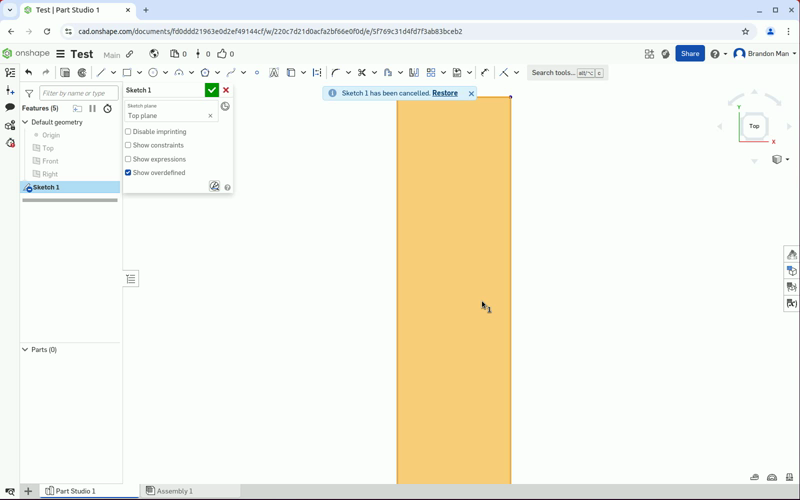
scroll(-6)
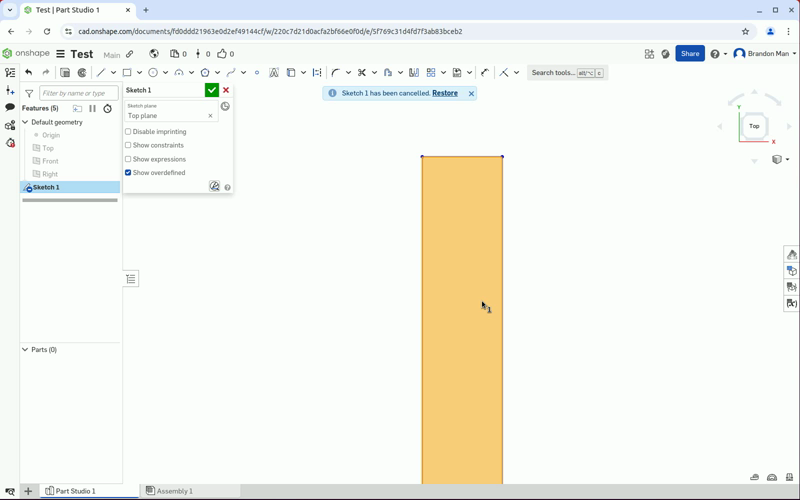
scroll(-6)
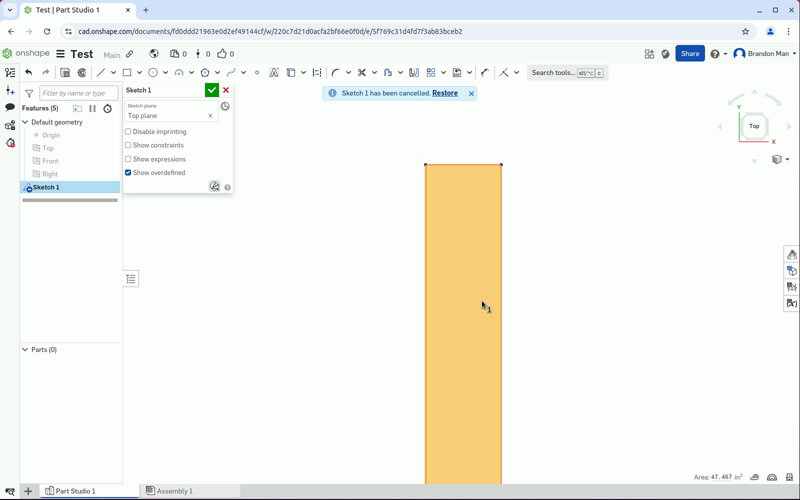
scroll(-6)
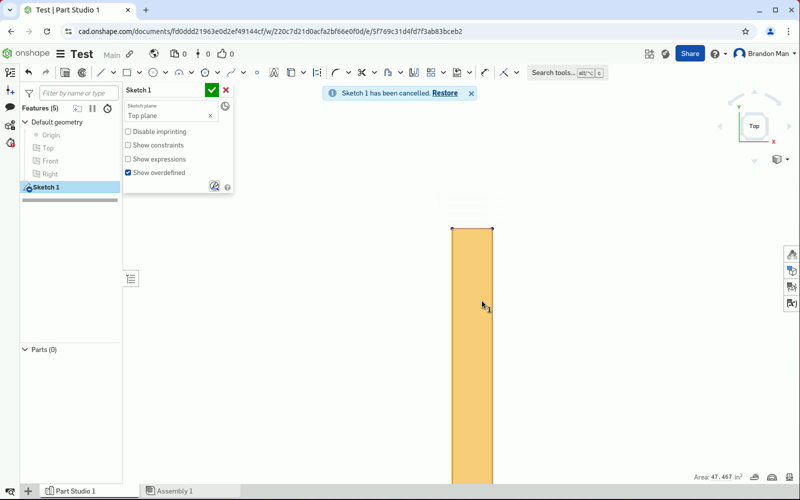
scroll(-6)
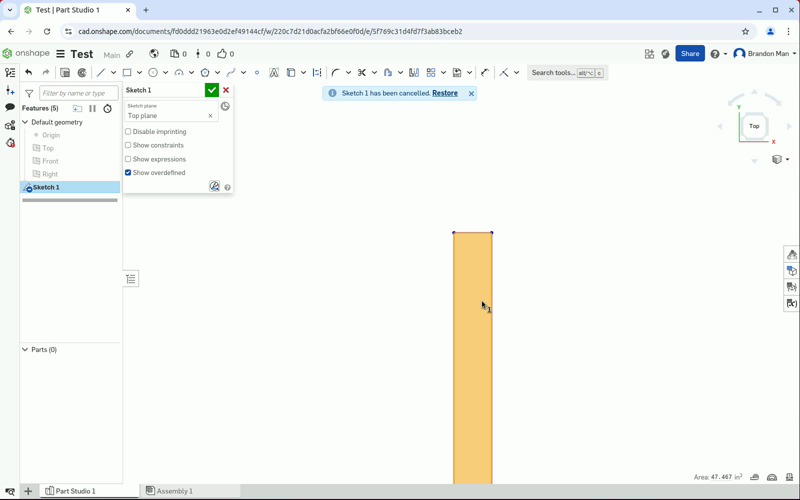
scroll(-6)
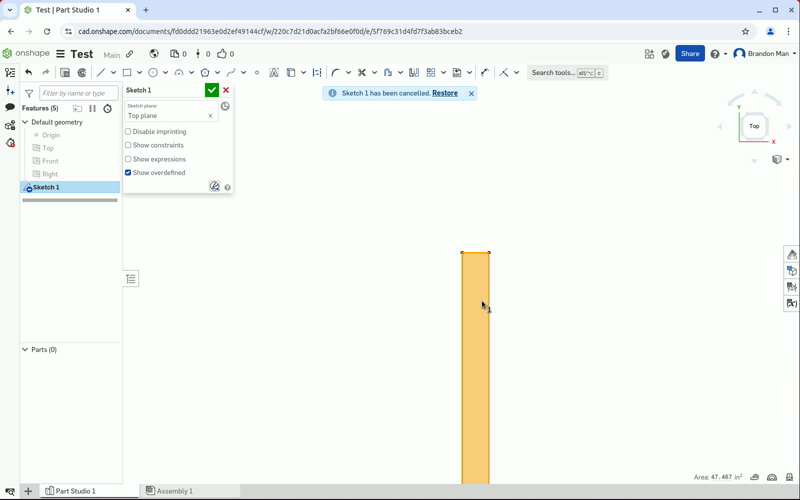
scroll(-6)
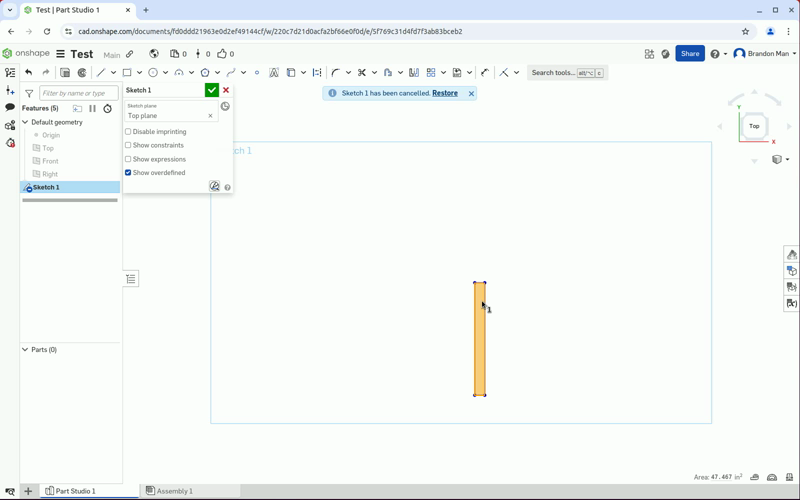
mouse_move(73, 352)
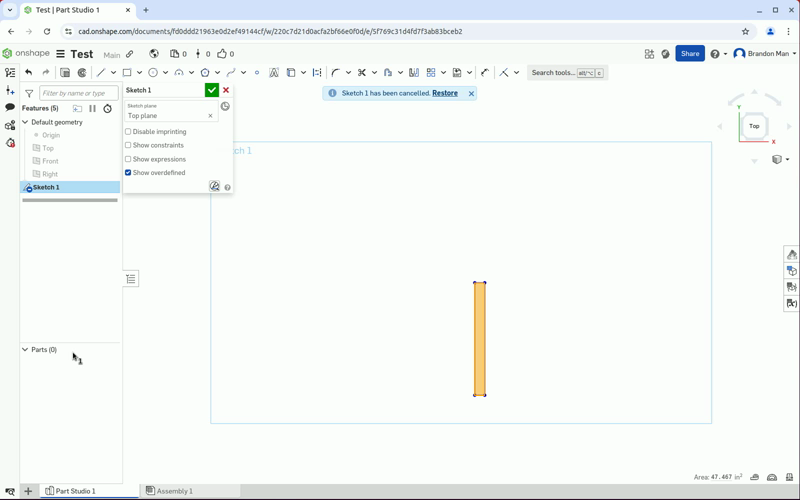
key(shift+y)
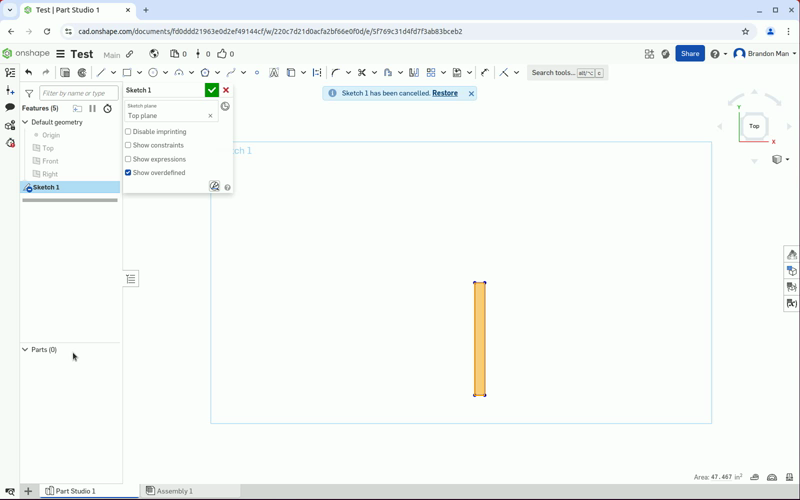
key(shift+e)
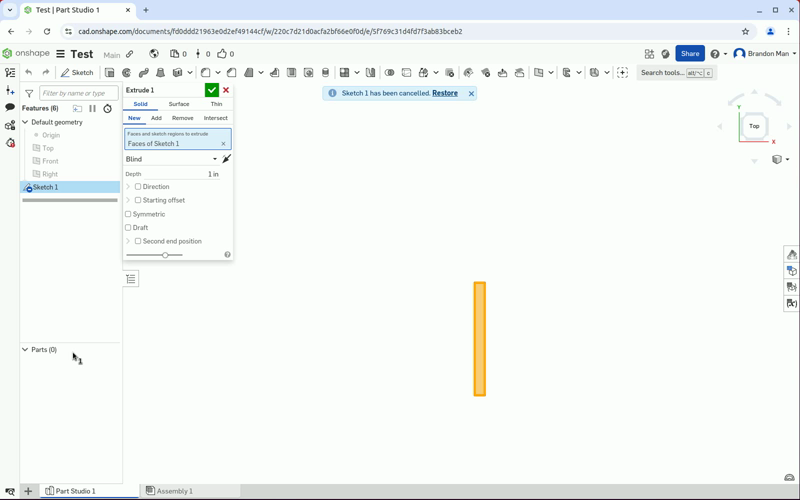
mouse_move(143, 106)
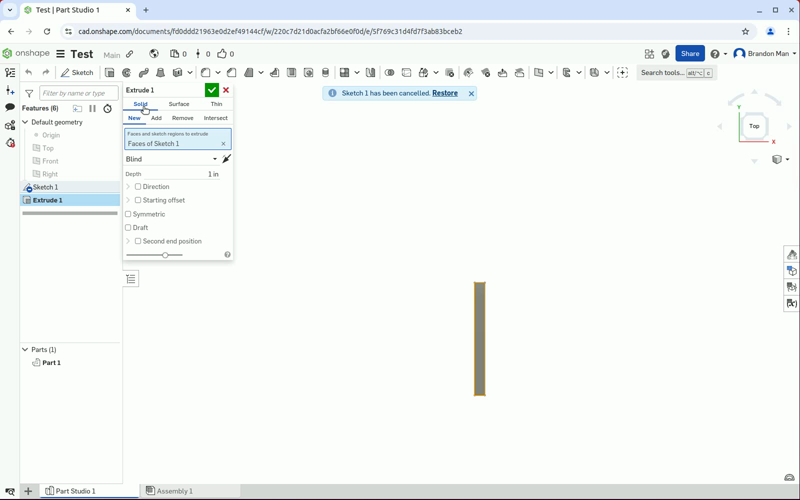
click(143, 106)
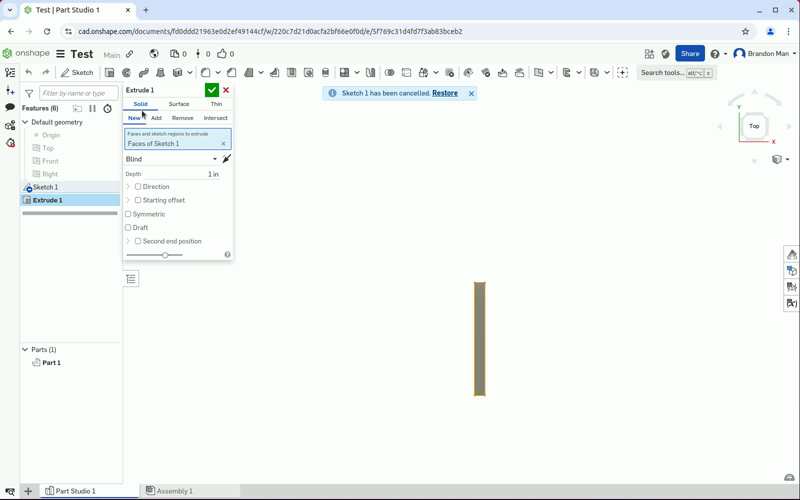
mouse_move(137, 120)
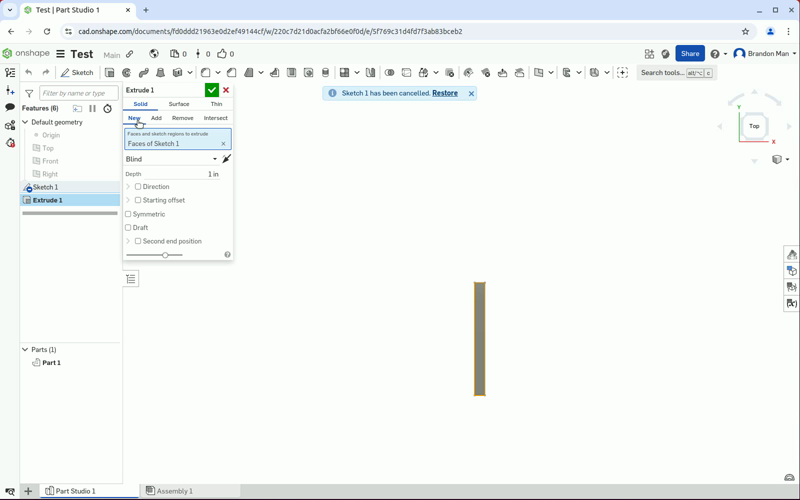
click(137, 120)
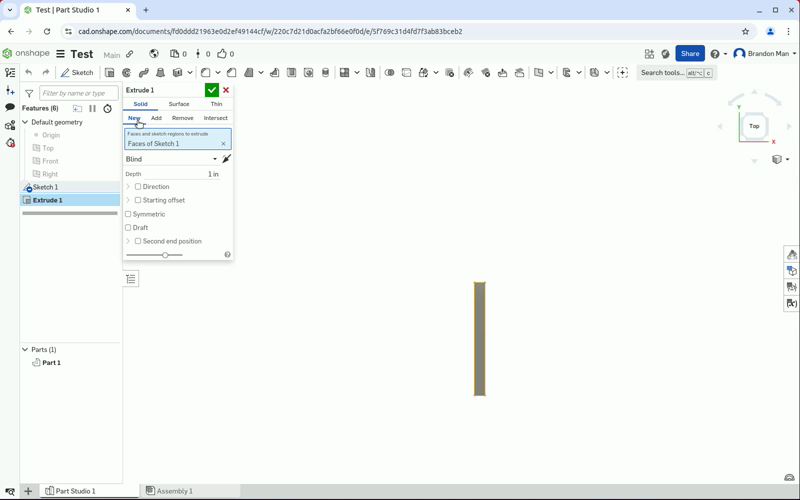
key(tab, 4)
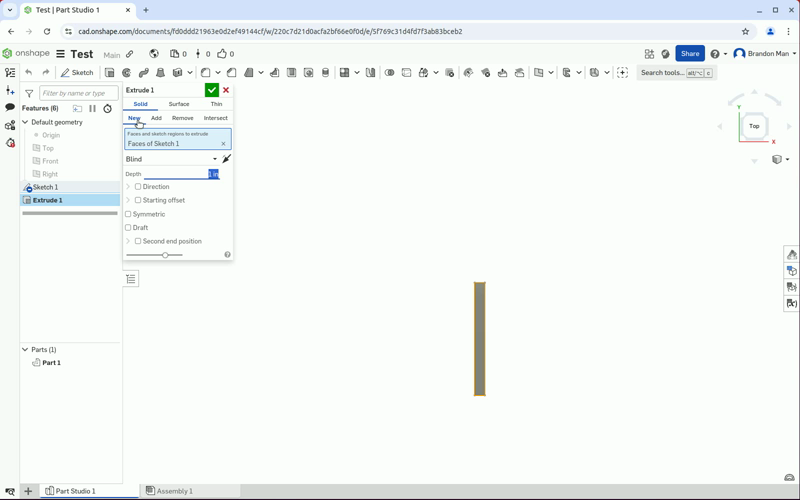
text(-0.241)
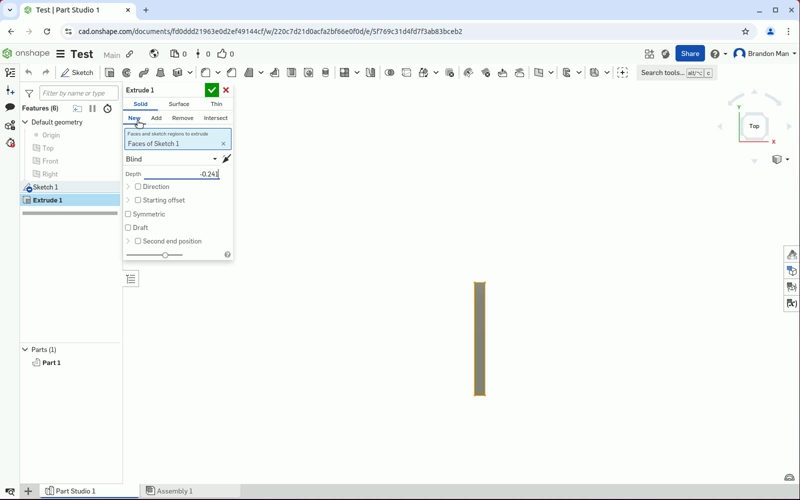
key(enter)
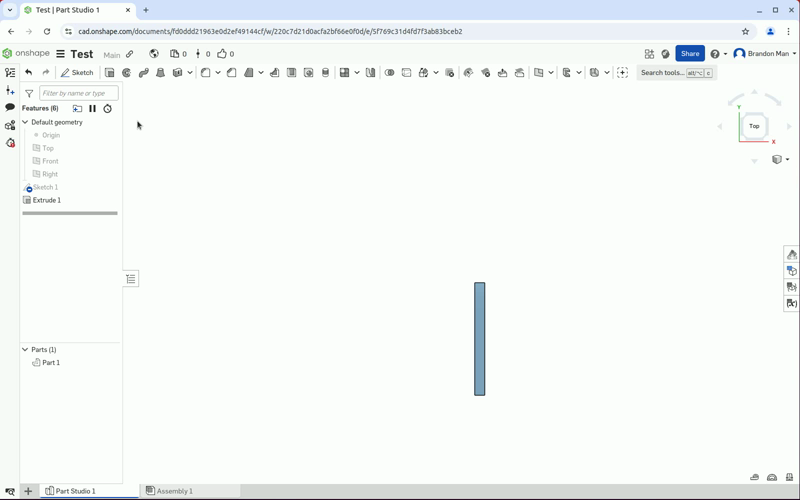
key(shift+h)
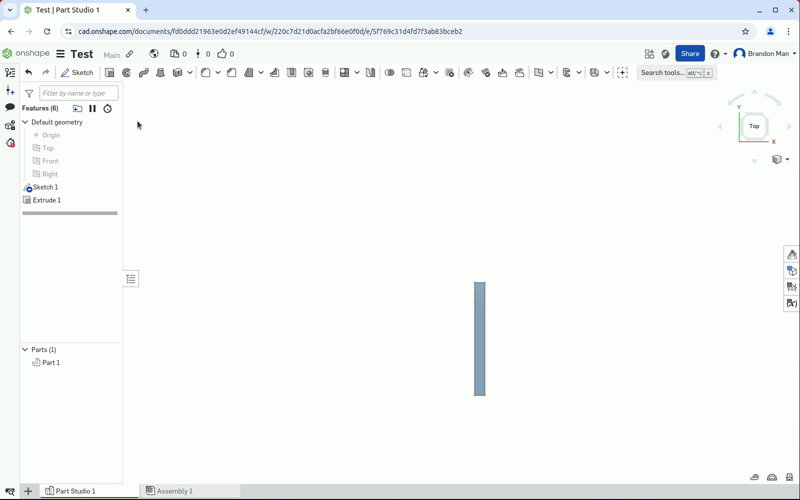
key(shift+h)
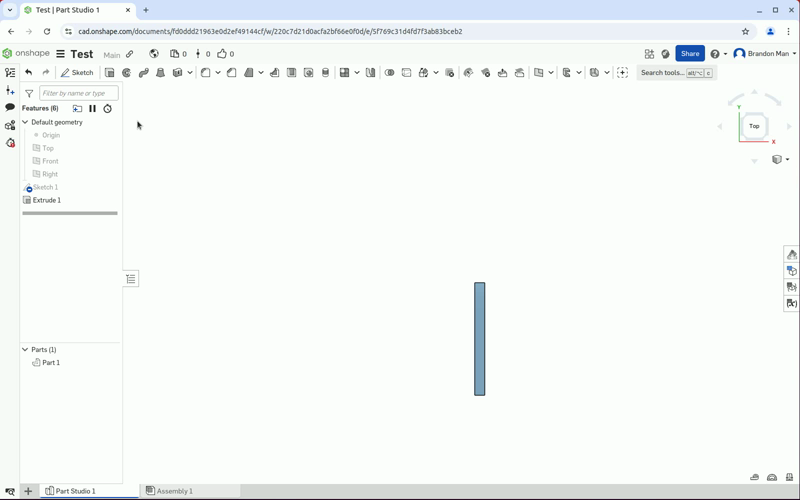
mouse_move(73, 189)
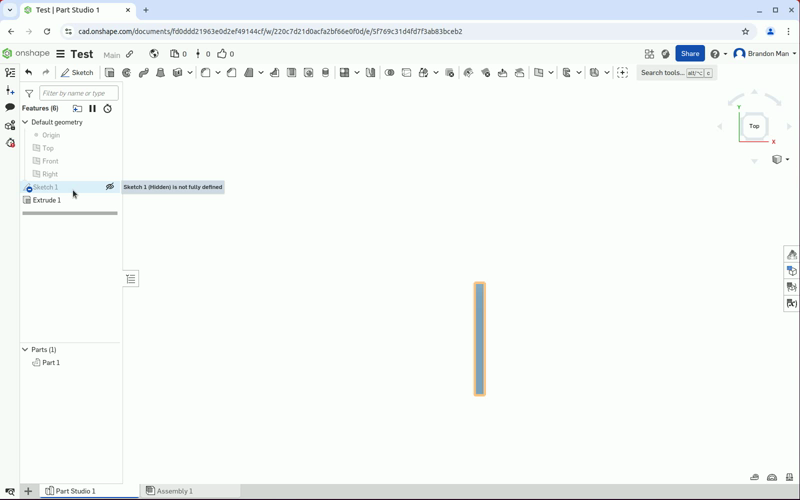
click(73, 189)
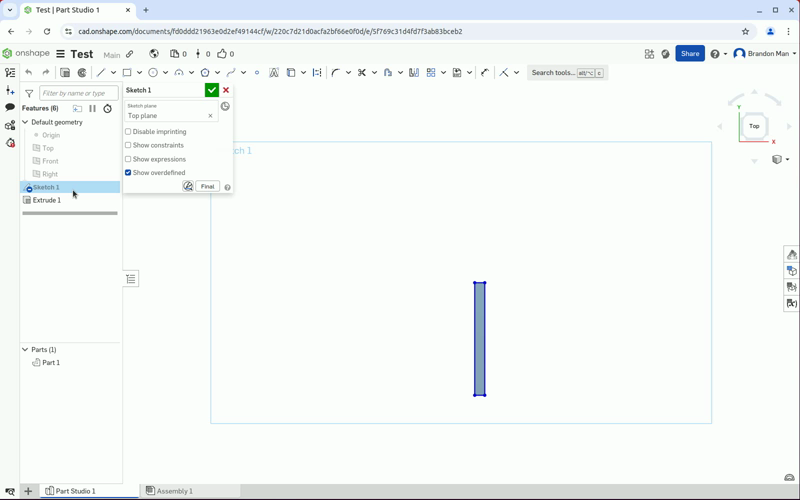
mouse_move(229, 92)
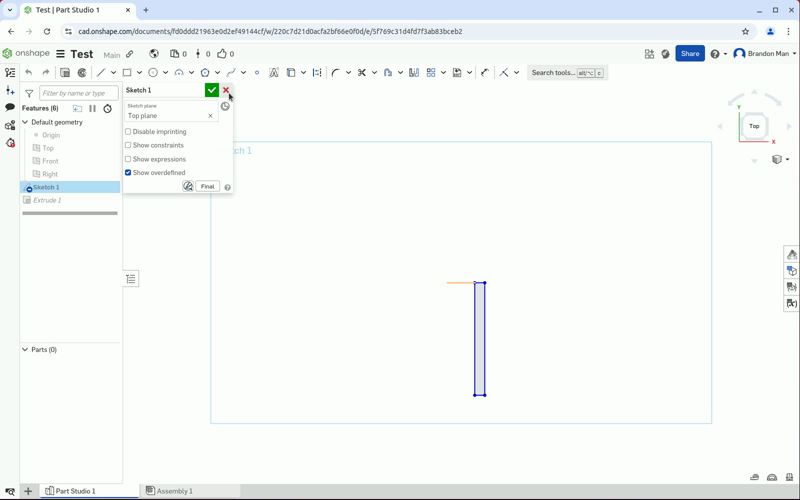
click(229, 92)
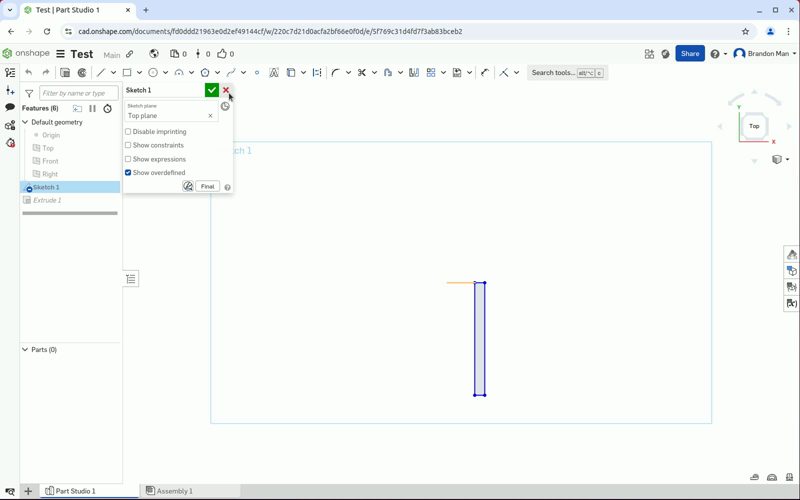
key(shift+s)
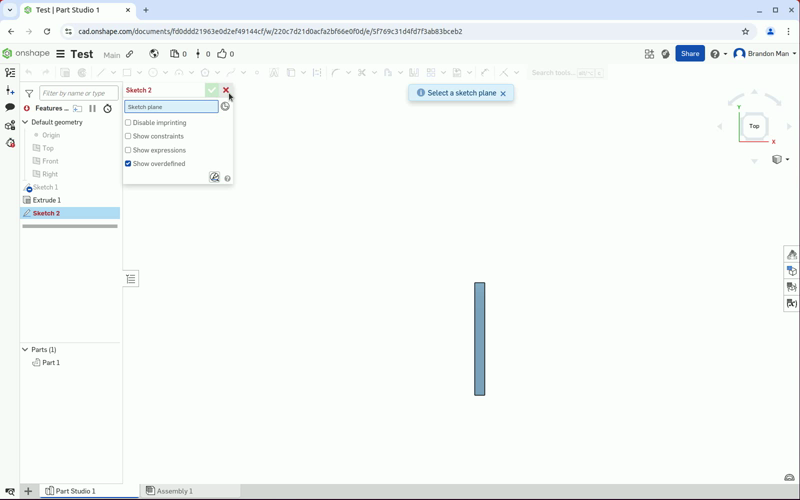
mouse_move(73, 150)
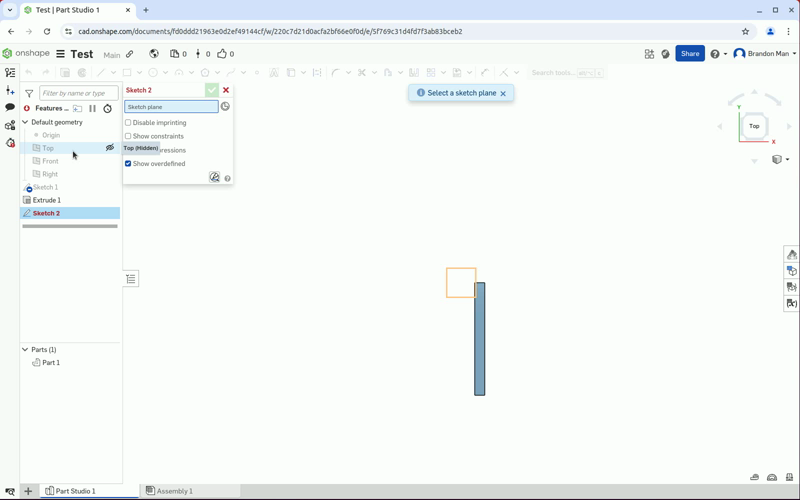
click(73, 150)
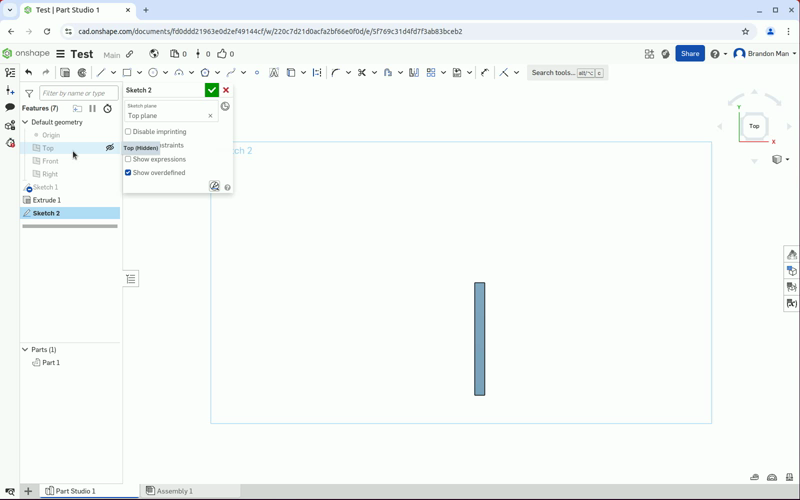
mouse_move(73, 352)
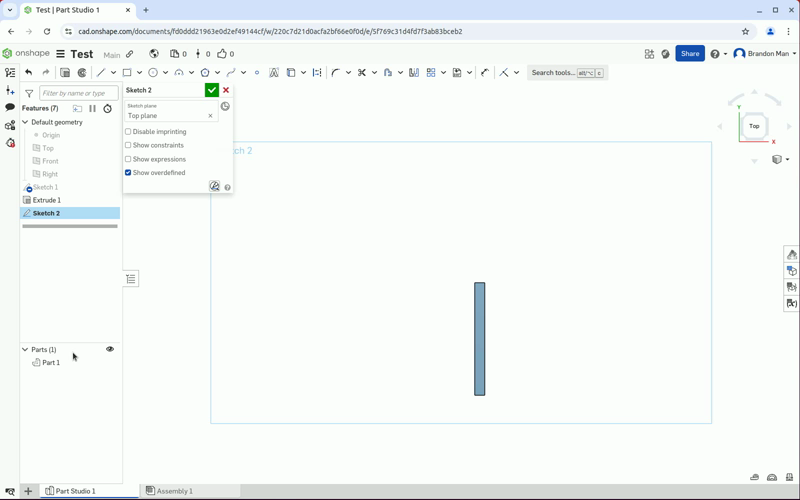
key(y)
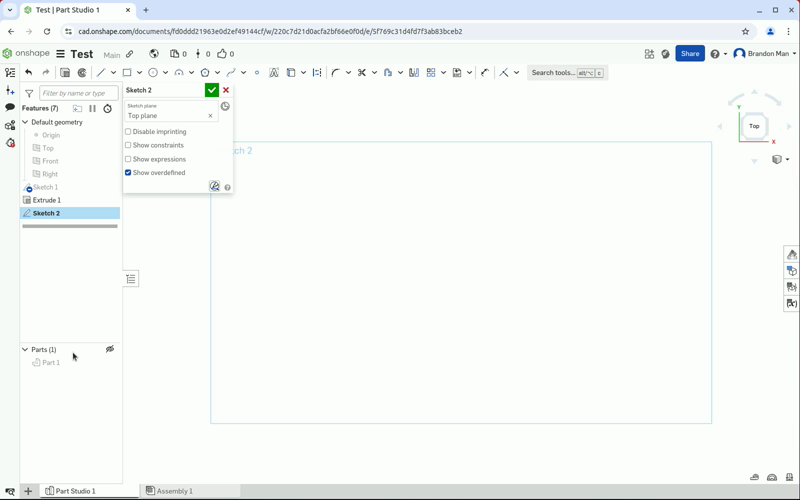
key(l)
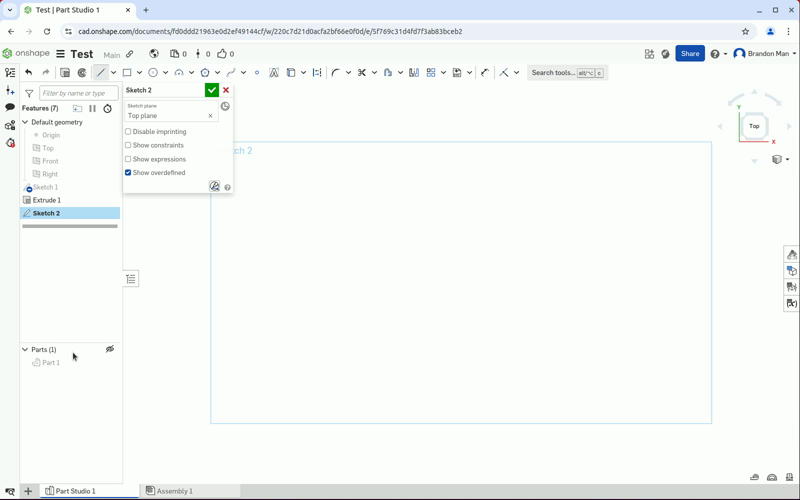
key_down(shift)
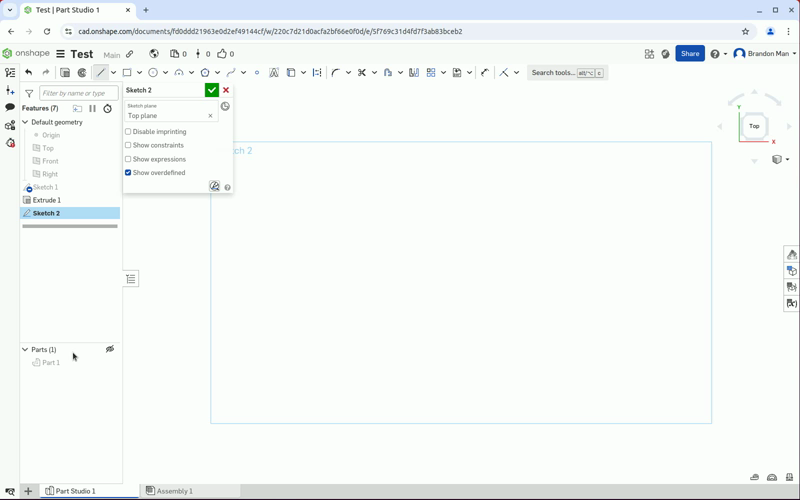
mouse_move(460, 395)
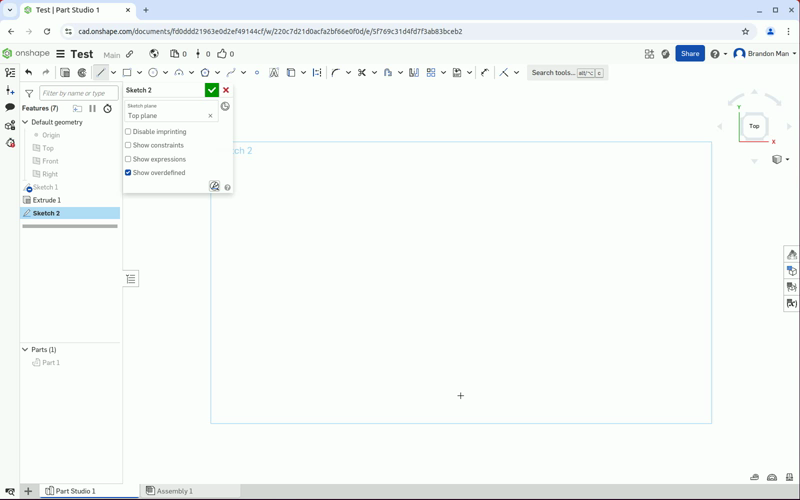
click(460, 395)
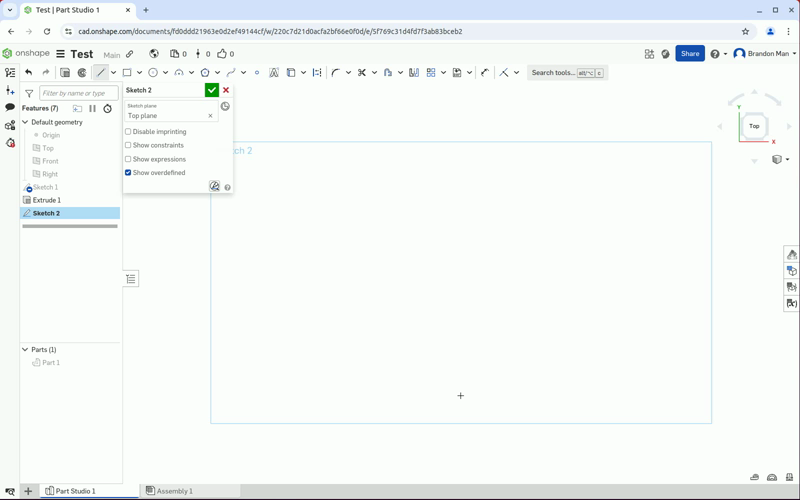
key_up(shift)
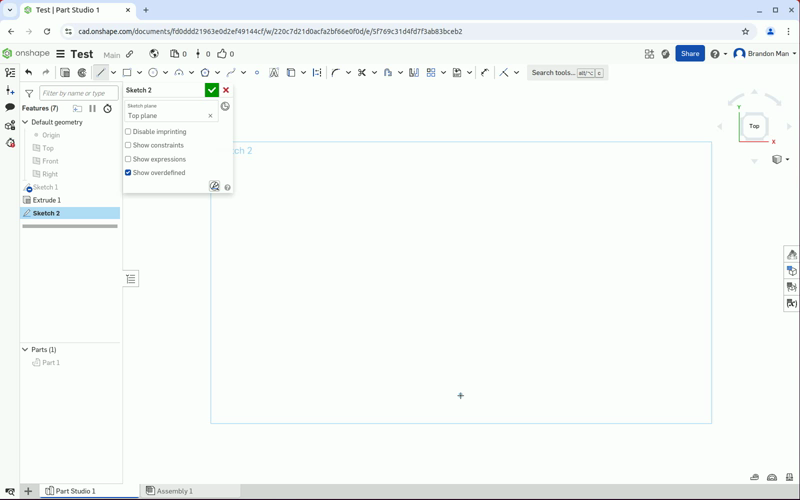
key_down(shift)
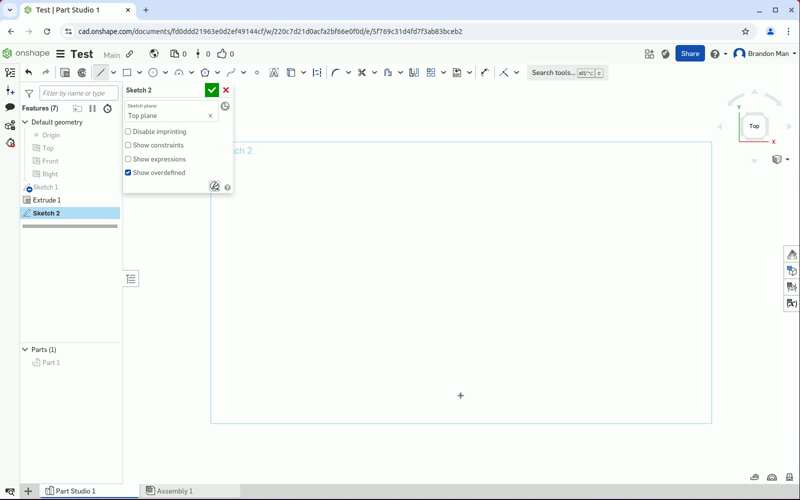
mouse_move(490, 395)
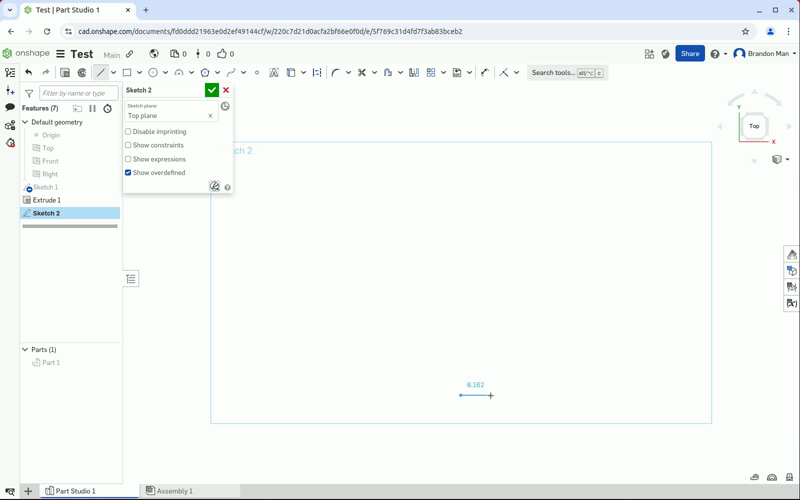
mouse_move(470, 395)
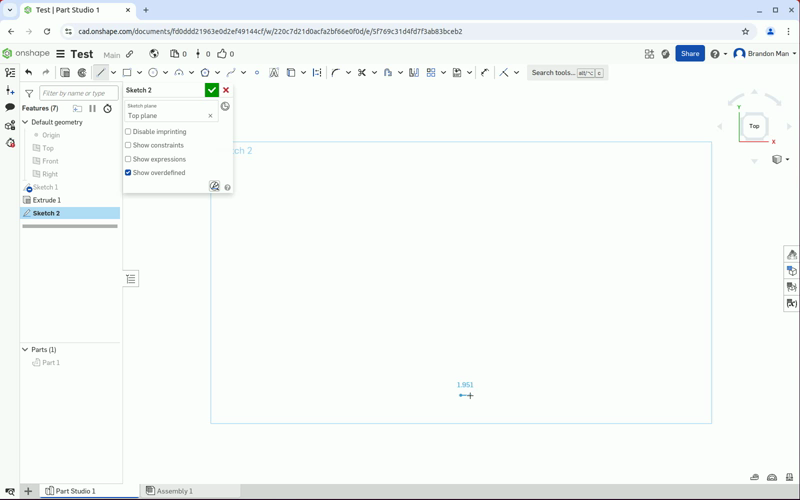
click(470, 395)
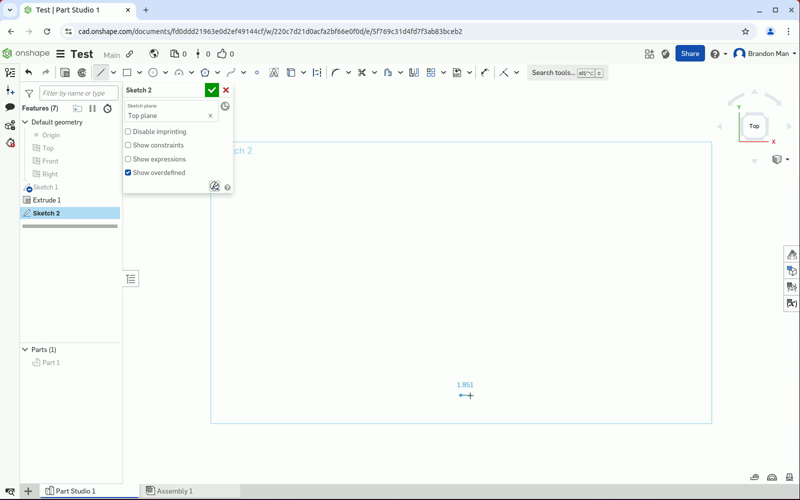
key_up(shift)
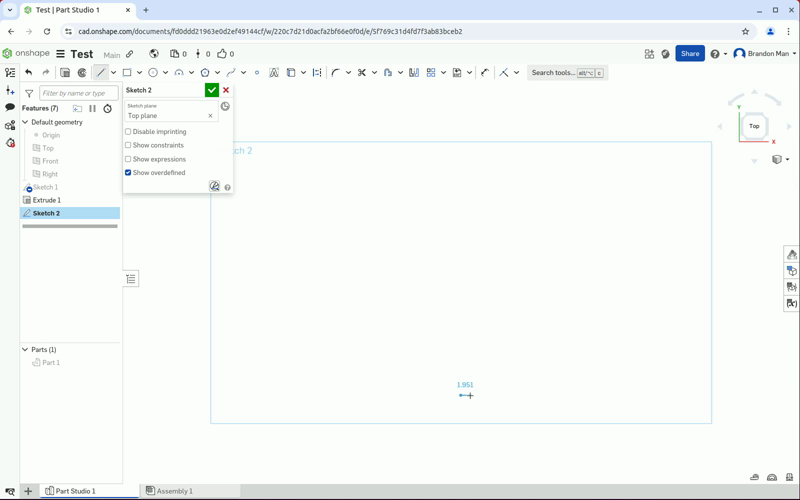
key_down(shift)
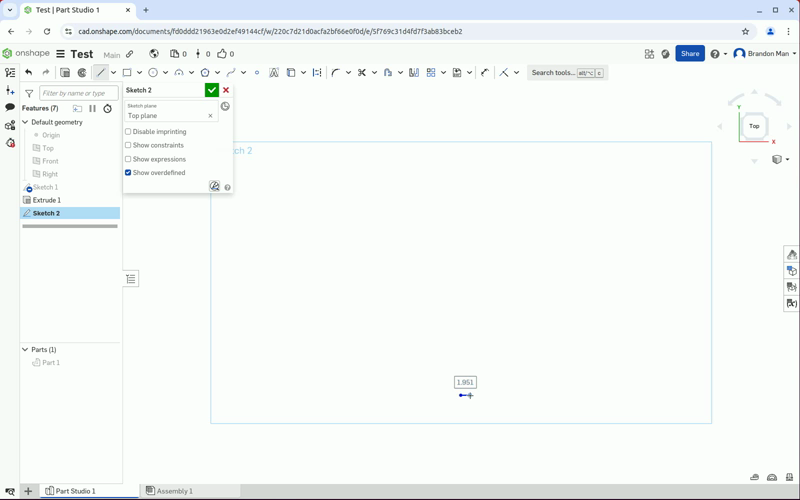
mouse_move(470, 282)
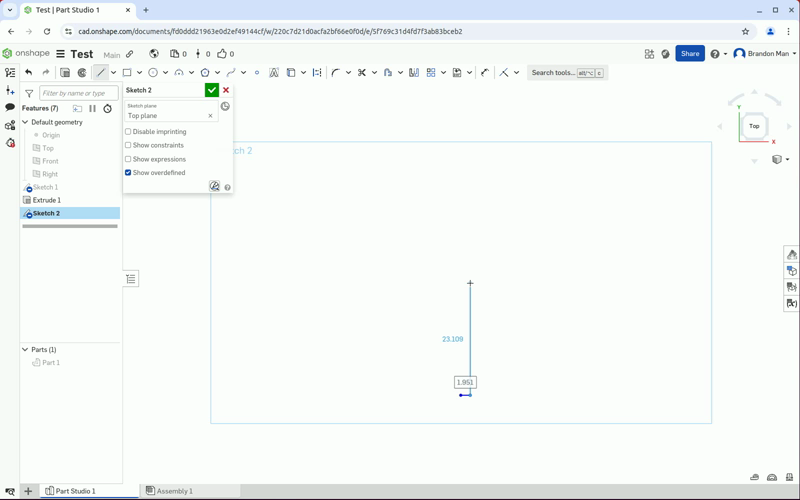
click(470, 282)
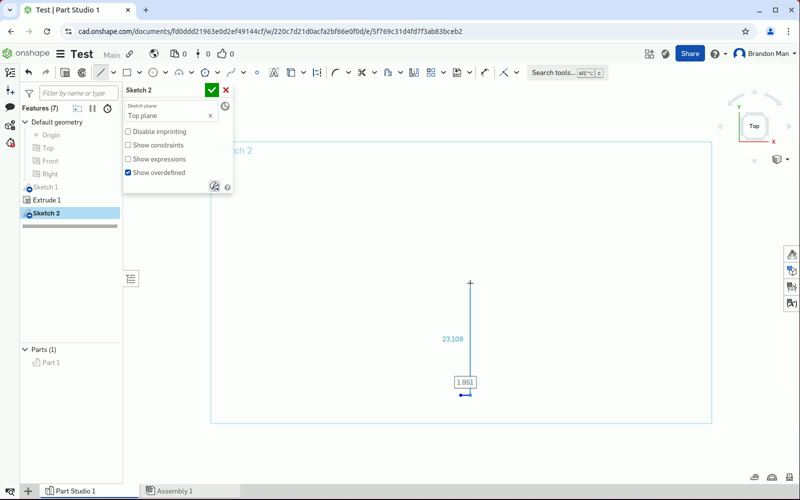
key_up(shift)
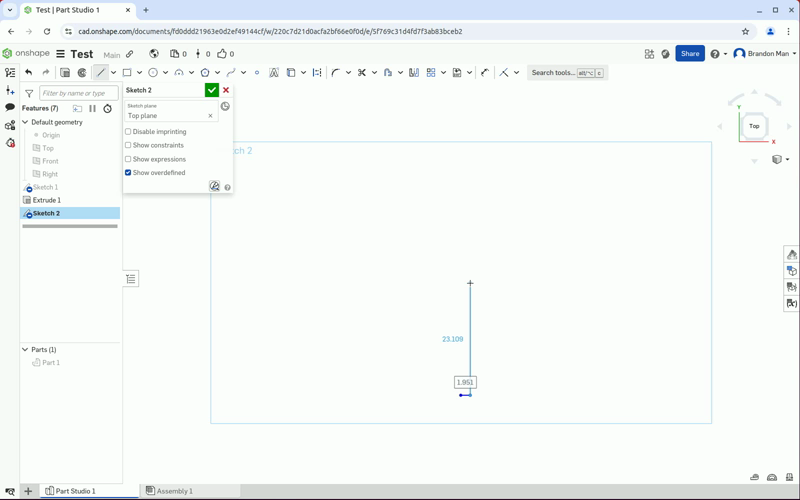
key_down(shift)
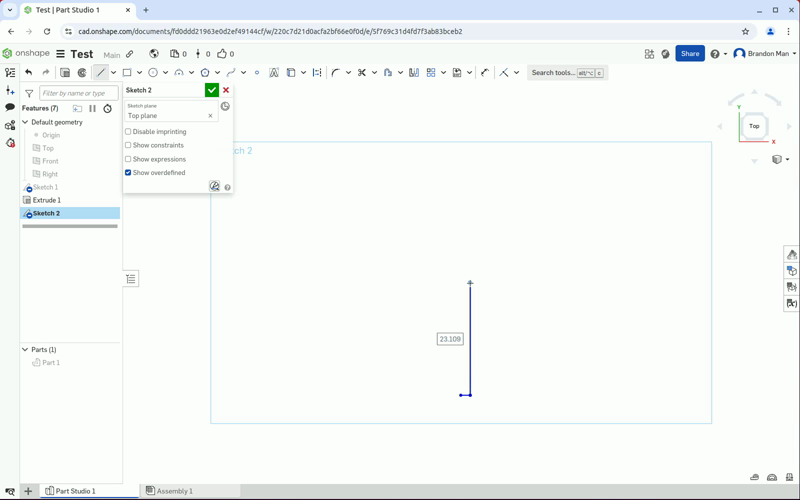
mouse_move(500, 282)
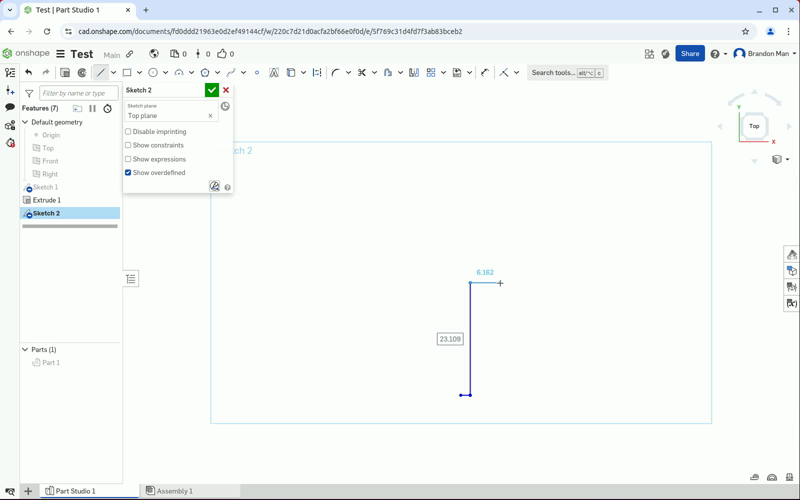
mouse_move(460, 282)
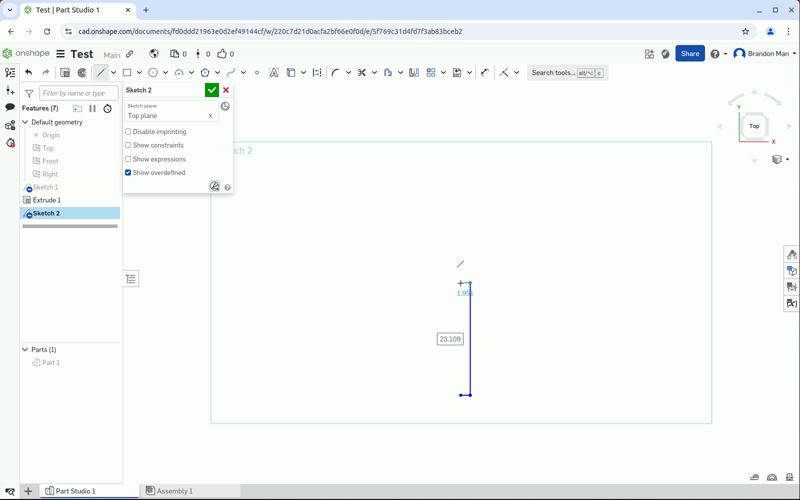
click(460, 282)
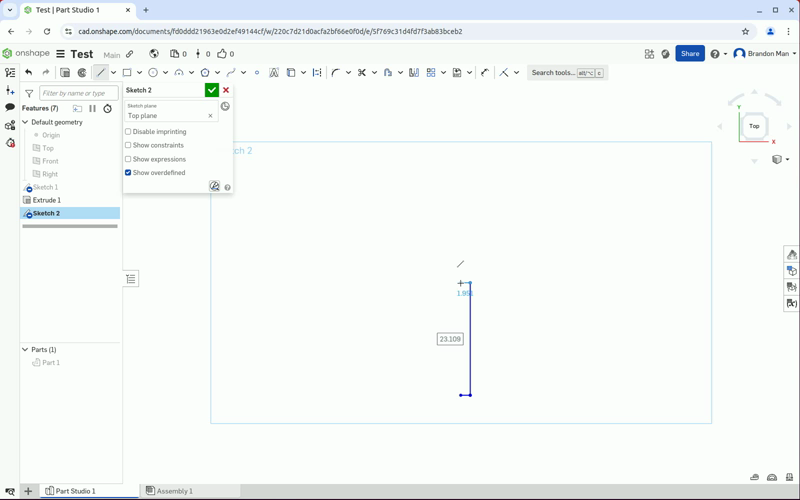
key_up(shift)
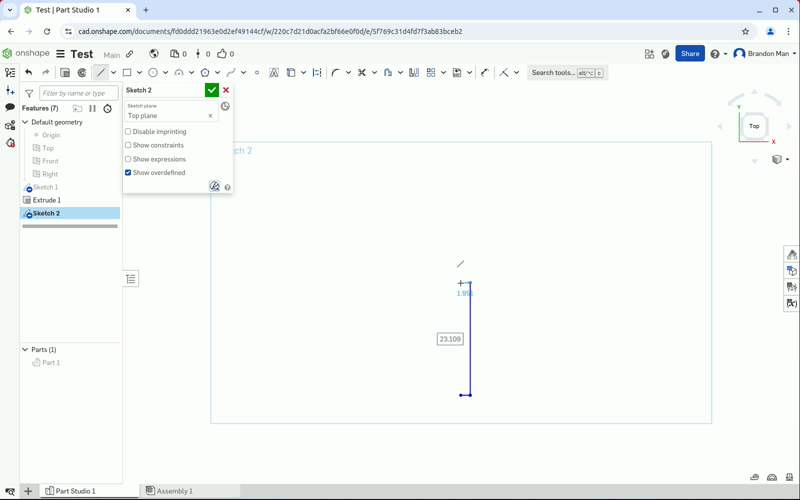
key_down(shift)
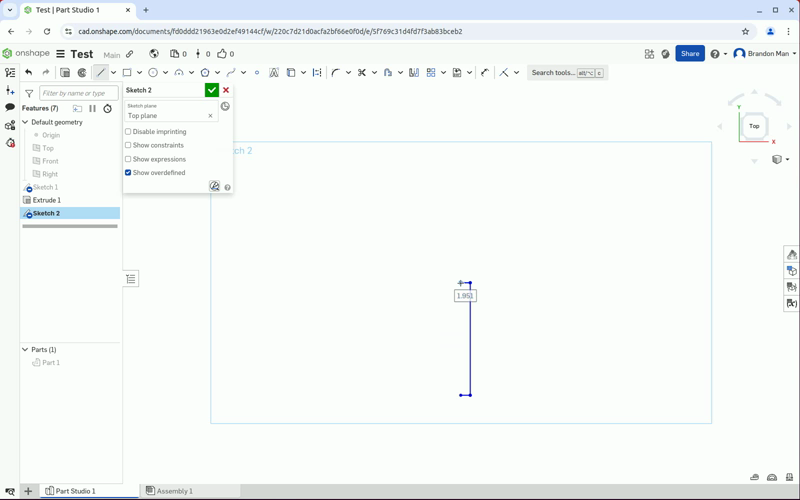
mouse_move(460, 395)
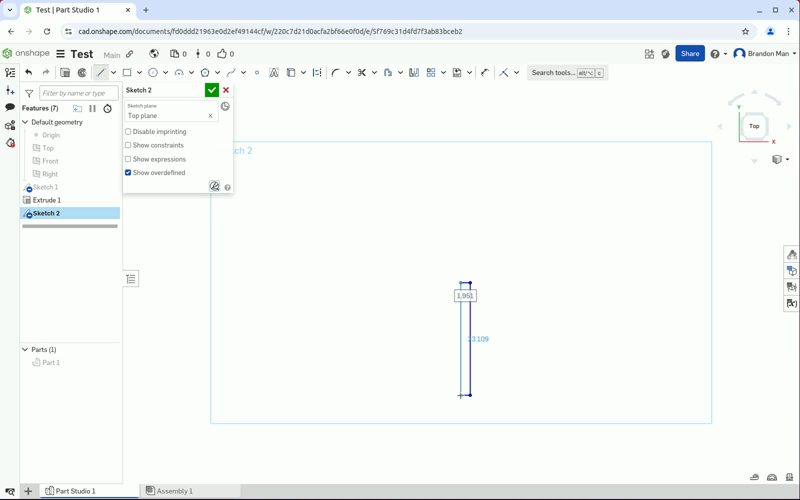
key_up(shift)
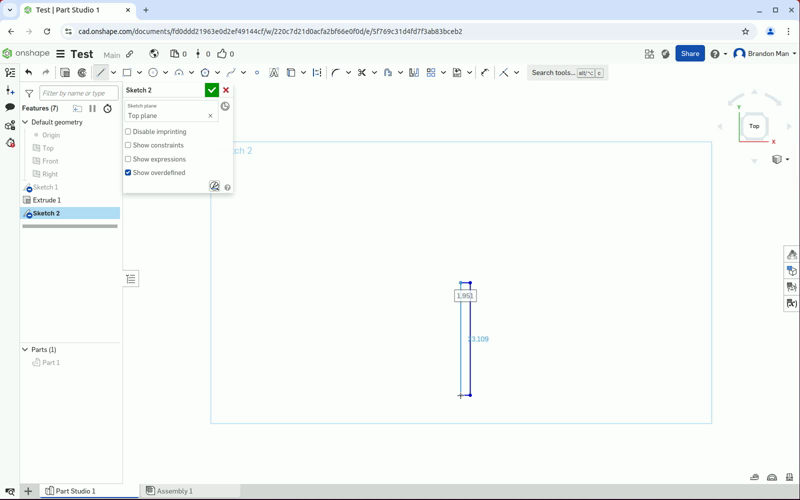
click(460, 395)
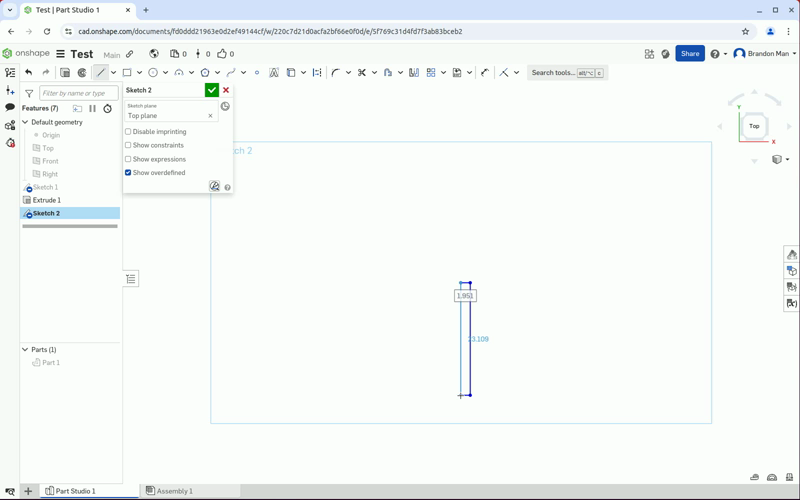
key(esc)
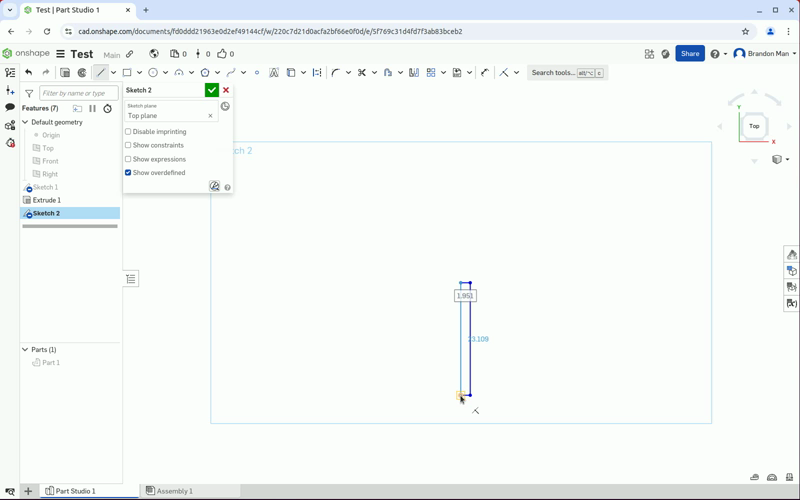
mouse_move(469, 295)
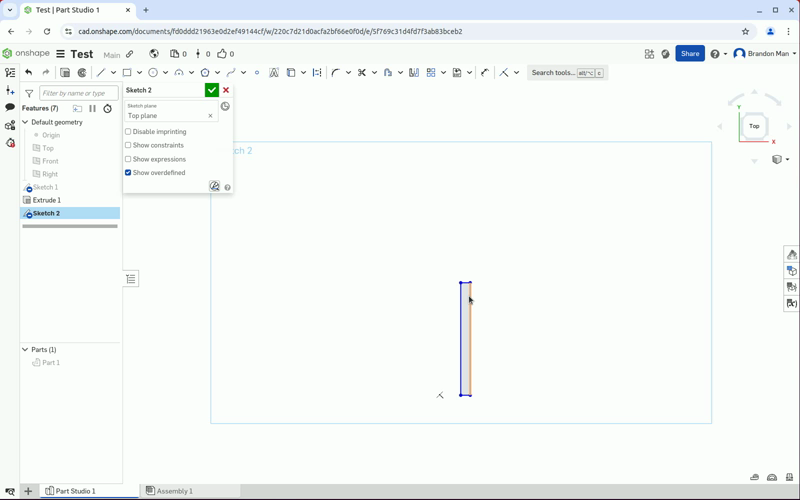
scroll(6)
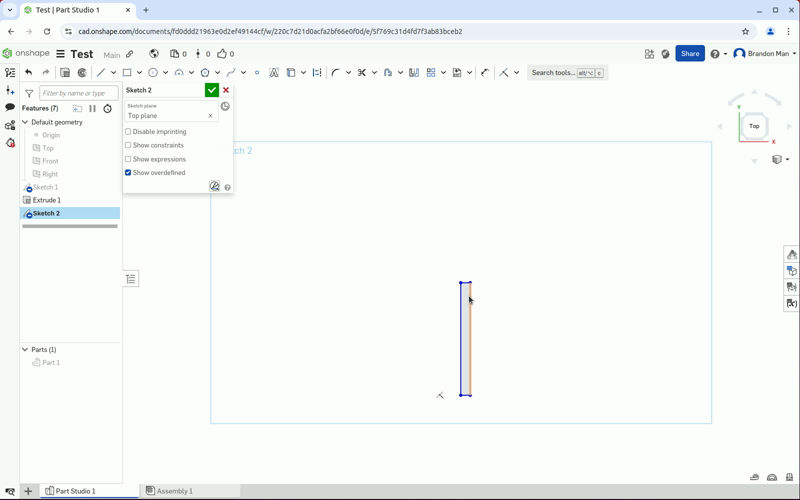
scroll(6)
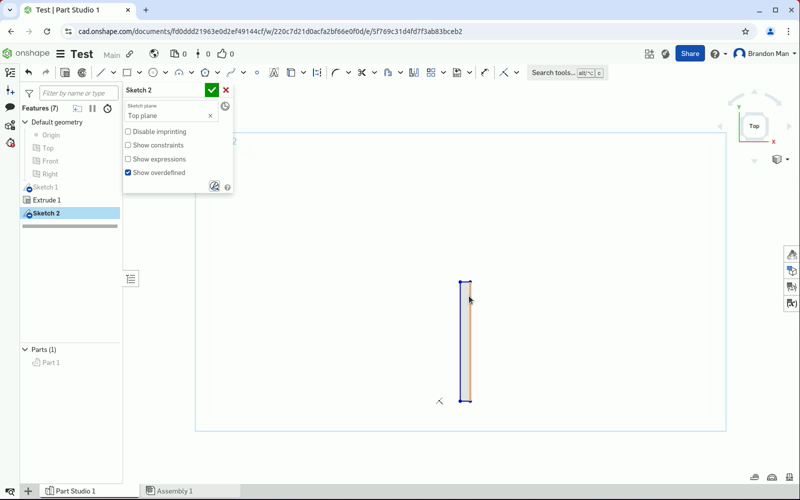
scroll(6)
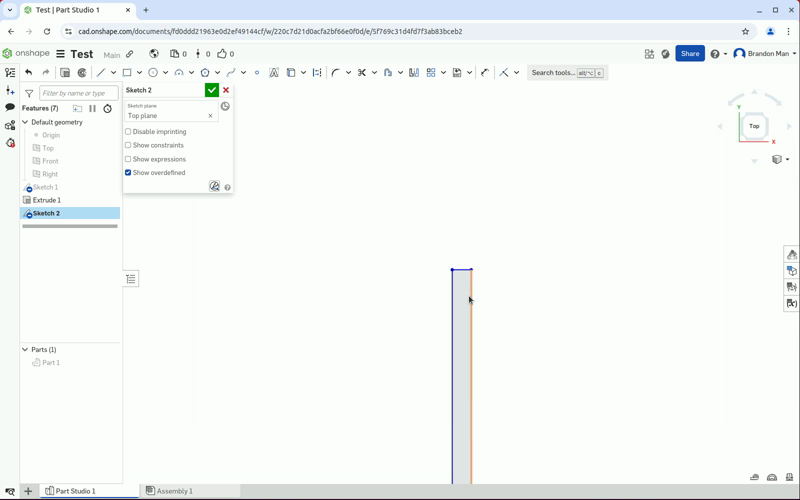
scroll(6)
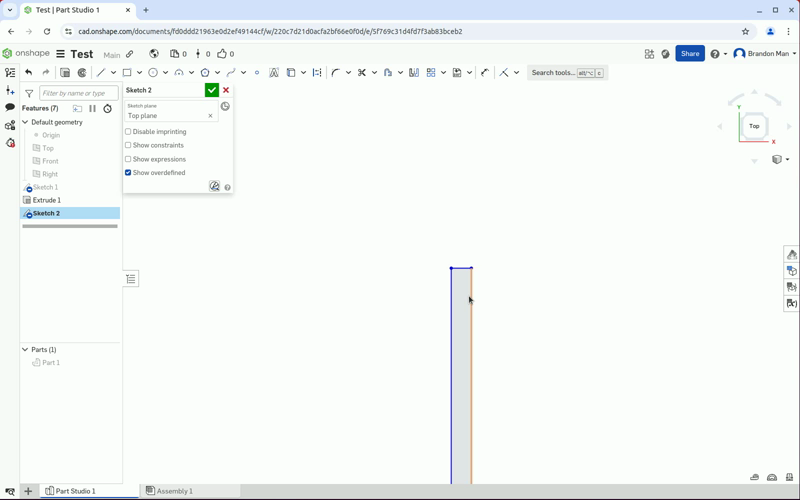
scroll(6)
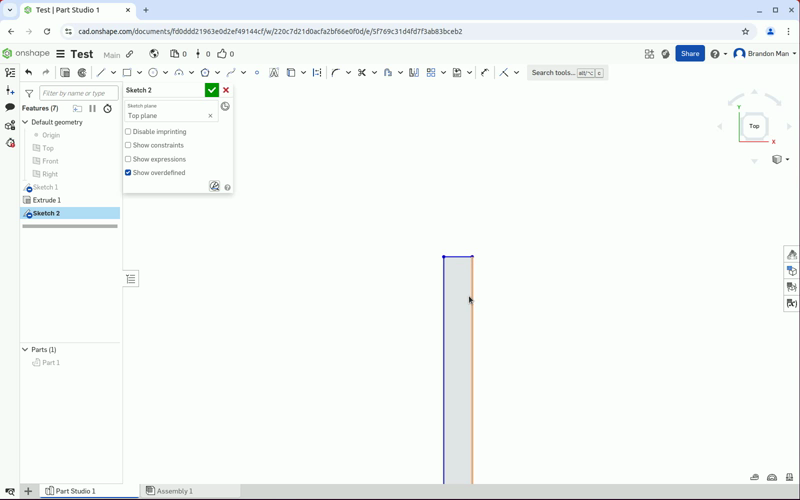
scroll(6)
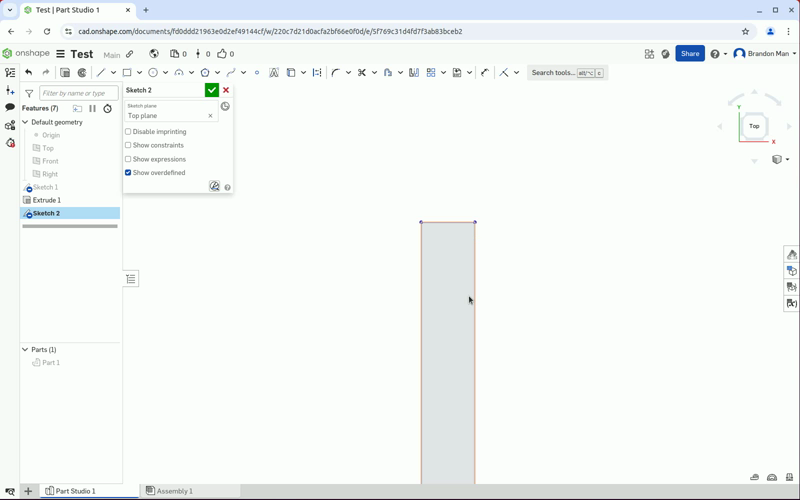
scroll(6)
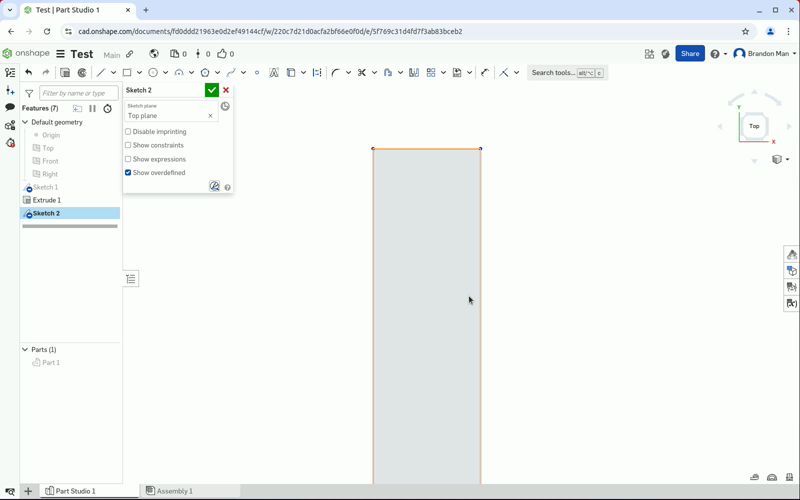
click(469, 295)
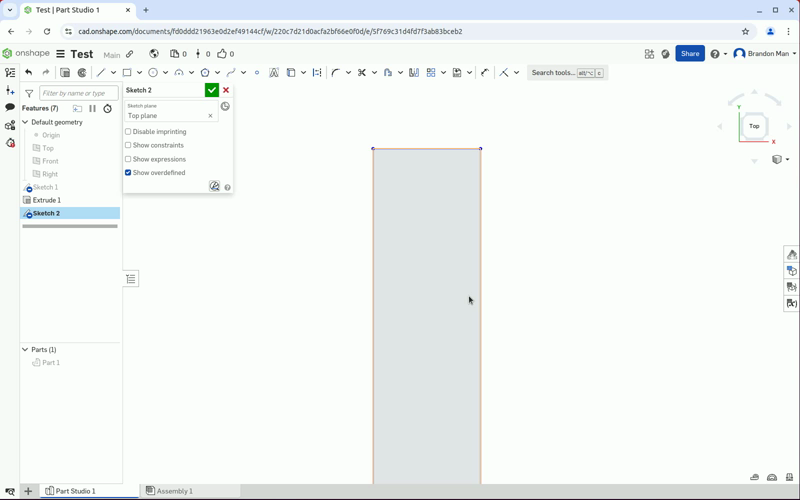
scroll(-6)
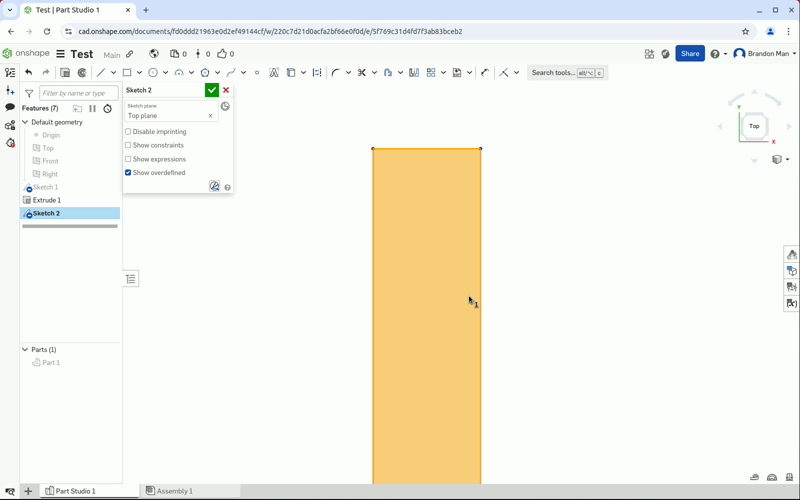
scroll(-6)
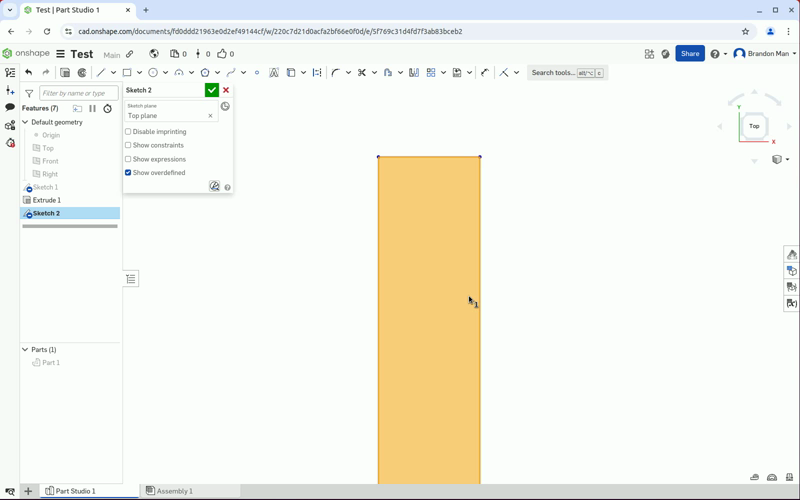
scroll(-6)
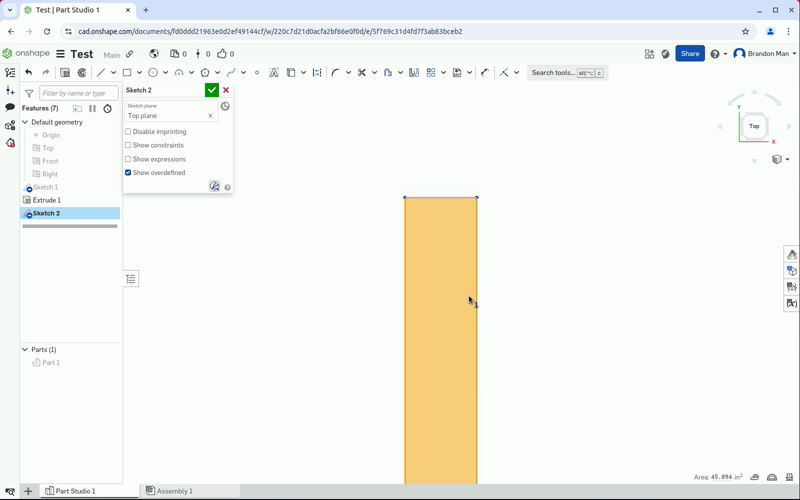
scroll(-6)
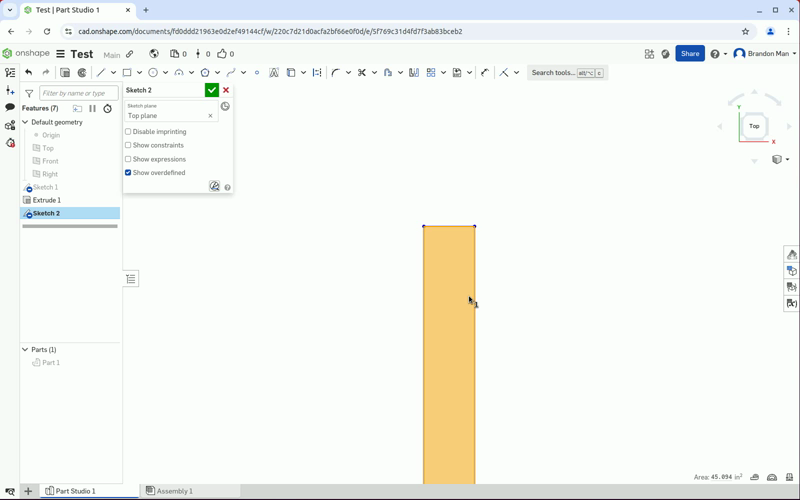
scroll(-6)
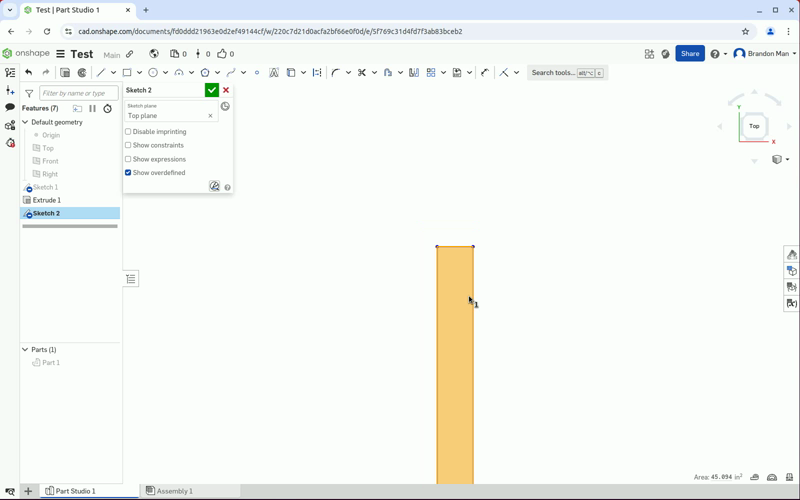
scroll(-6)
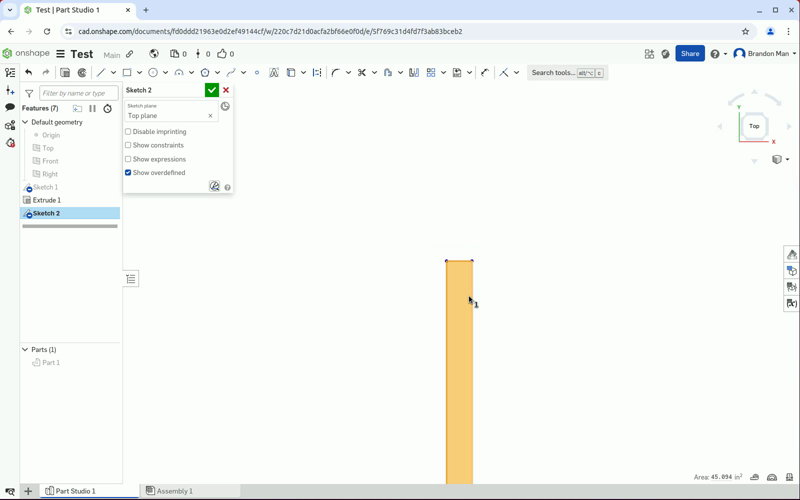
scroll(-6)
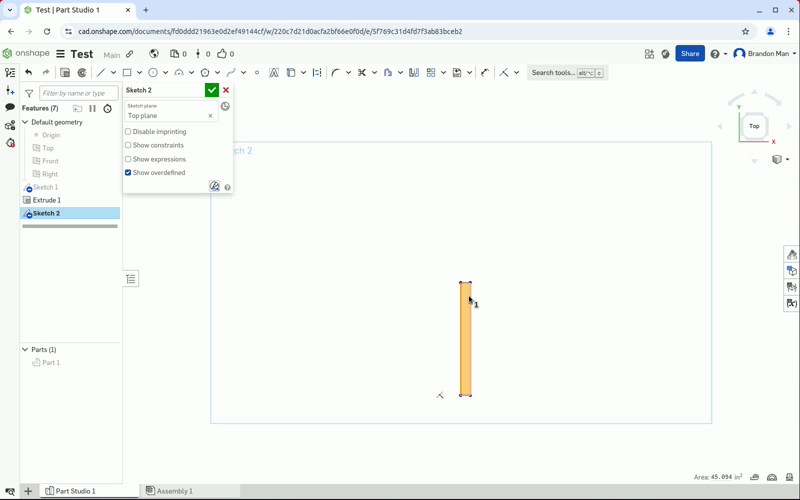
mouse_move(73, 352)
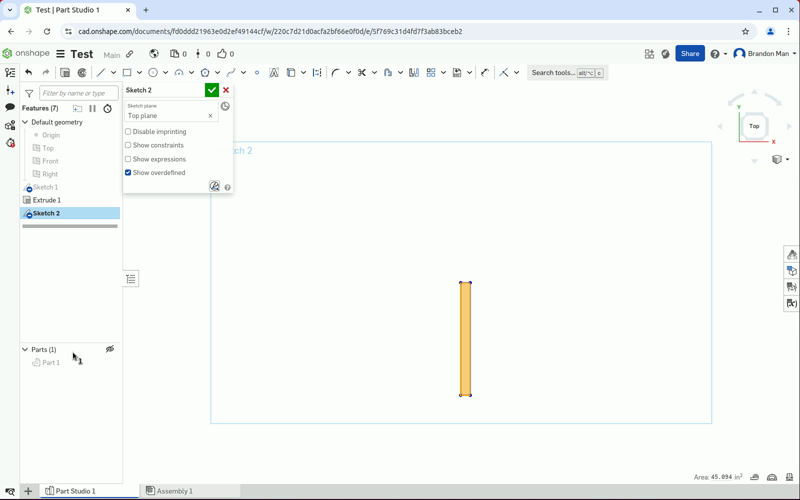
key(shift+y)
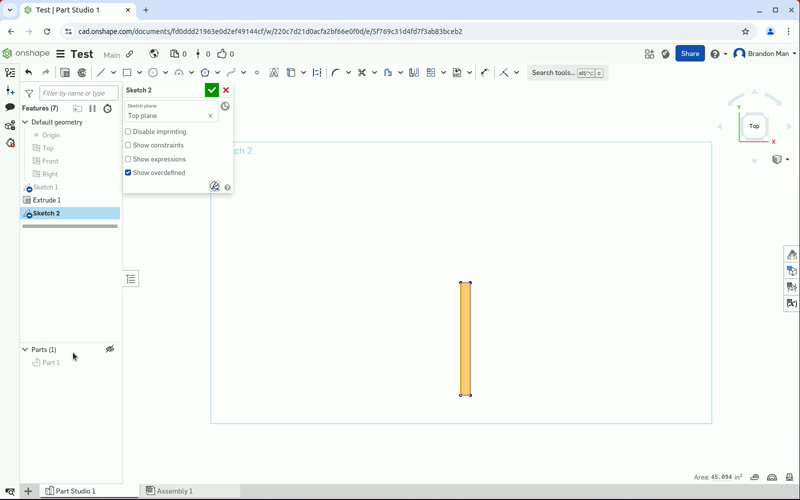
key(shift+e)
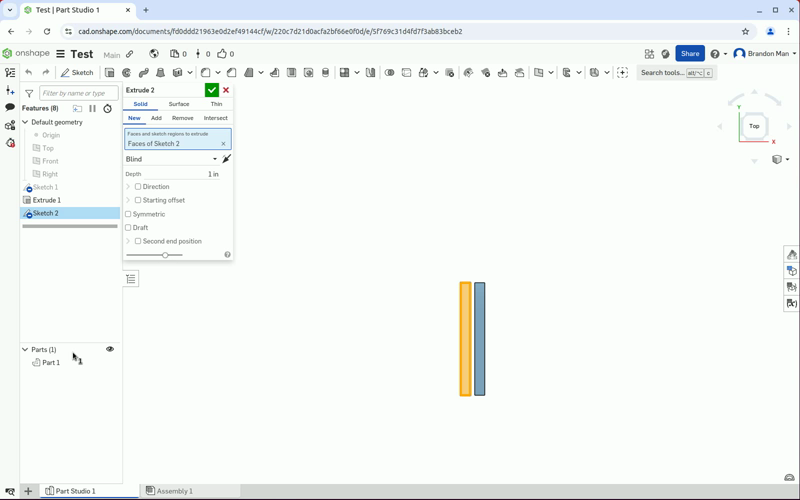
mouse_move(143, 106)
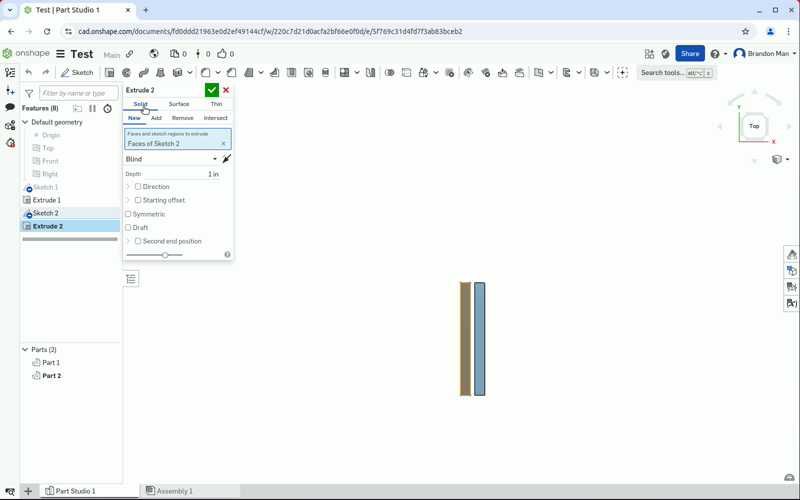
click(143, 106)
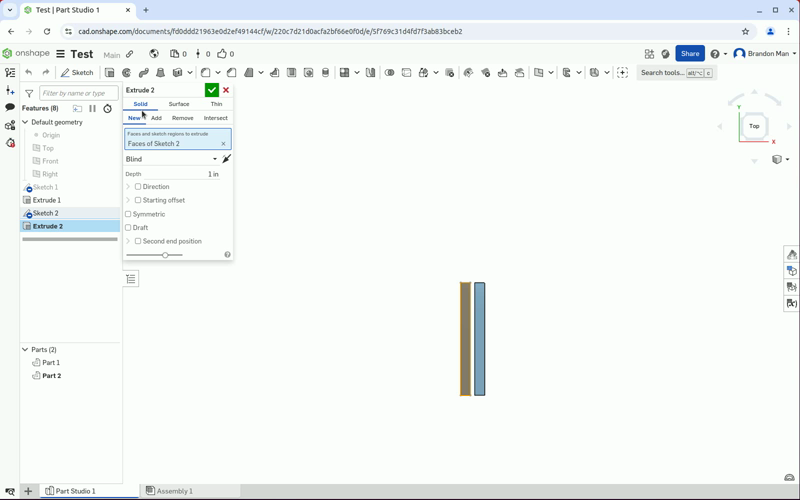
mouse_move(137, 120)
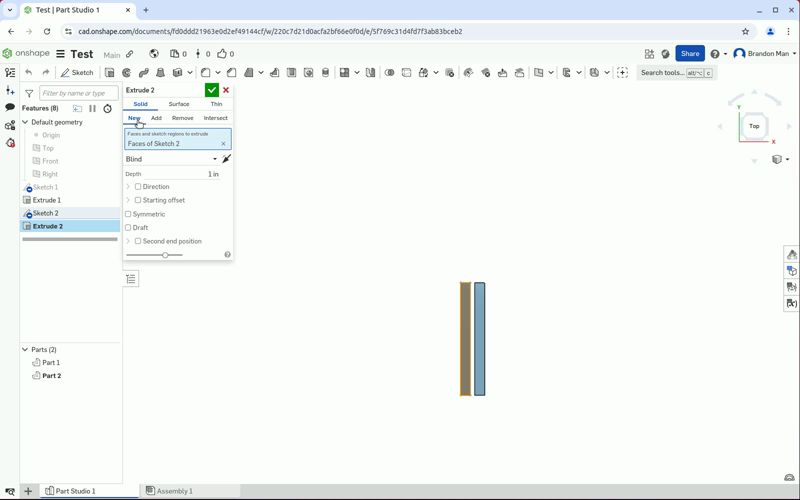
click(137, 120)
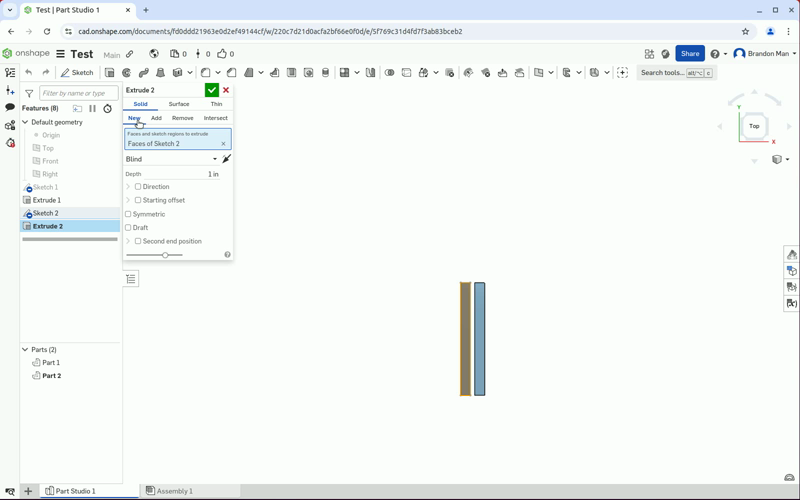
key(tab, 4)
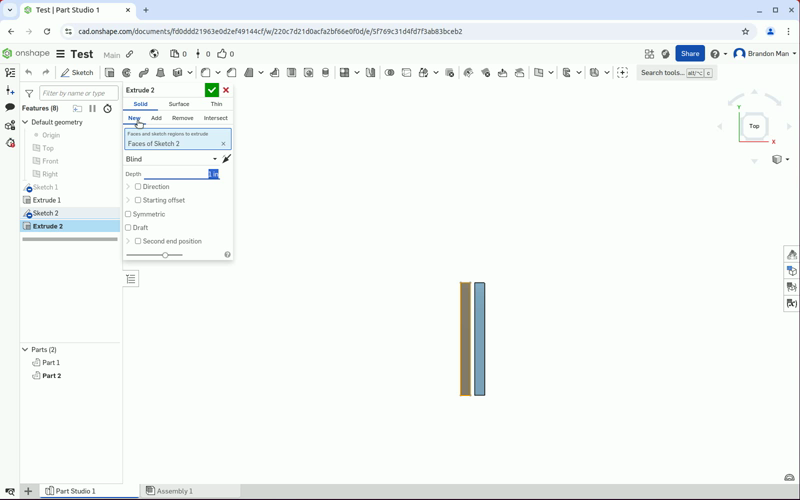
text(-0.241)
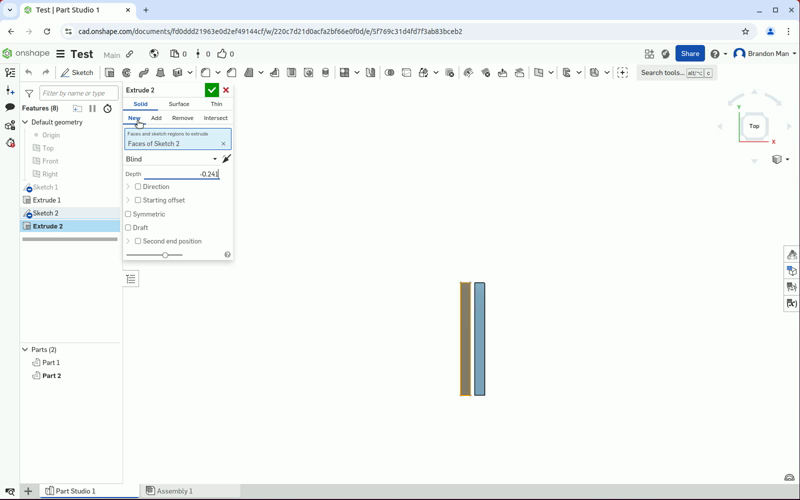
key(enter)
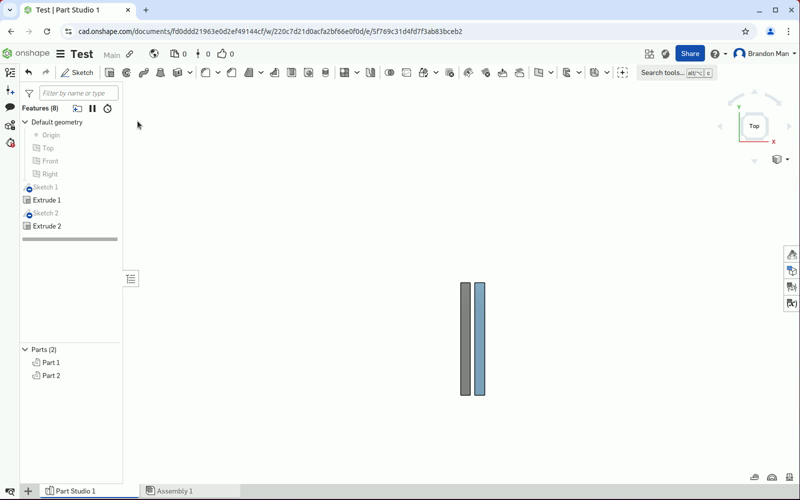
key(shift+h)
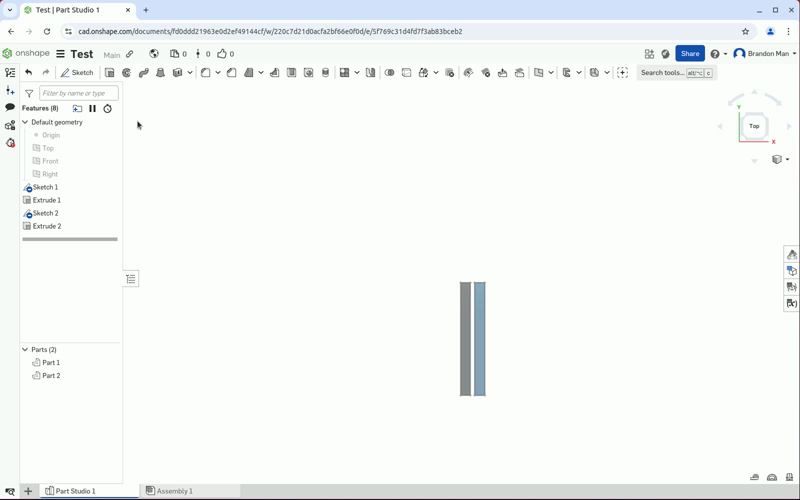
key(shift+h)
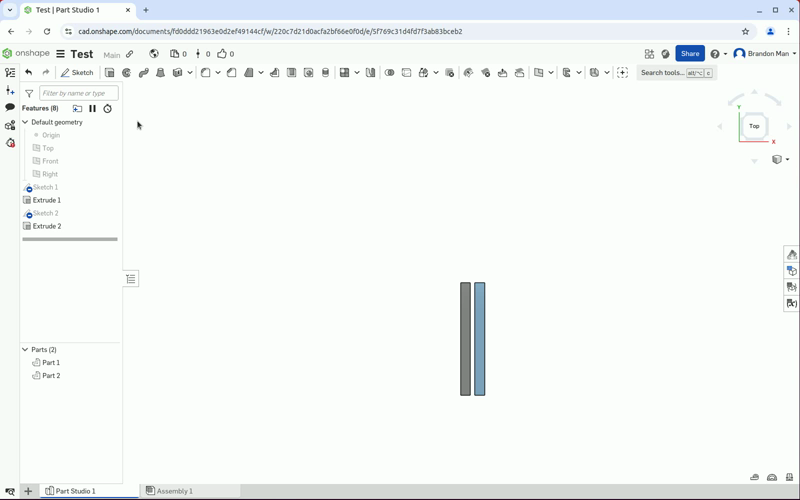
mouse_move(73, 189)
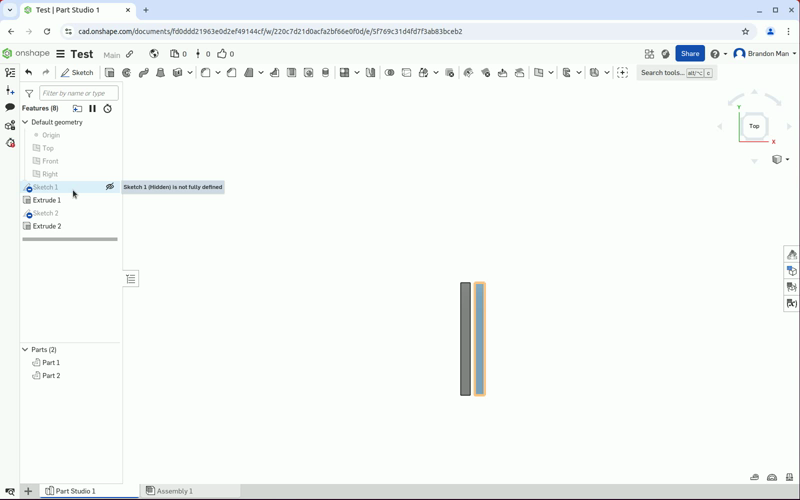
click(73, 189)
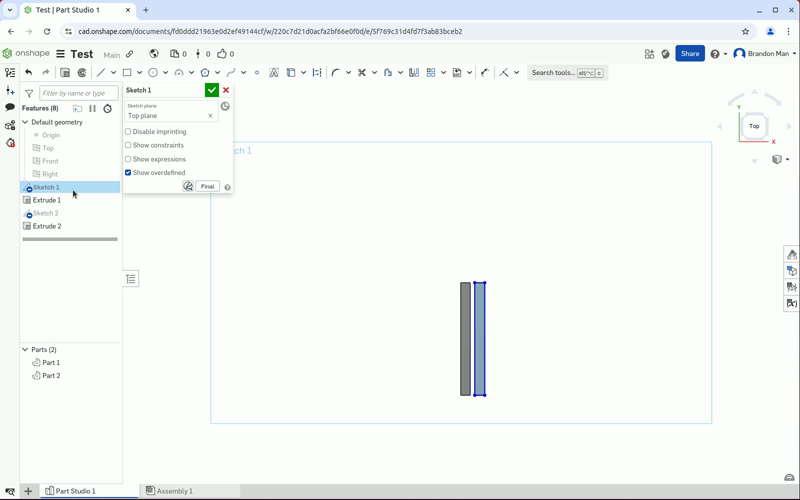
mouse_move(229, 92)
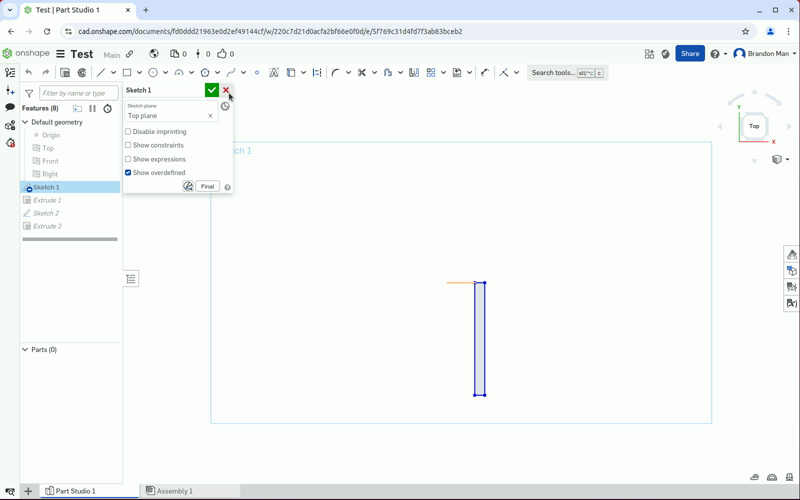
click(229, 92)
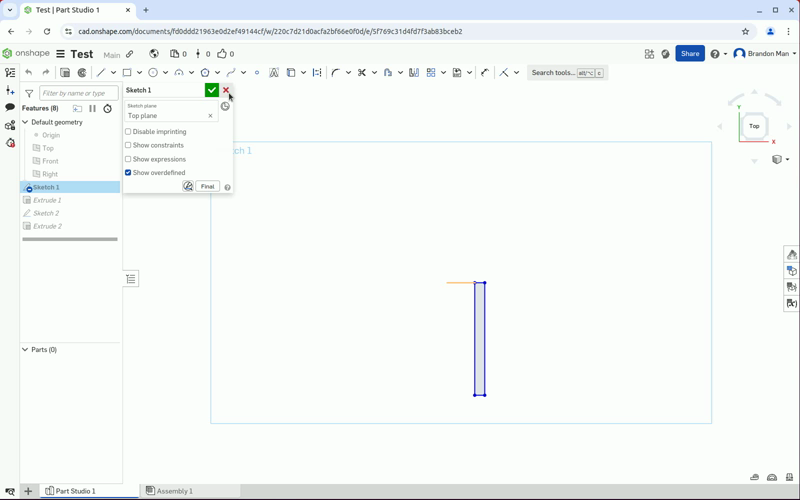
key(shift+s)
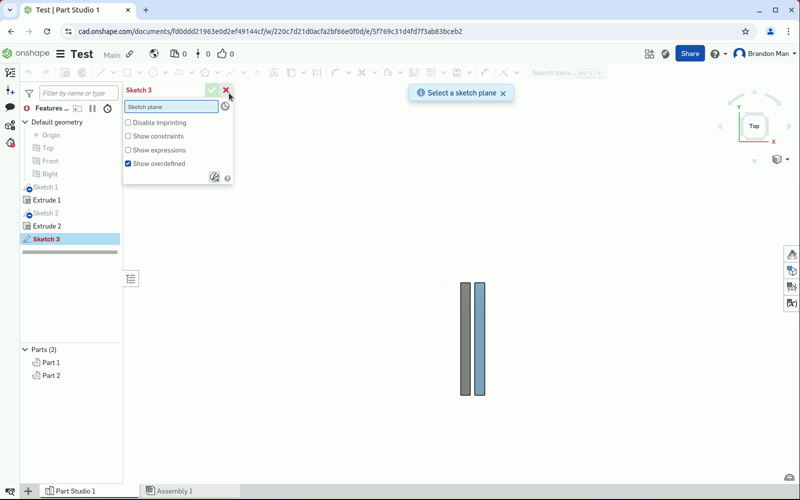
mouse_move(73, 150)
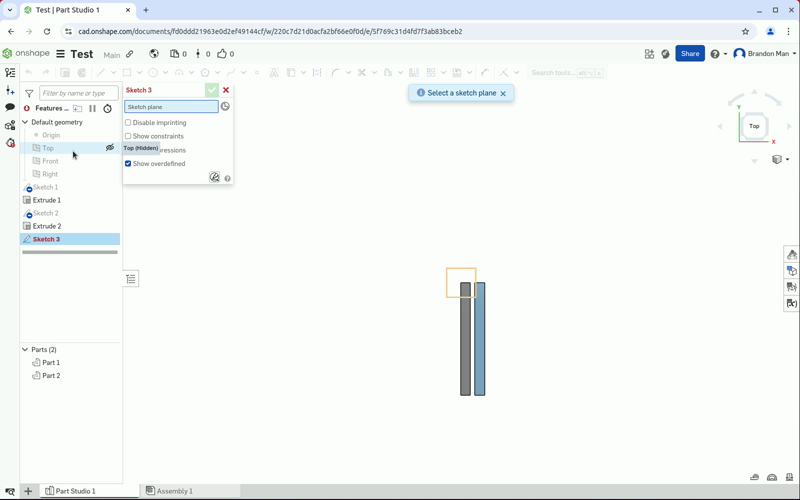
click(73, 150)
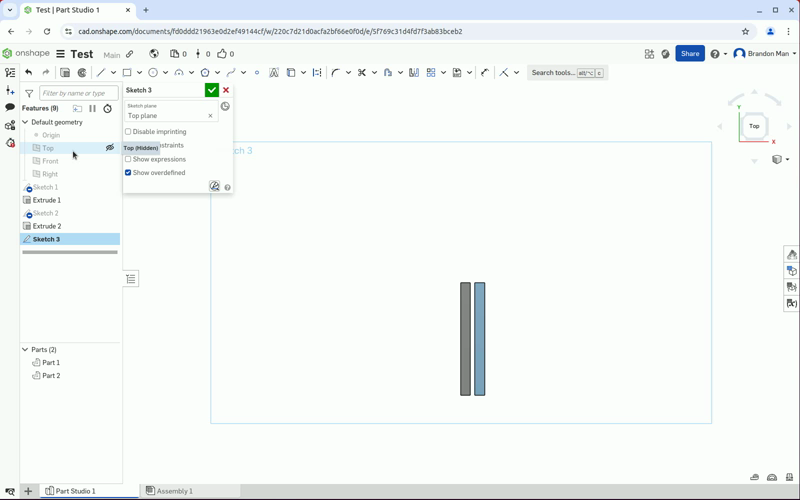
mouse_move(73, 352)
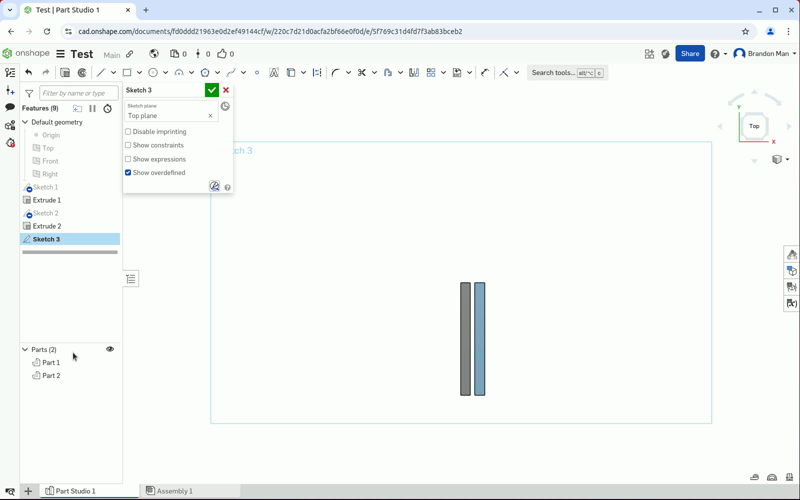
key(y)
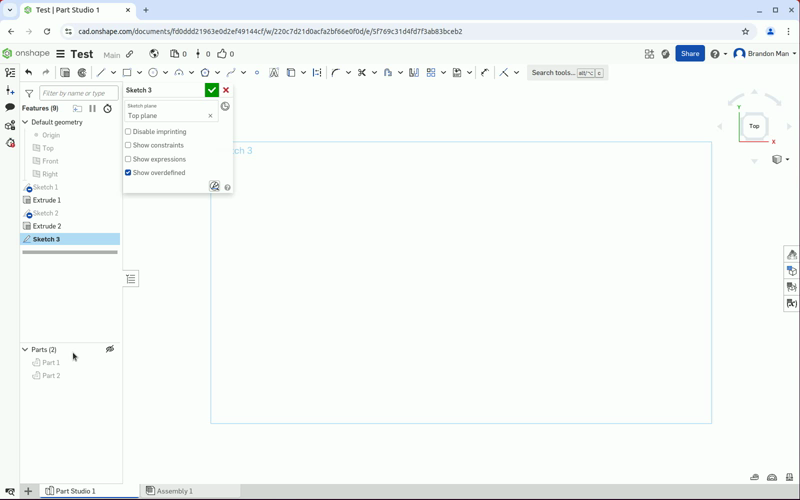
key(l)
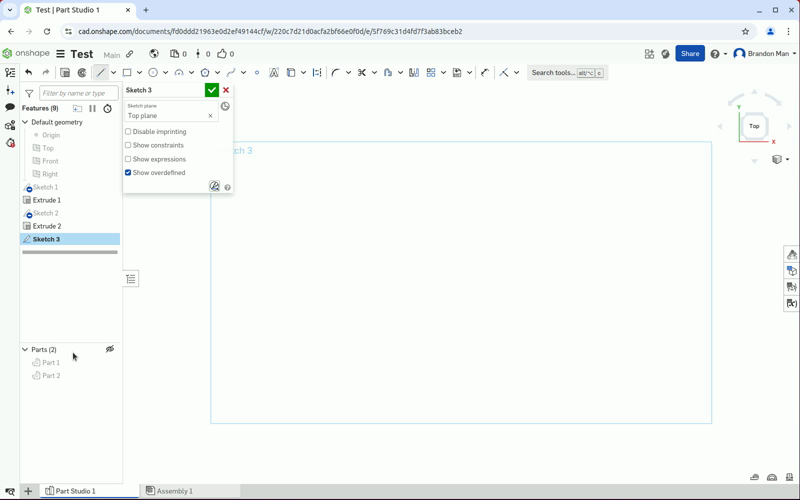
key_down(shift)
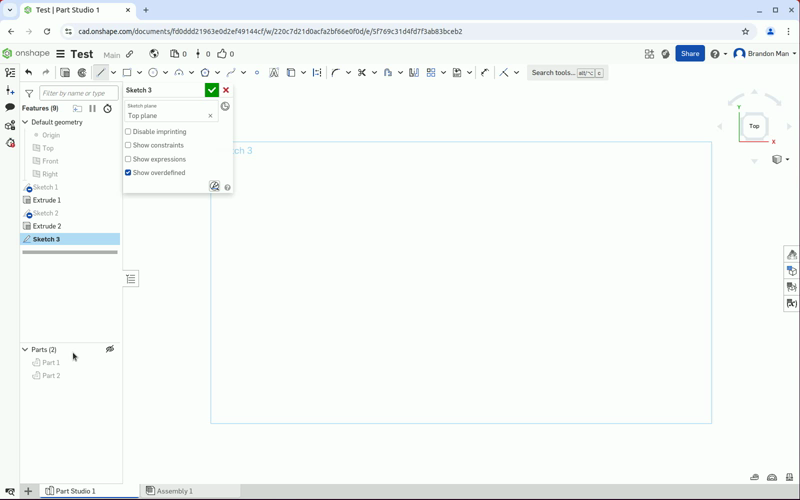
mouse_move(471, 395)
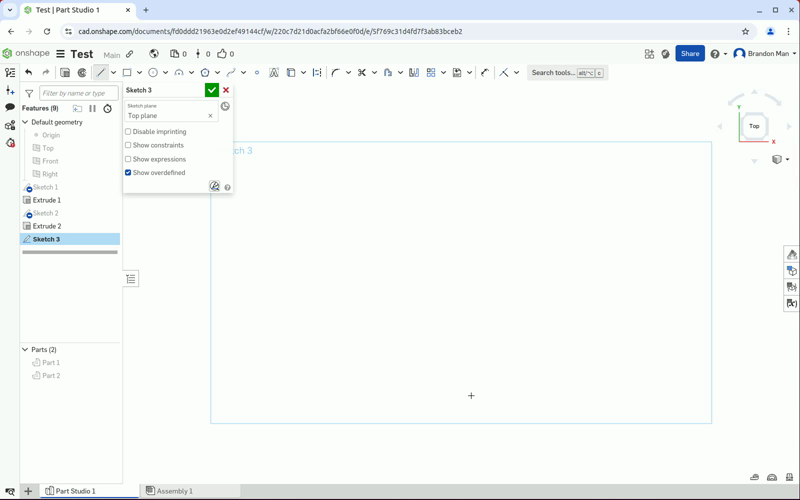
click(471, 395)
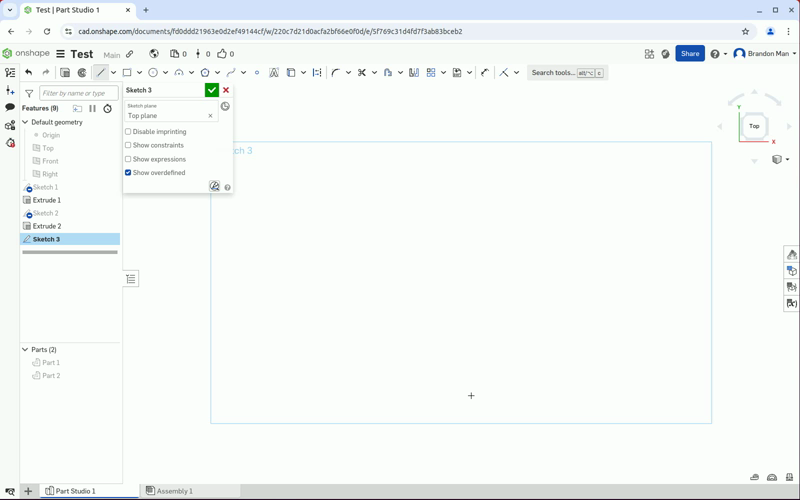
key_up(shift)
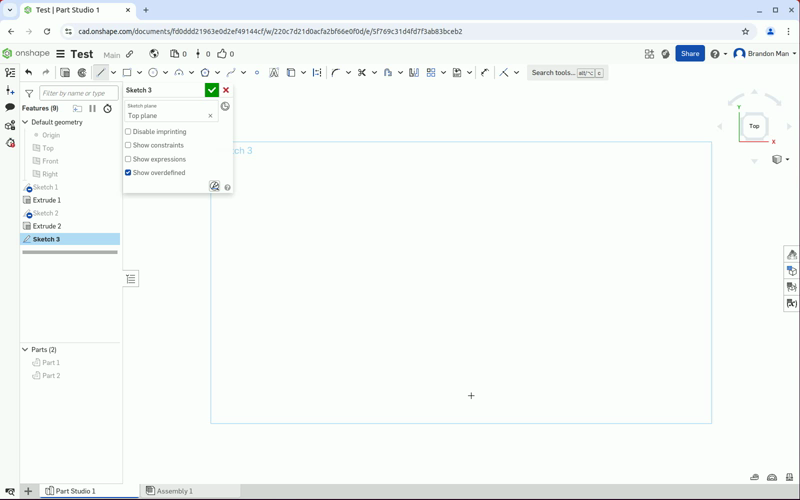
key_down(shift)
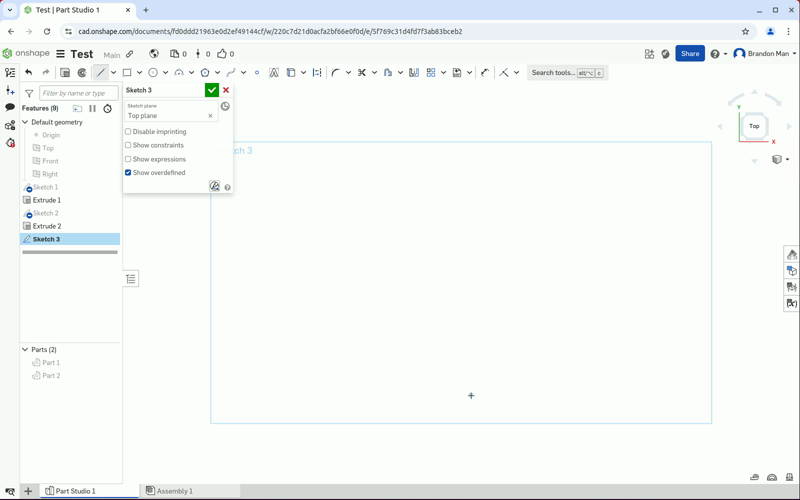
mouse_move(501, 395)
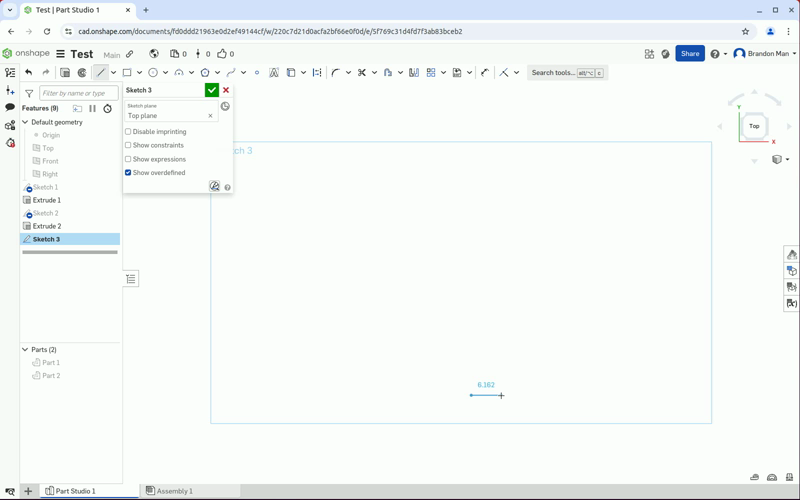
mouse_move(472, 395)
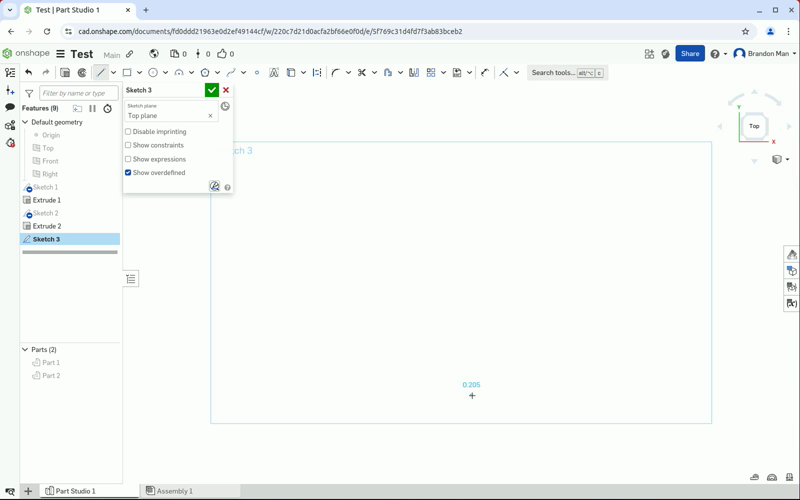
scroll(6)
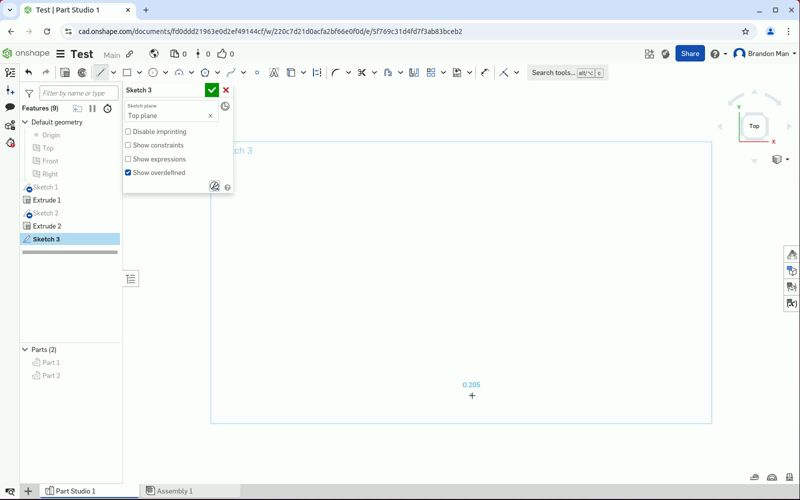
scroll(6)
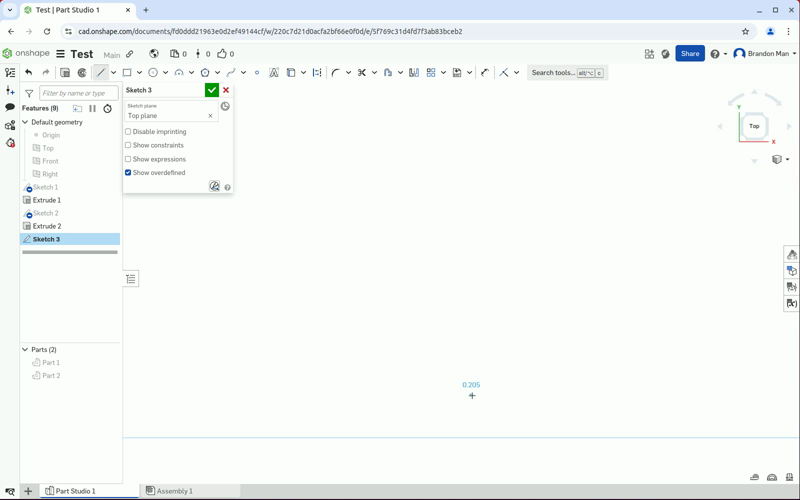
scroll(6)
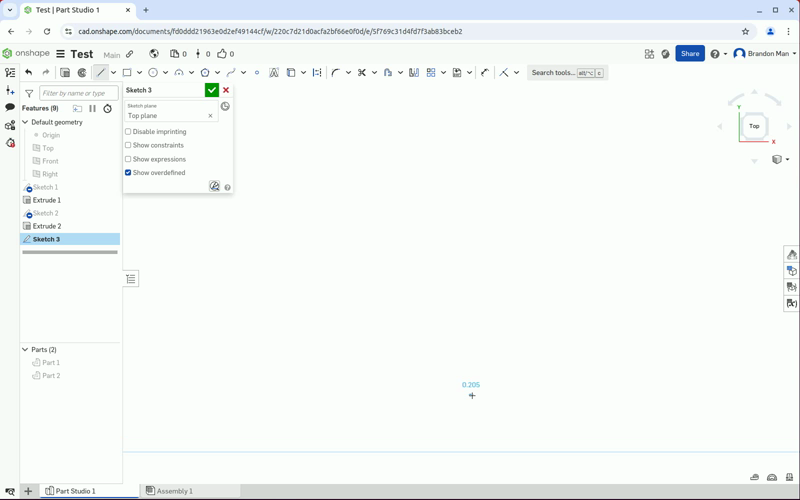
scroll(6)
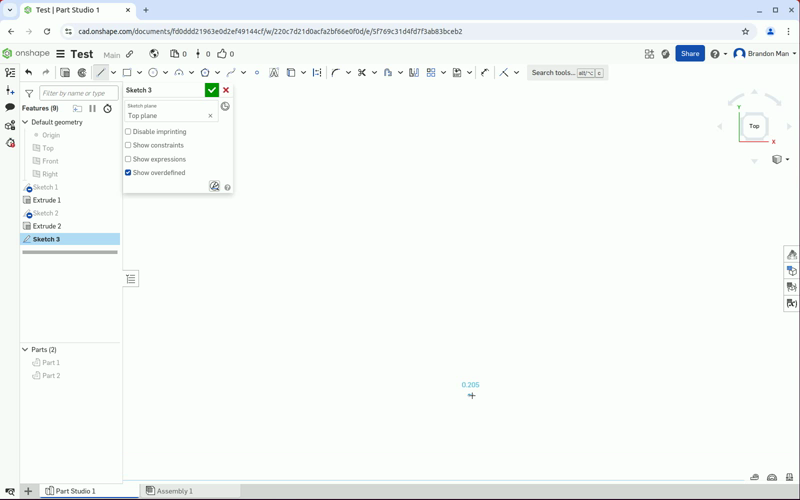
scroll(6)
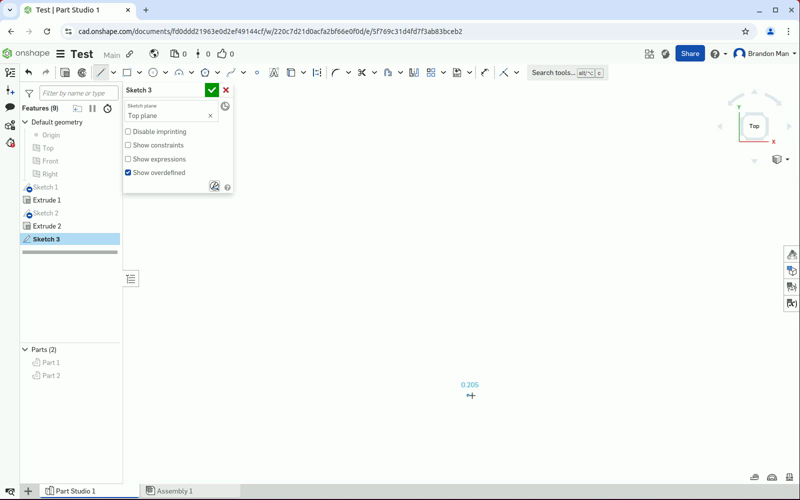
scroll(6)
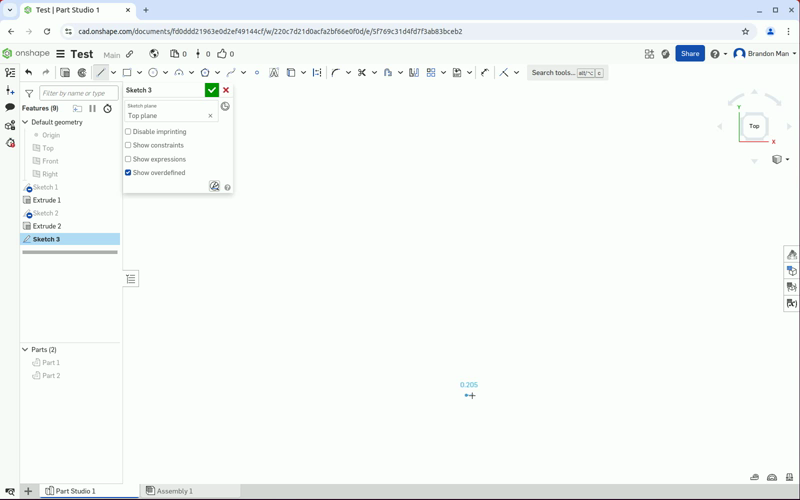
scroll(6)
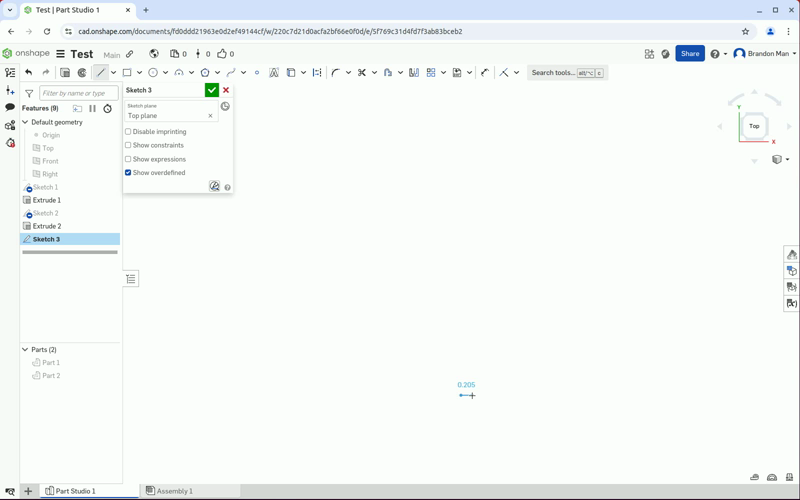
click(472, 395)
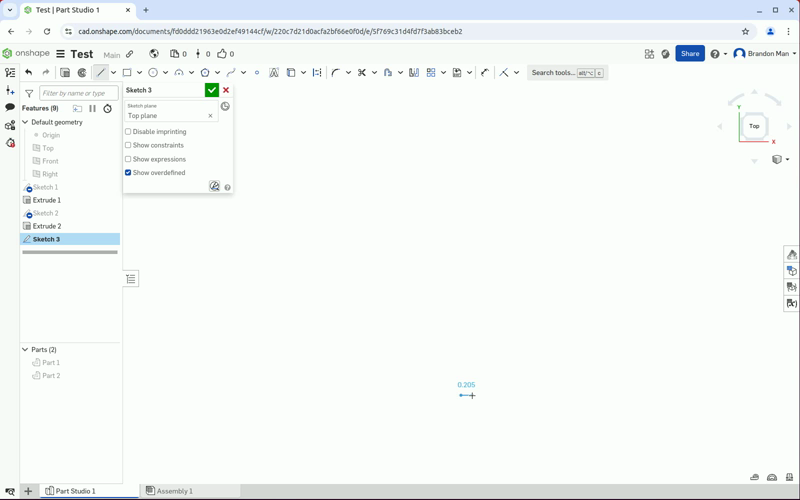
scroll(-6)
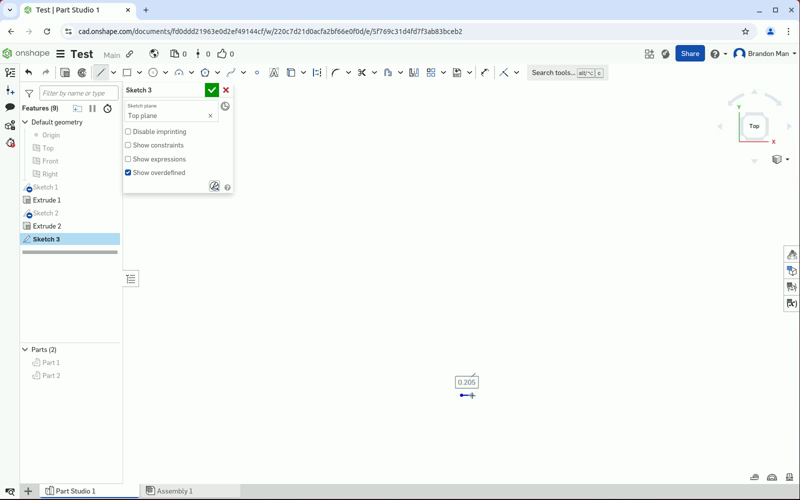
scroll(-6)
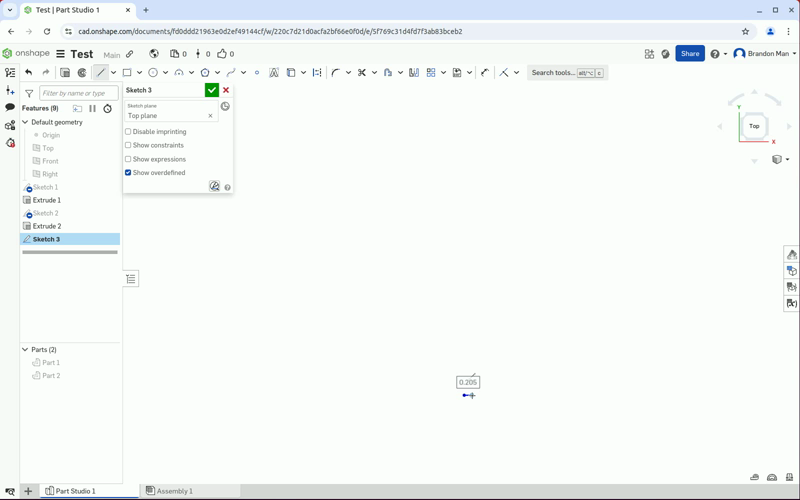
scroll(-6)
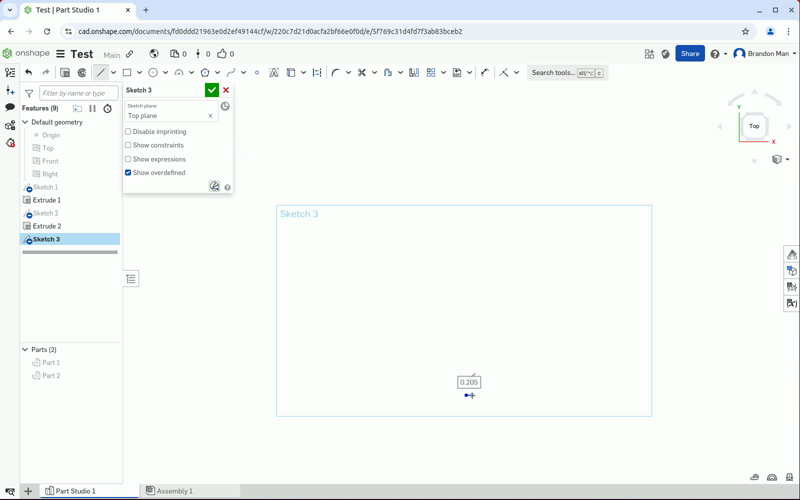
scroll(-6)
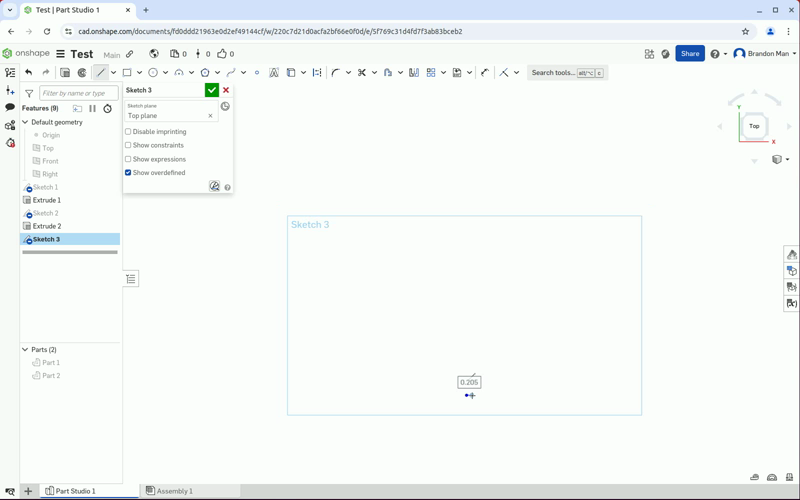
scroll(-6)
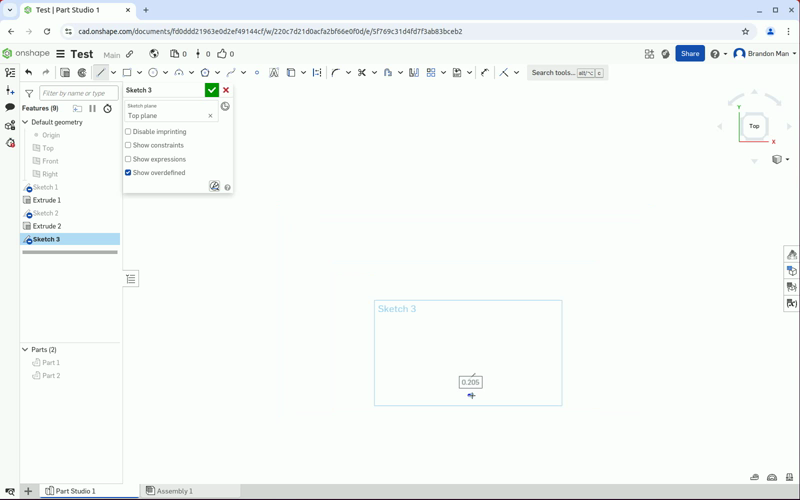
scroll(-6)
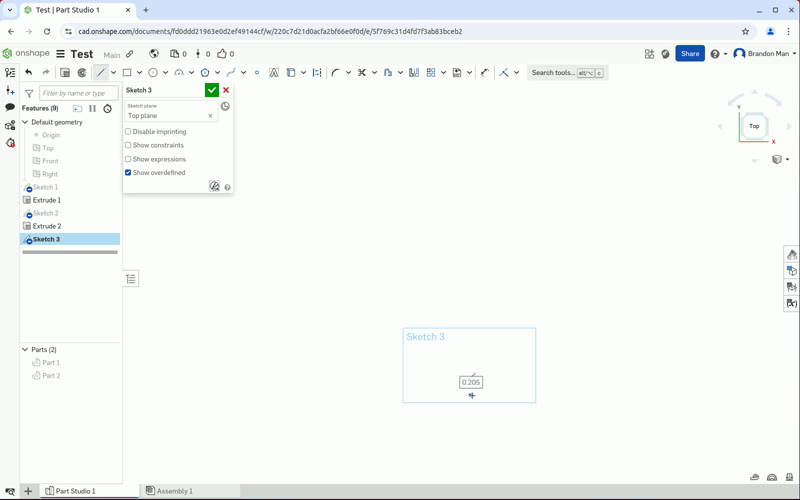
scroll(-6)
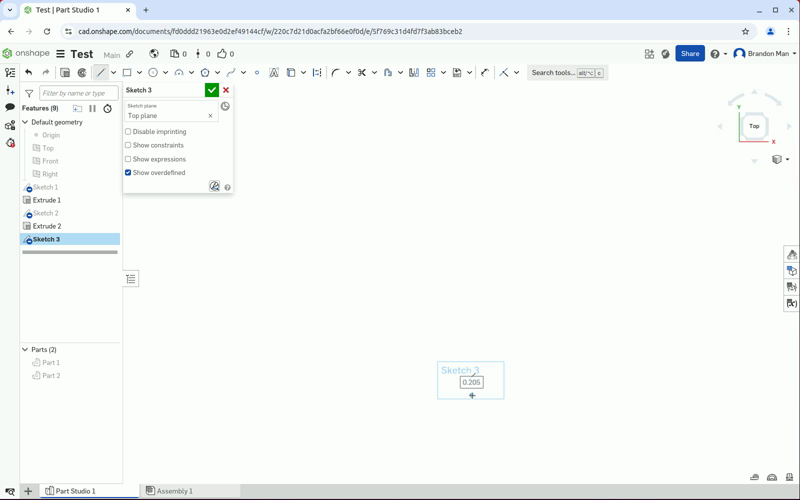
key_up(shift)
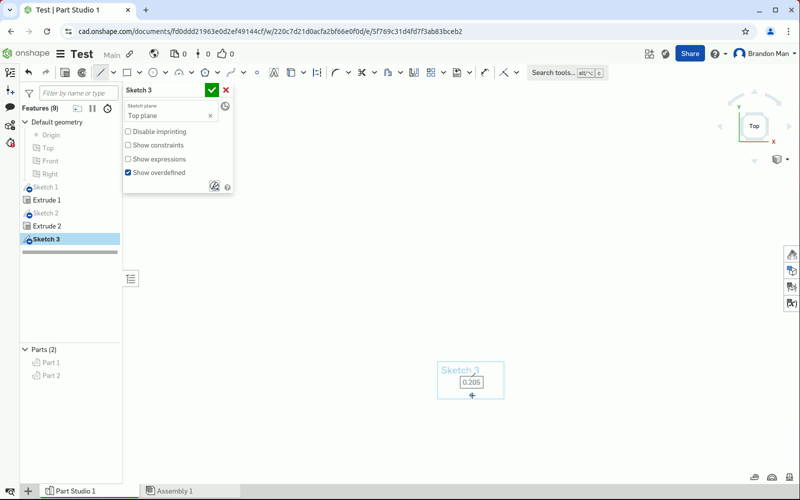
key_down(shift)
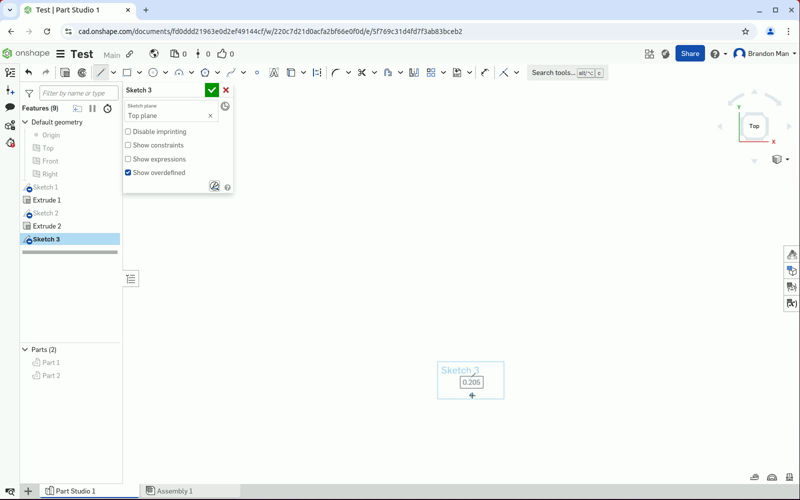
mouse_move(472, 282)
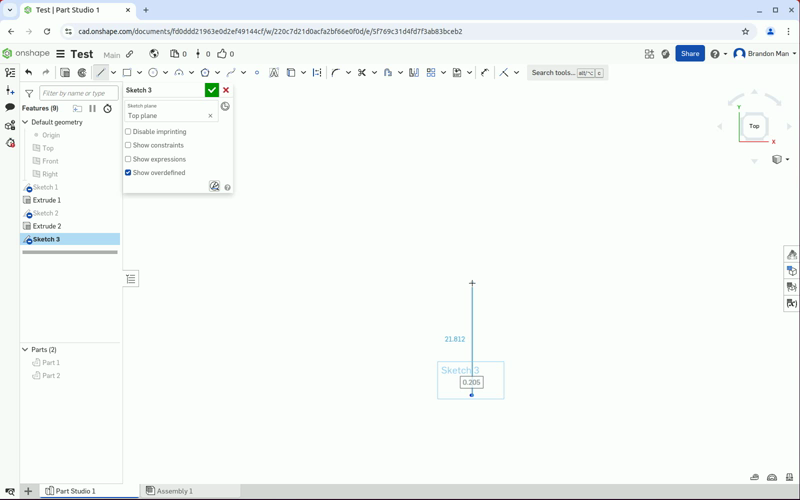
click(472, 282)
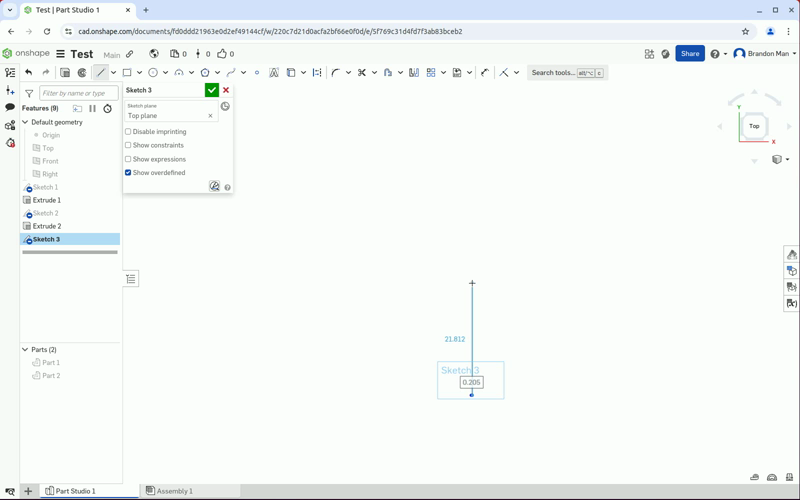
key_up(shift)
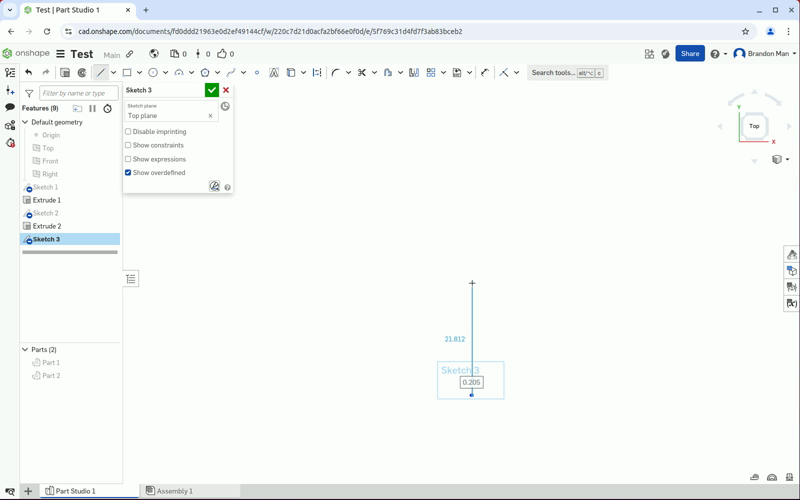
key_down(shift)
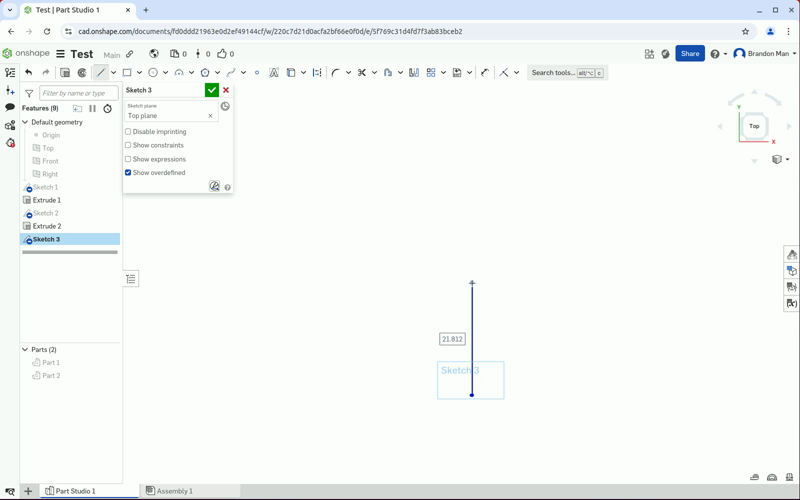
mouse_move(502, 282)
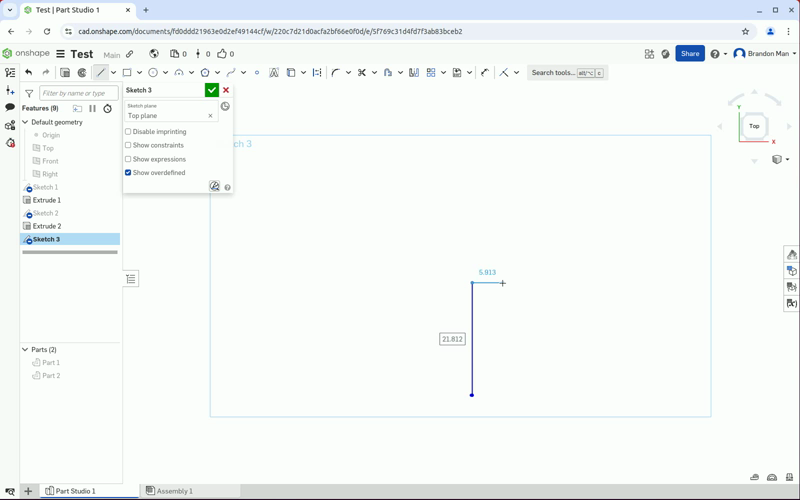
mouse_move(471, 282)
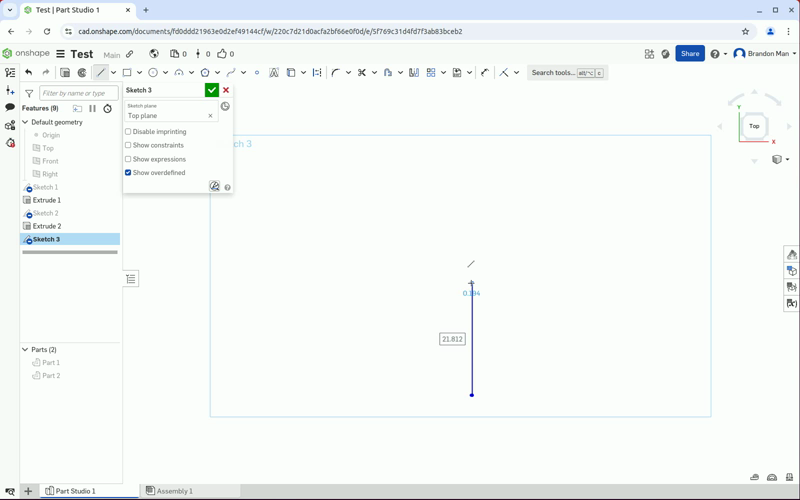
scroll(6)
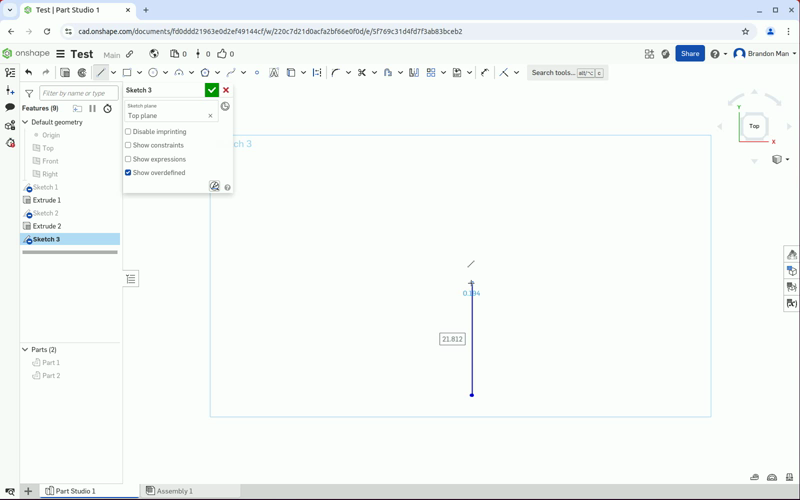
scroll(6)
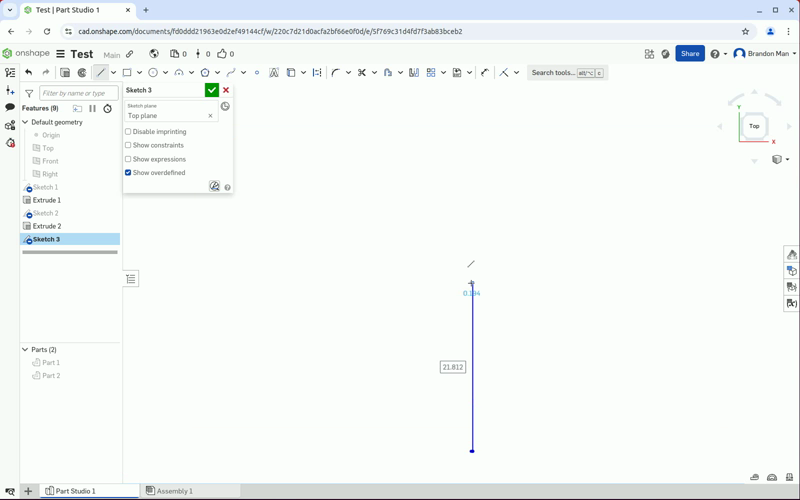
scroll(6)
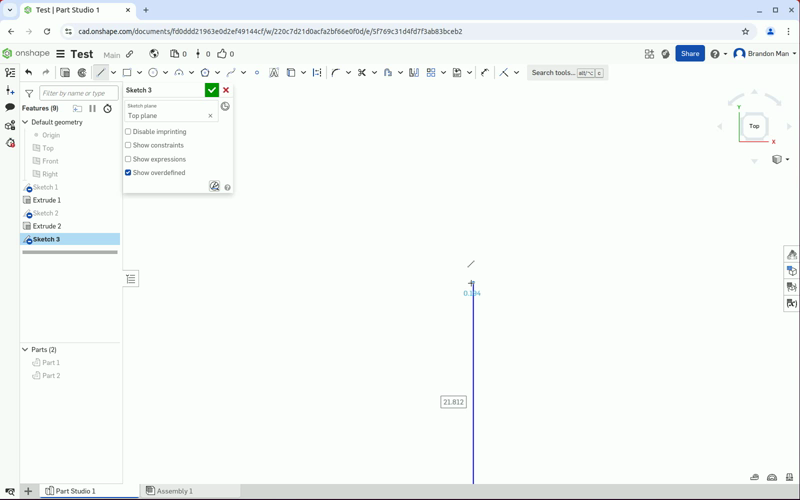
scroll(6)
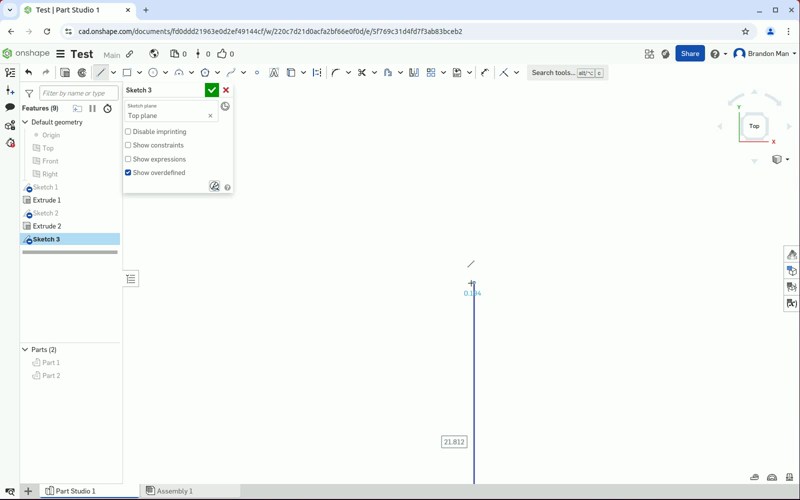
scroll(6)
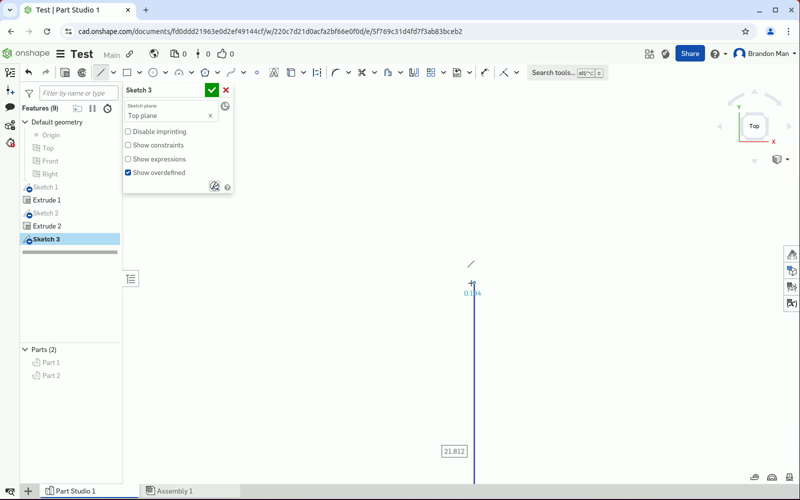
scroll(6)
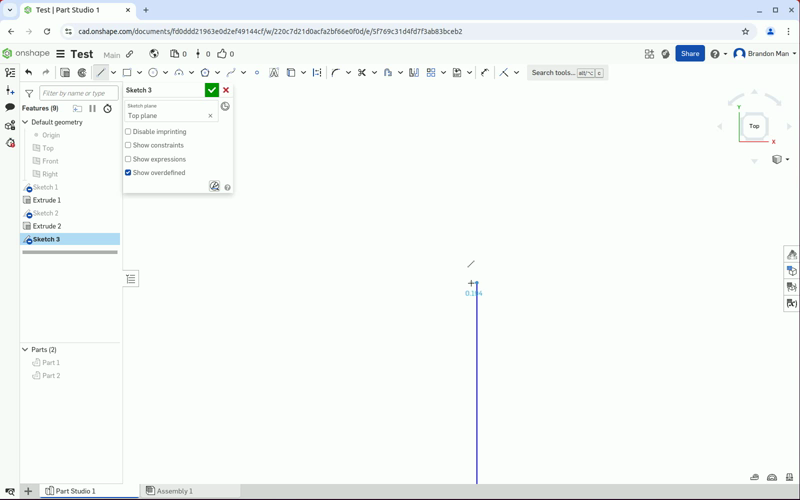
scroll(6)
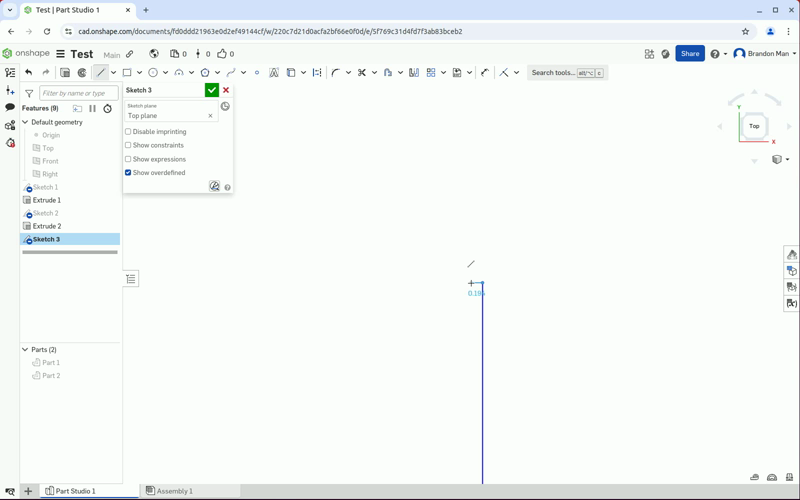
click(471, 282)
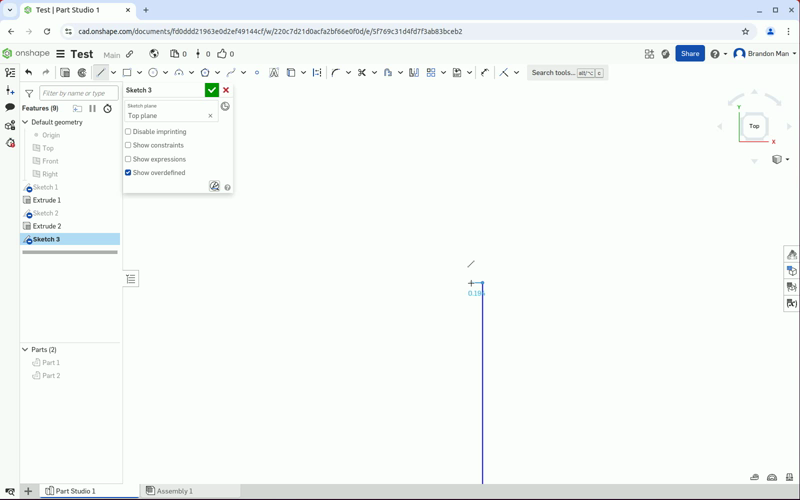
scroll(-6)
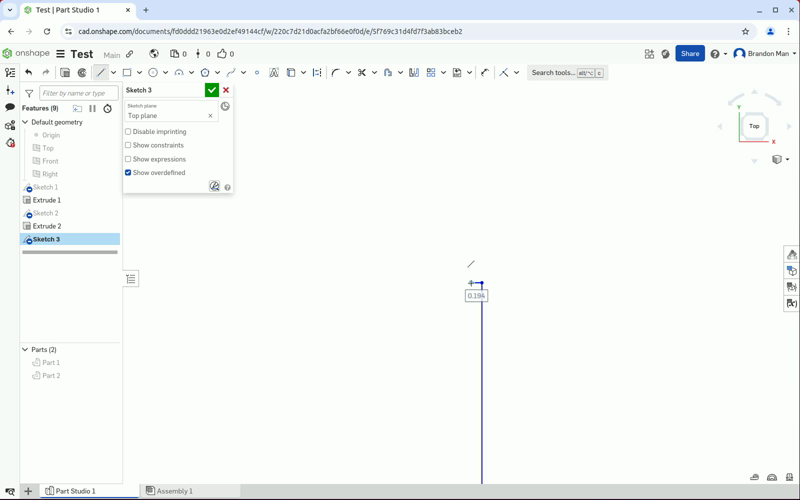
scroll(-6)
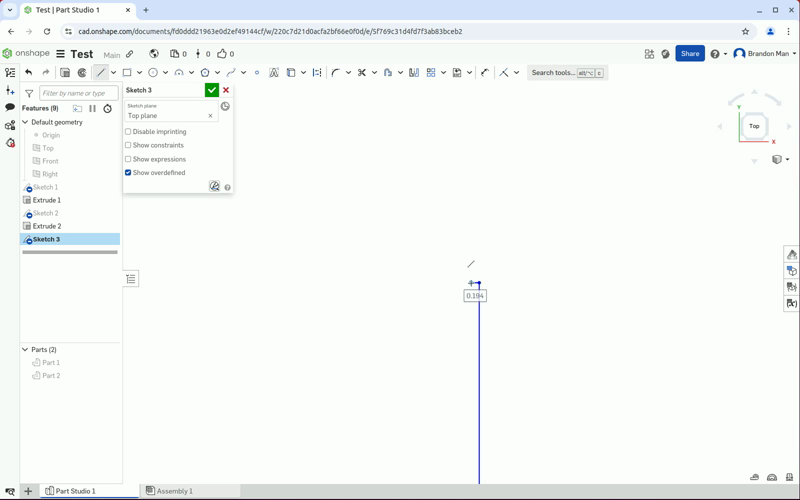
scroll(-6)
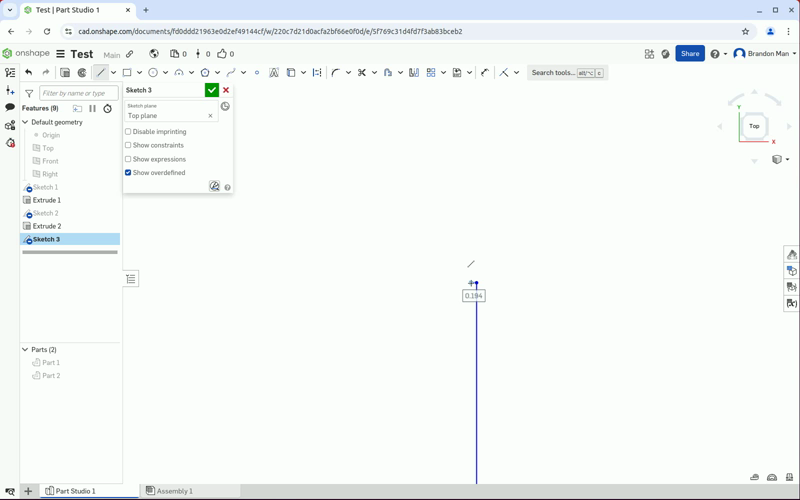
scroll(-6)
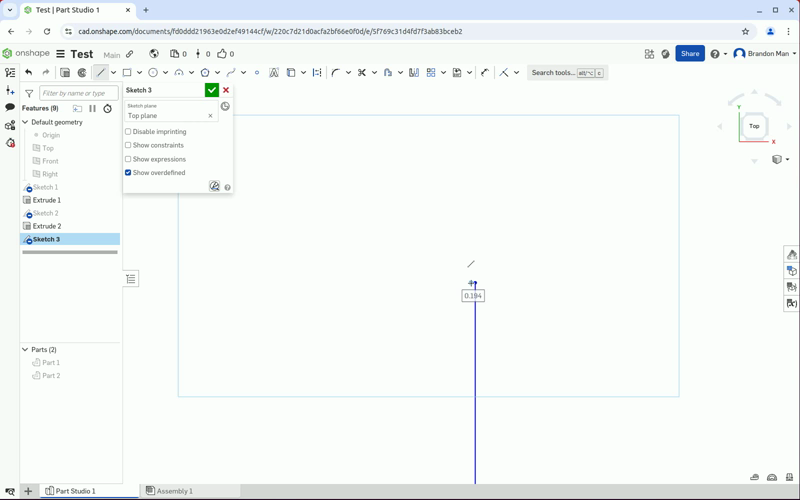
scroll(-6)
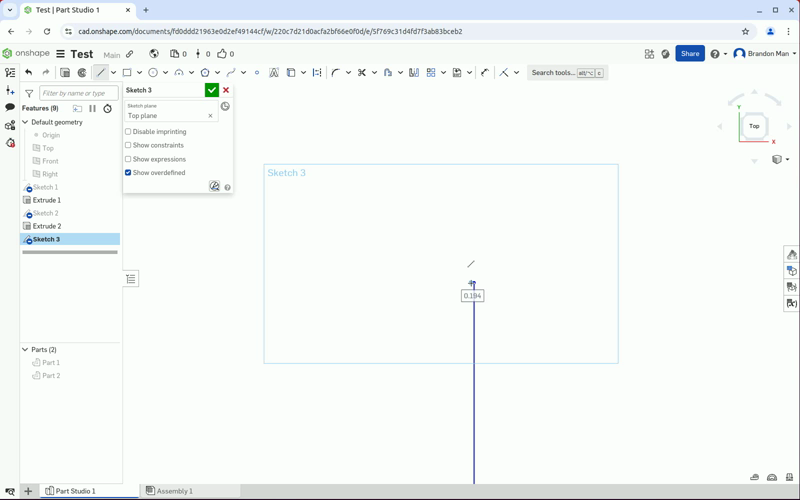
scroll(-6)
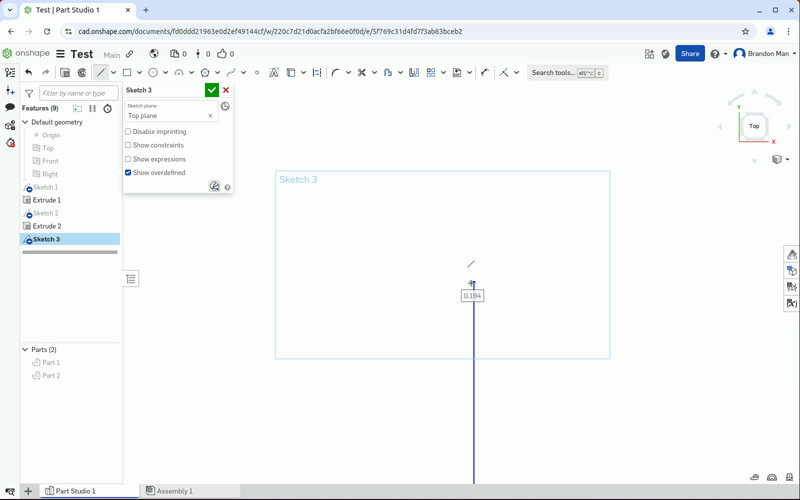
scroll(-6)
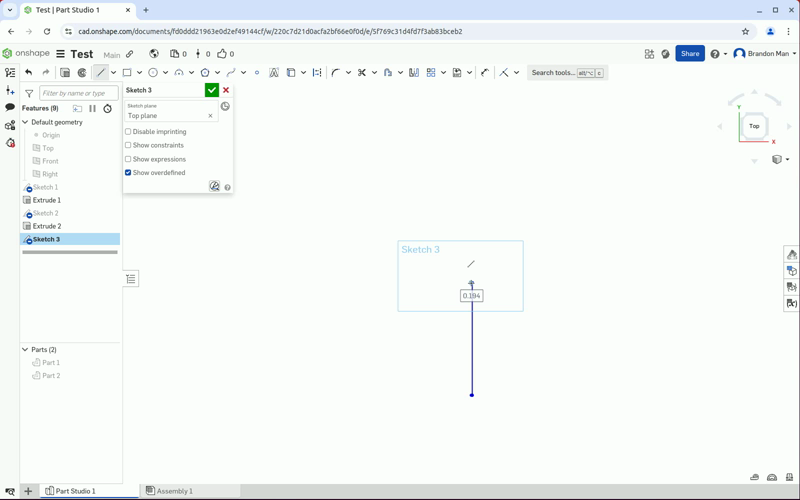
key_up(shift)
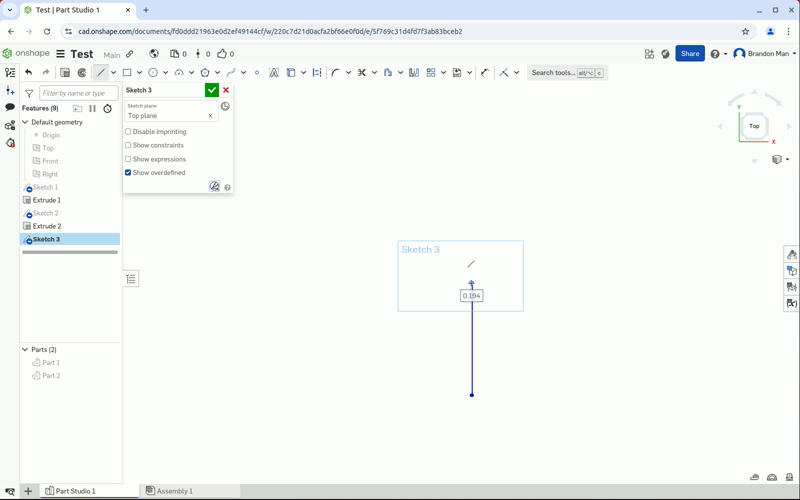
key_down(shift)
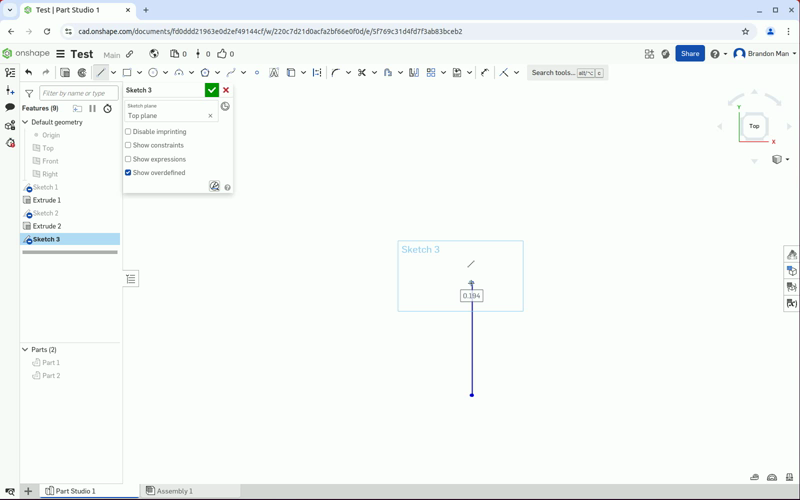
mouse_move(471, 395)
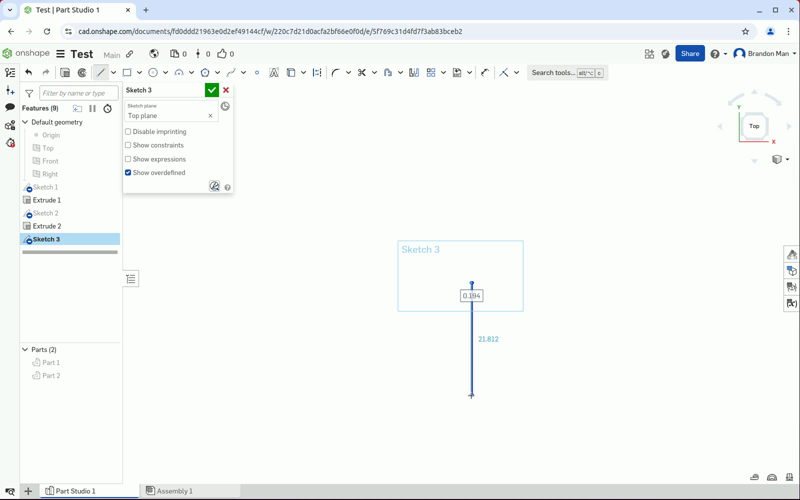
scroll(6)
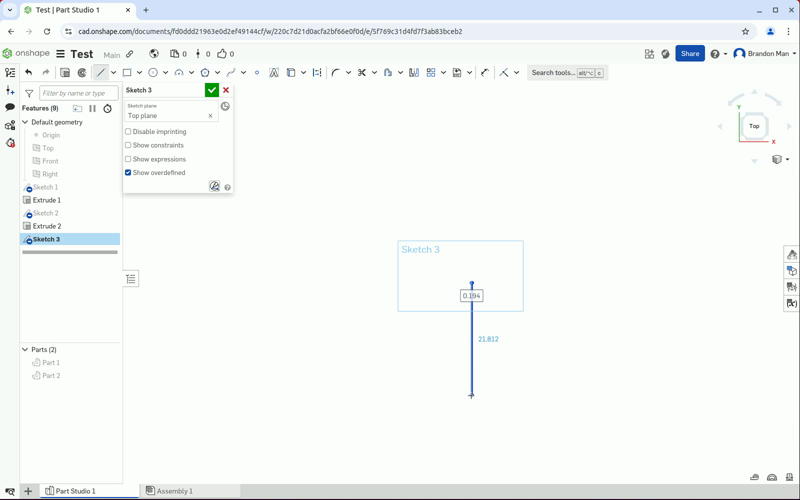
scroll(6)
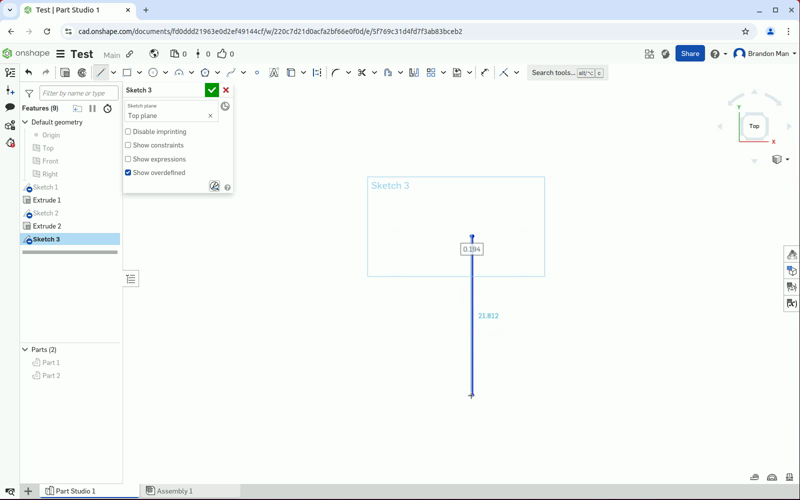
scroll(6)
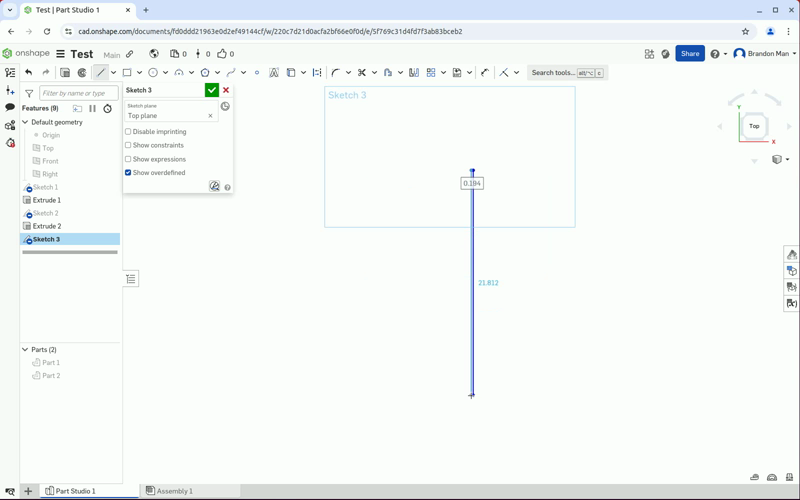
scroll(6)
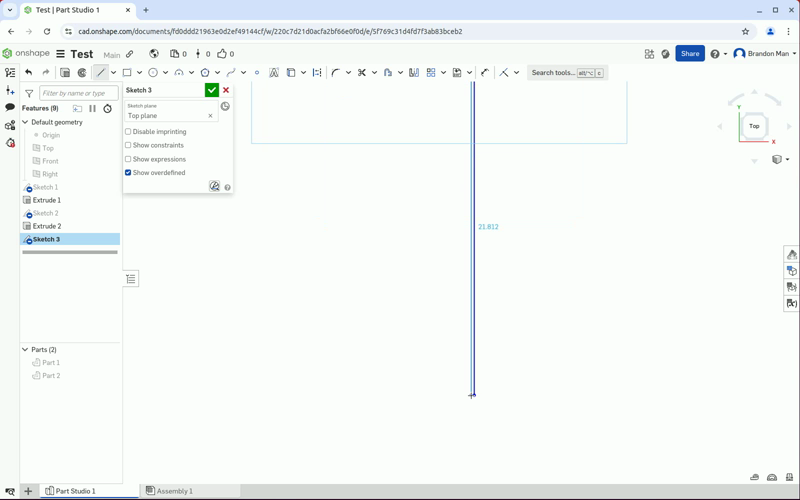
scroll(6)
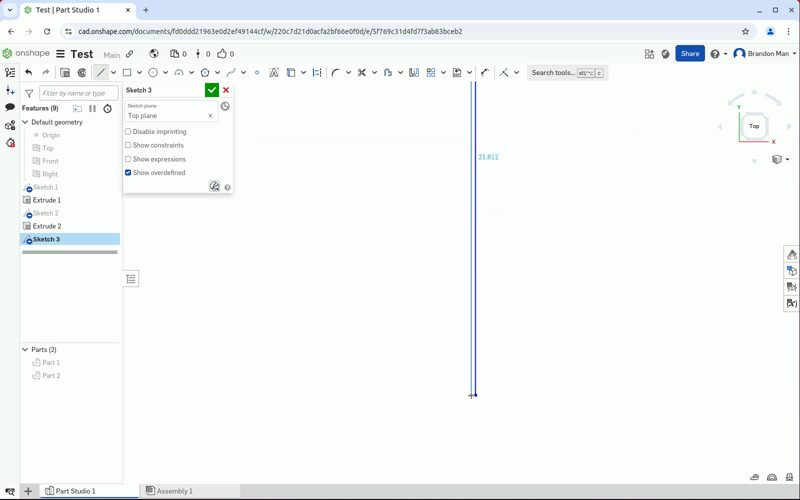
scroll(6)
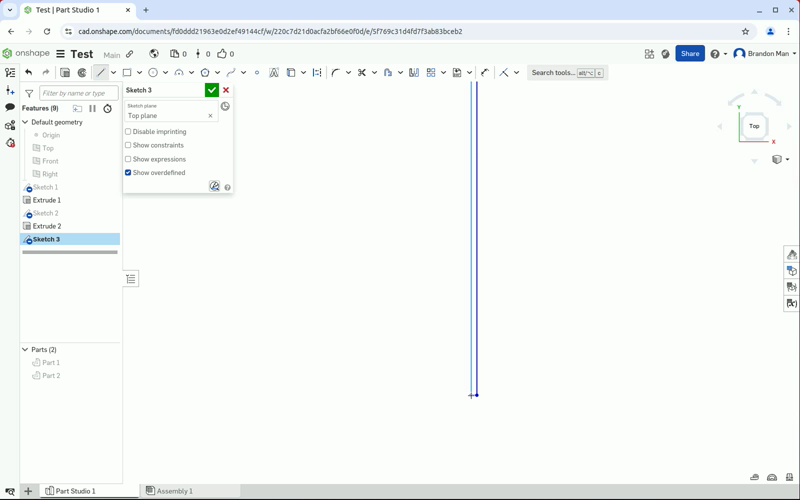
scroll(6)
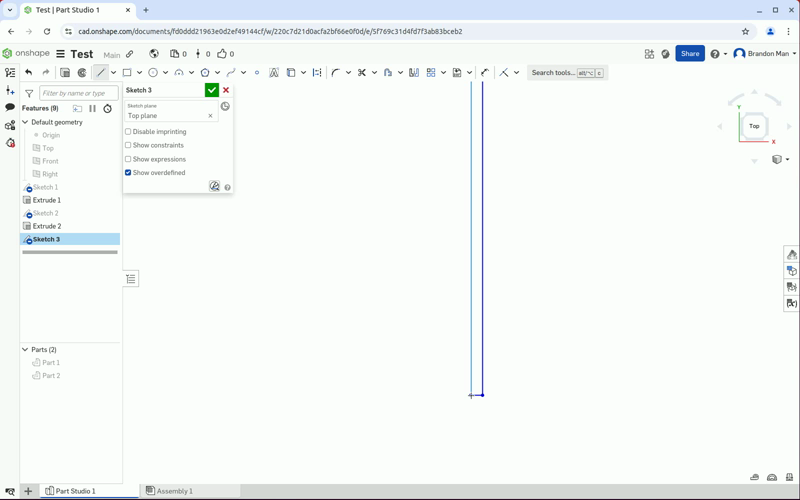
key_up(shift)
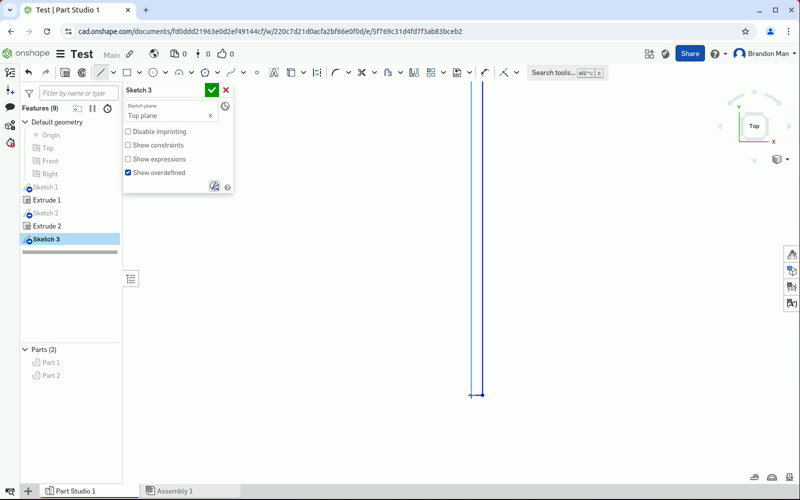
click(471, 395)
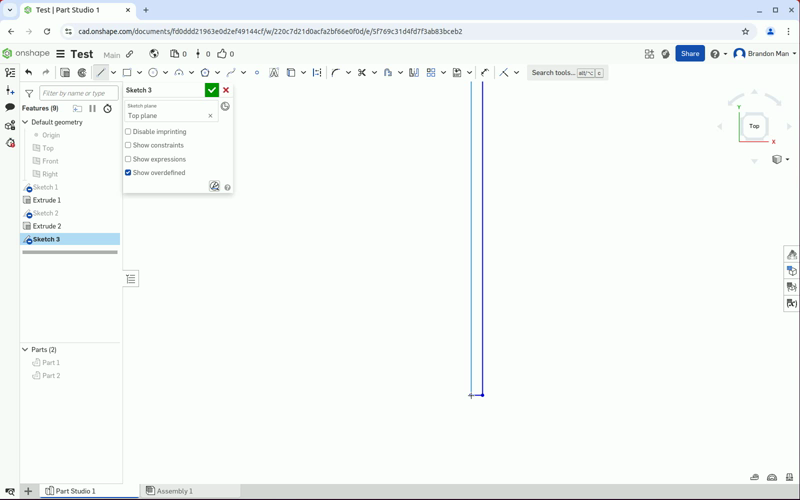
scroll(-6)
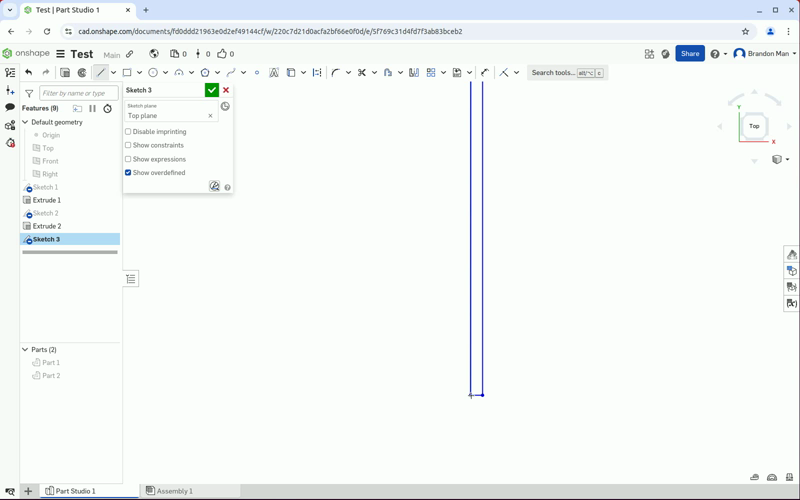
scroll(-6)
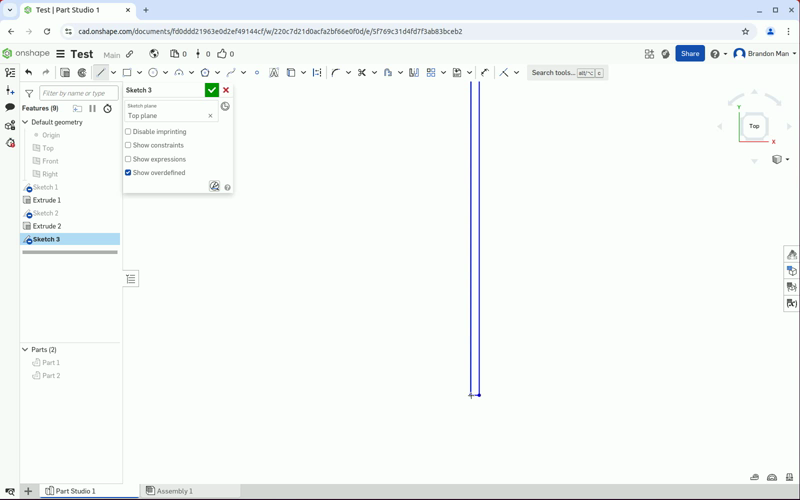
scroll(-6)
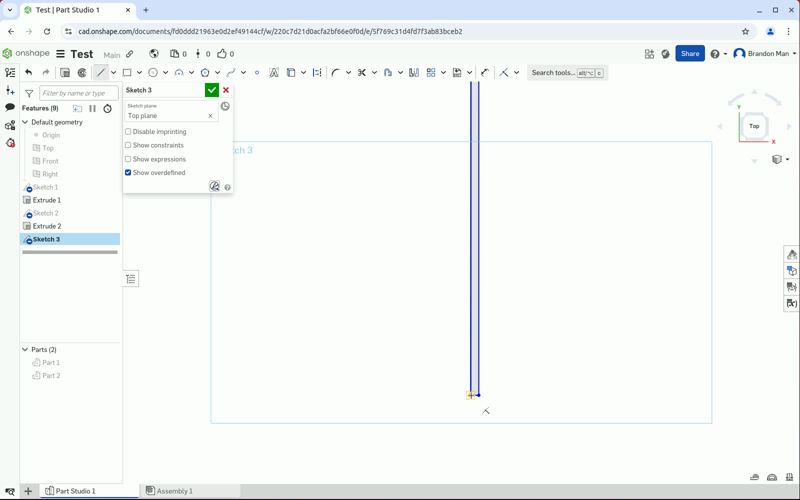
scroll(-6)
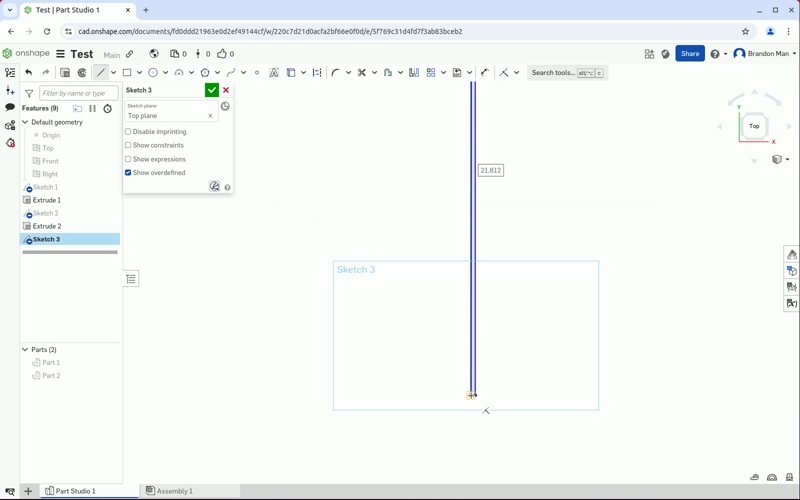
scroll(-6)
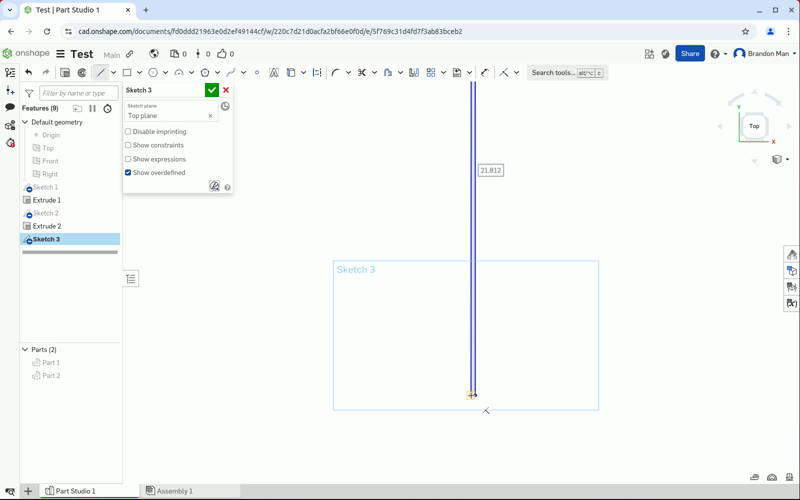
scroll(-6)
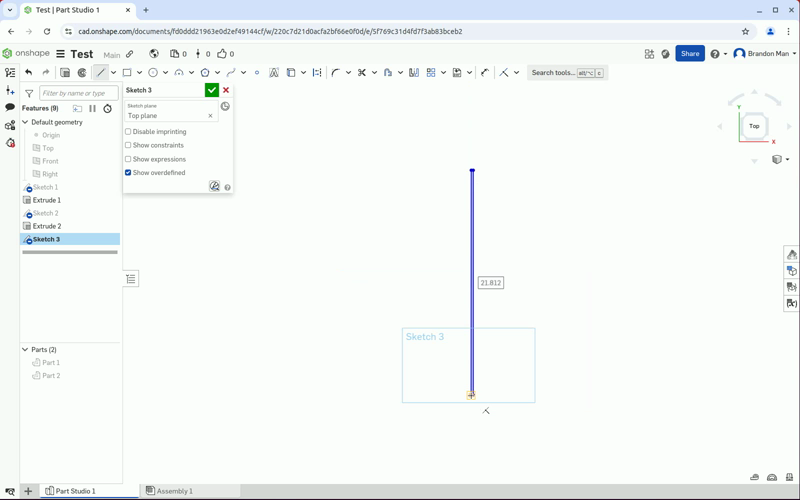
scroll(-6)
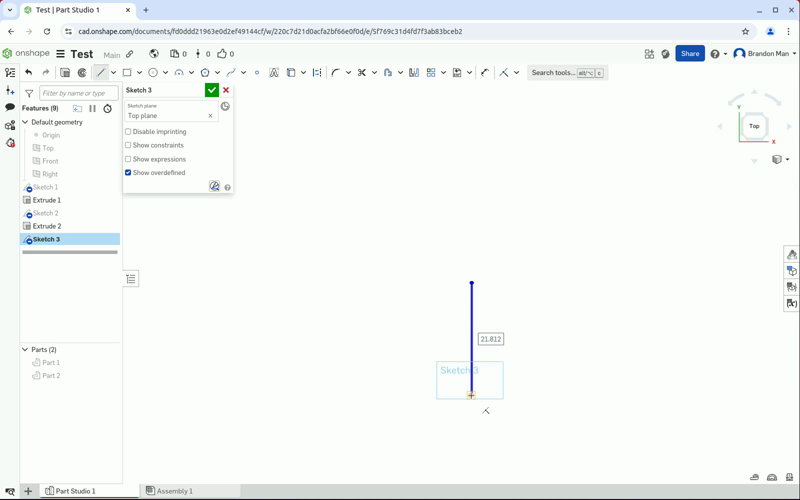
key(esc)
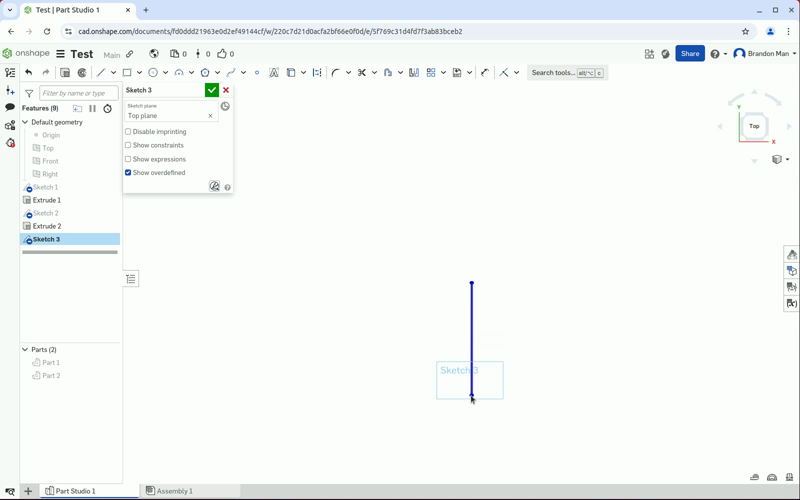
mouse_move(471, 379)
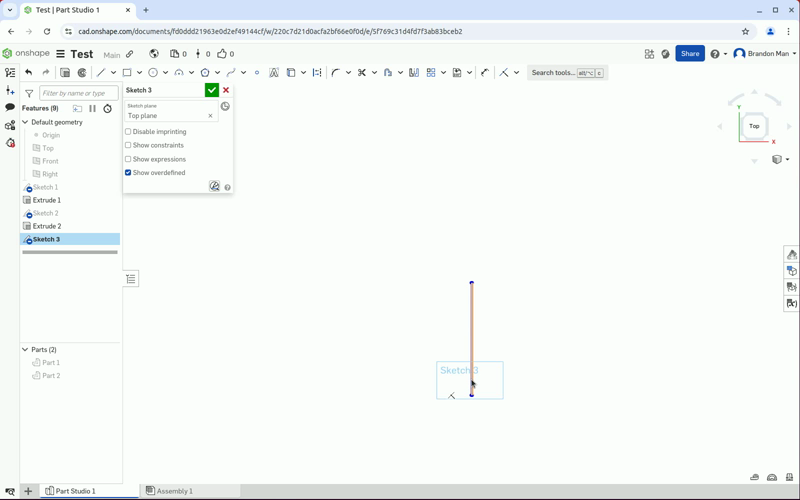
scroll(6)
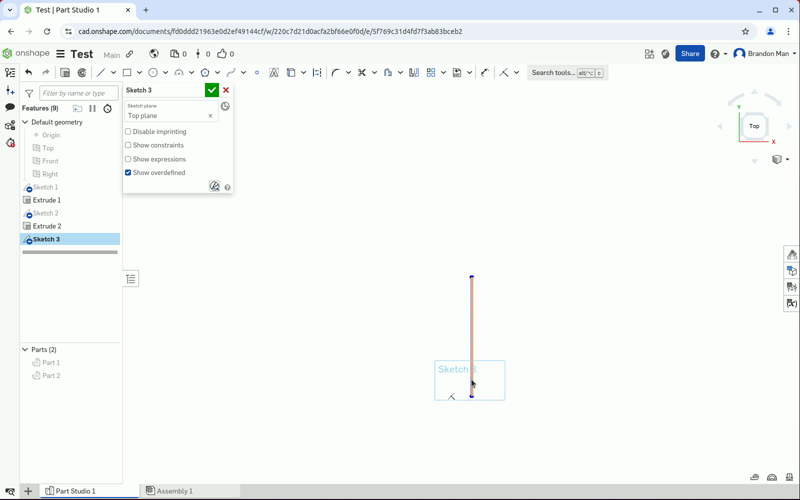
scroll(6)
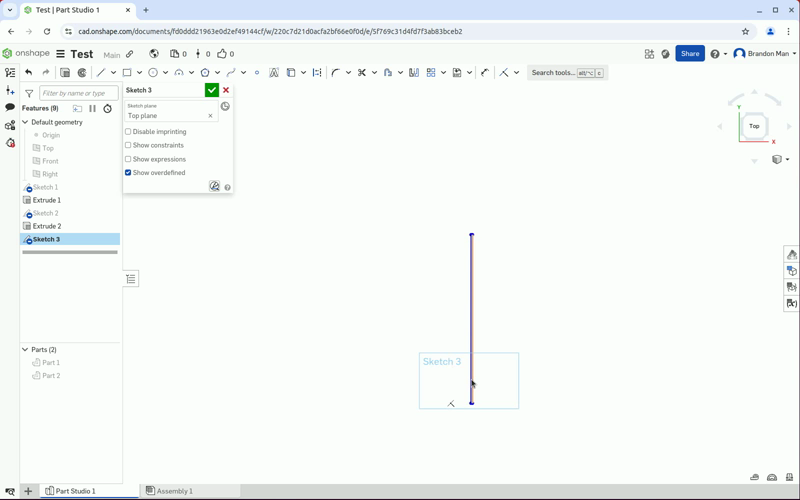
scroll(6)
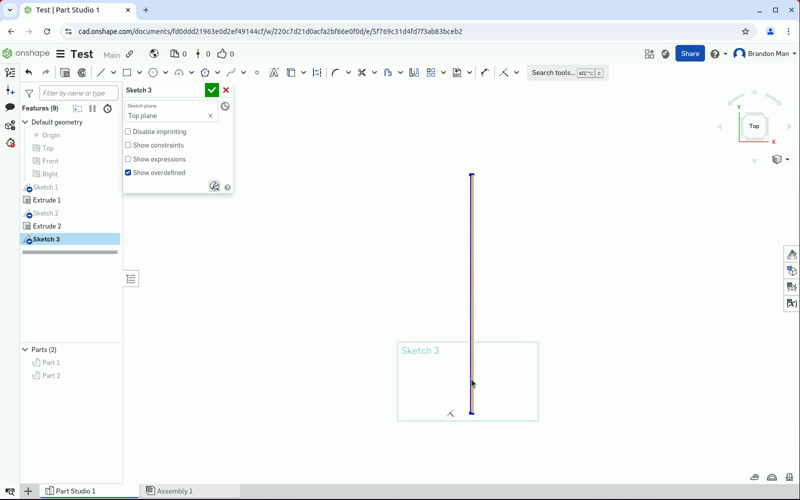
scroll(6)
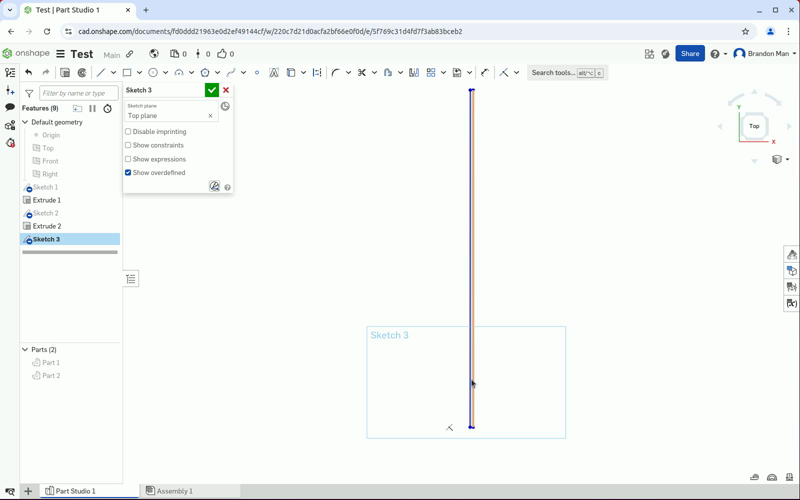
scroll(6)
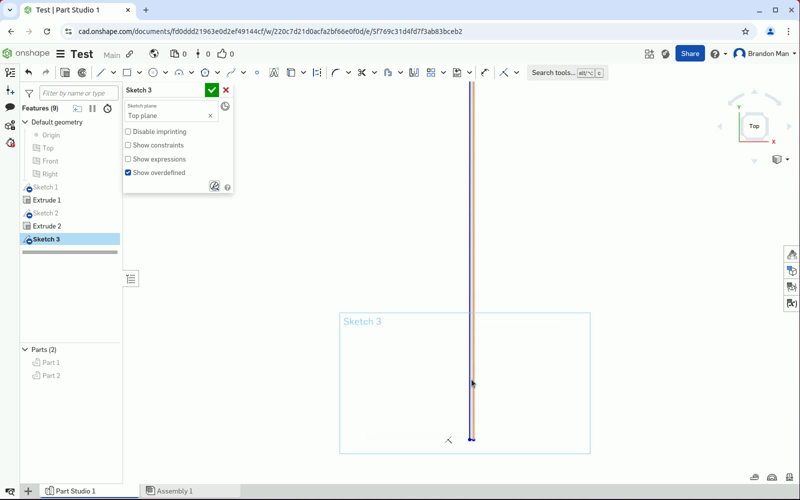
scroll(6)
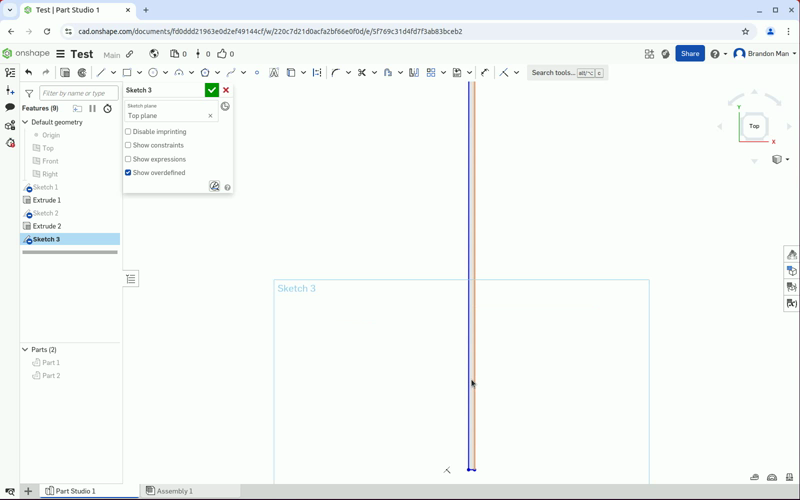
scroll(6)
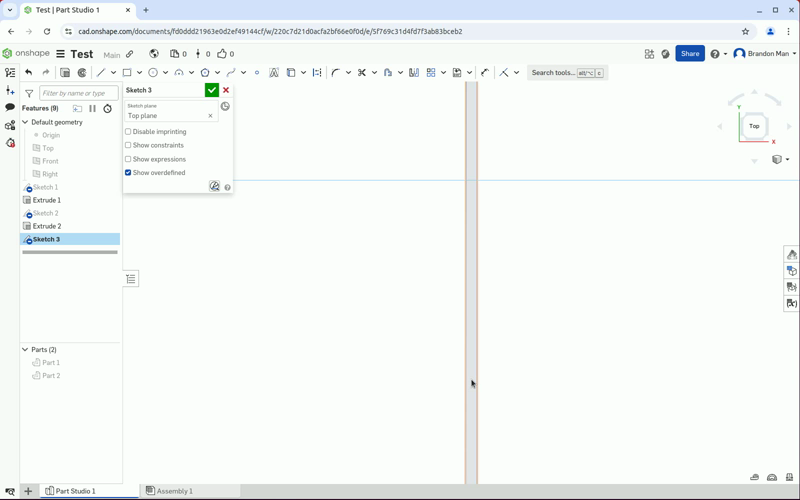
click(471, 379)
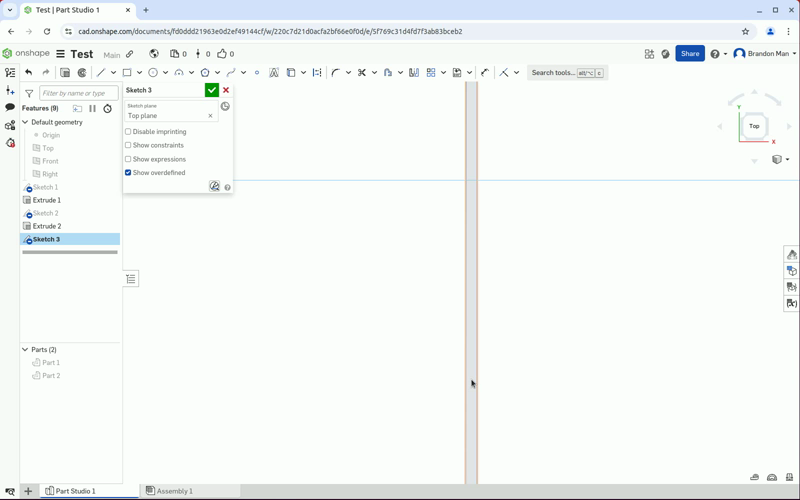
scroll(-6)
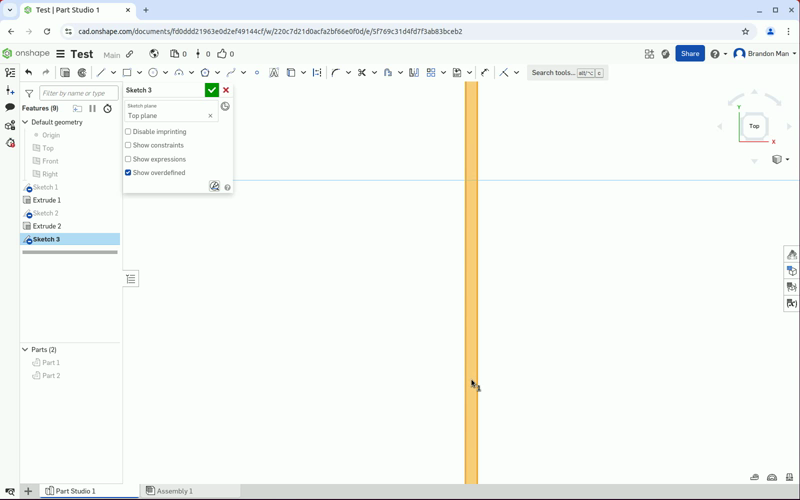
scroll(-6)
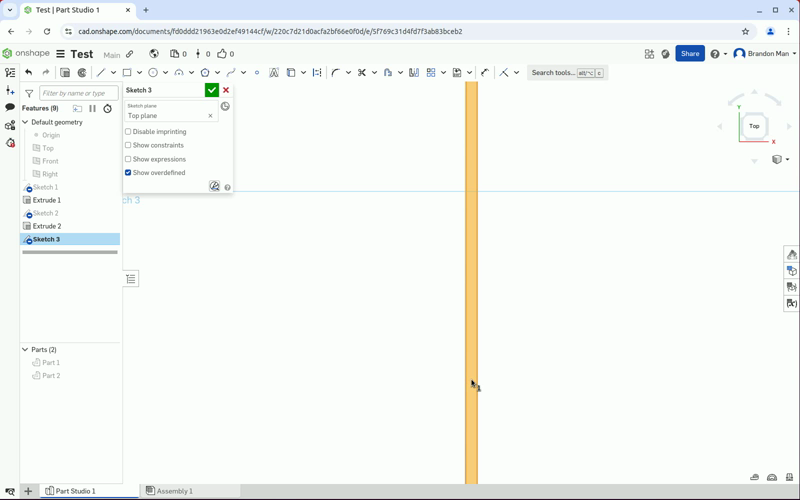
scroll(-6)
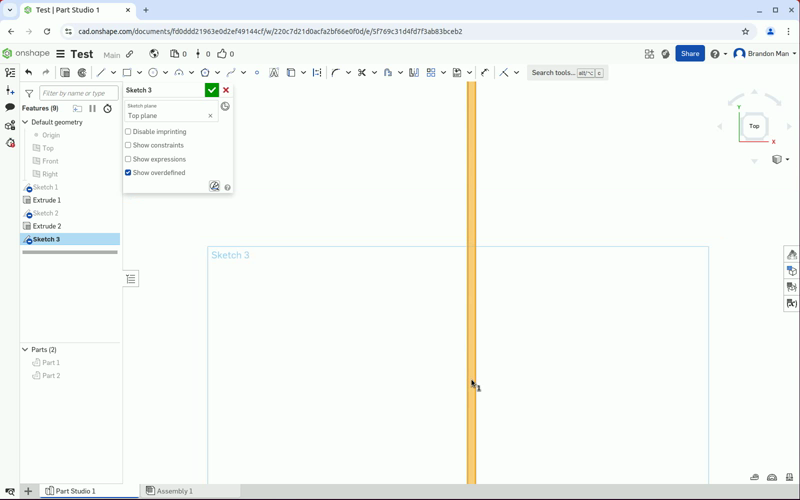
scroll(-6)
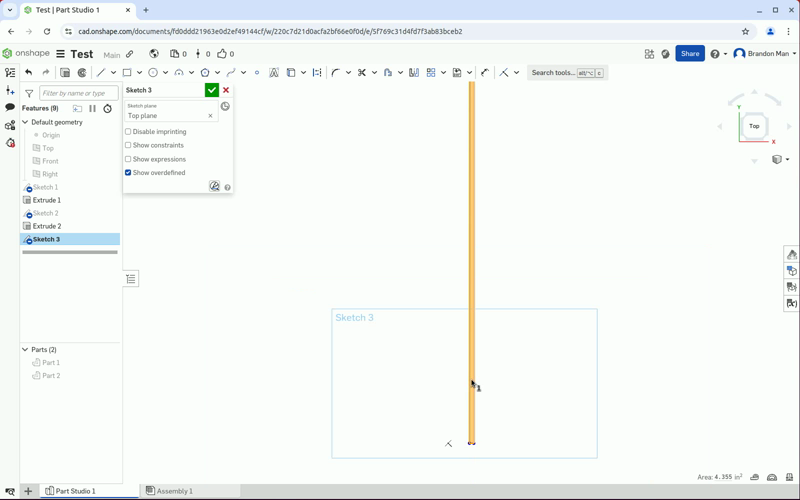
scroll(-6)
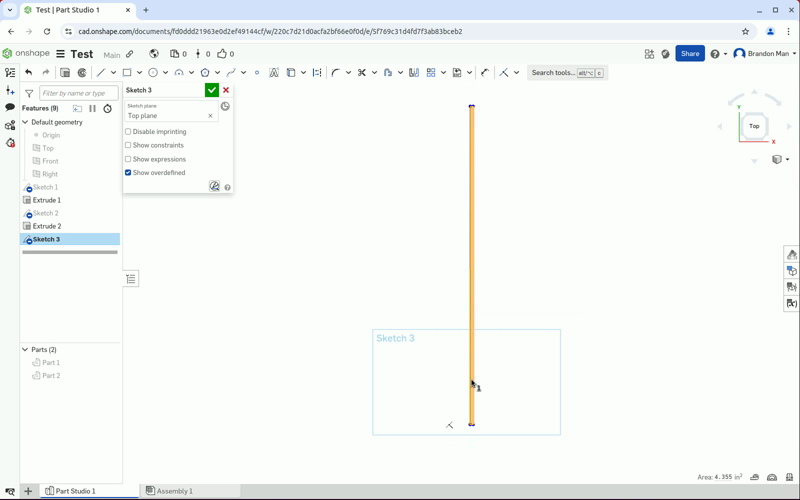
scroll(-6)
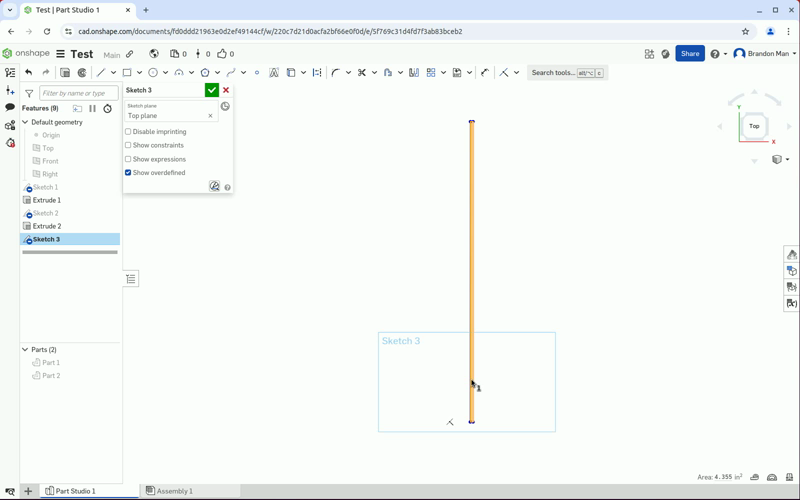
scroll(-6)
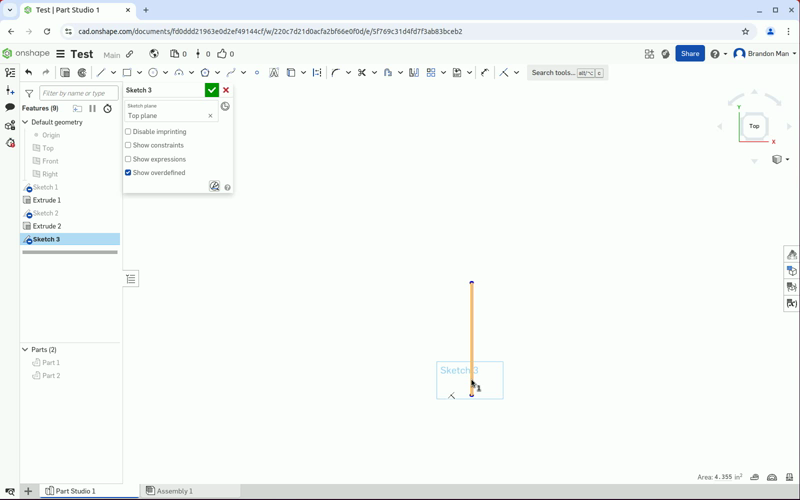
mouse_move(73, 352)
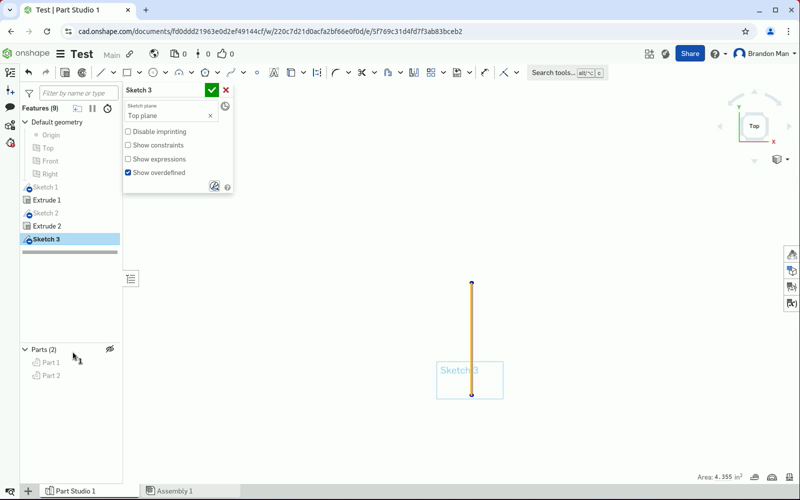
key(shift+y)
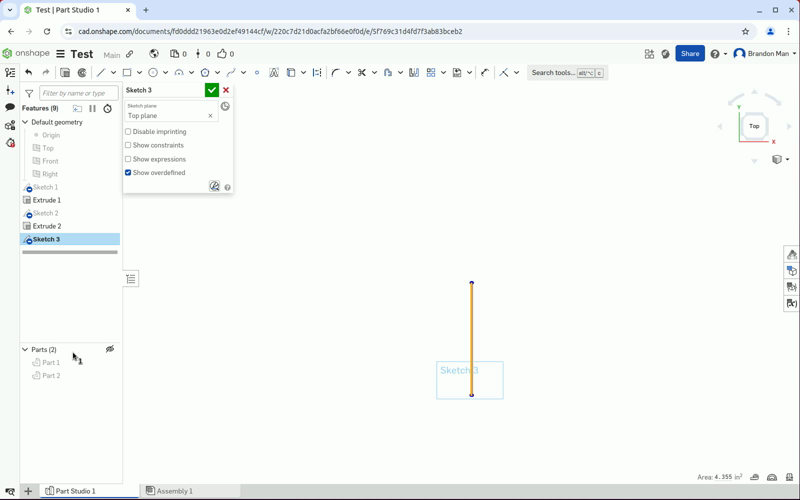
key(shift+e)
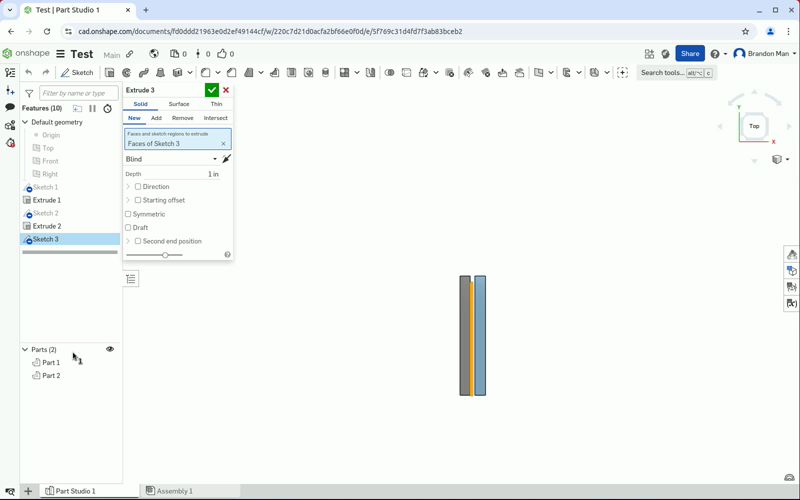
mouse_move(143, 106)
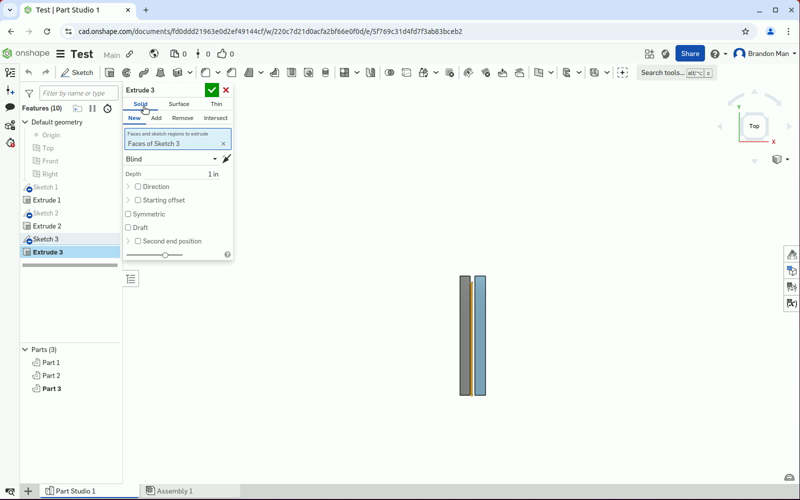
click(143, 106)
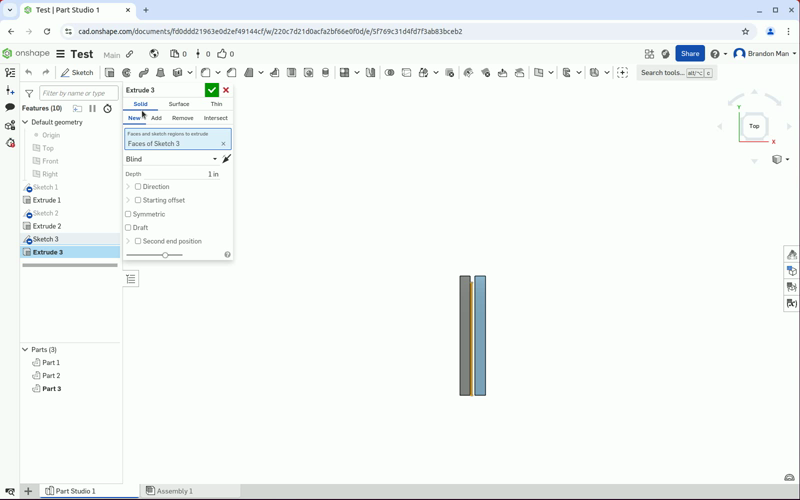
mouse_move(137, 120)
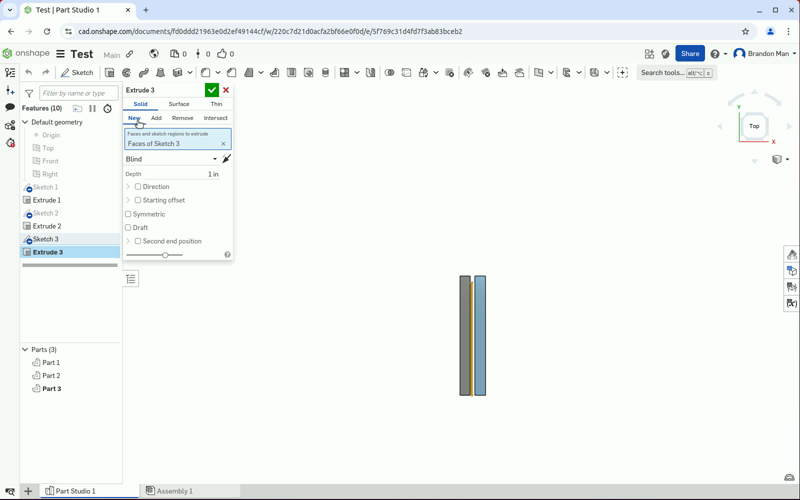
click(137, 120)
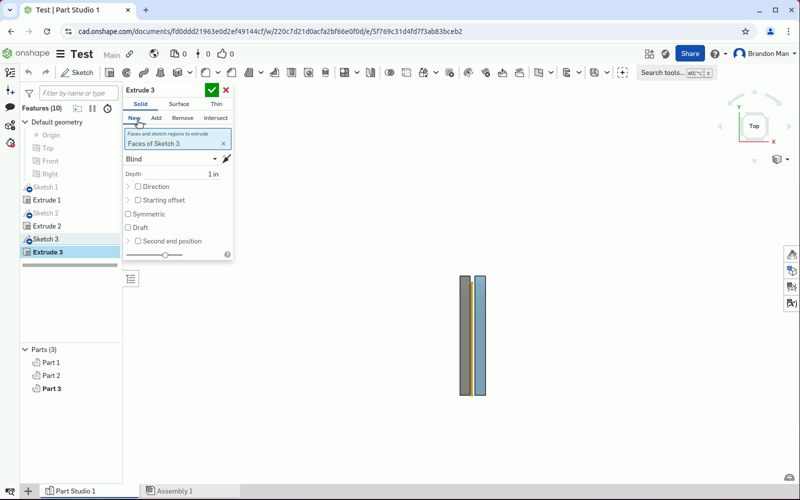
key(tab, 4)
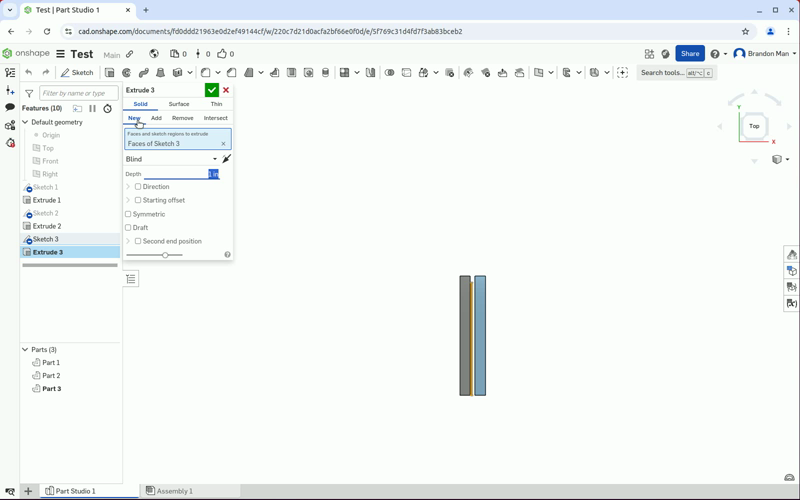
text(-0.241)
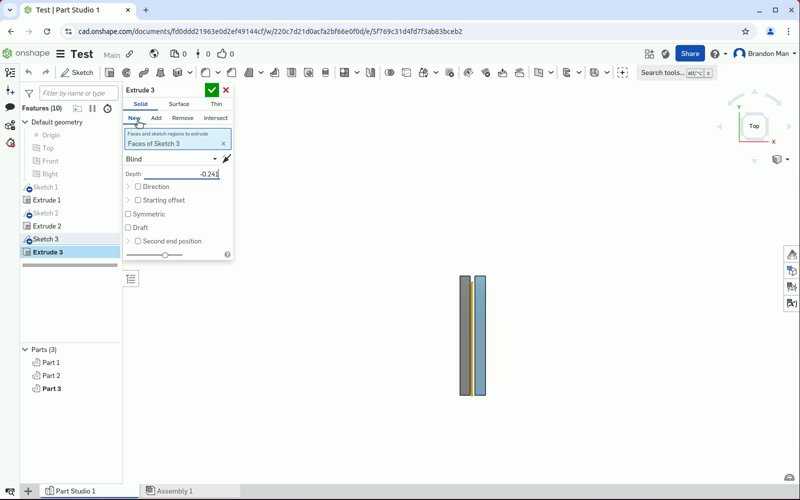
key(enter)
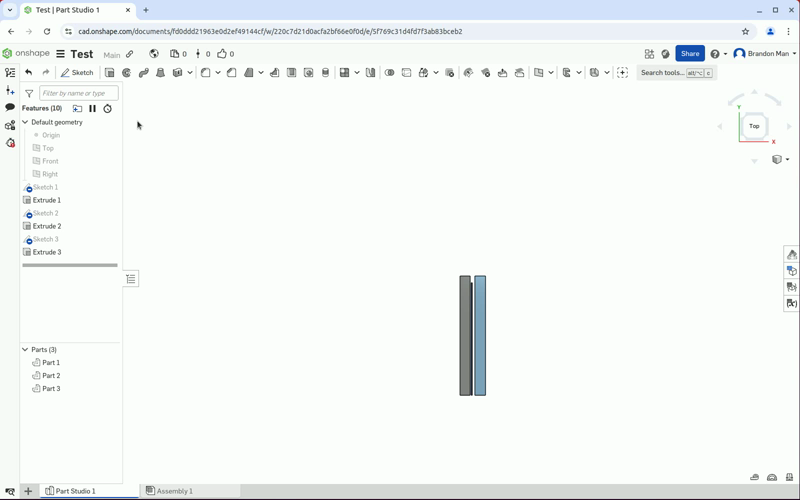
key(shift+h)
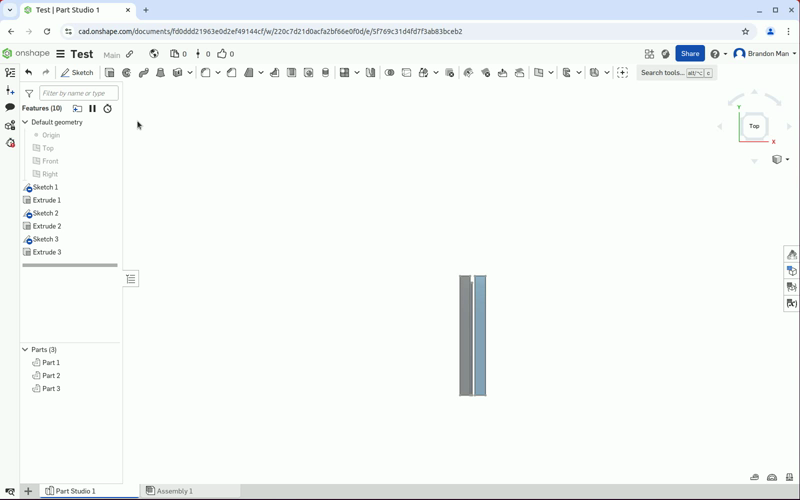
key(shift+h)
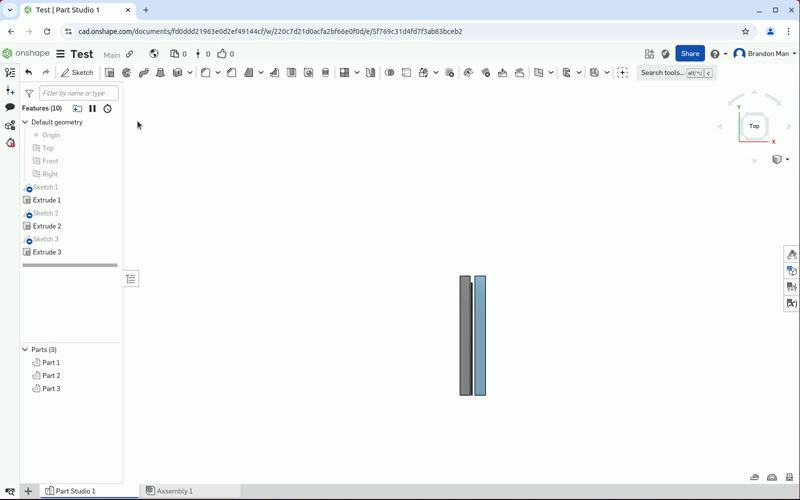
mouse_move(73, 189)
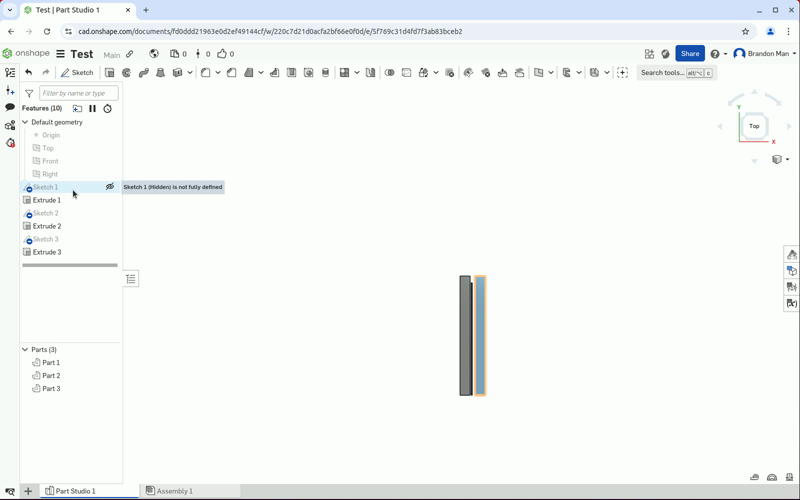
click(73, 189)
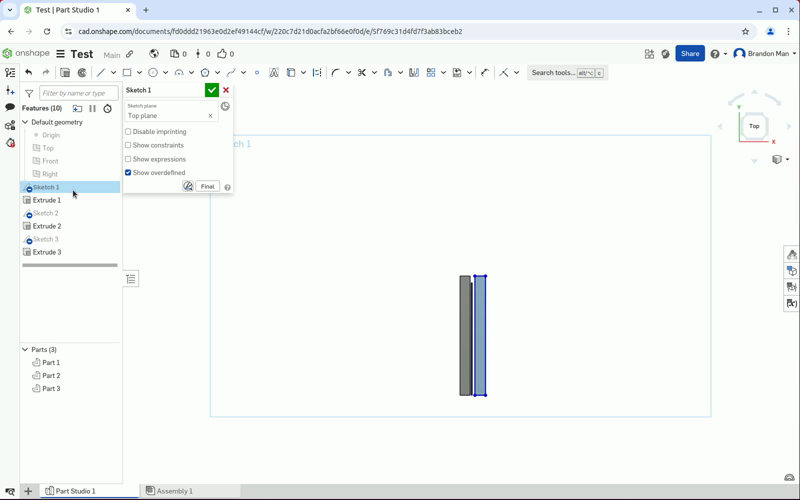
mouse_move(229, 92)
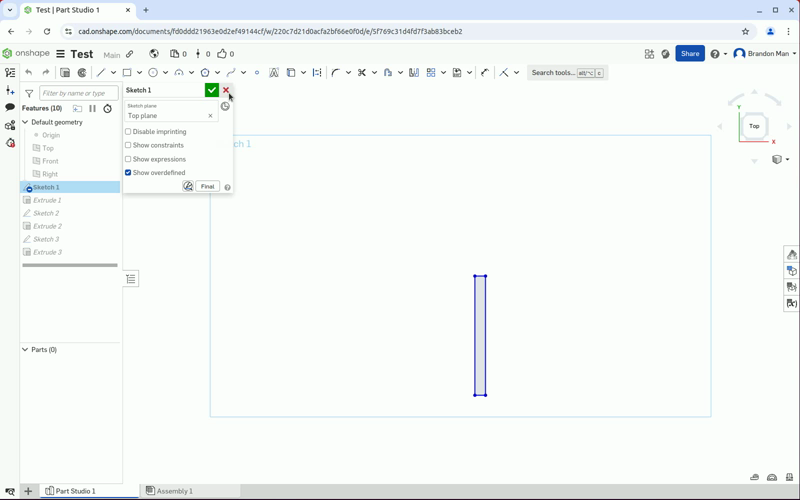
click(229, 92)
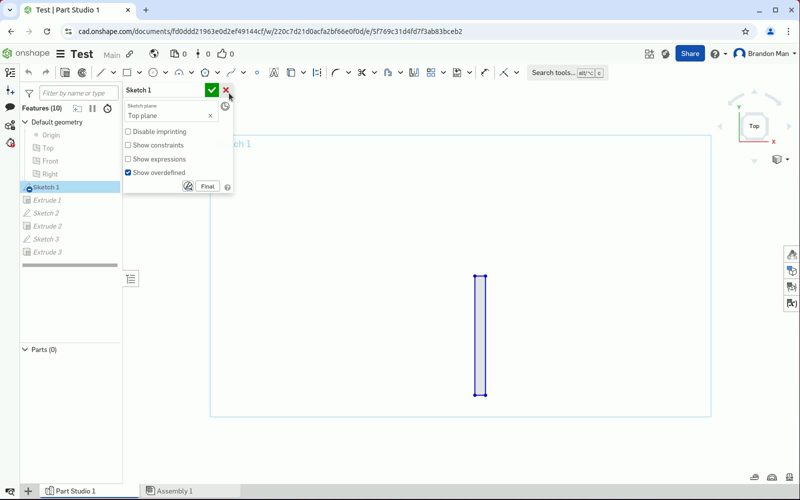
key(shift+s)
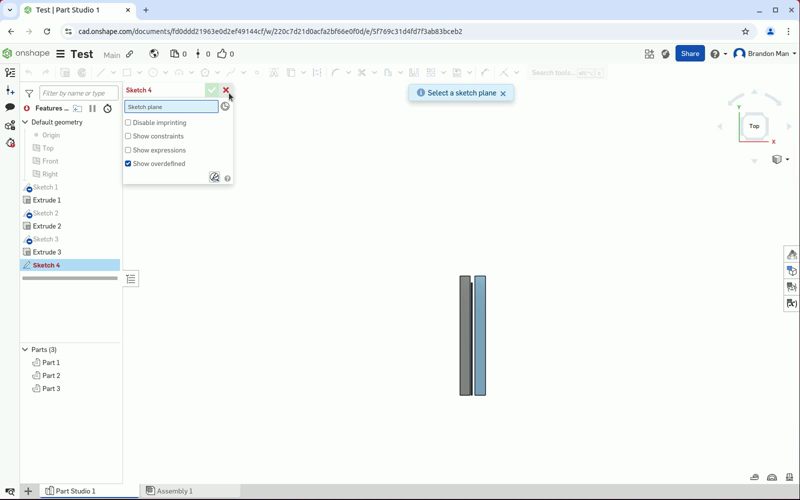
mouse_move(73, 150)
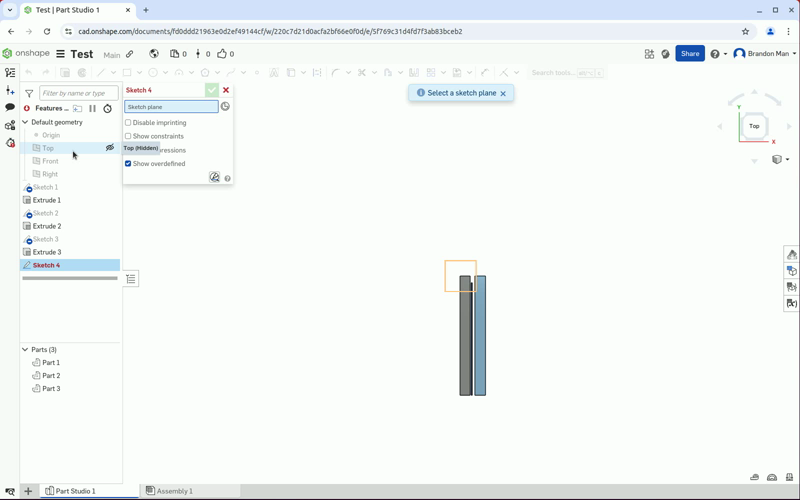
click(73, 150)
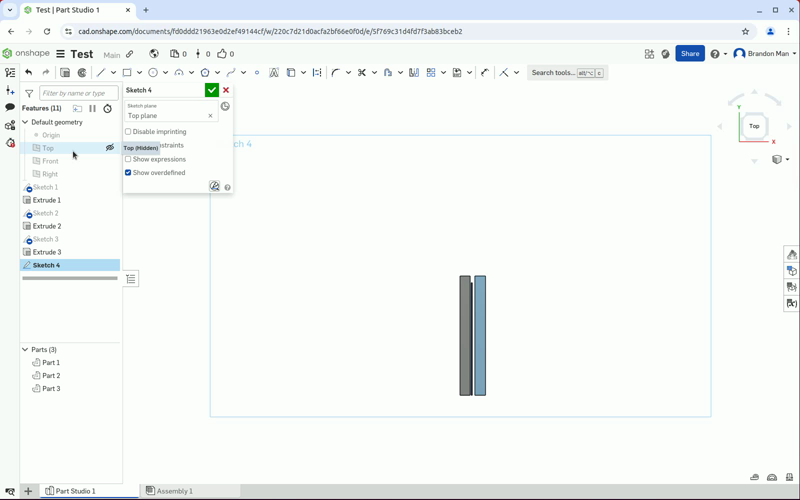
mouse_move(73, 352)
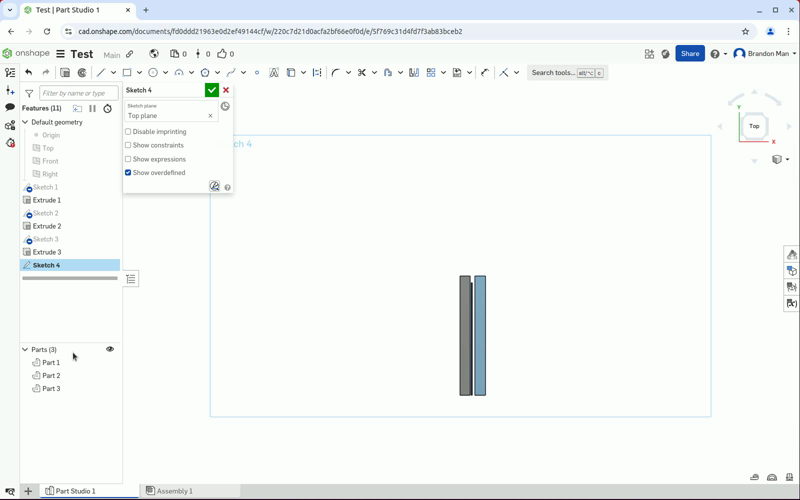
key(y)
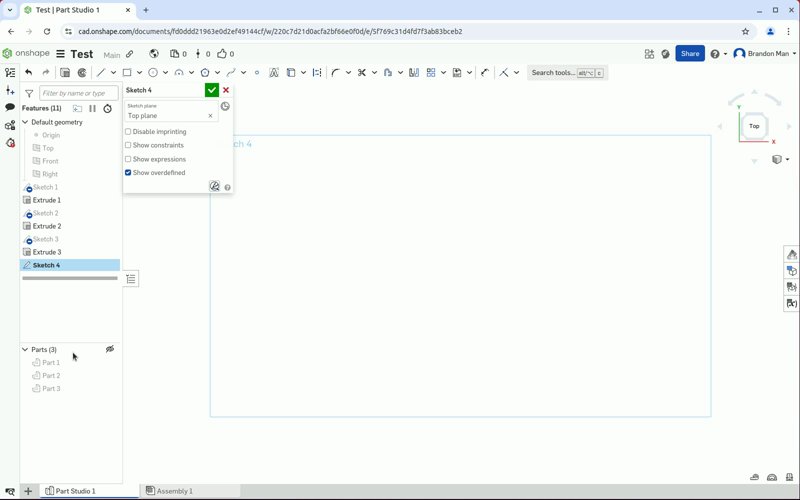
key(l)
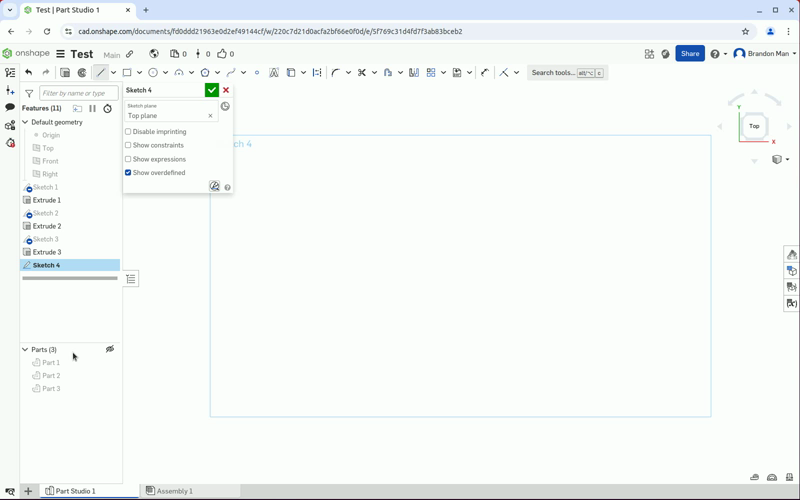
key_down(shift)
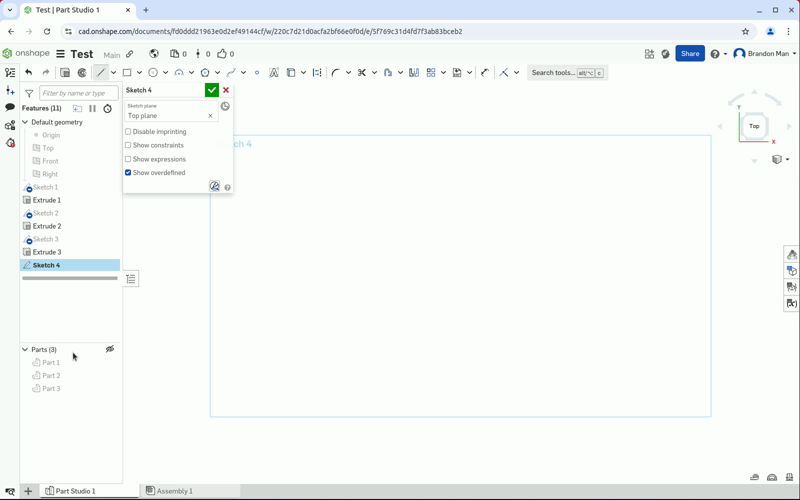
mouse_move(473, 395)
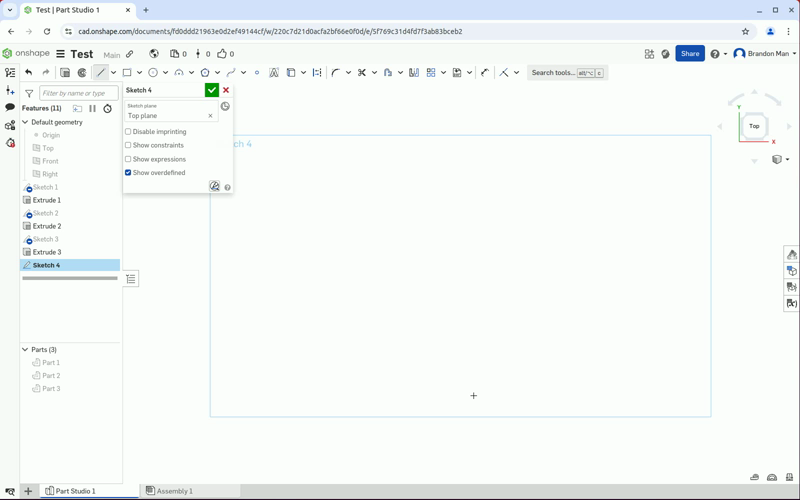
click(473, 395)
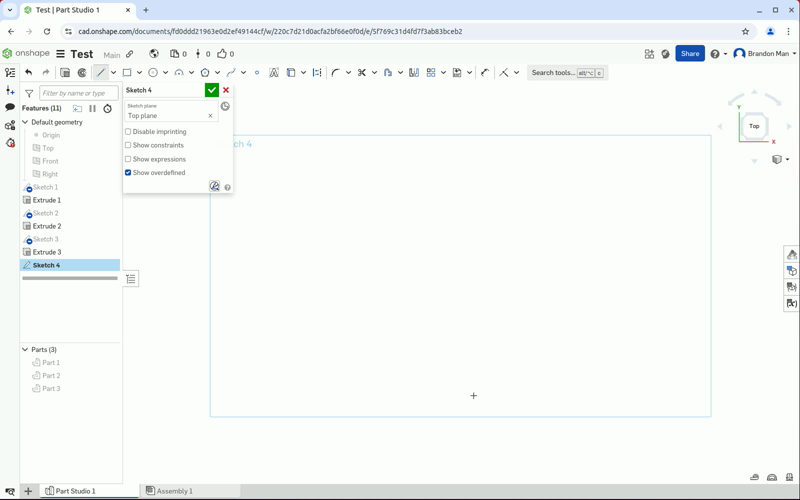
key_up(shift)
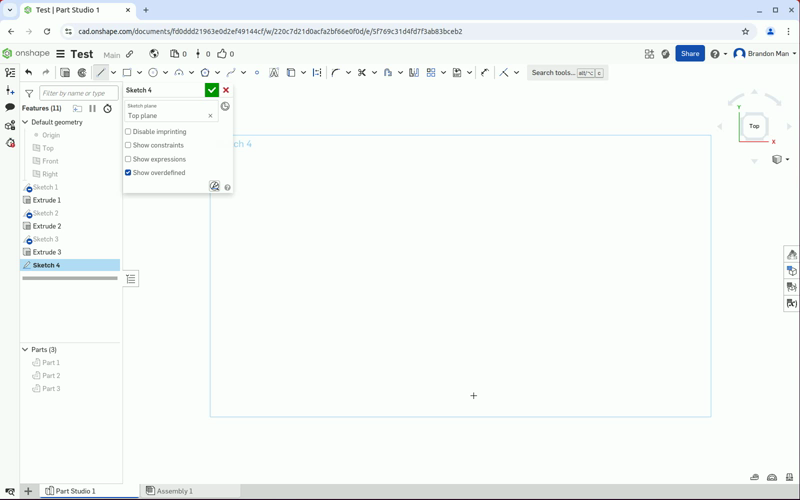
key_down(shift)
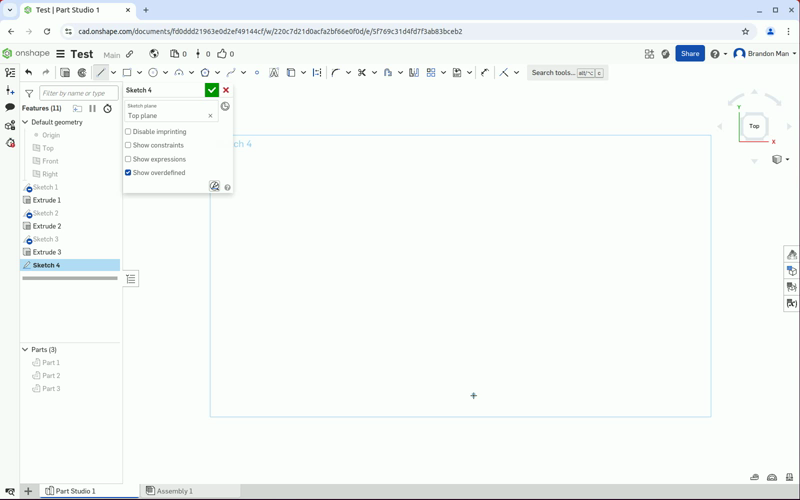
mouse_move(503, 395)
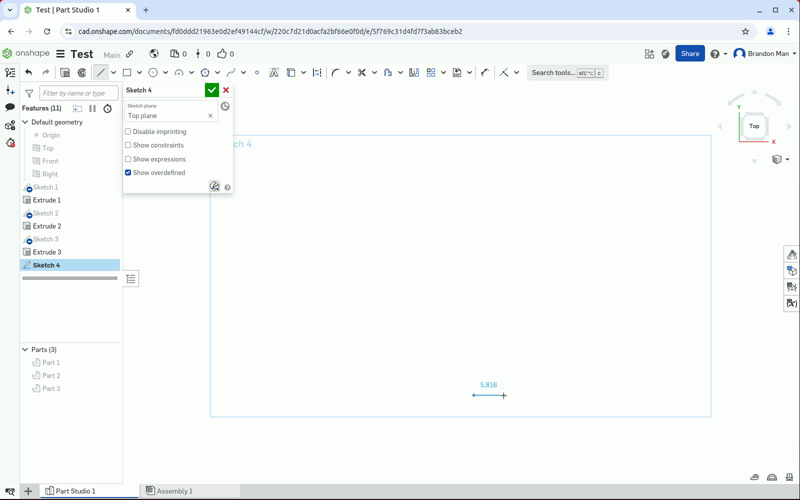
mouse_move(474, 395)
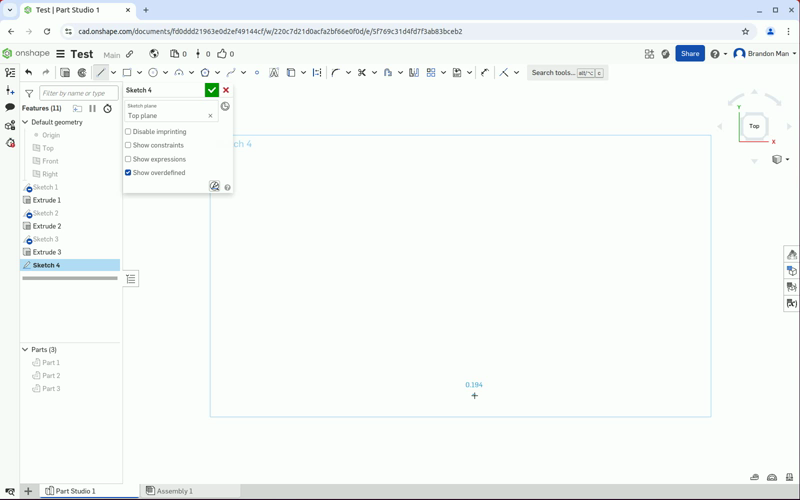
scroll(6)
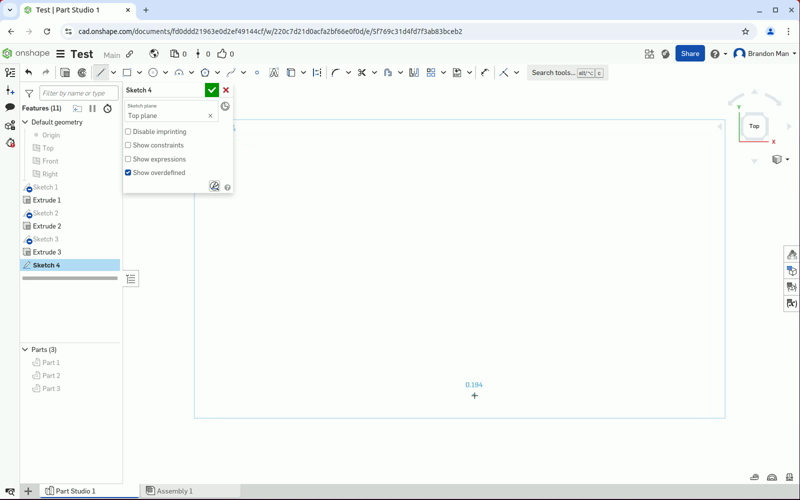
scroll(6)
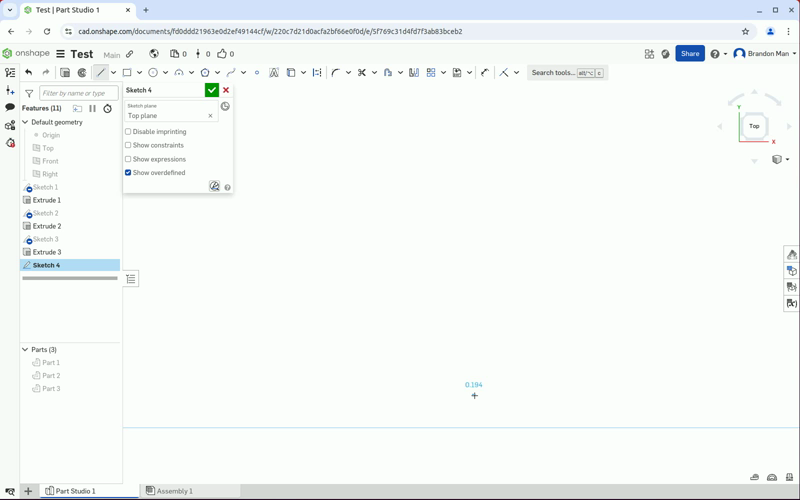
scroll(6)
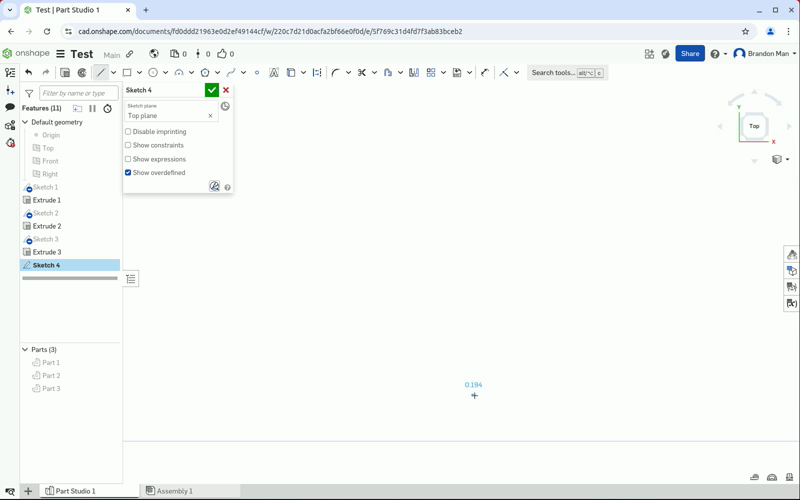
scroll(6)
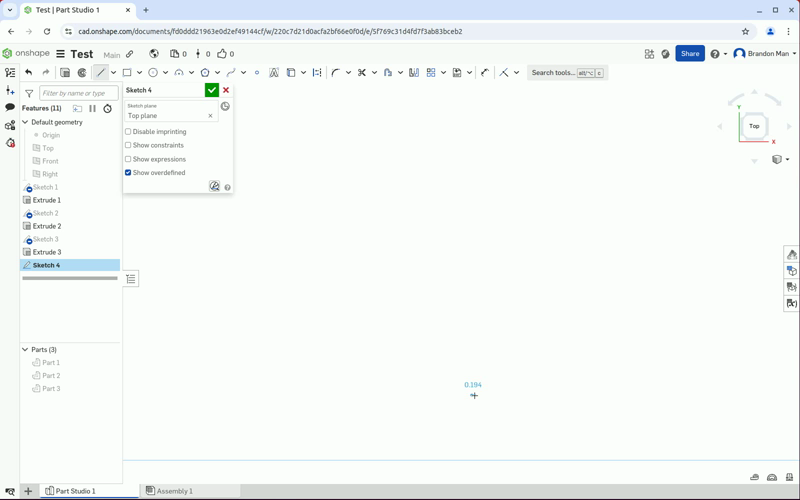
scroll(6)
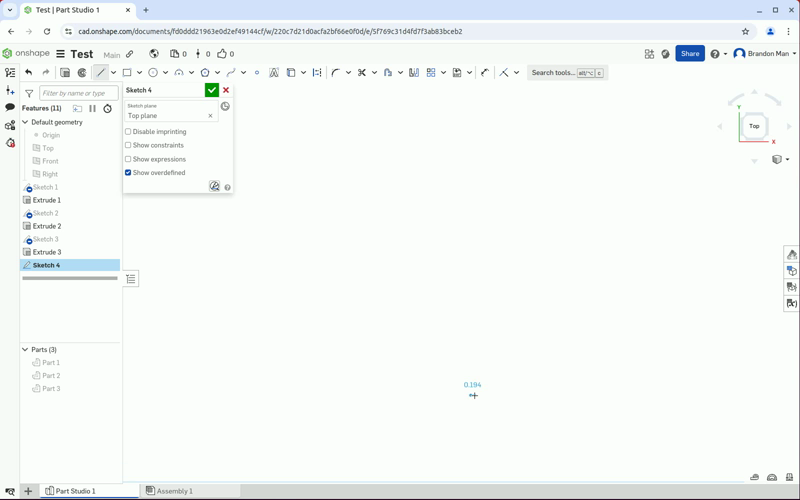
scroll(6)
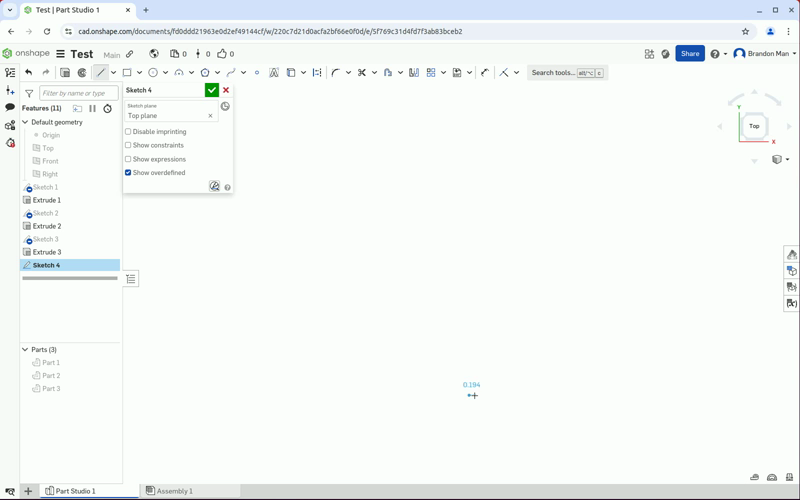
scroll(6)
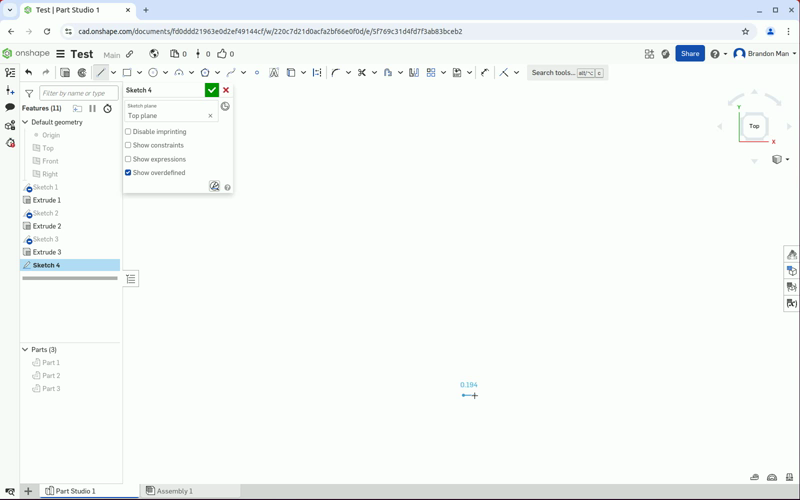
click(474, 395)
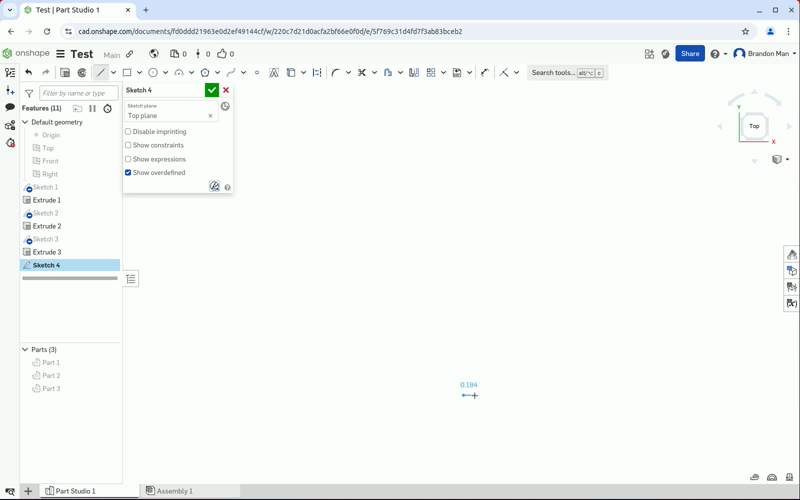
scroll(-6)
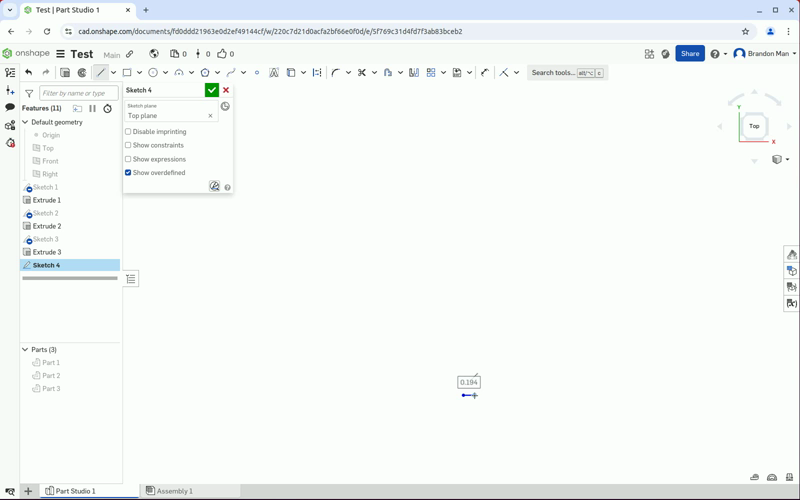
scroll(-6)
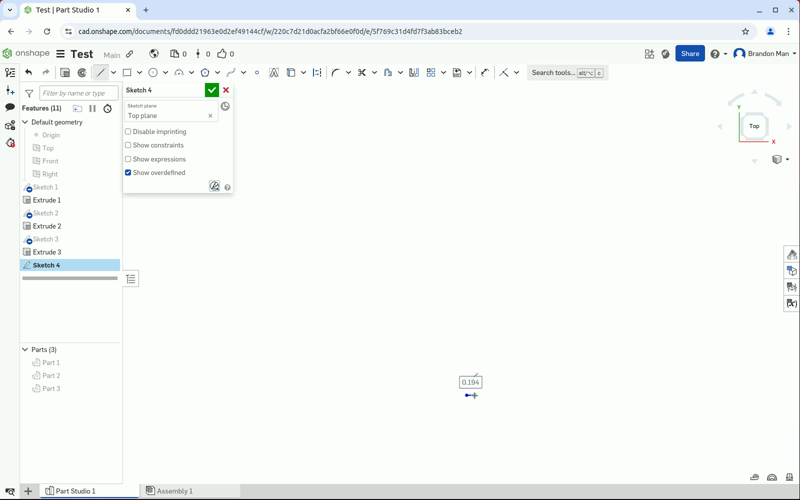
scroll(-6)
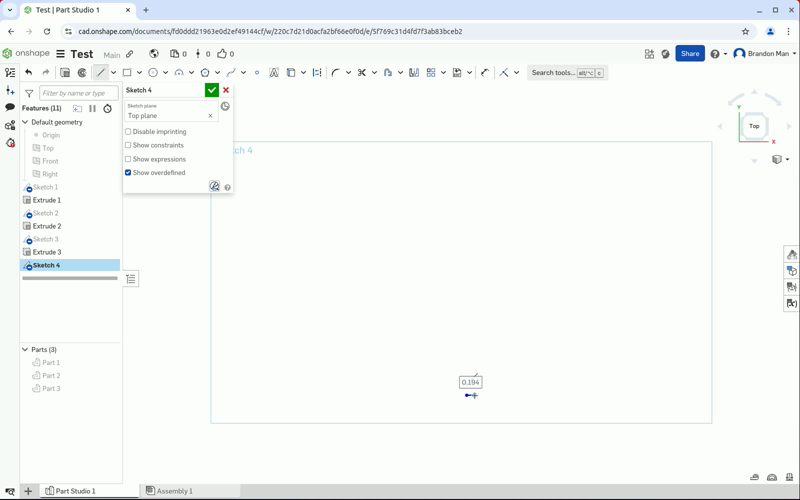
scroll(-6)
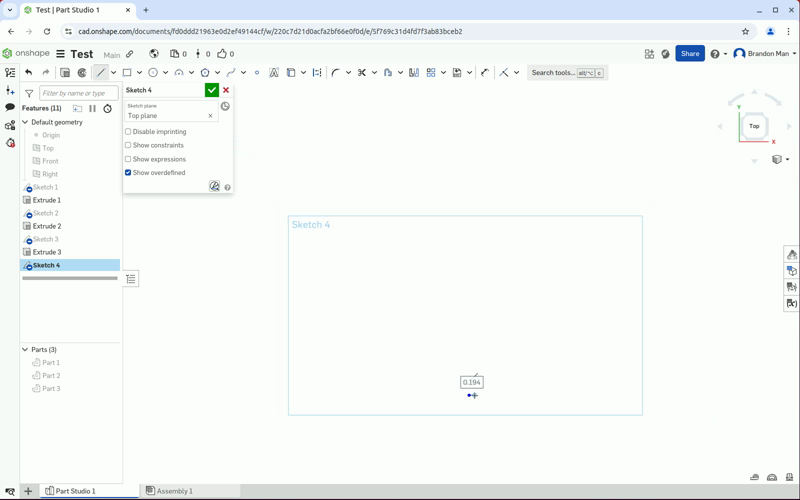
scroll(-6)
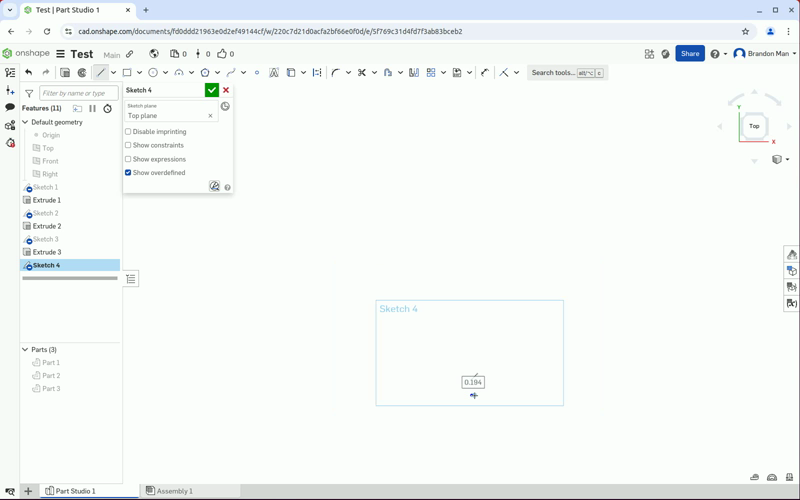
scroll(-6)
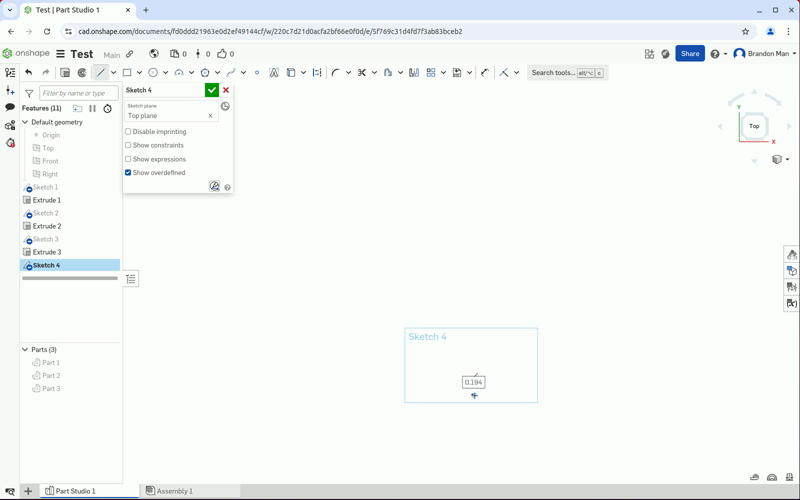
scroll(-6)
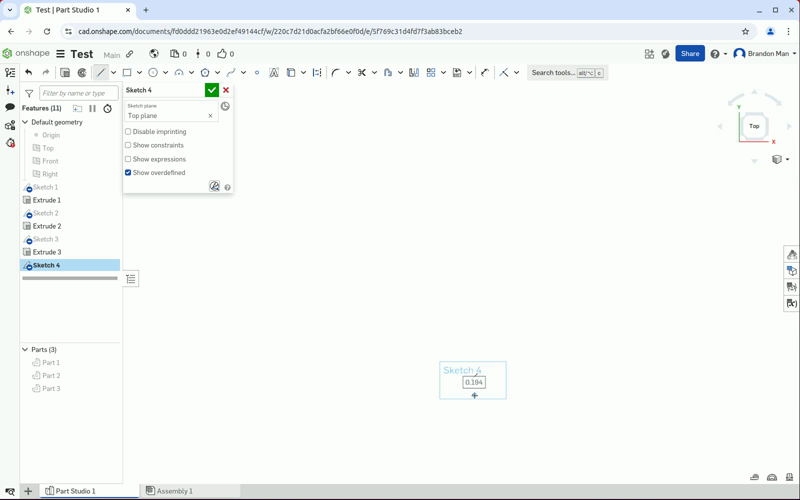
key_up(shift)
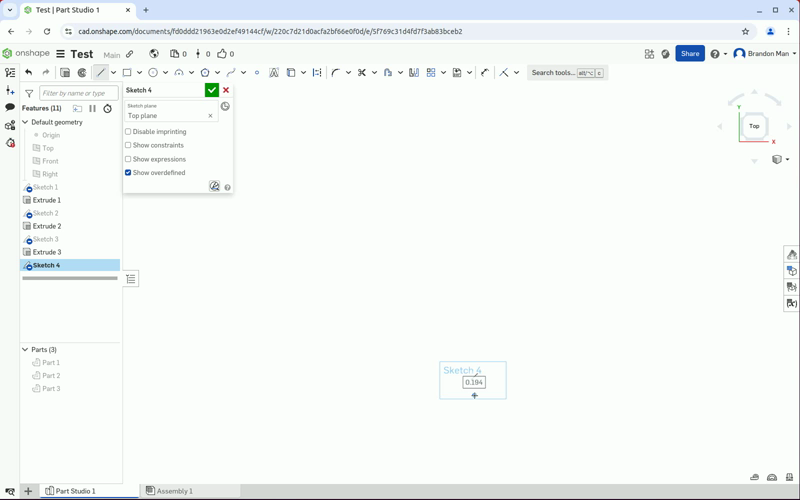
key_down(shift)
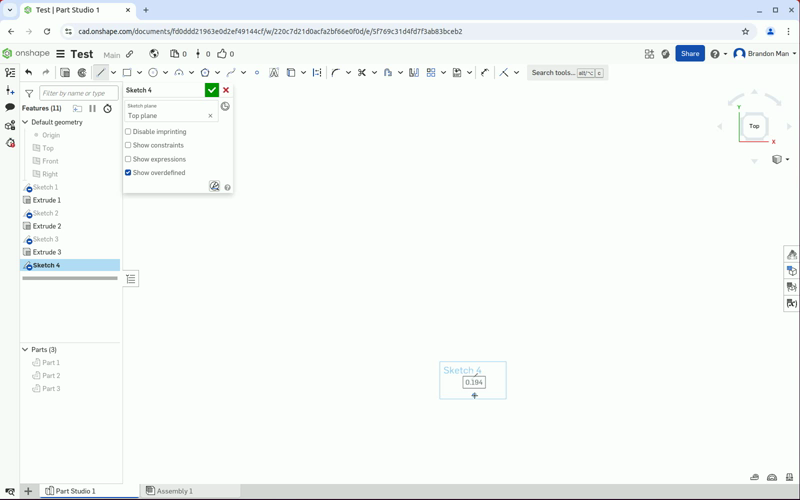
mouse_move(474, 282)
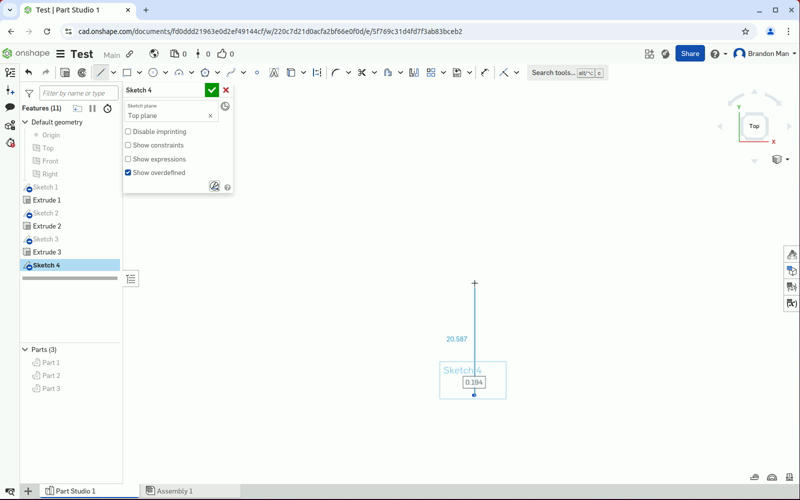
click(474, 282)
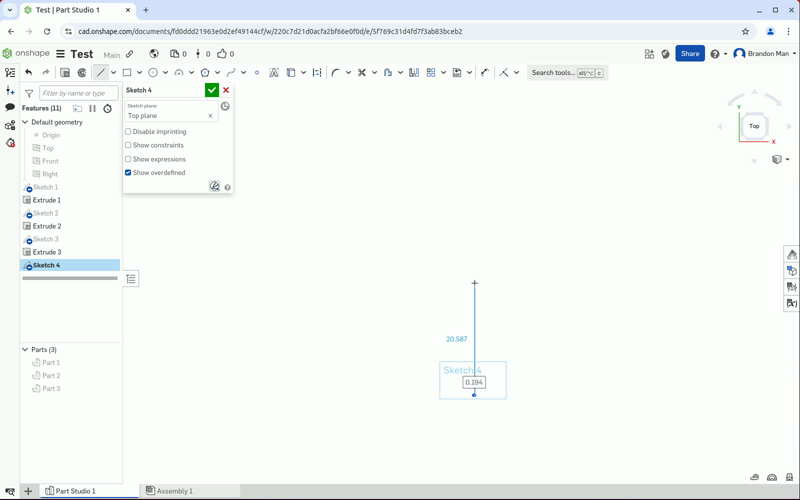
key_up(shift)
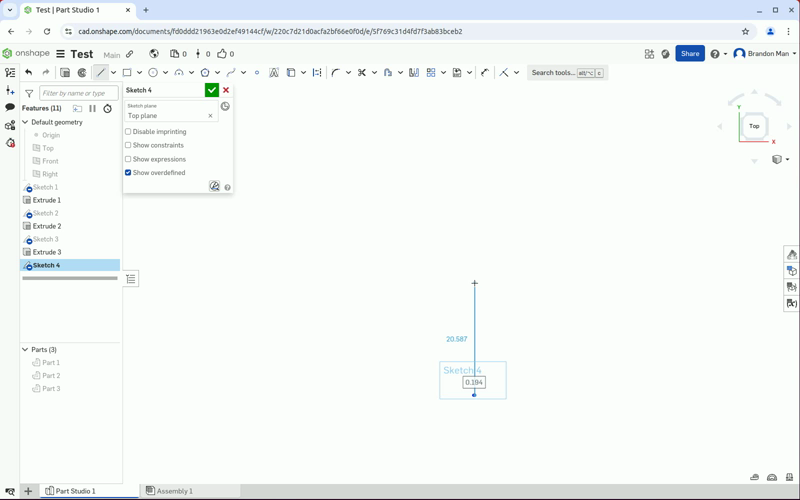
key_down(shift)
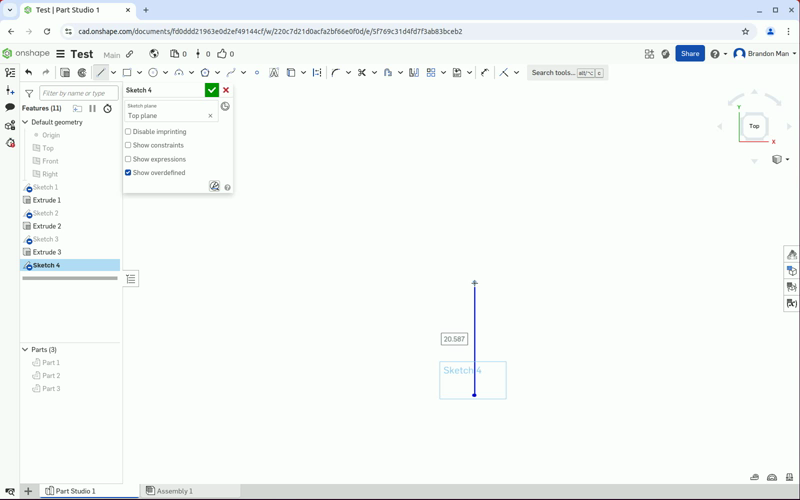
mouse_move(504, 282)
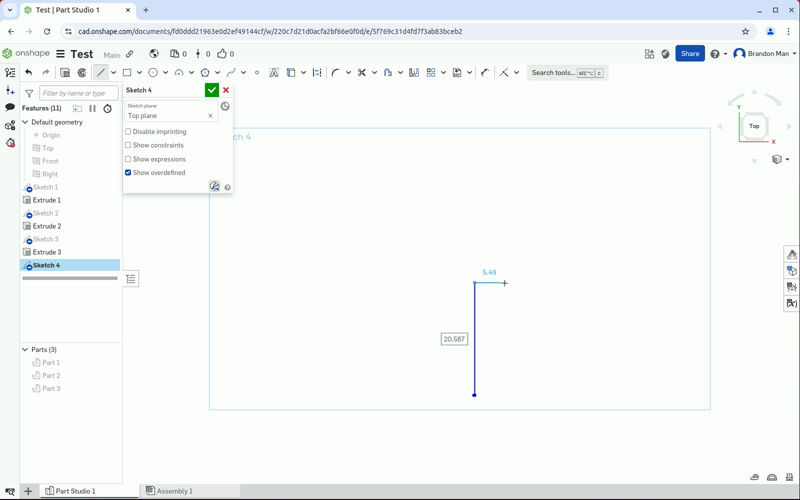
mouse_move(473, 282)
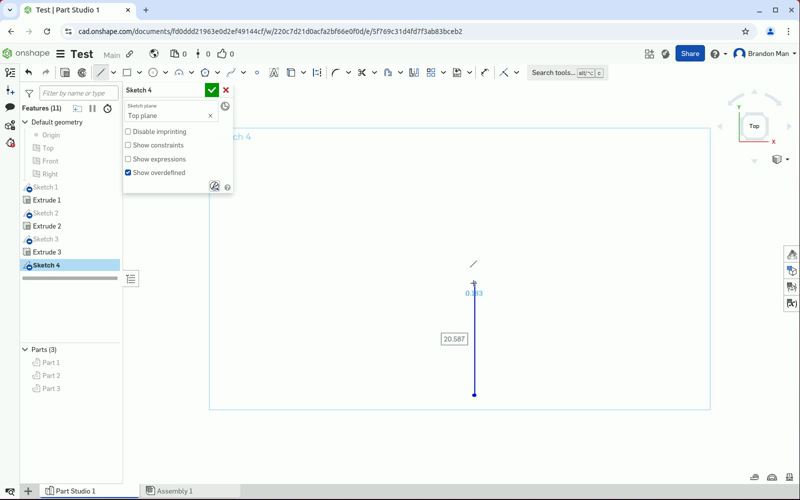
scroll(6)
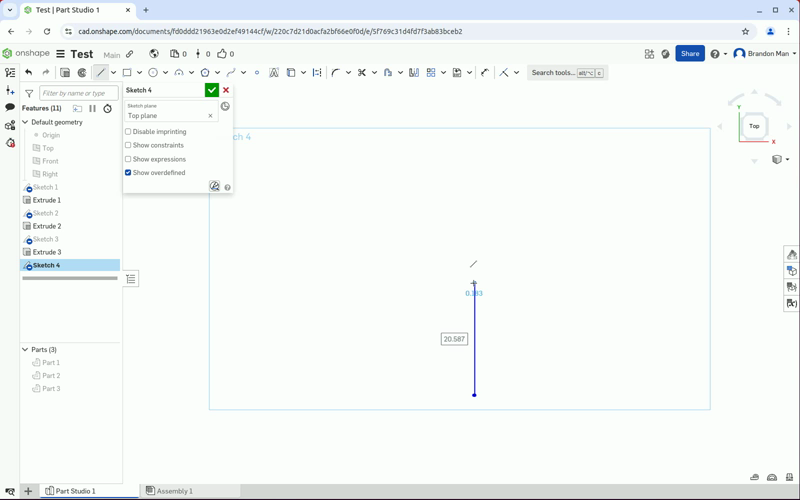
scroll(6)
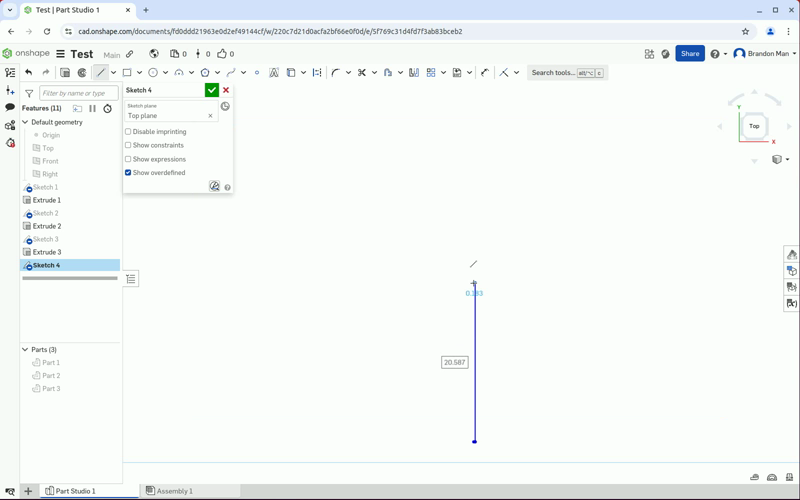
scroll(6)
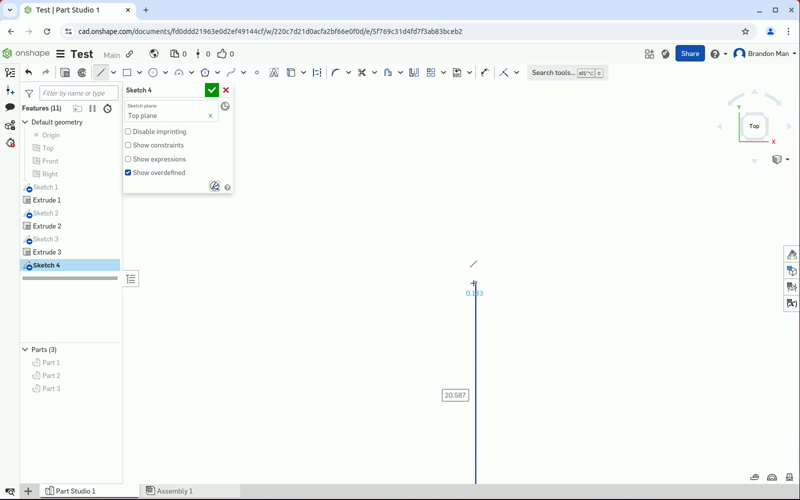
scroll(6)
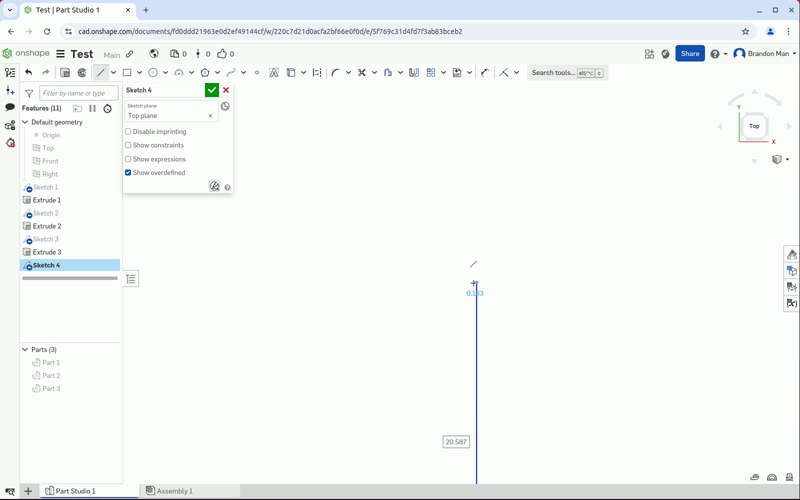
scroll(6)
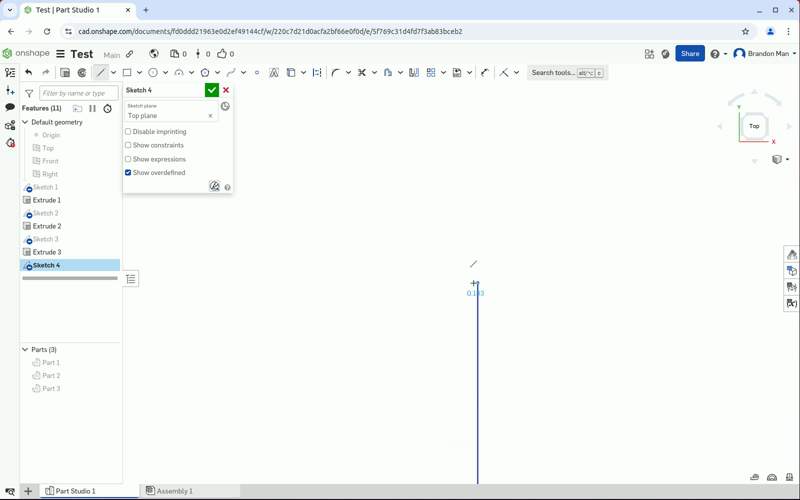
scroll(6)
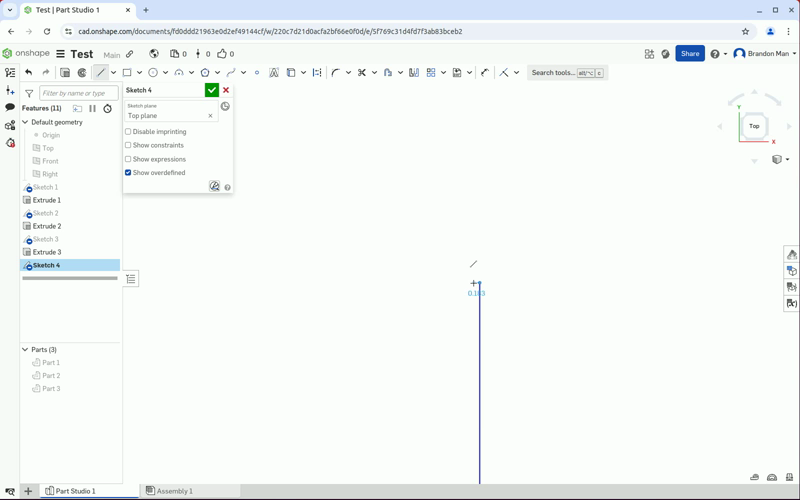
scroll(6)
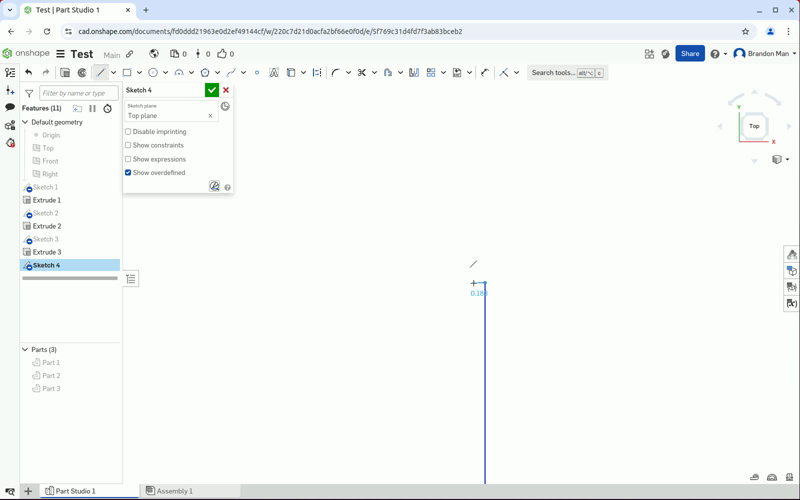
click(473, 282)
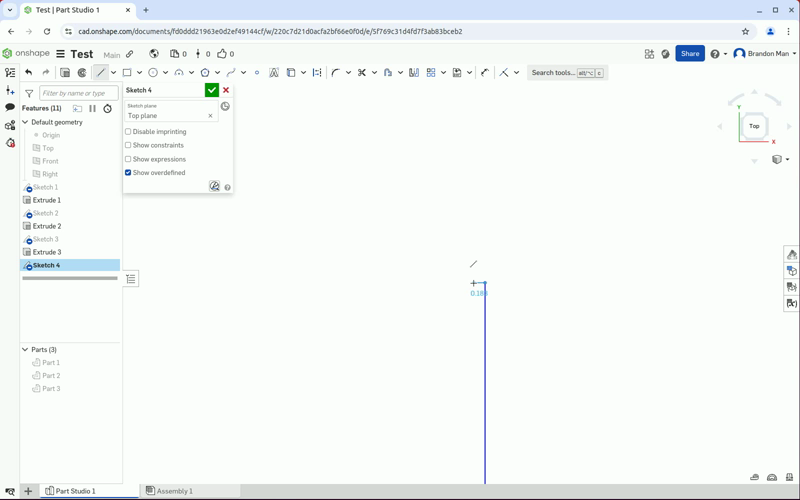
scroll(-6)
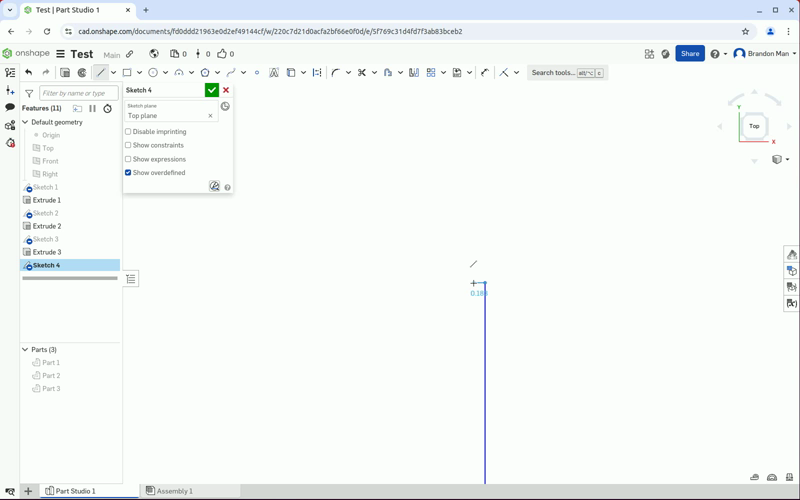
scroll(-6)
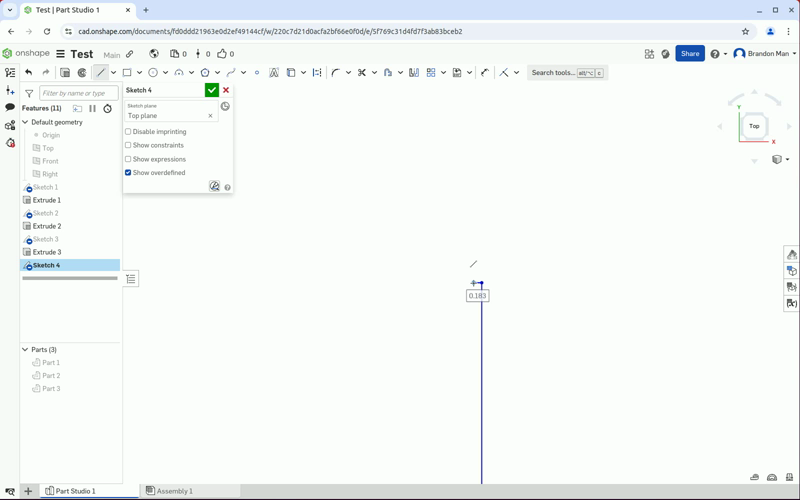
scroll(-6)
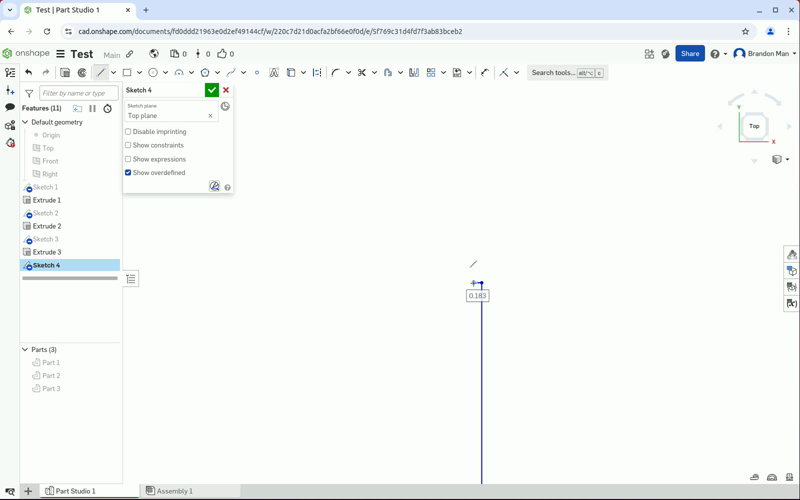
scroll(-6)
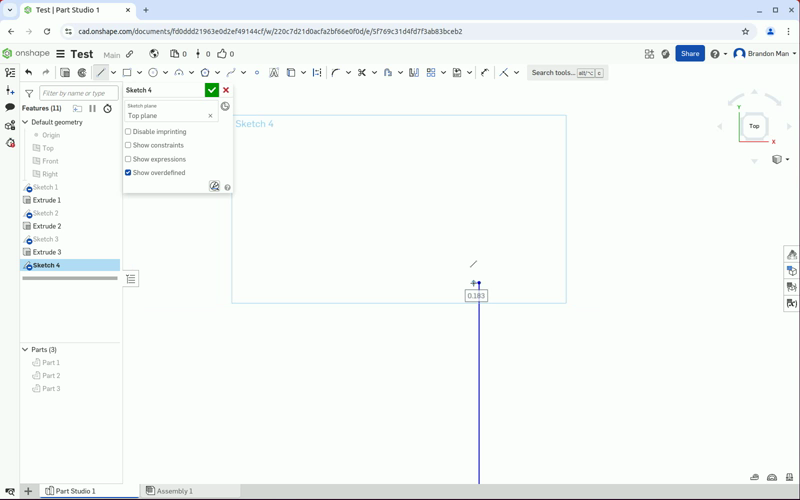
scroll(-6)
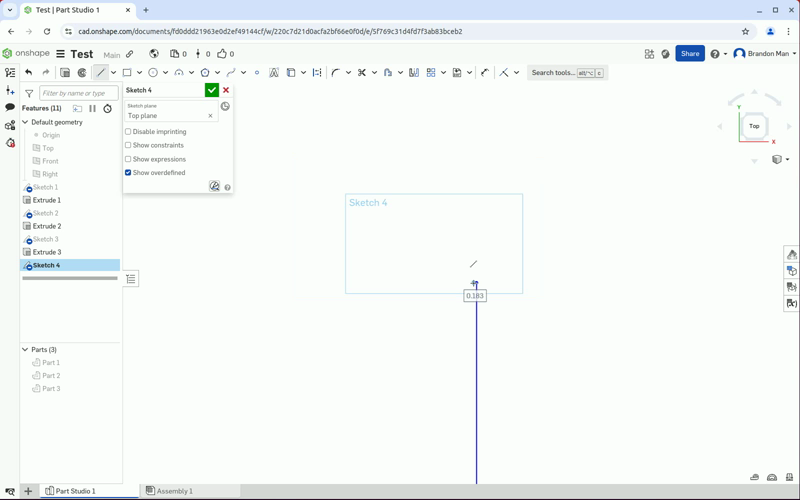
scroll(-6)
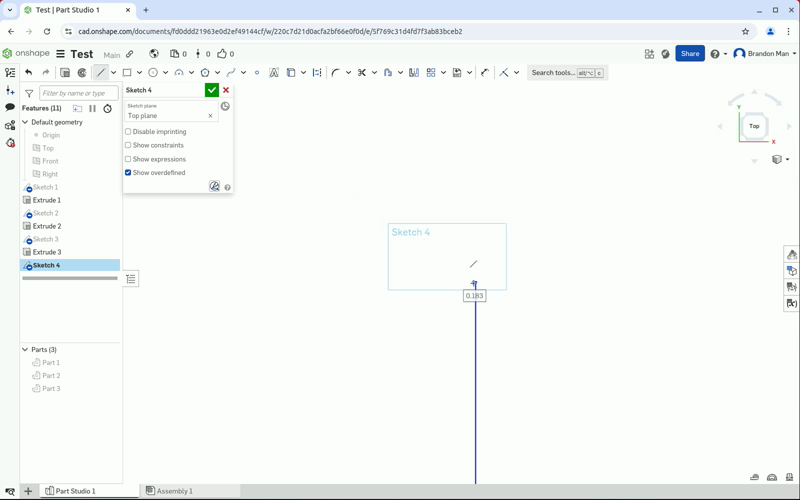
scroll(-6)
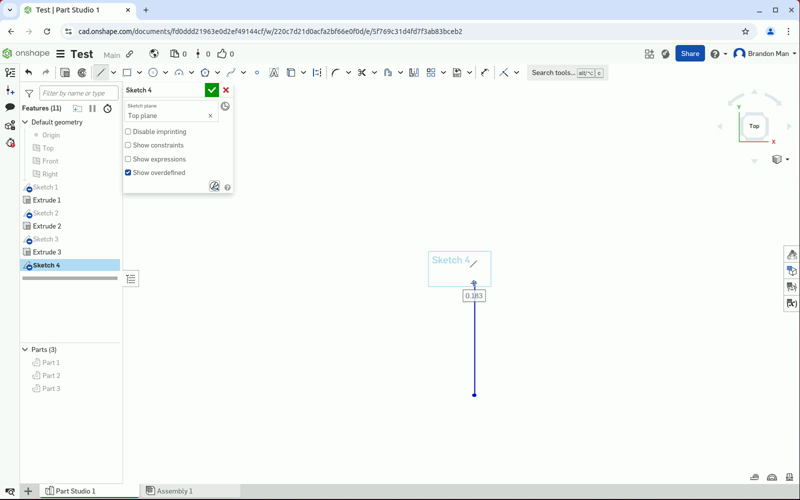
key_up(shift)
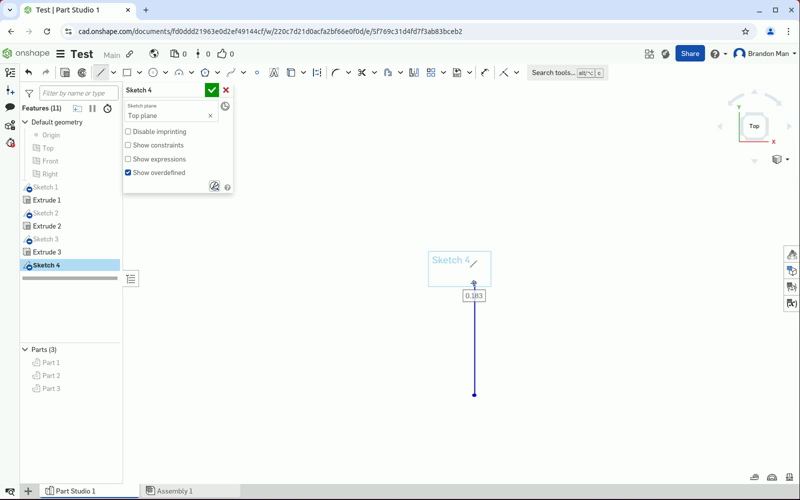
key_down(shift)
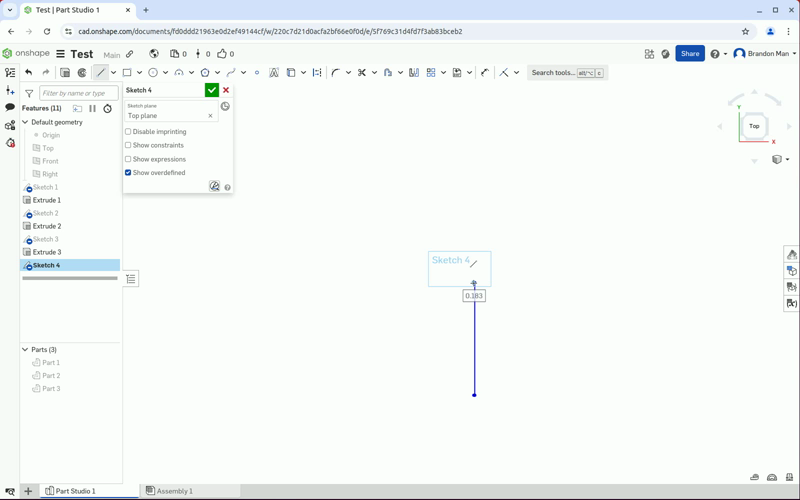
mouse_move(473, 395)
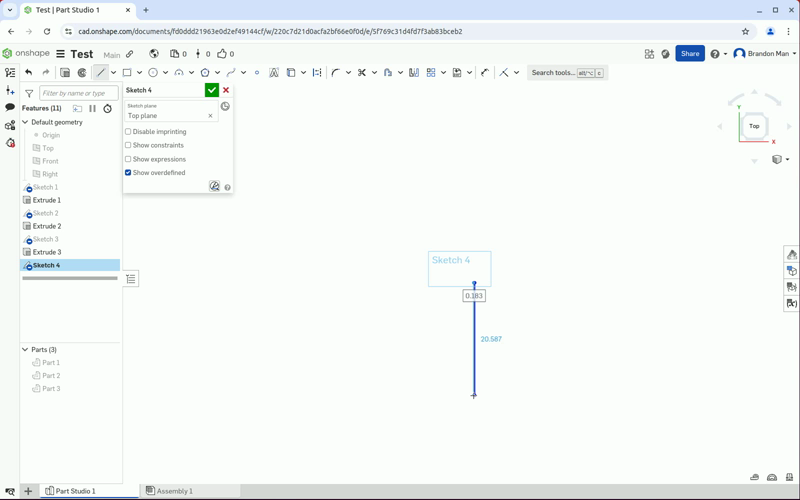
scroll(6)
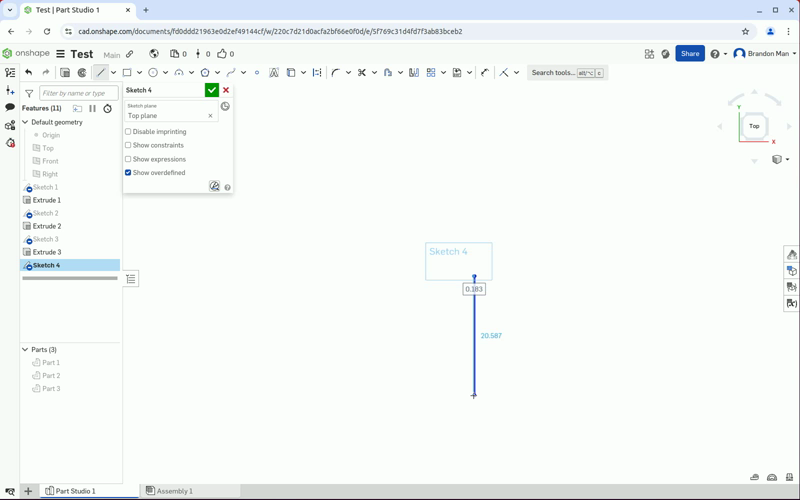
scroll(6)
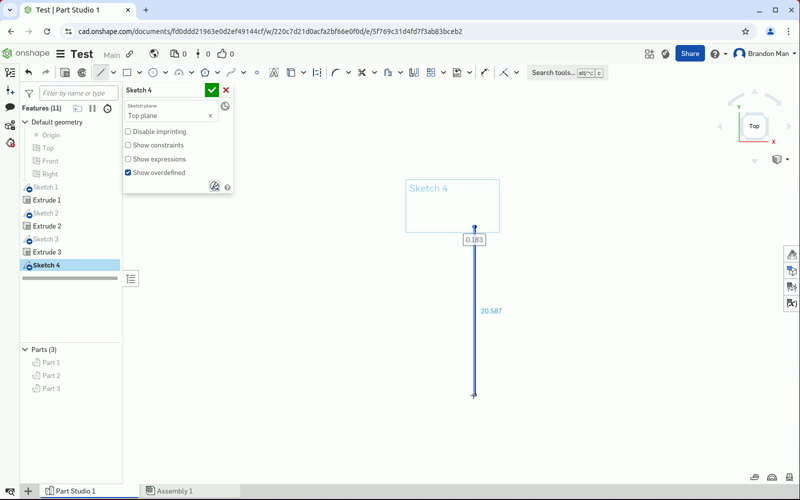
scroll(6)
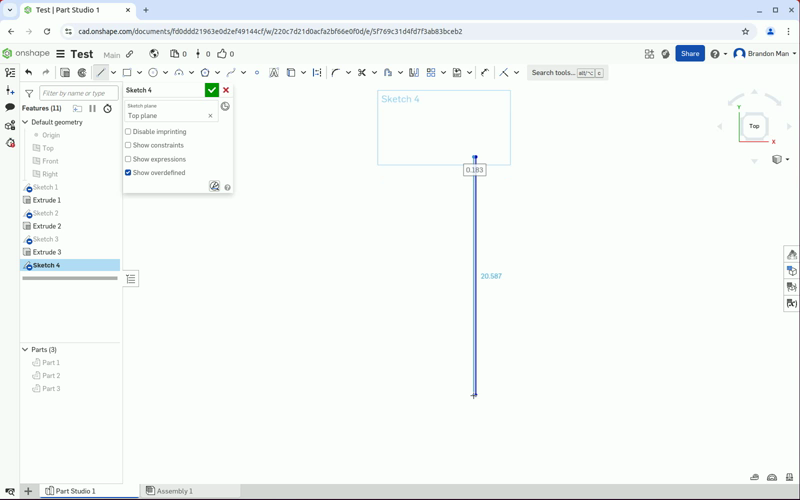
scroll(6)
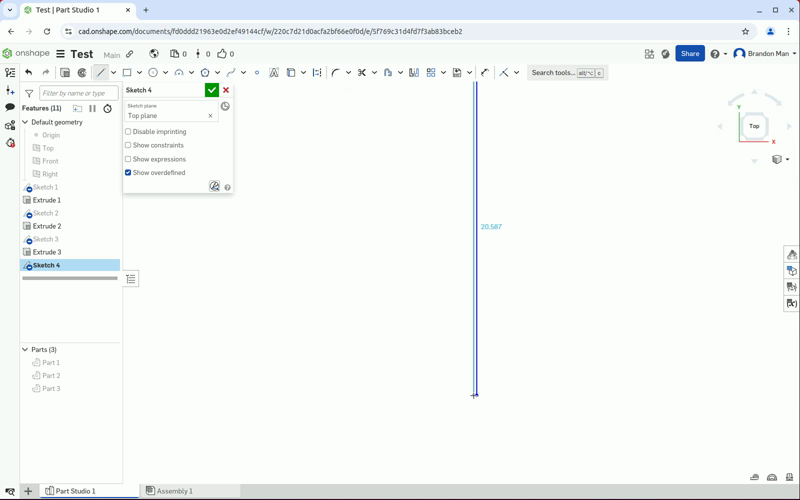
scroll(6)
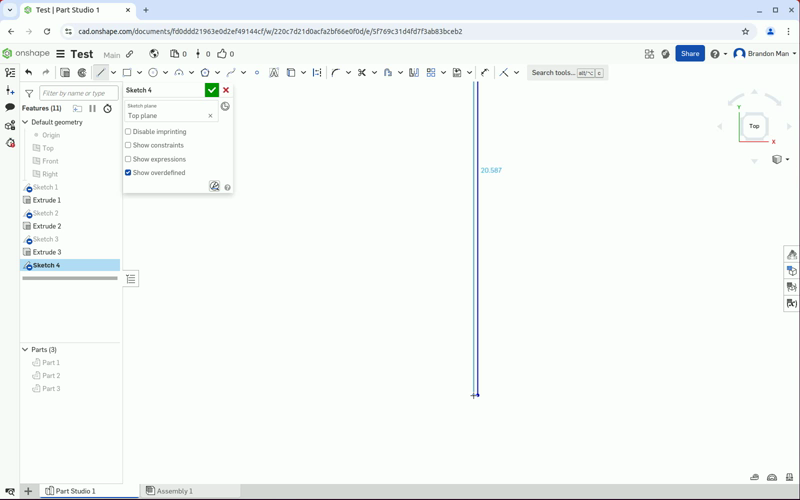
scroll(6)
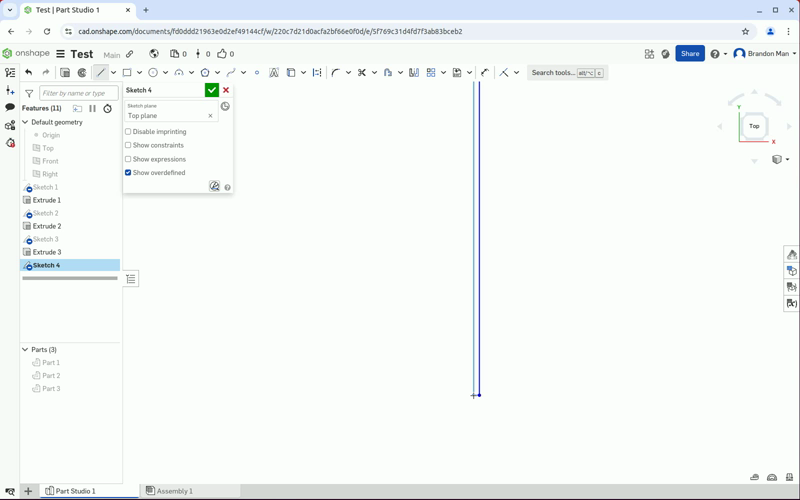
scroll(6)
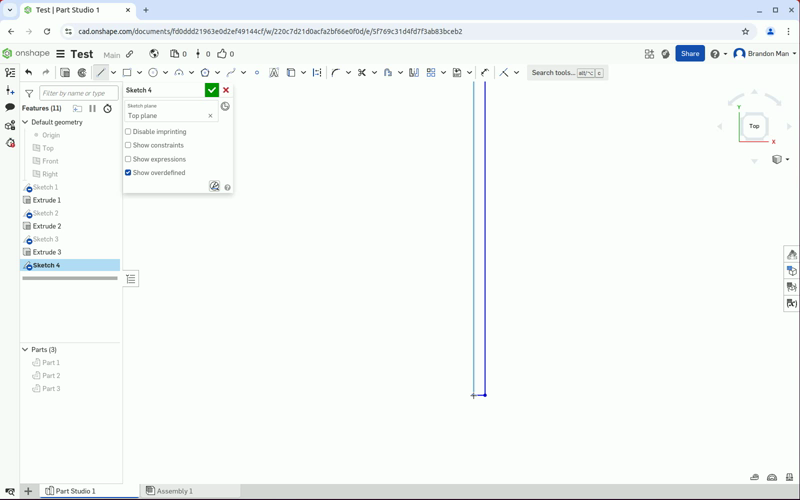
key_up(shift)
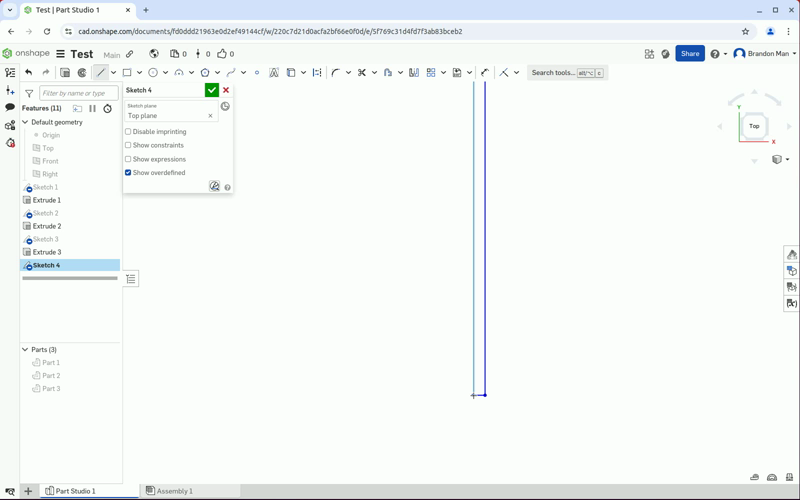
click(473, 395)
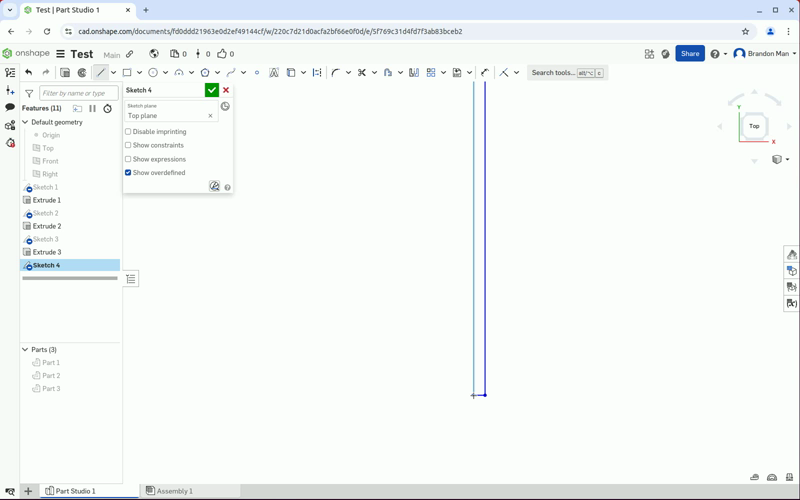
scroll(-6)
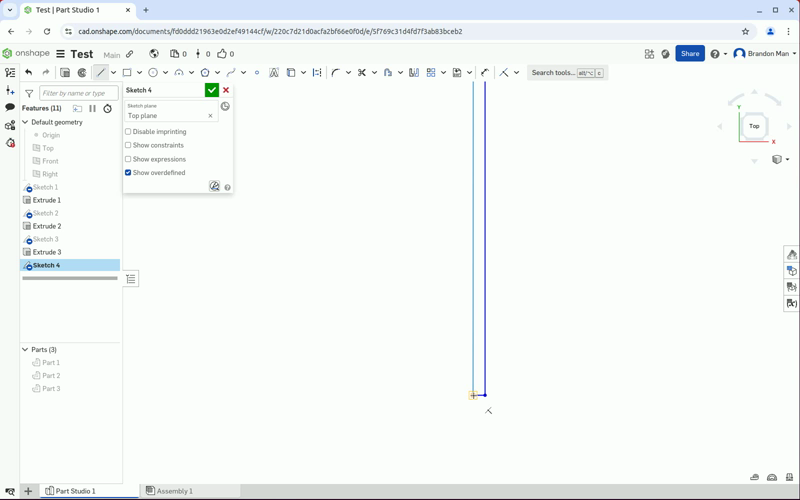
scroll(-6)
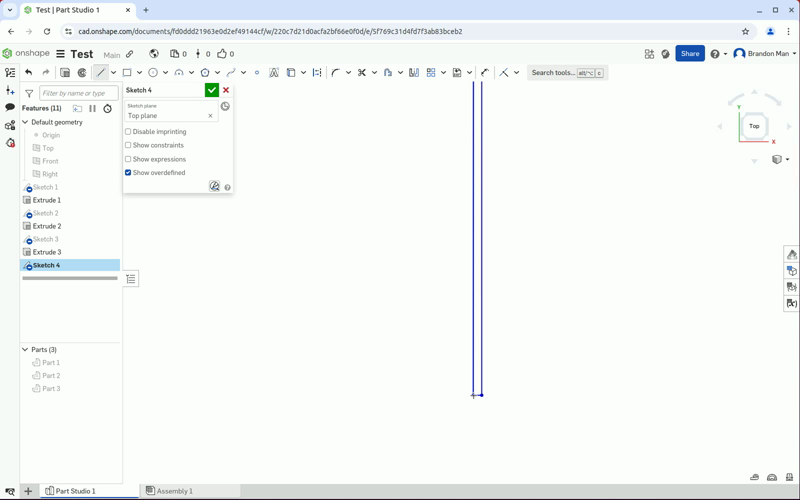
scroll(-6)
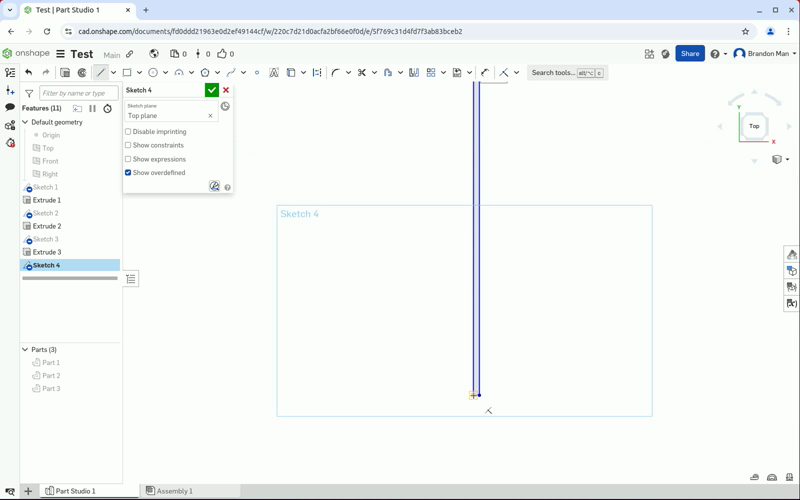
scroll(-6)
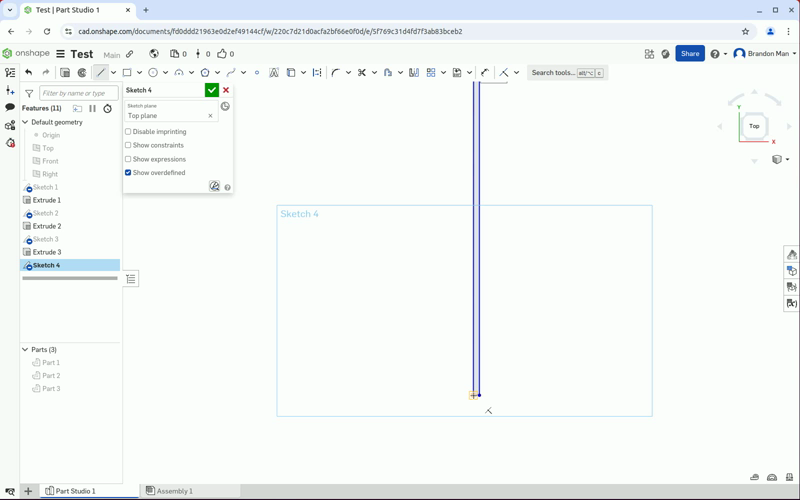
scroll(-6)
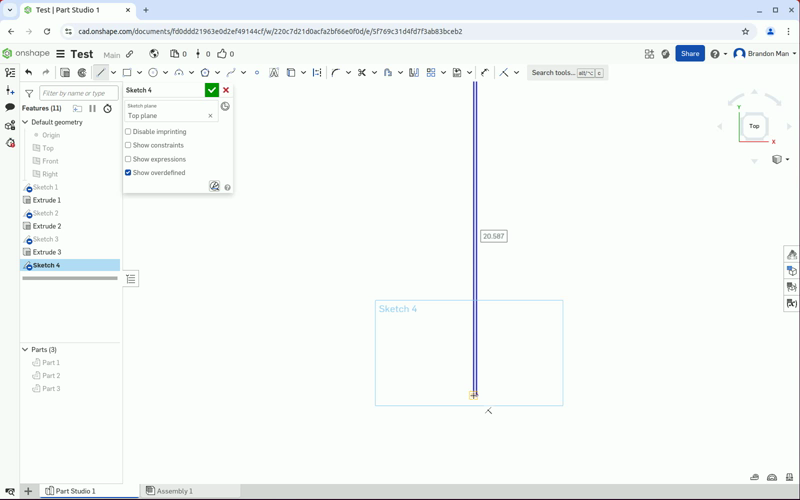
scroll(-6)
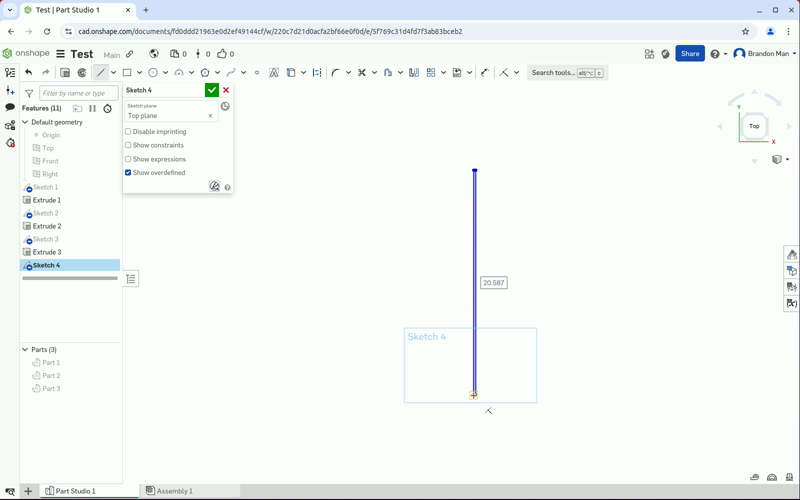
scroll(-6)
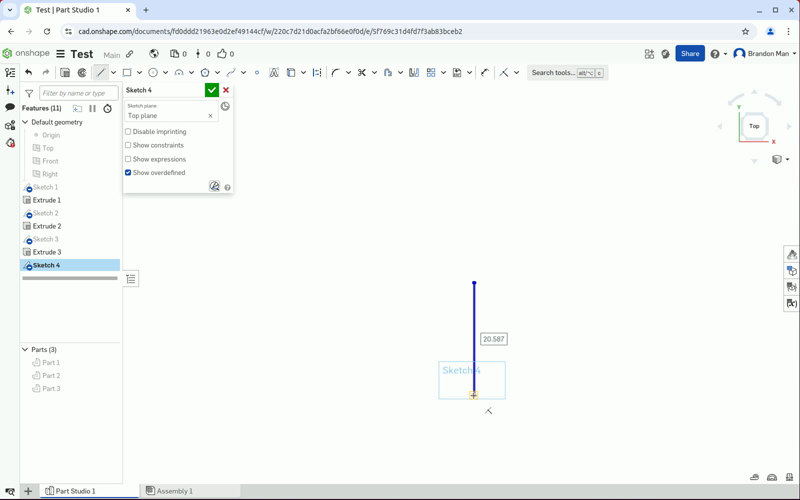
key(esc)
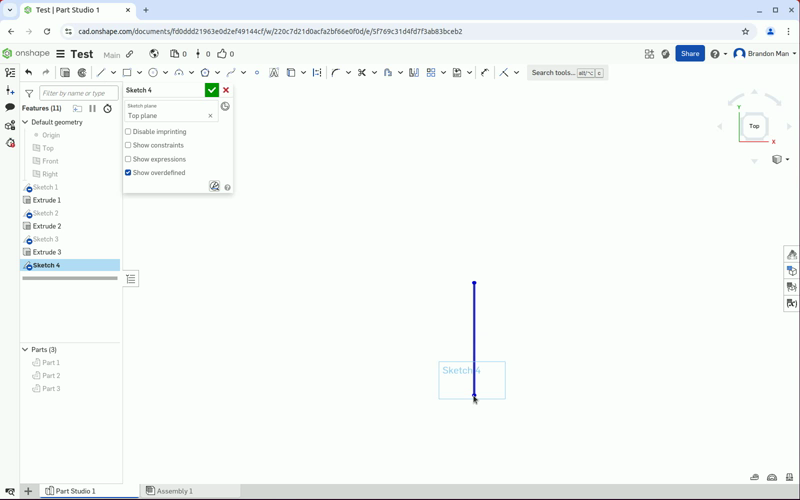
mouse_move(474, 388)
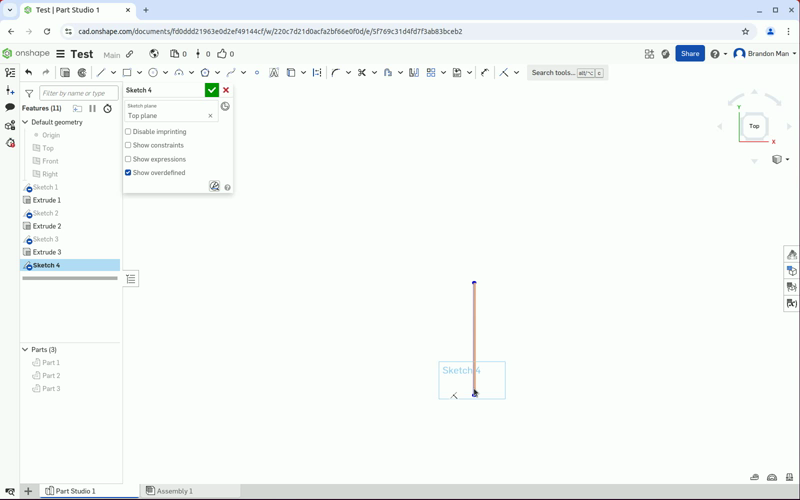
scroll(6)
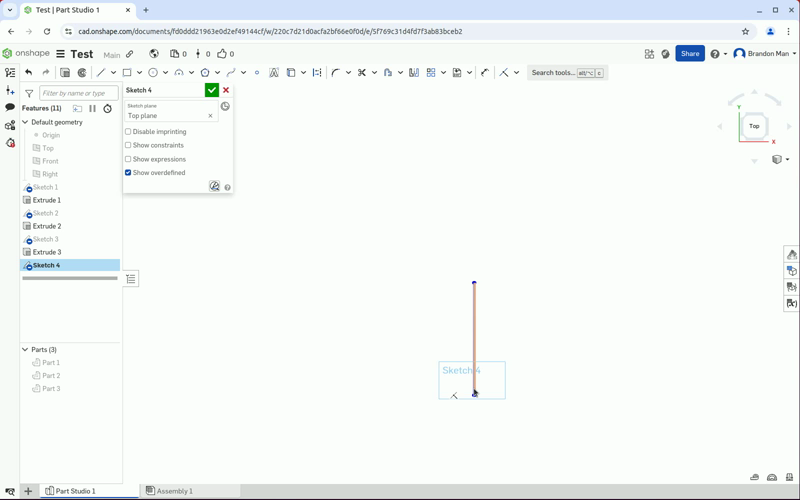
scroll(6)
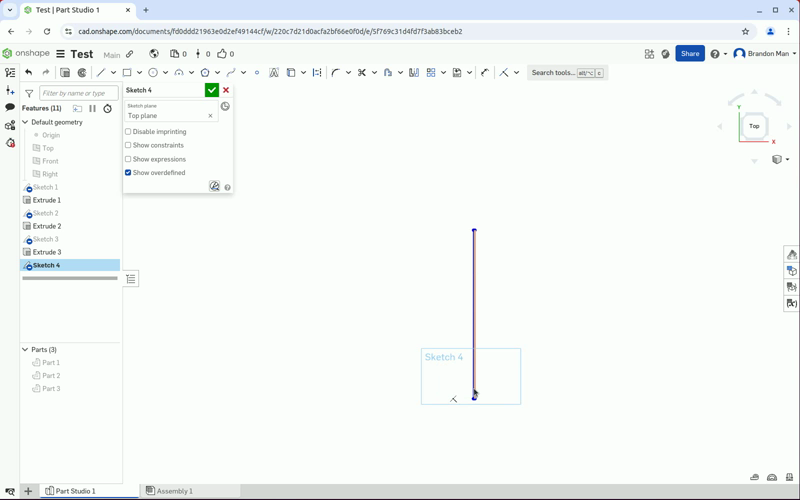
scroll(6)
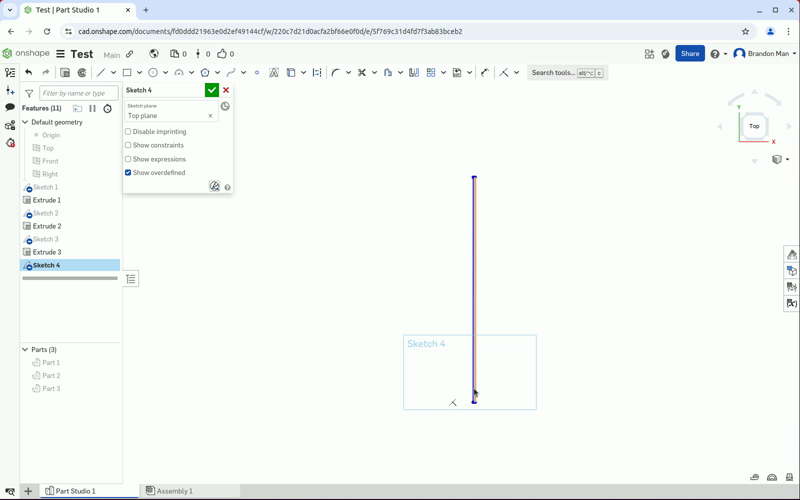
scroll(6)
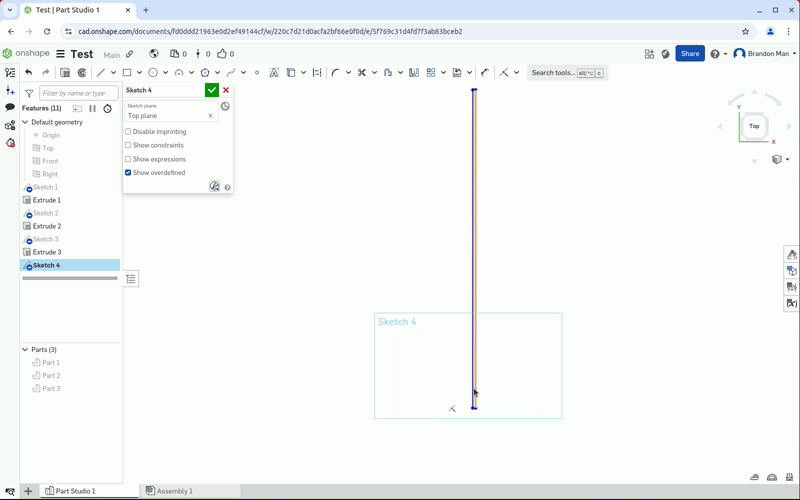
scroll(6)
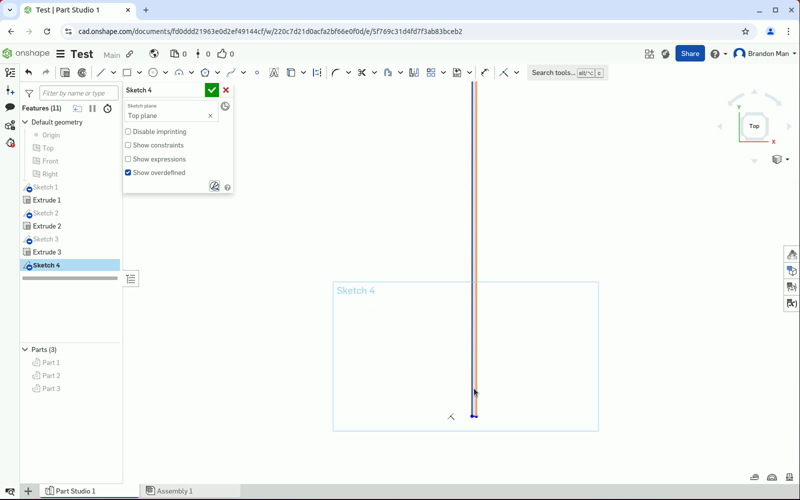
scroll(6)
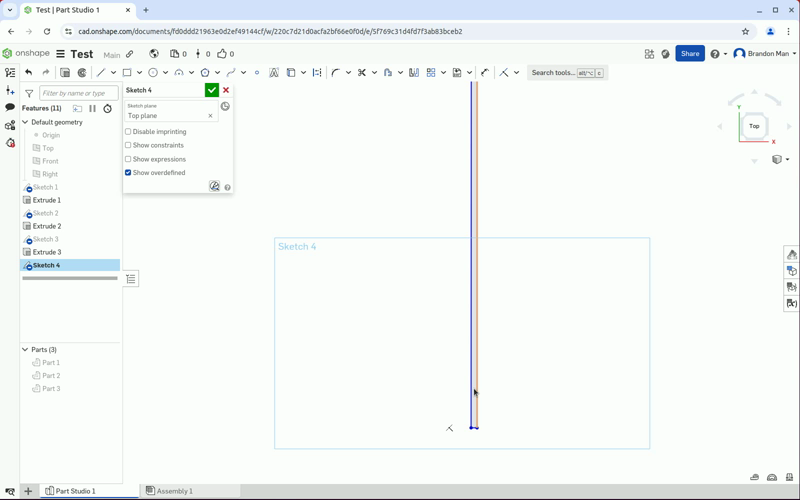
scroll(6)
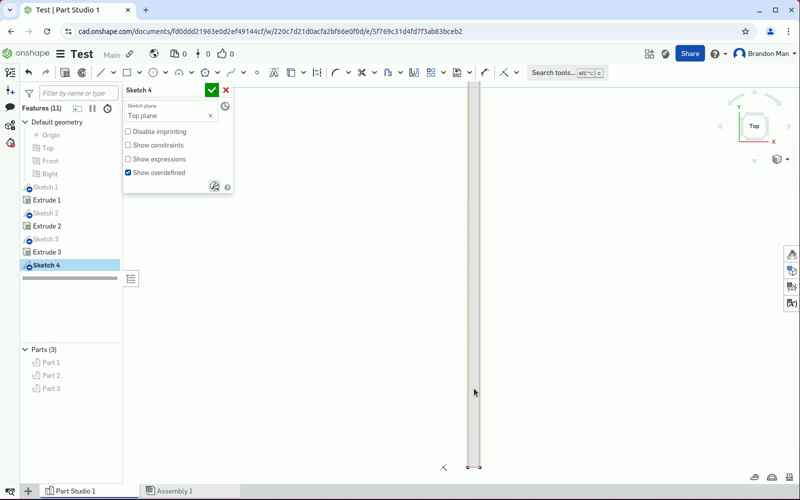
click(474, 388)
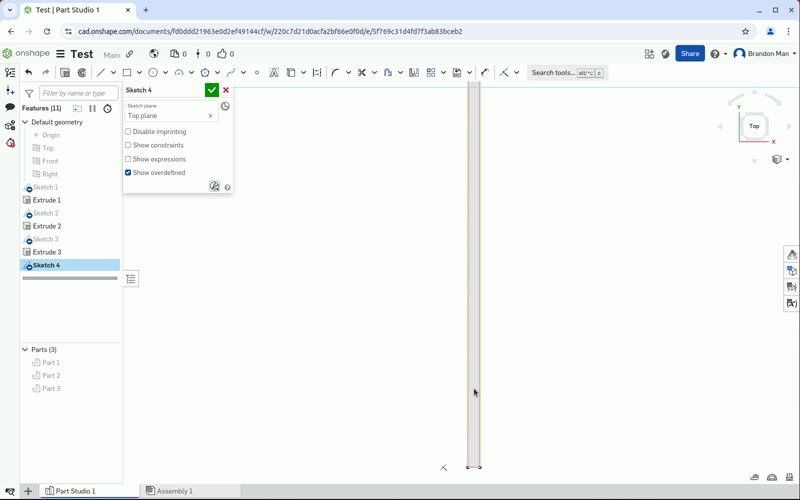
scroll(-6)
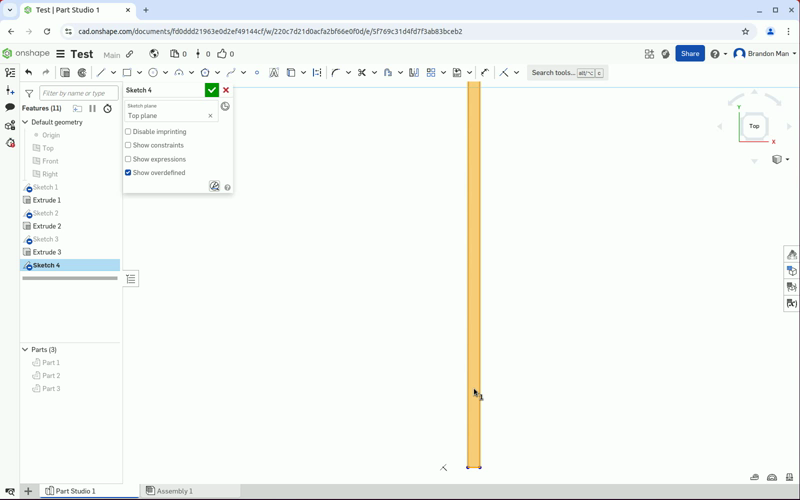
scroll(-6)
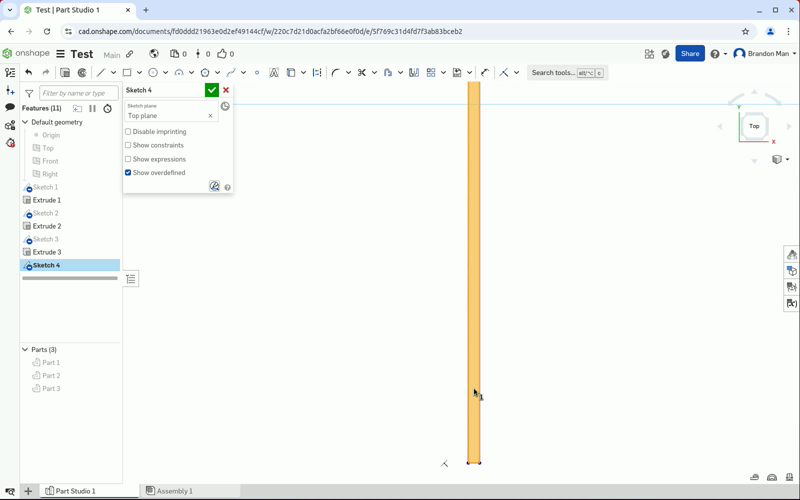
scroll(-6)
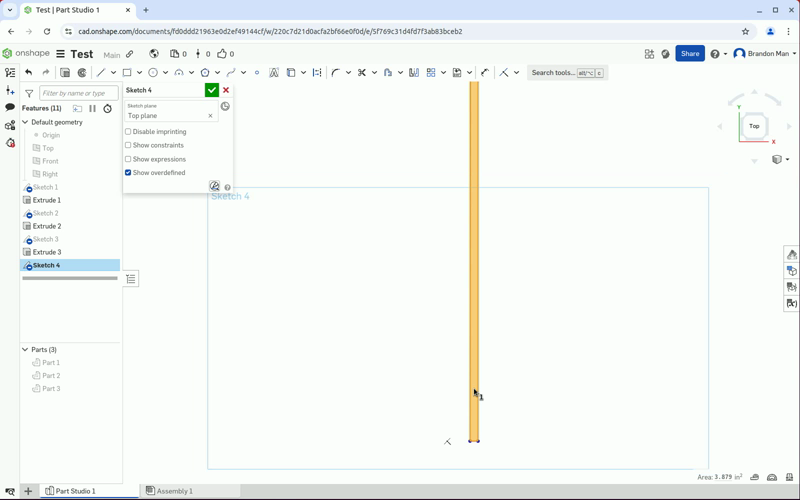
scroll(-6)
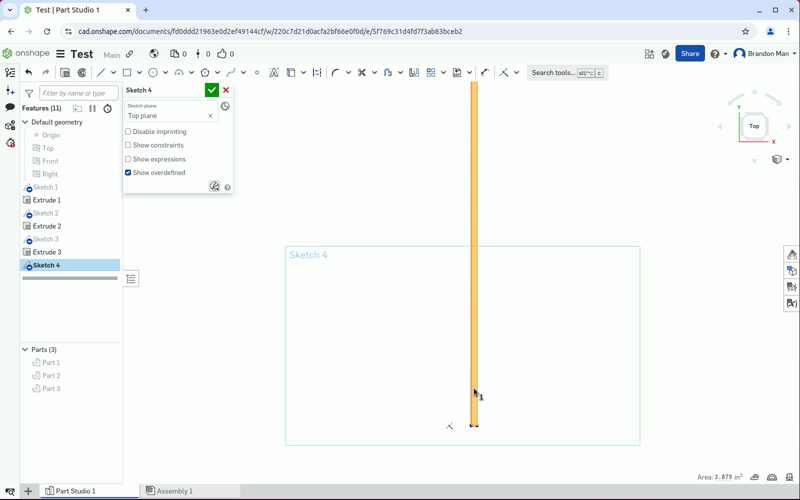
scroll(-6)
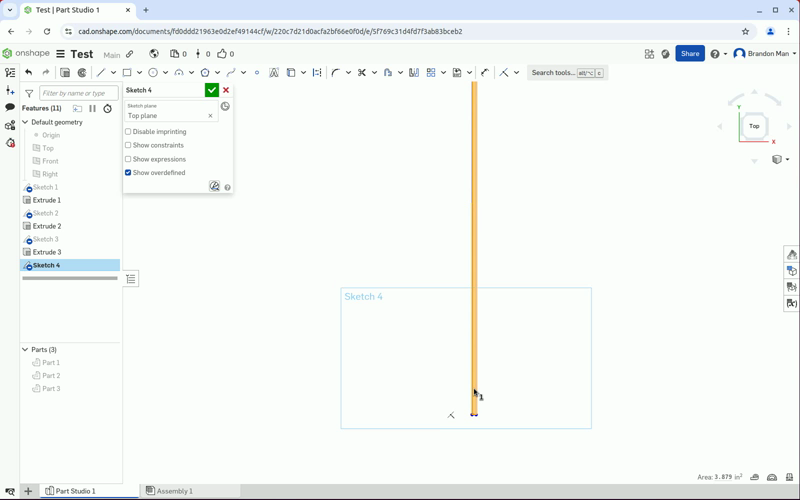
scroll(-6)
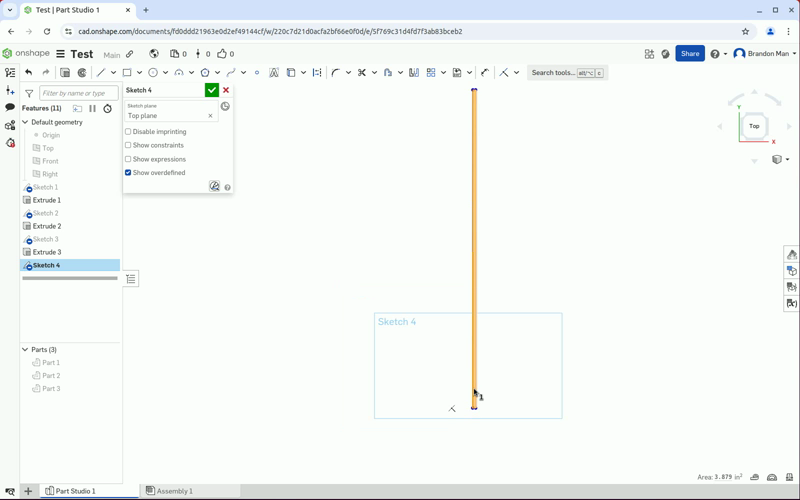
scroll(-6)
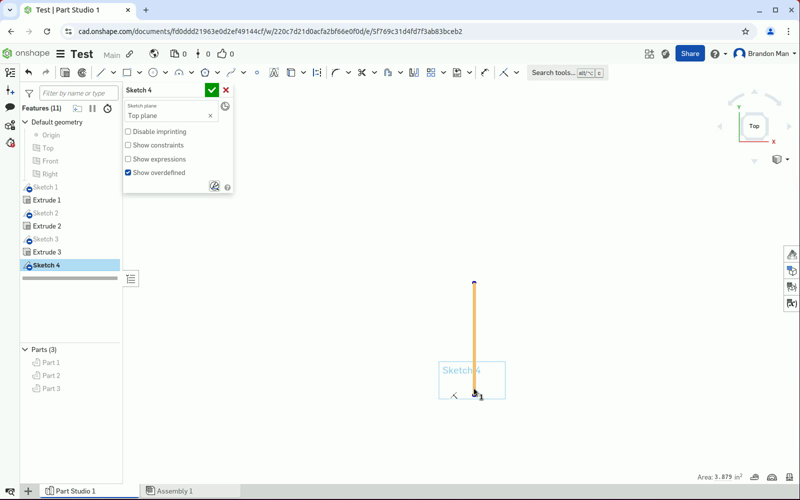
mouse_move(73, 352)
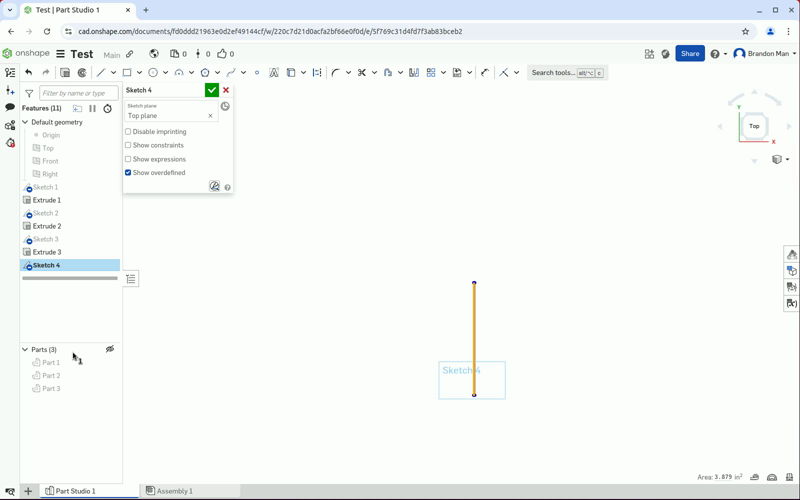
key(shift+y)
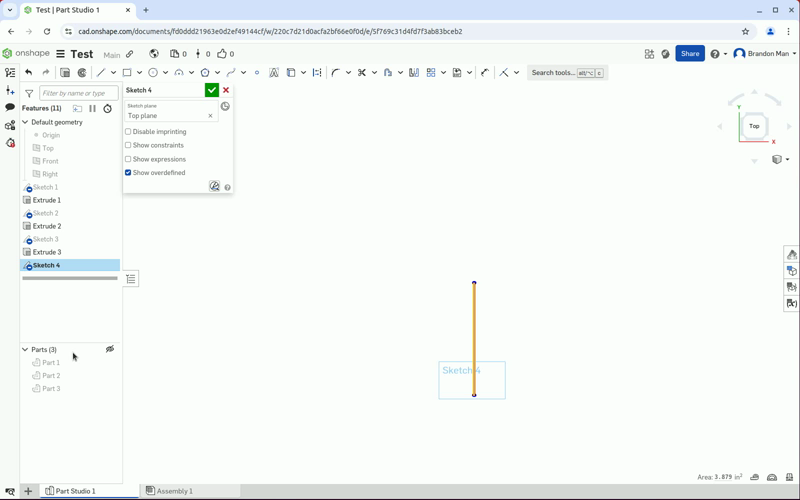
key(shift+e)
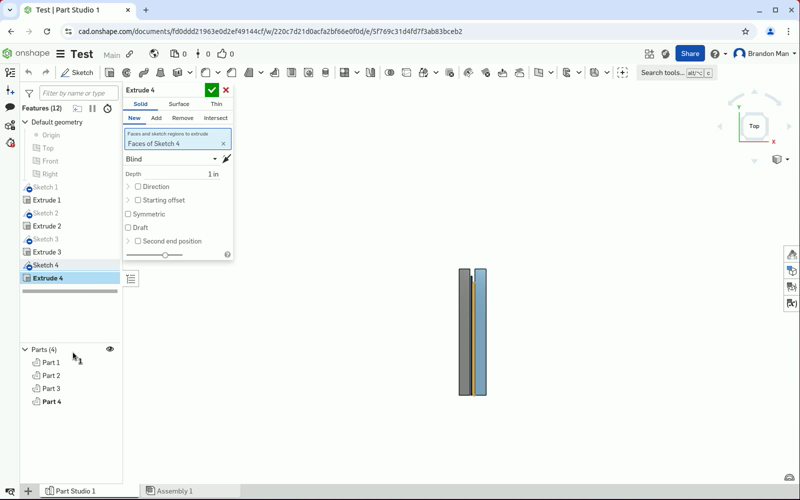
mouse_move(143, 106)
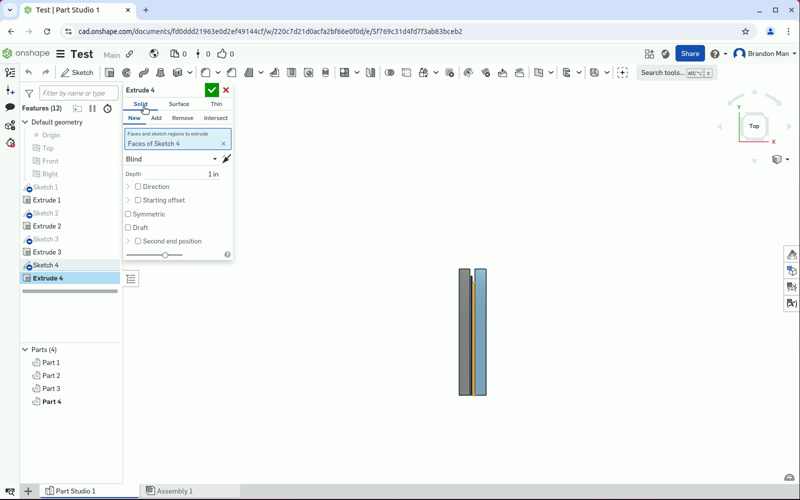
click(143, 106)
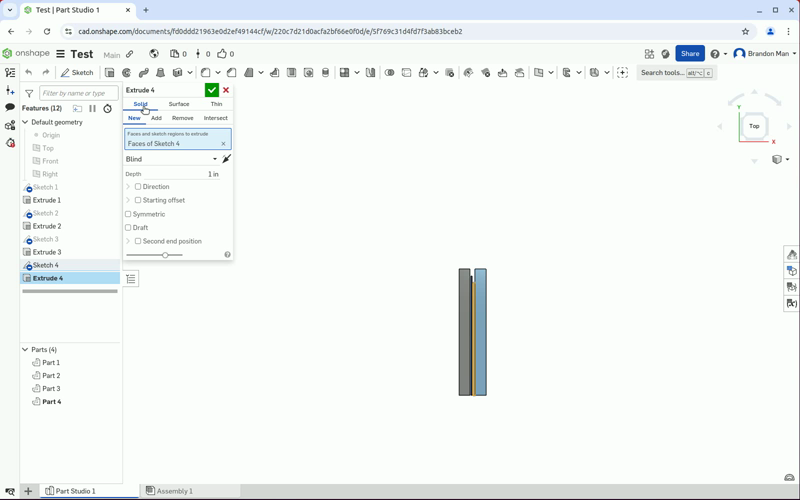
mouse_move(137, 120)
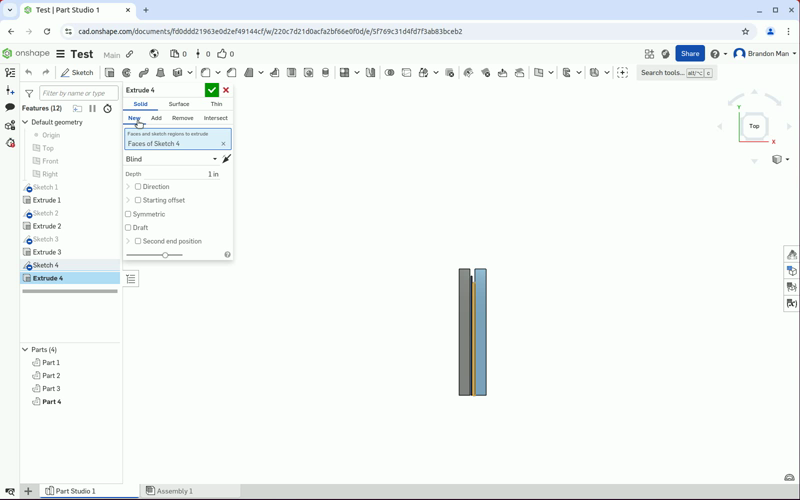
click(137, 120)
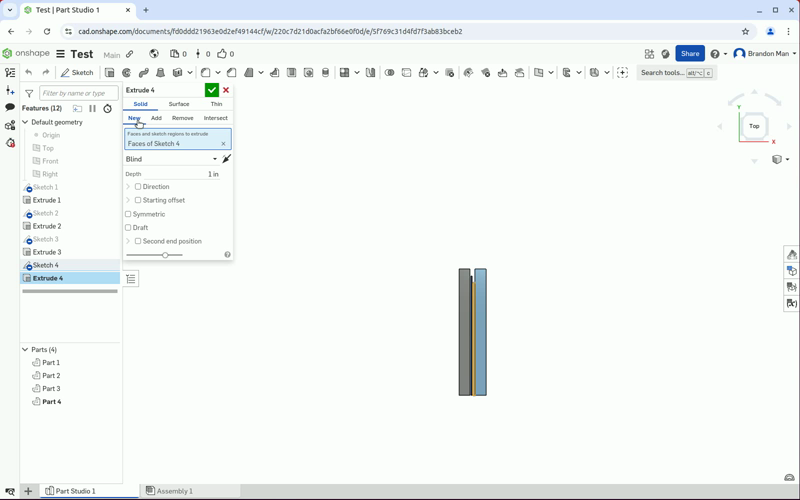
key(tab, 4)
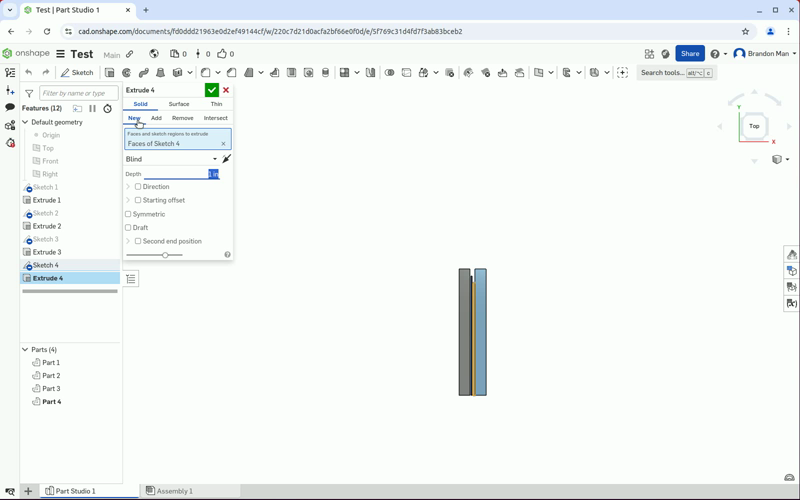
text(-0.241)
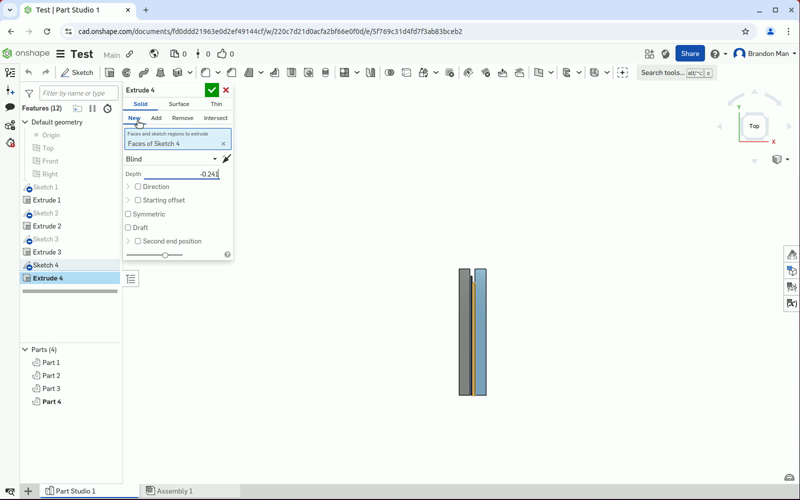
key(enter)
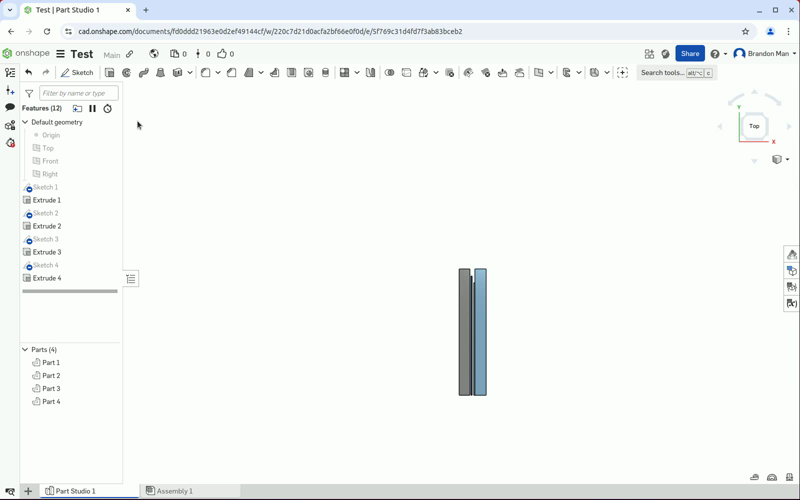
key(shift+h)
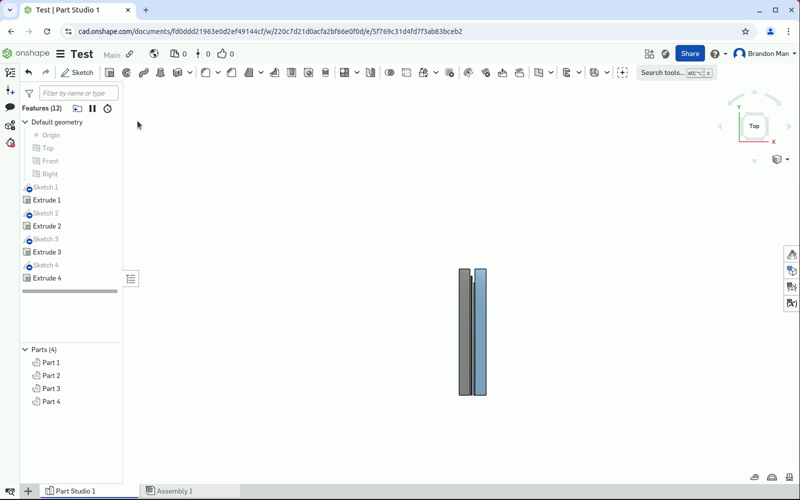
key(shift+h)
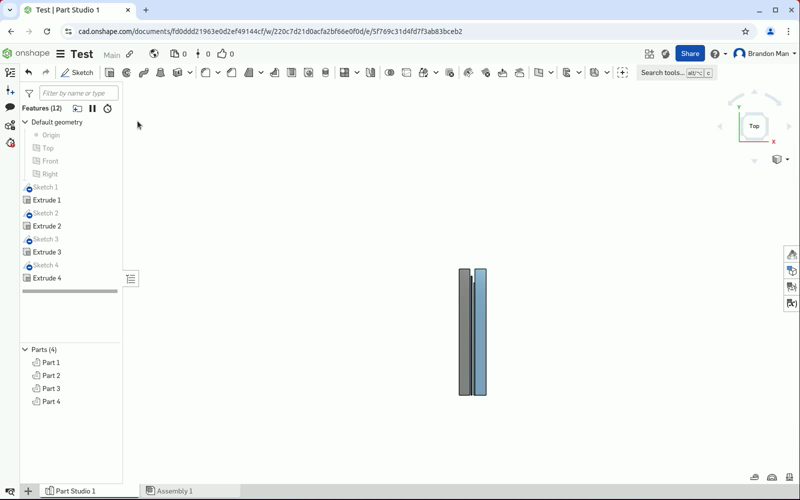
mouse_move(73, 189)
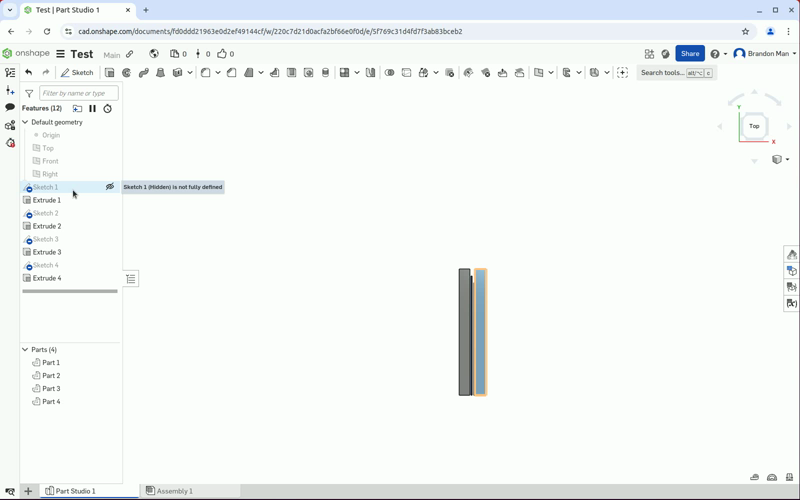
click(73, 189)
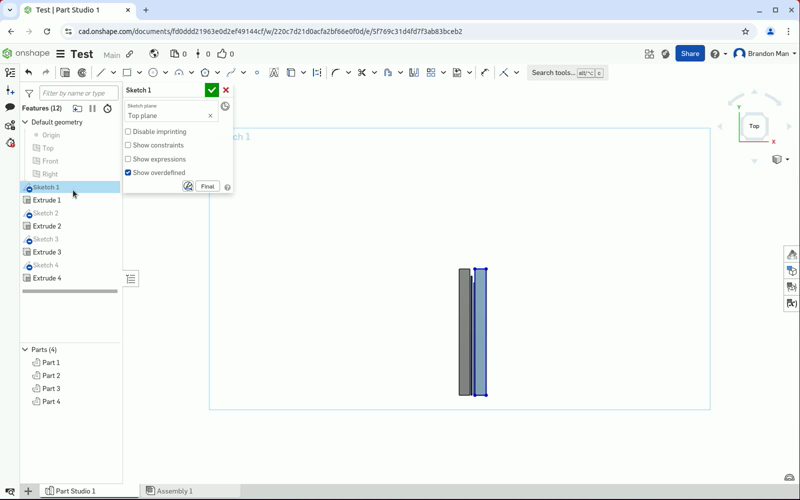
mouse_move(229, 92)
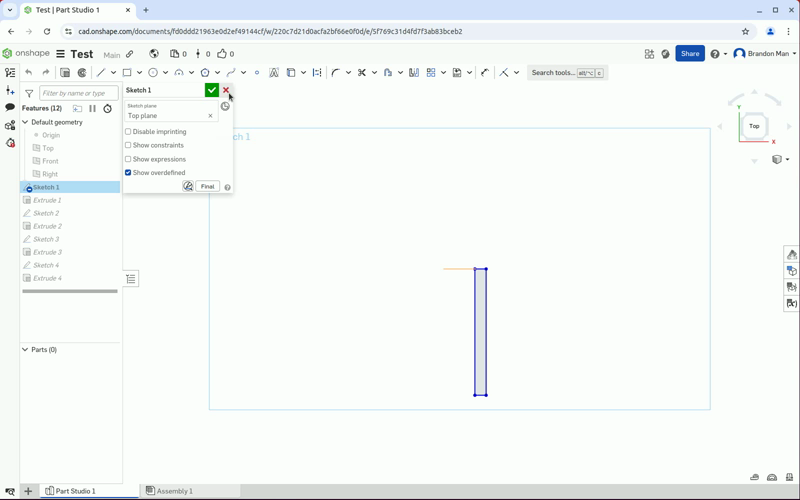
click(229, 92)
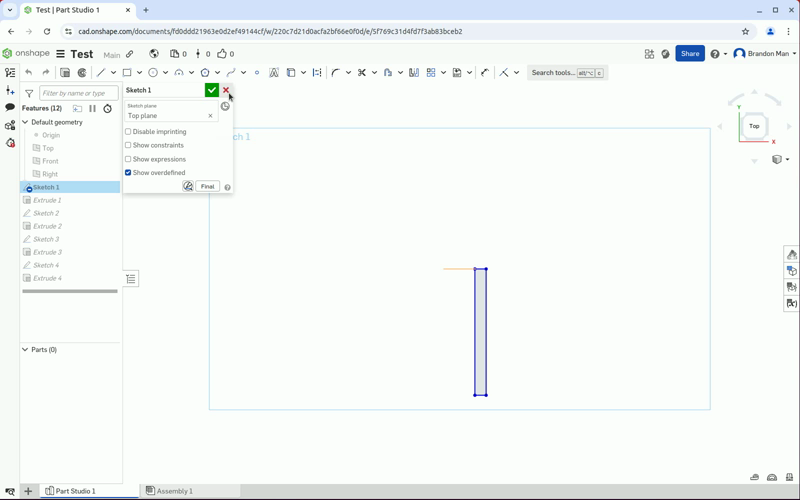
key(shift+s)
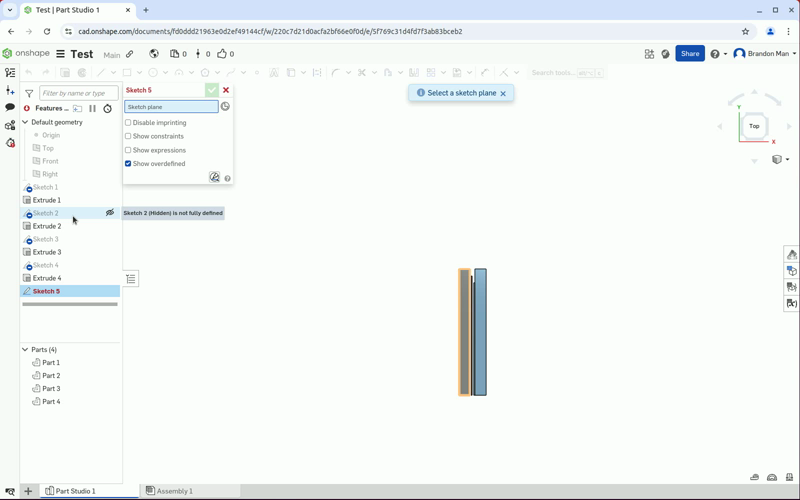
scroll(3)
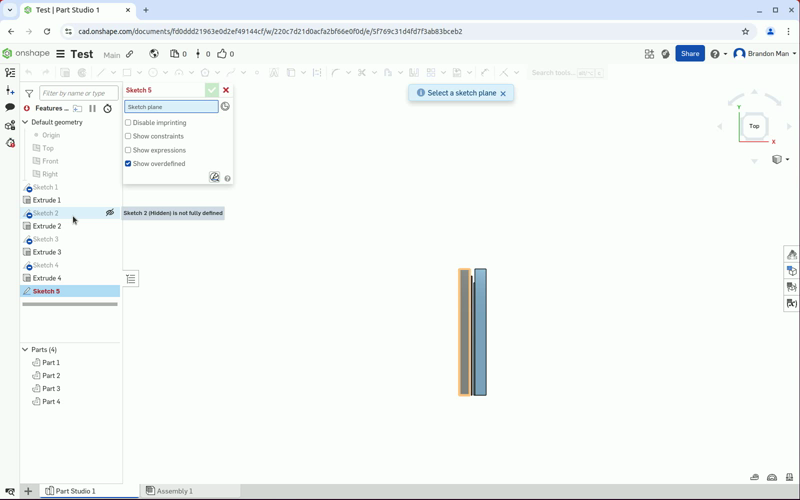
mouse_move(73, 150)
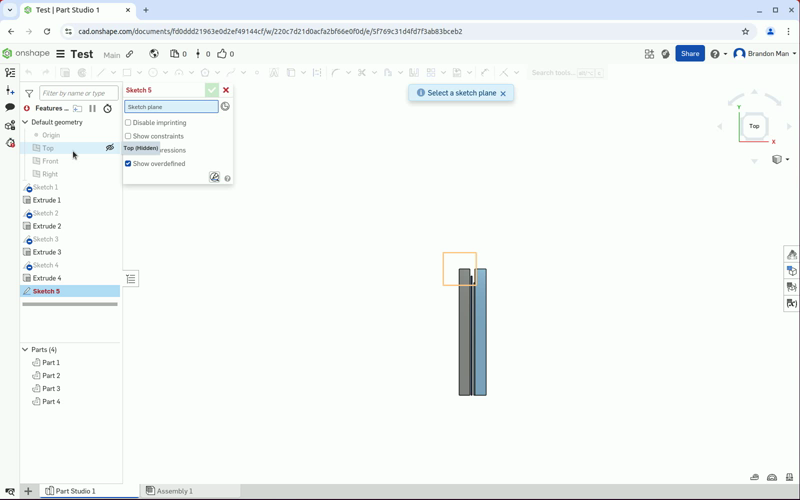
click(73, 150)
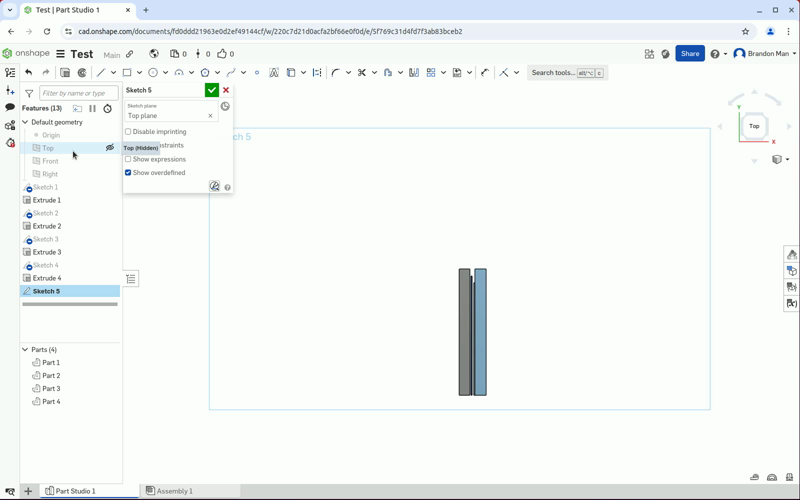
mouse_move(73, 352)
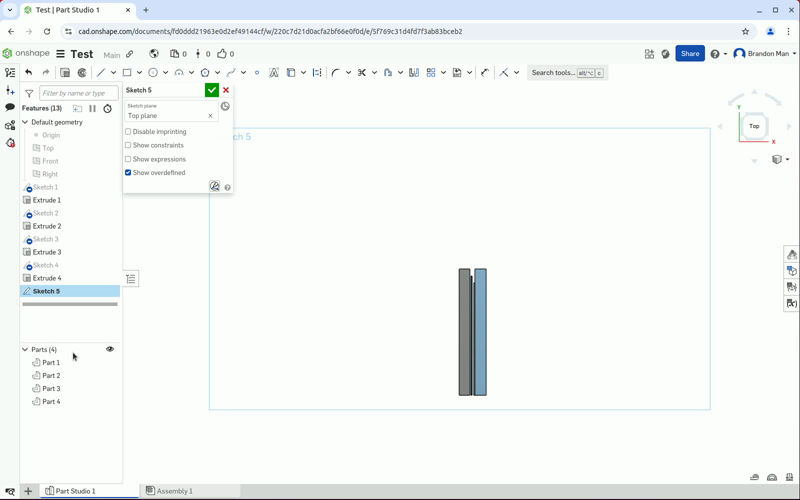
key(y)
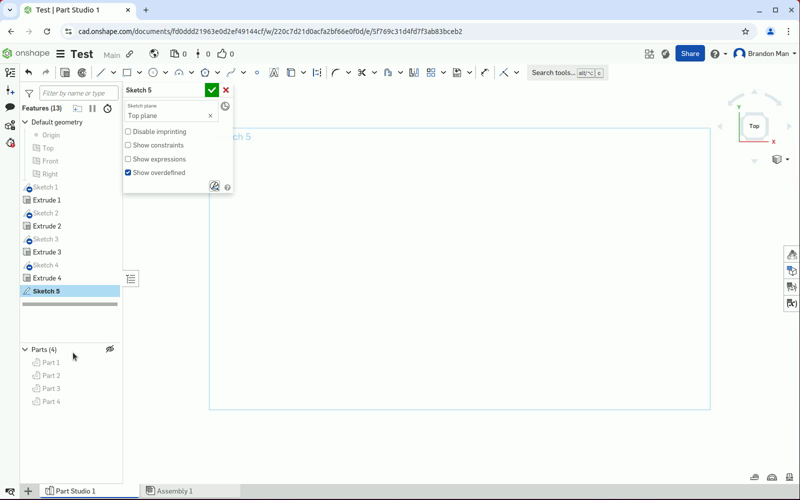
key(l)
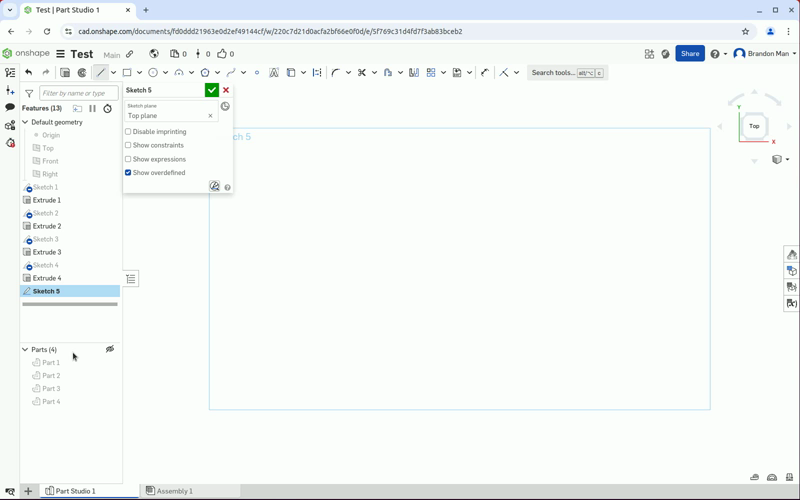
key_down(shift)
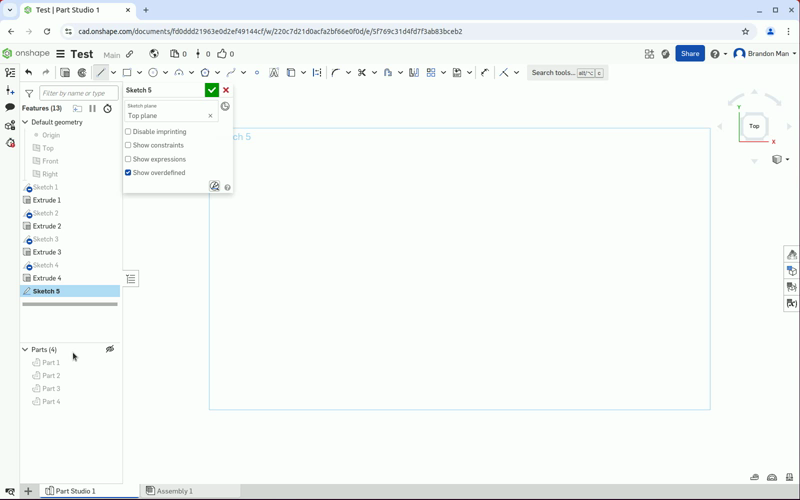
mouse_move(470, 395)
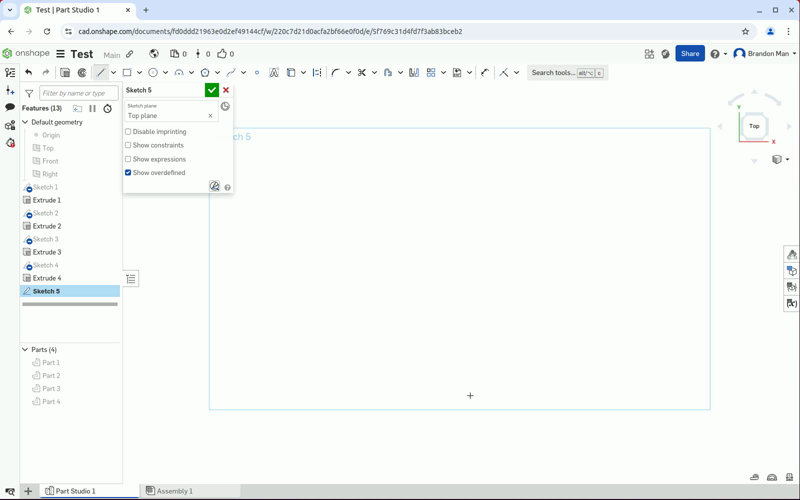
click(470, 395)
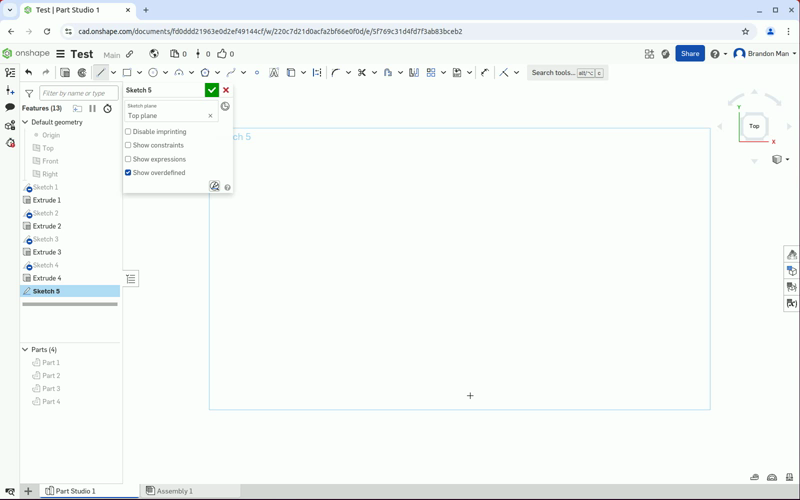
key_up(shift)
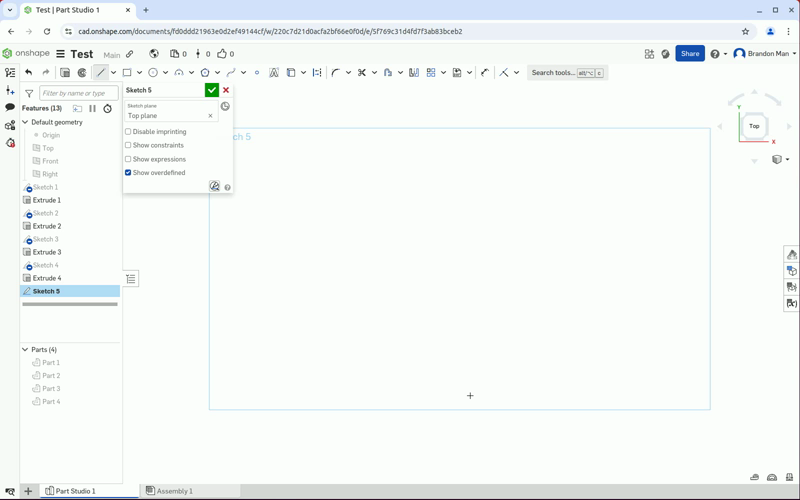
key_down(shift)
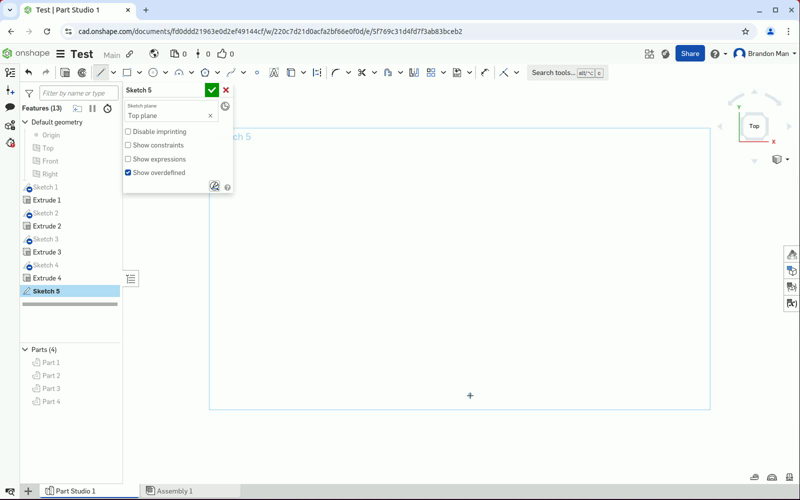
mouse_move(500, 395)
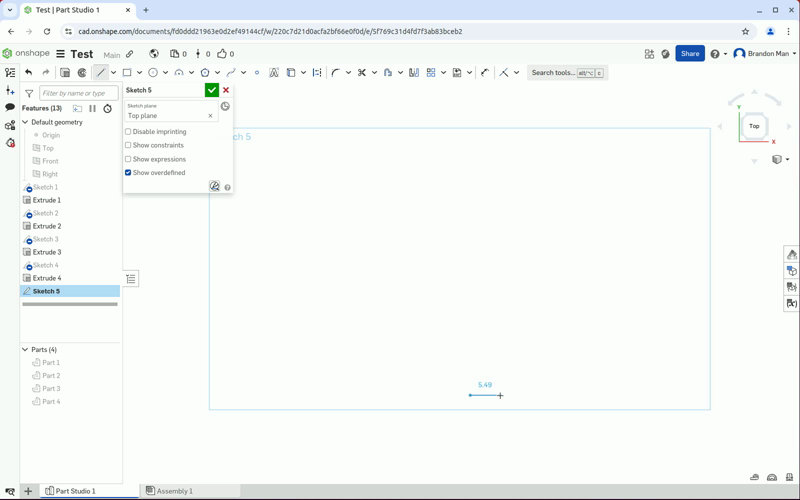
mouse_move(471, 395)
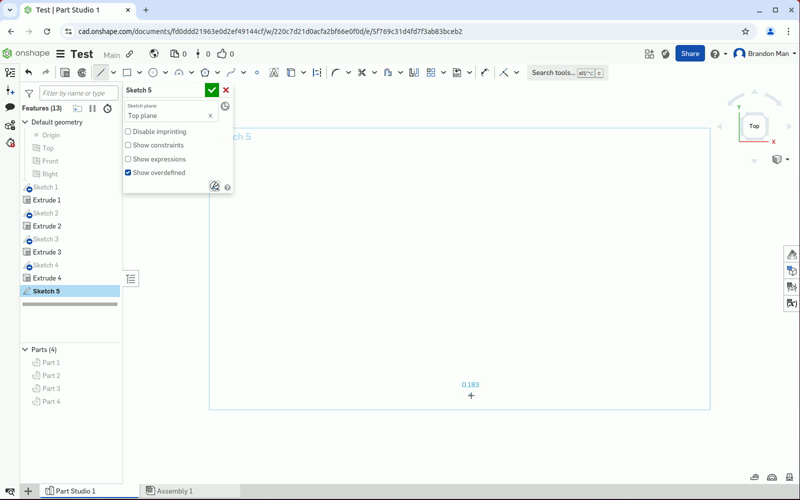
scroll(6)
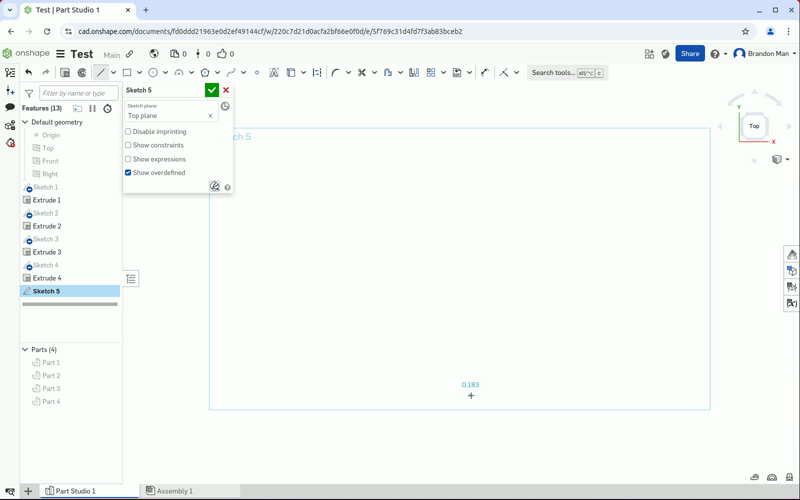
scroll(6)
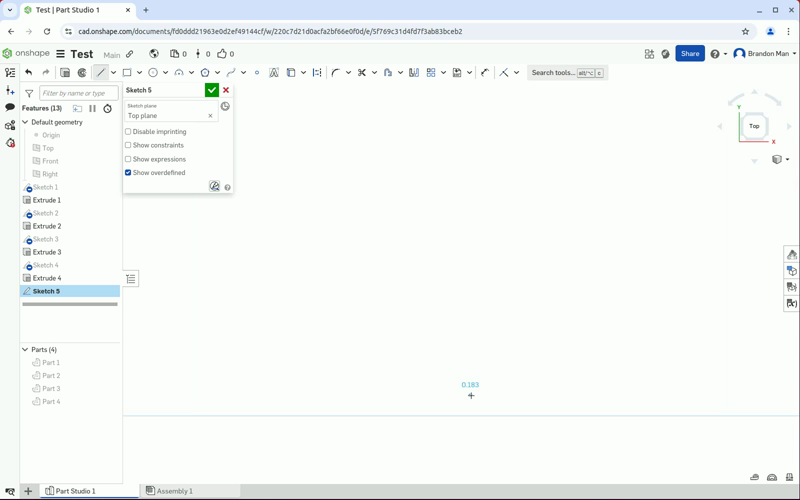
scroll(6)
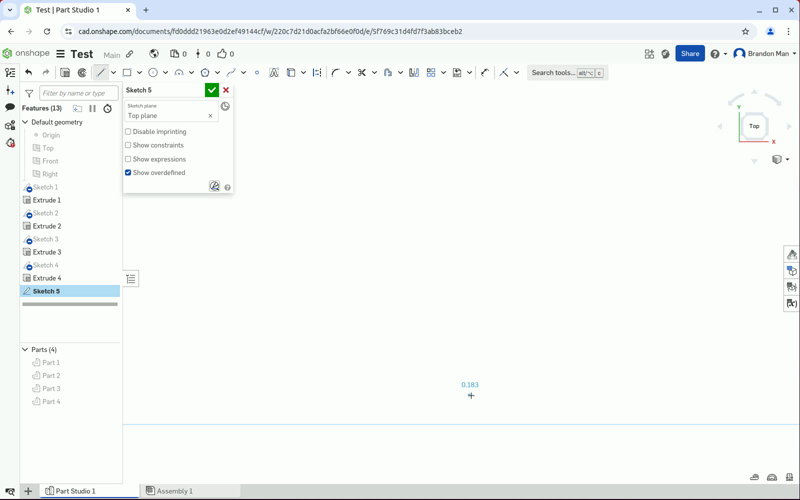
scroll(6)
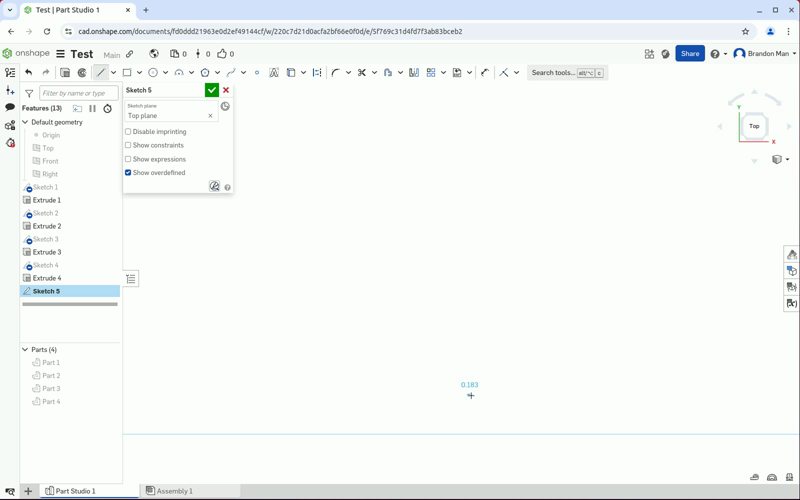
scroll(6)
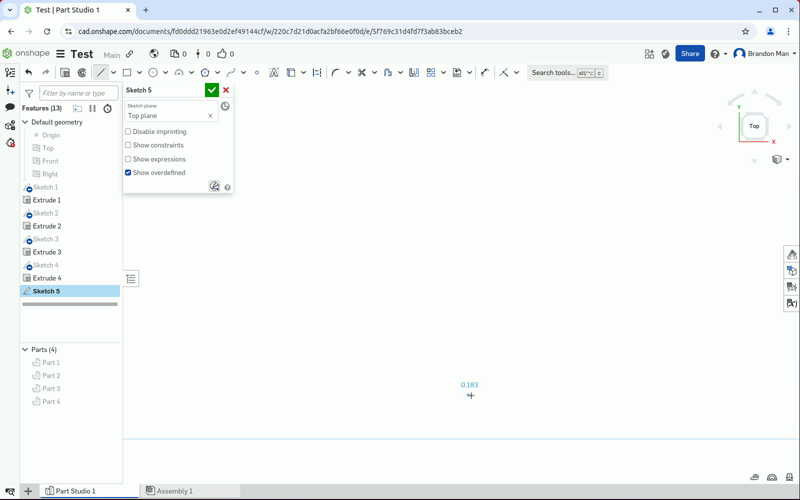
scroll(6)
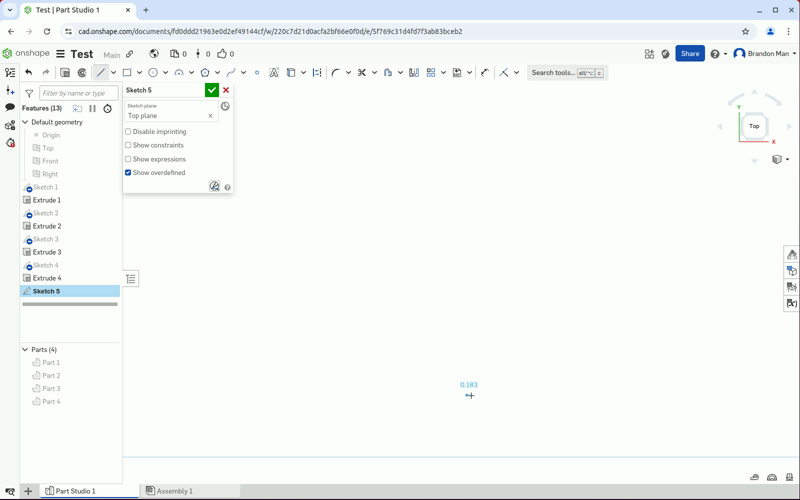
scroll(6)
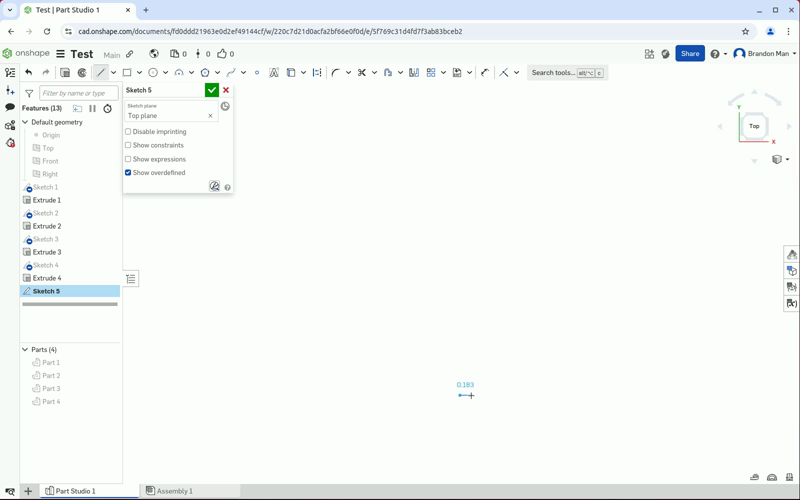
click(471, 395)
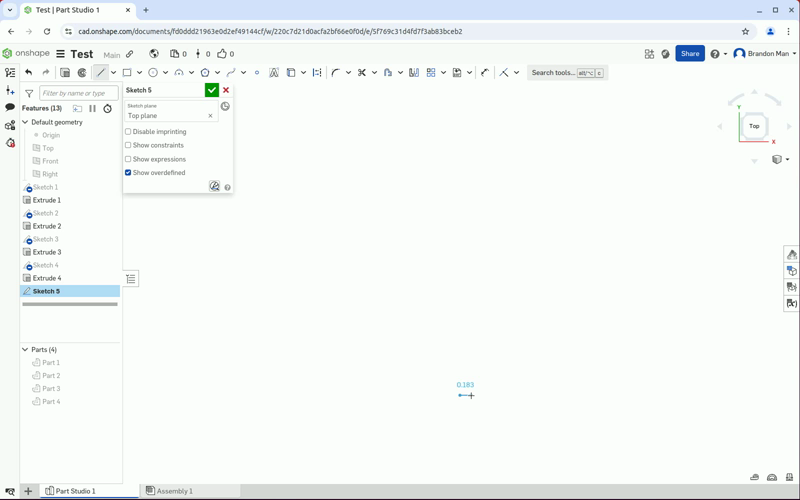
scroll(-6)
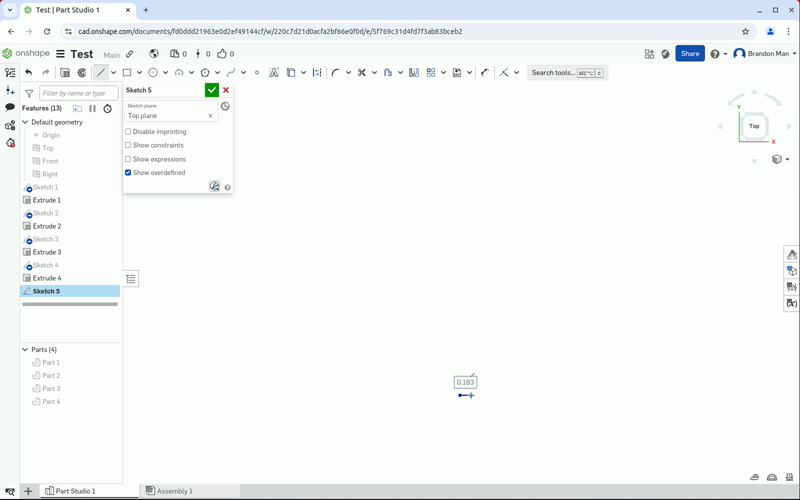
scroll(-6)
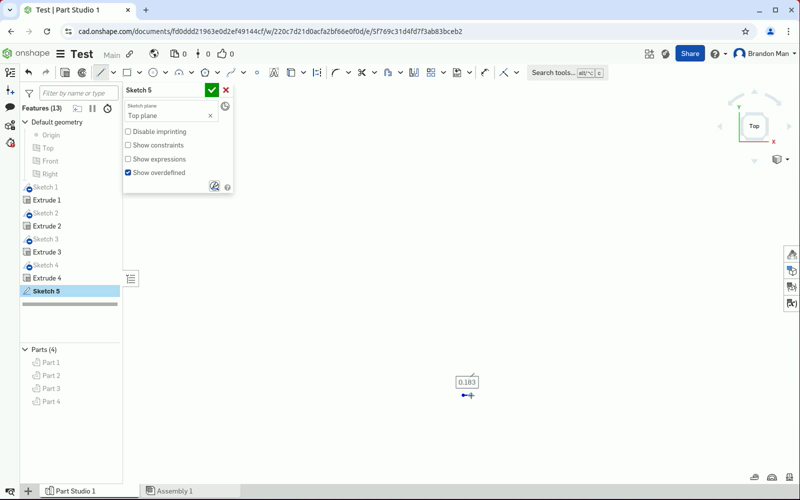
scroll(-6)
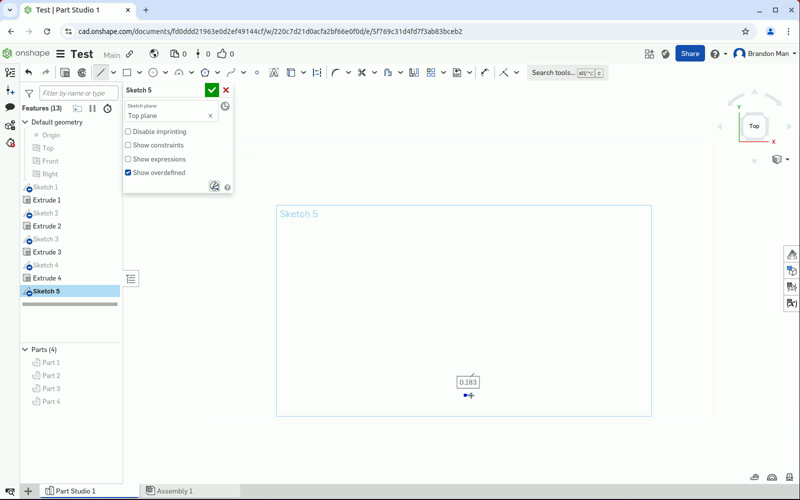
scroll(-6)
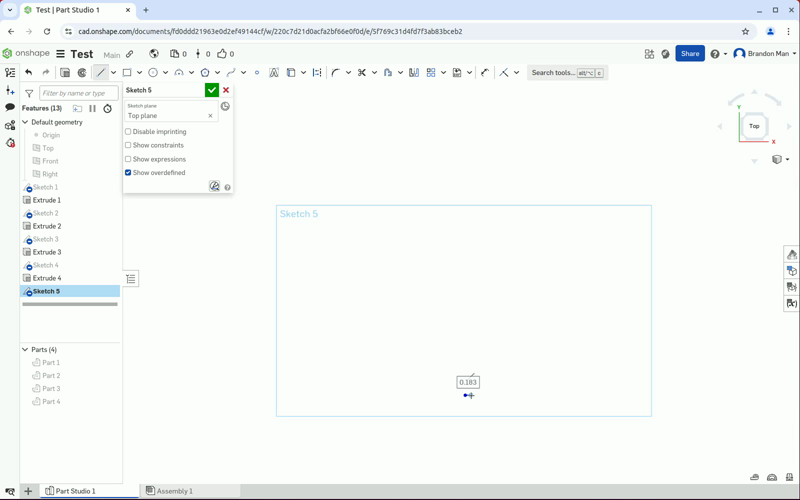
scroll(-6)
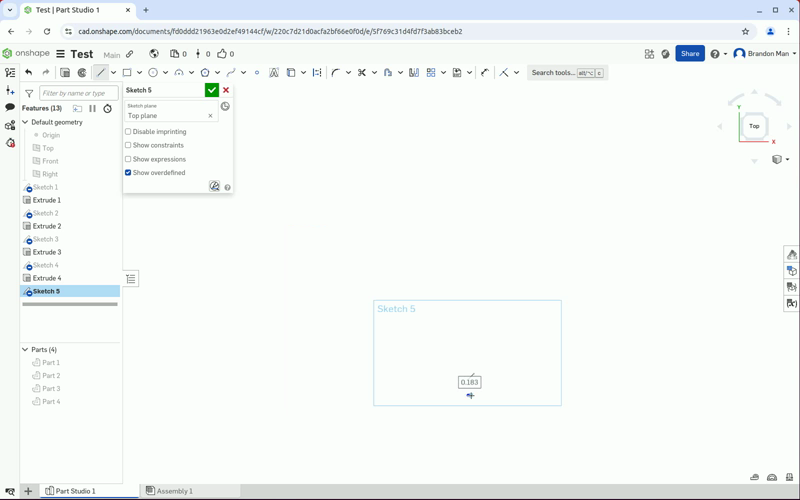
scroll(-6)
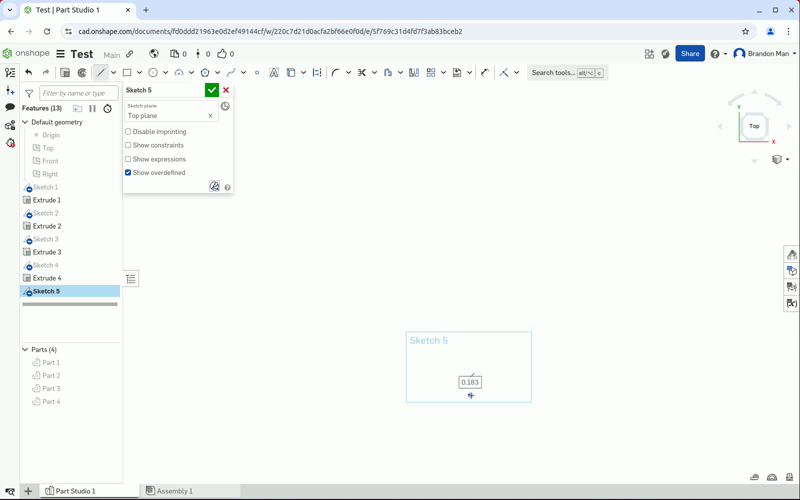
scroll(-6)
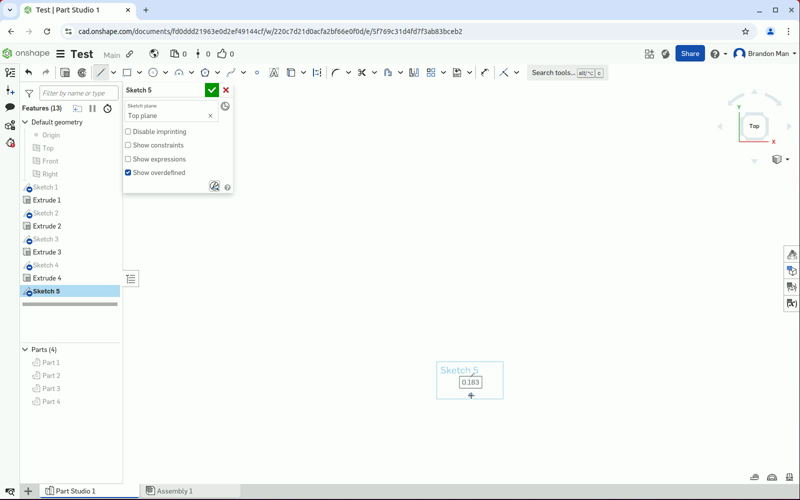
key_up(shift)
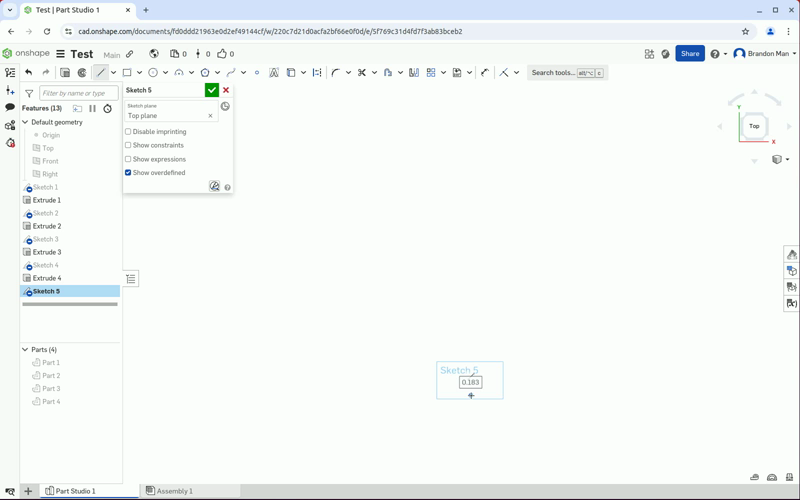
key_down(shift)
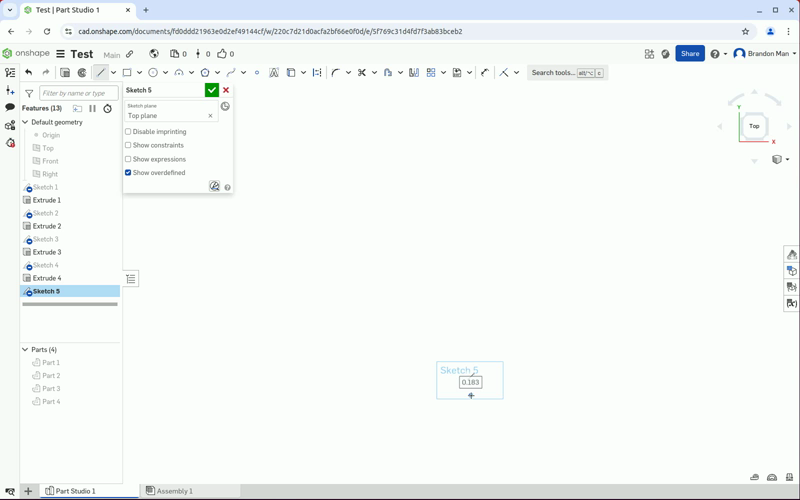
mouse_move(471, 282)
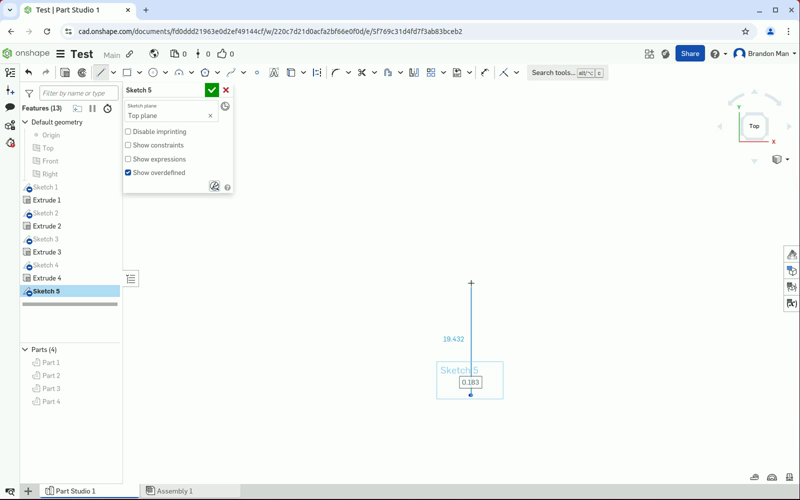
click(471, 282)
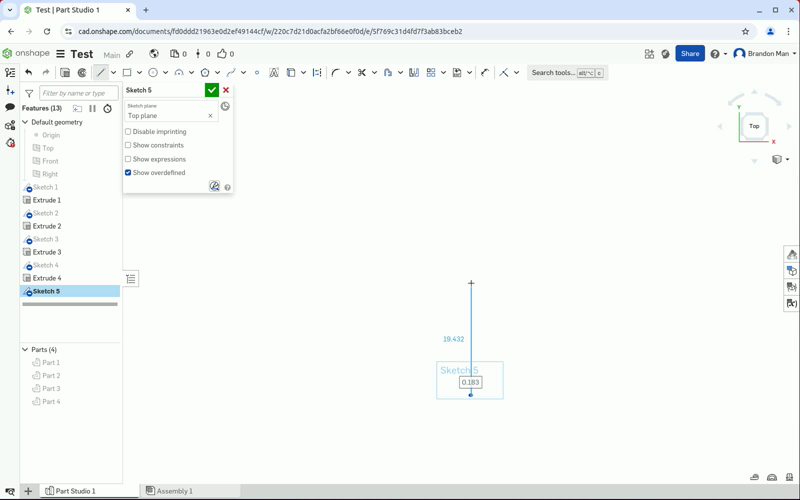
key_up(shift)
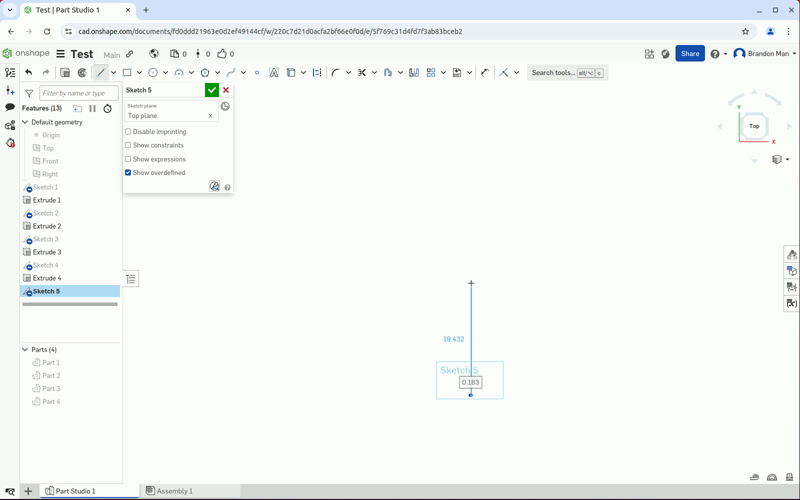
key_down(shift)
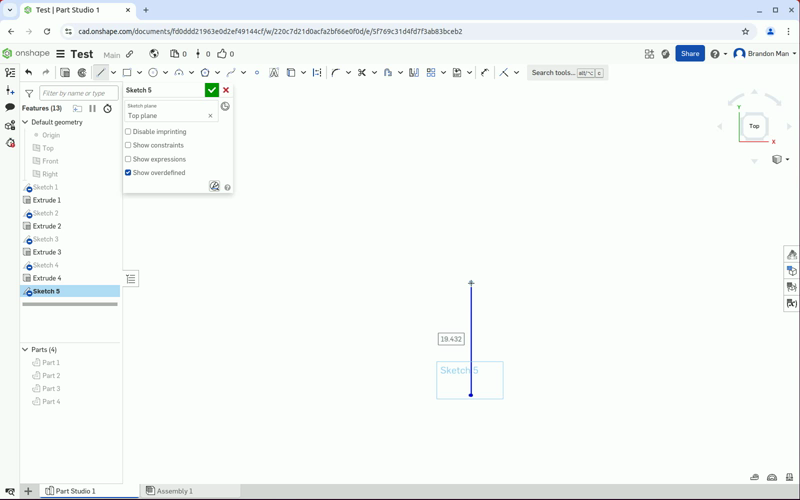
mouse_move(501, 282)
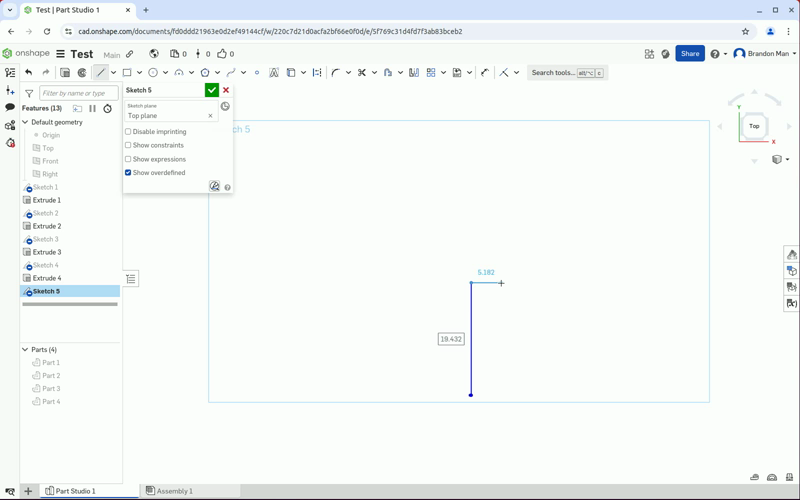
mouse_move(470, 282)
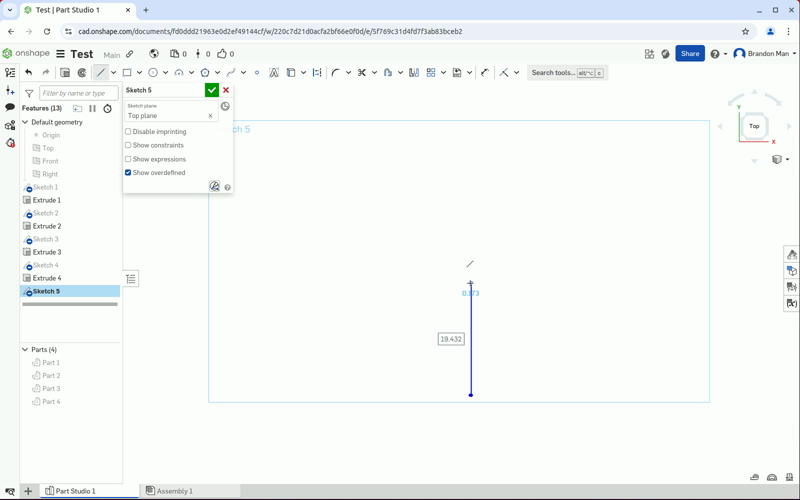
scroll(6)
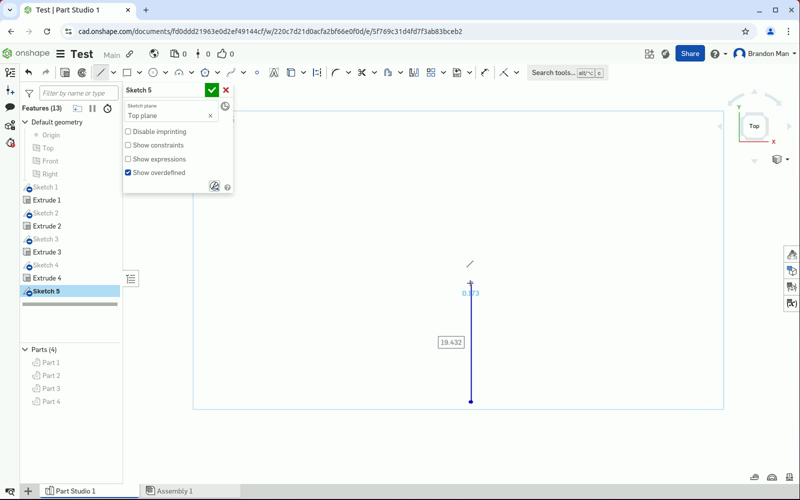
scroll(6)
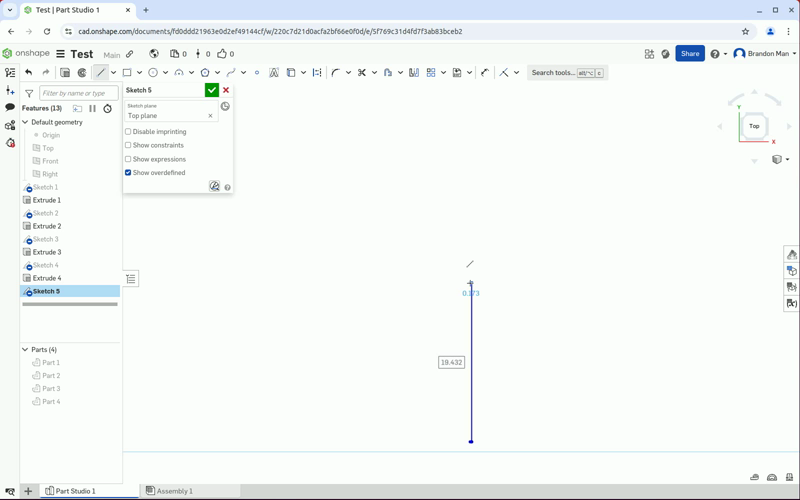
scroll(6)
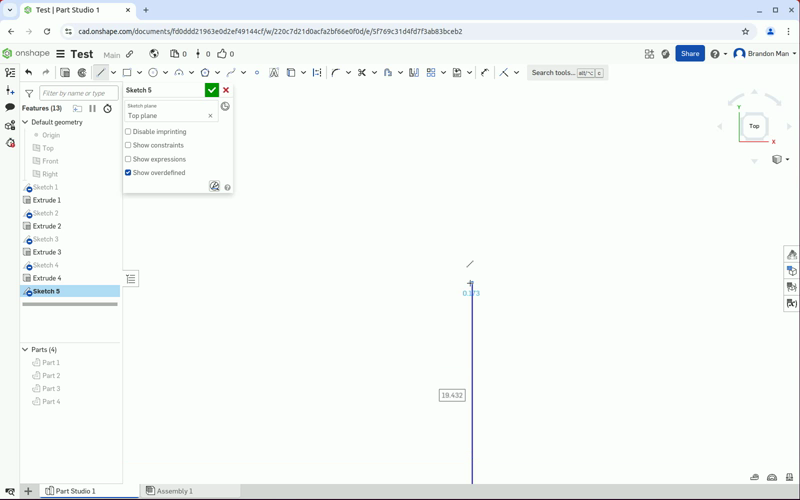
scroll(6)
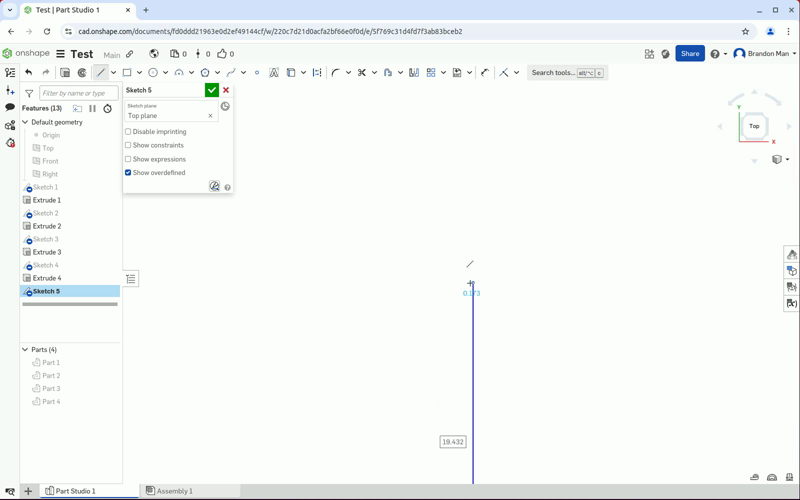
scroll(6)
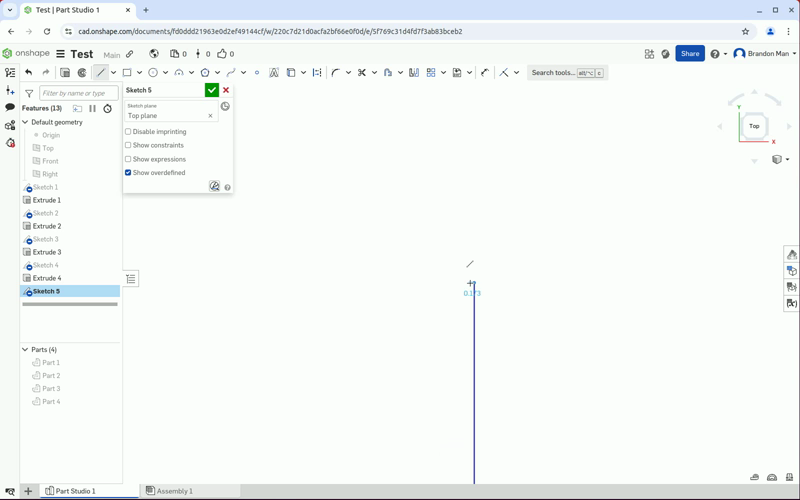
scroll(6)
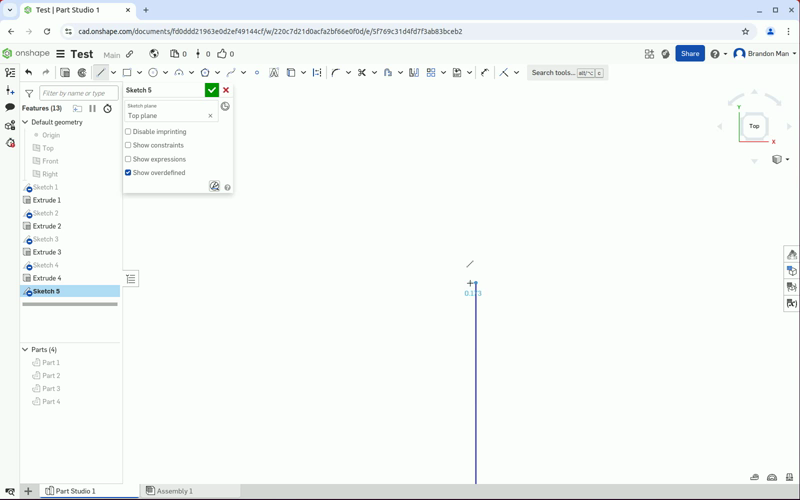
scroll(6)
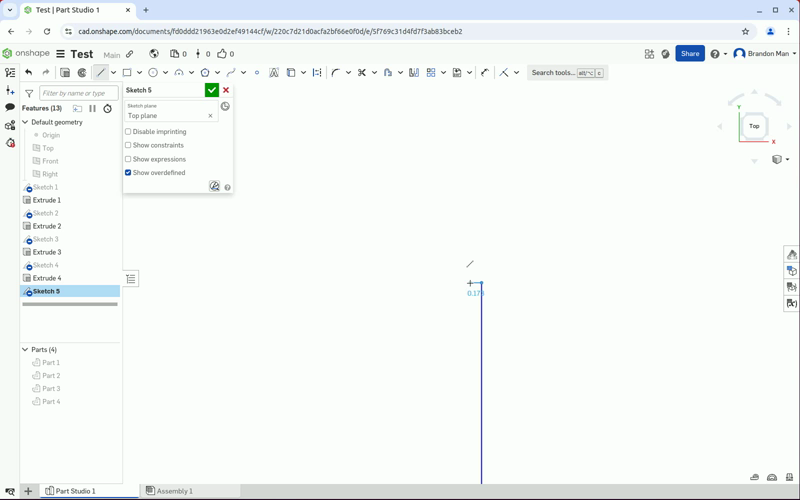
click(470, 282)
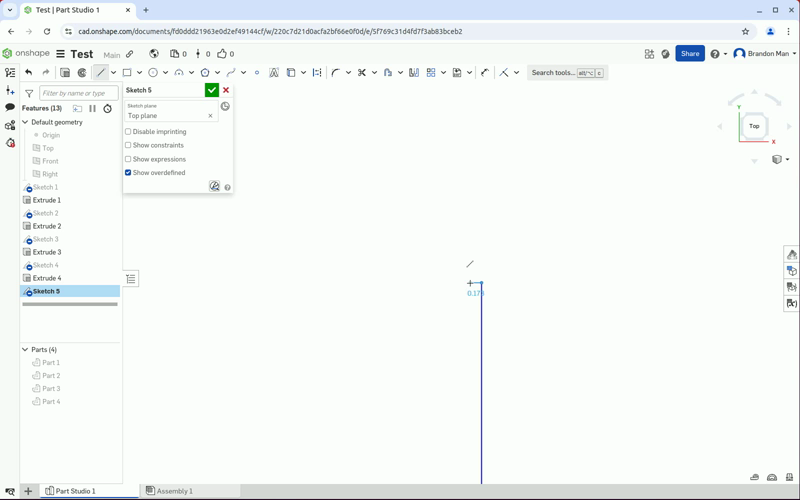
scroll(-6)
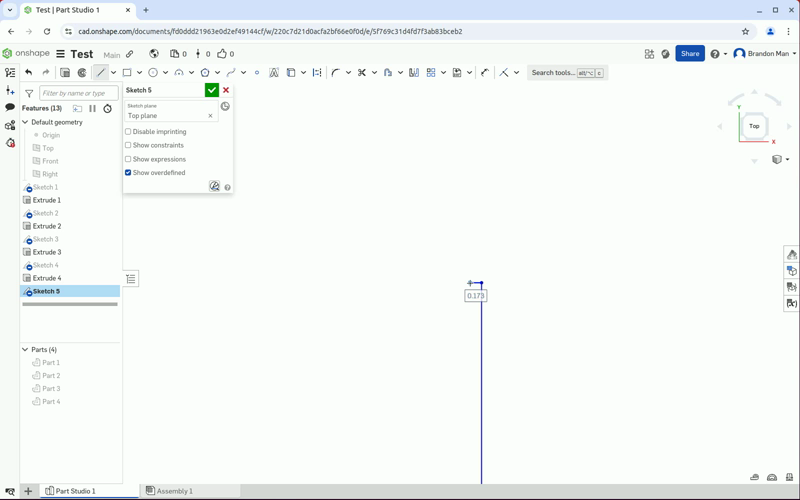
scroll(-6)
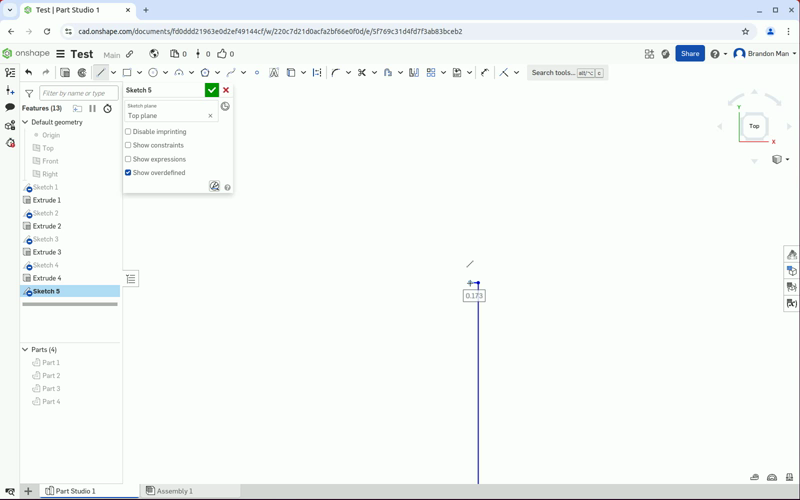
scroll(-6)
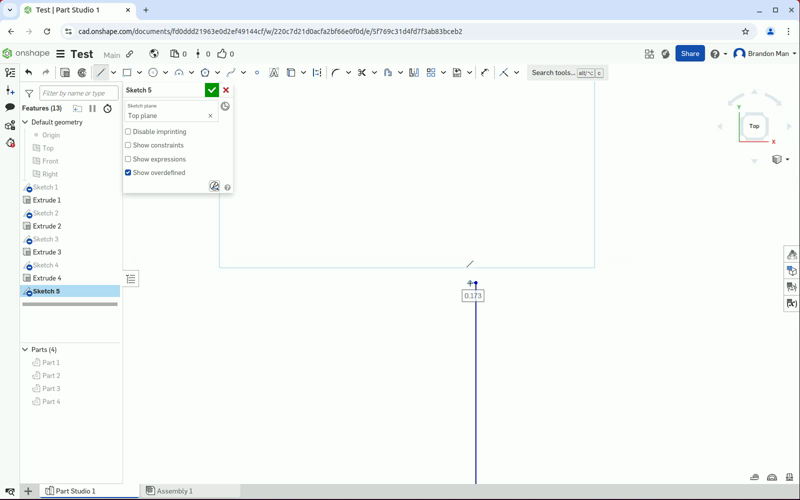
scroll(-6)
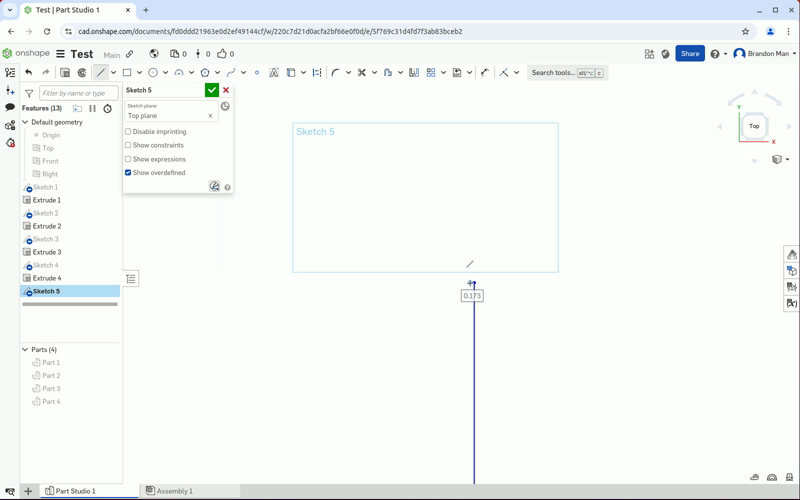
scroll(-6)
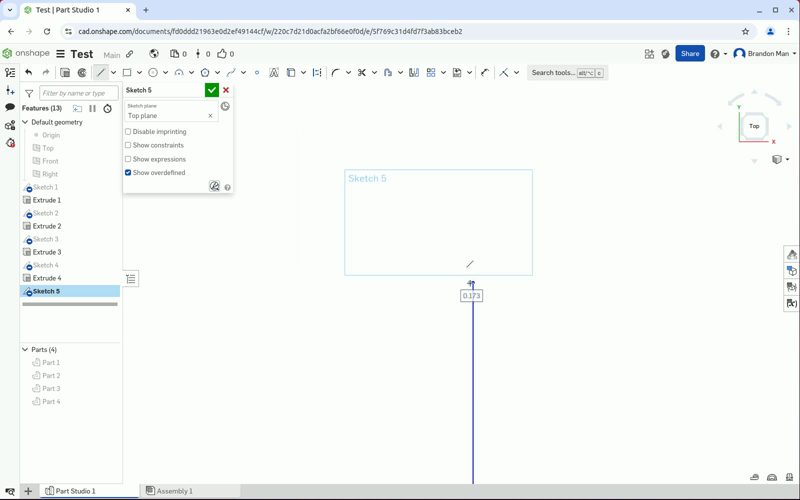
scroll(-6)
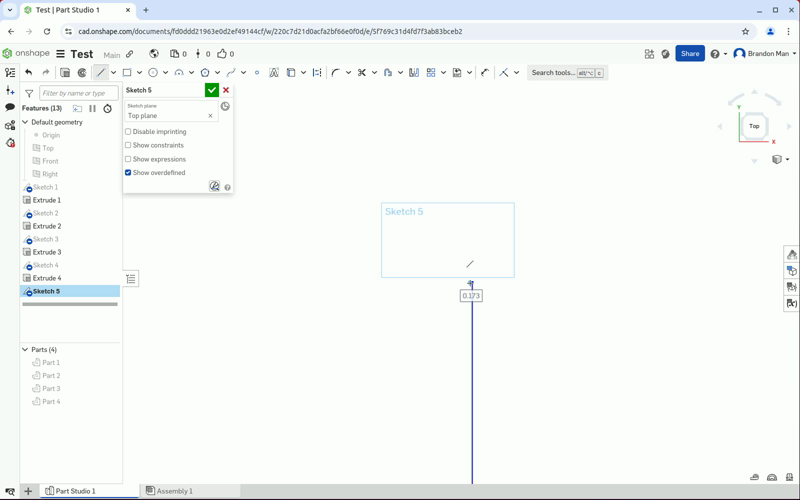
scroll(-6)
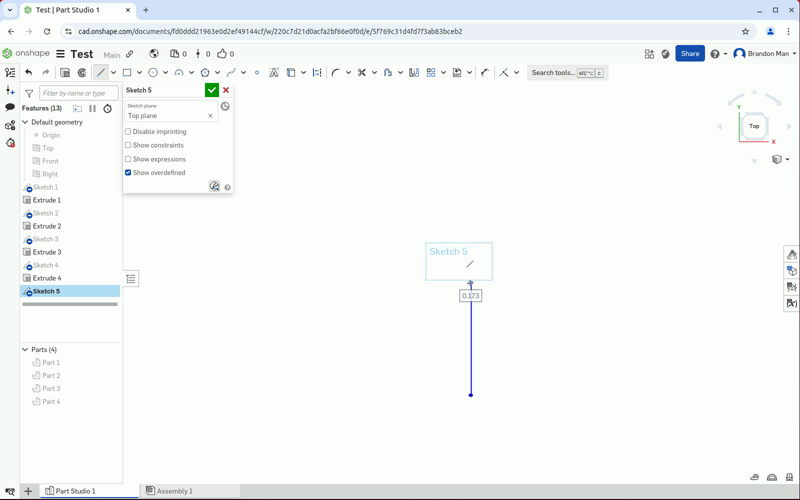
key_up(shift)
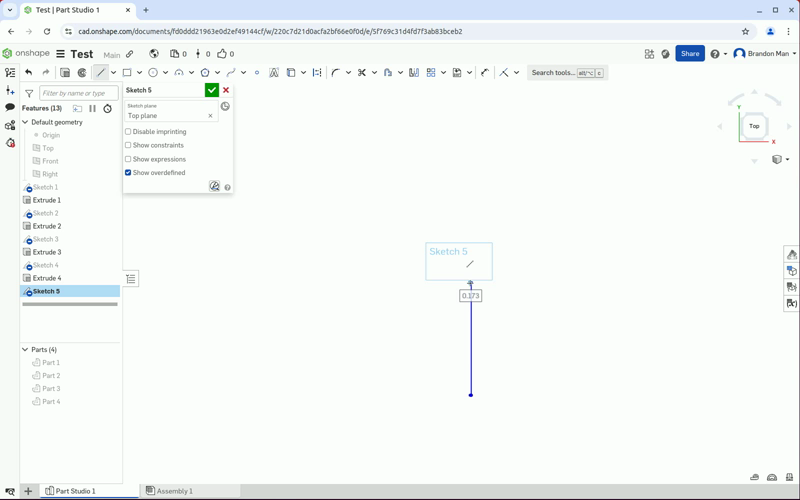
key_down(shift)
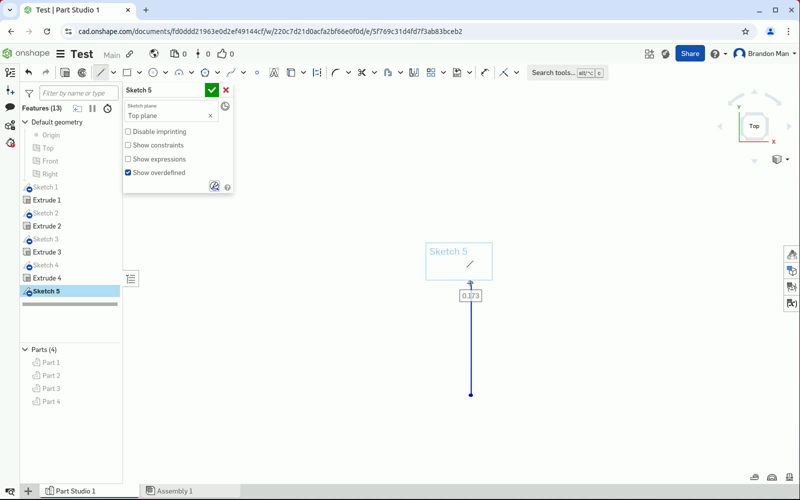
mouse_move(470, 395)
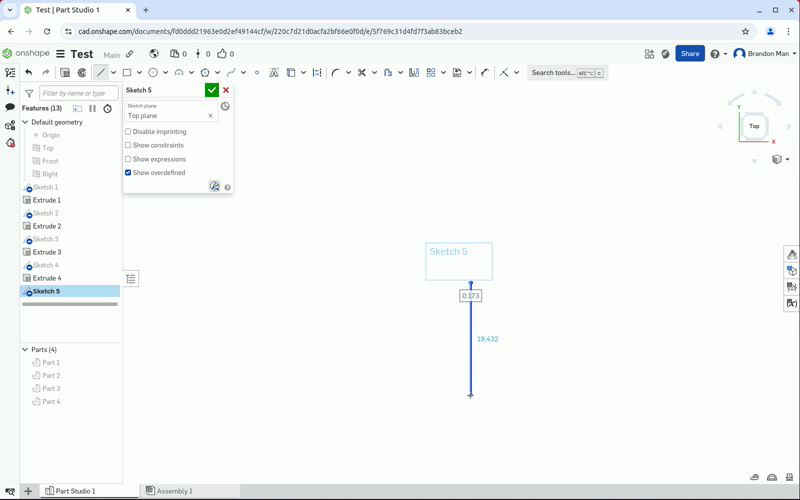
scroll(6)
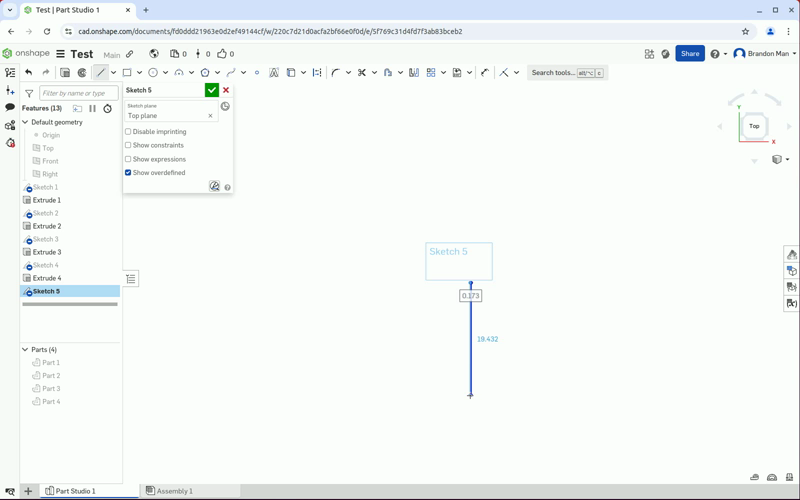
scroll(6)
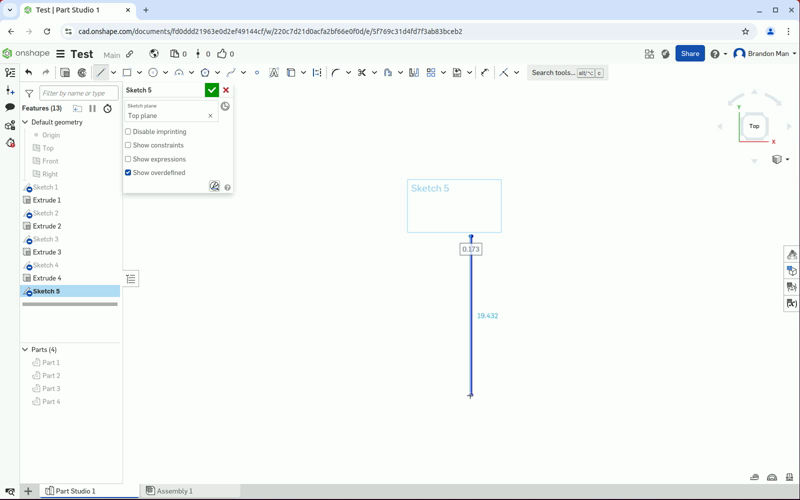
scroll(6)
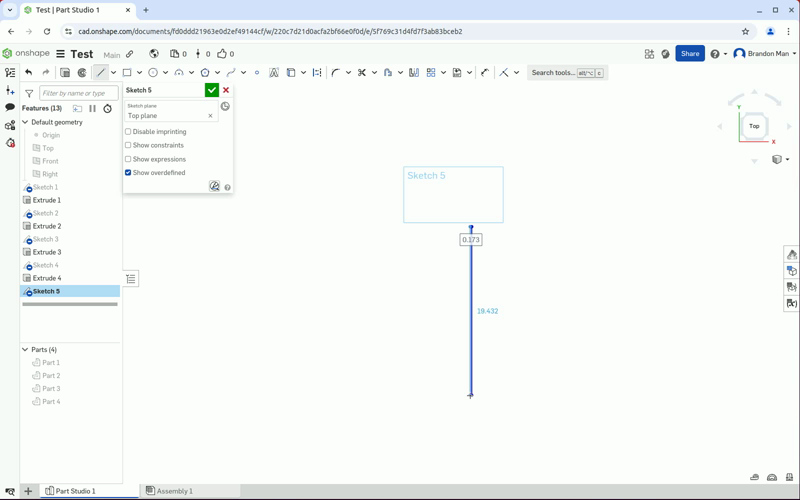
scroll(6)
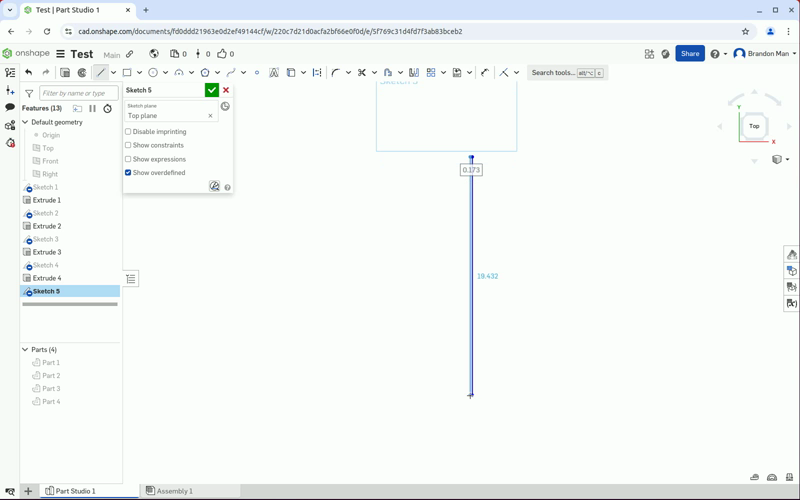
scroll(6)
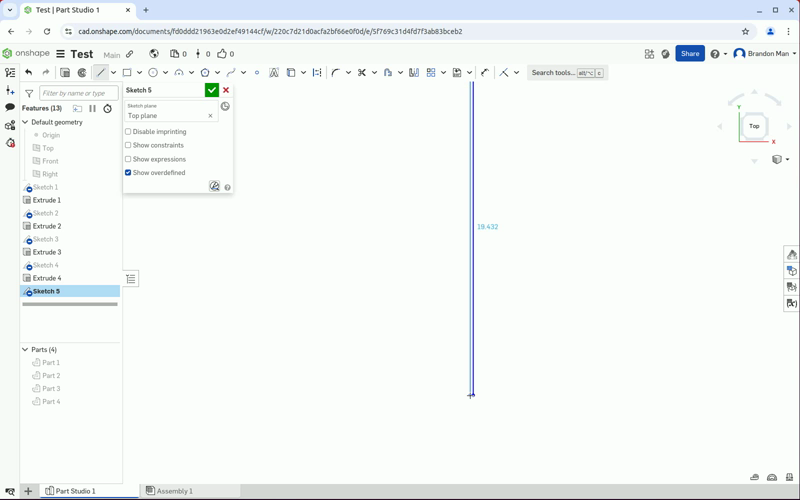
scroll(6)
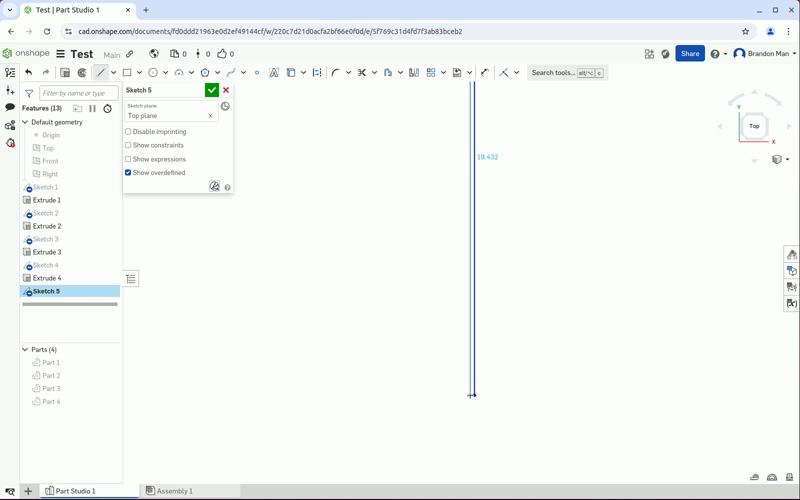
scroll(6)
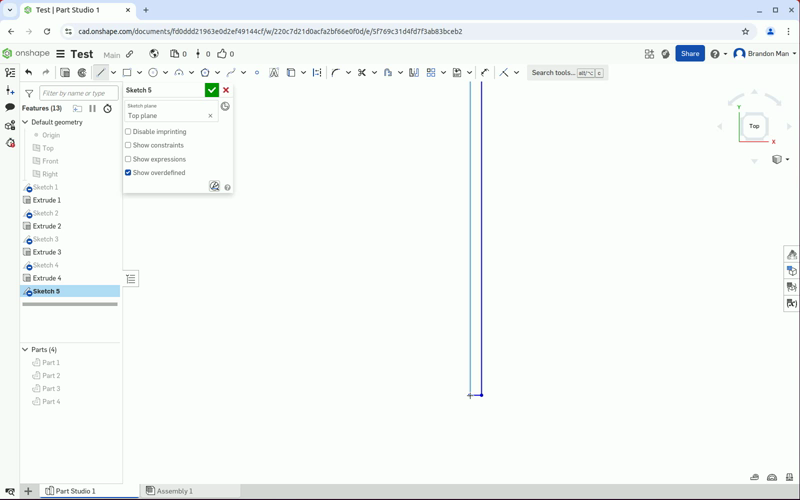
key_up(shift)
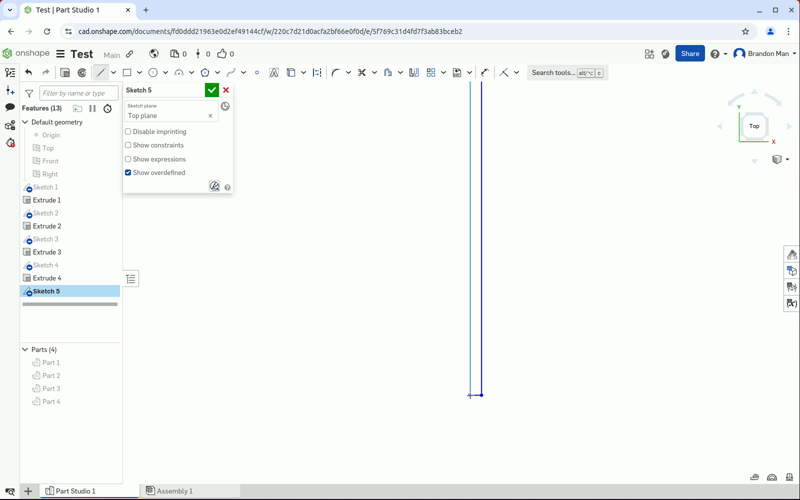
click(470, 395)
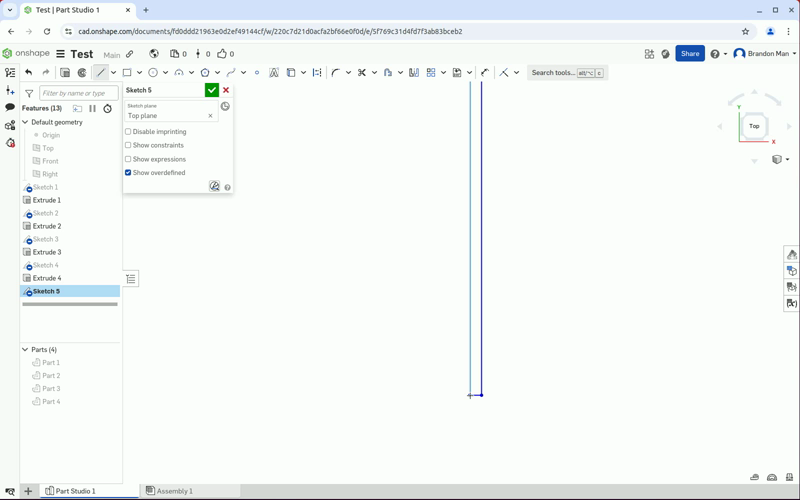
scroll(-6)
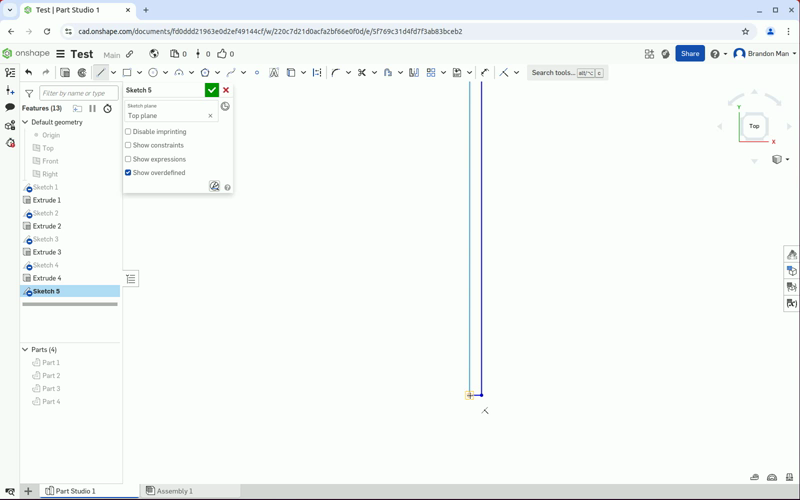
scroll(-6)
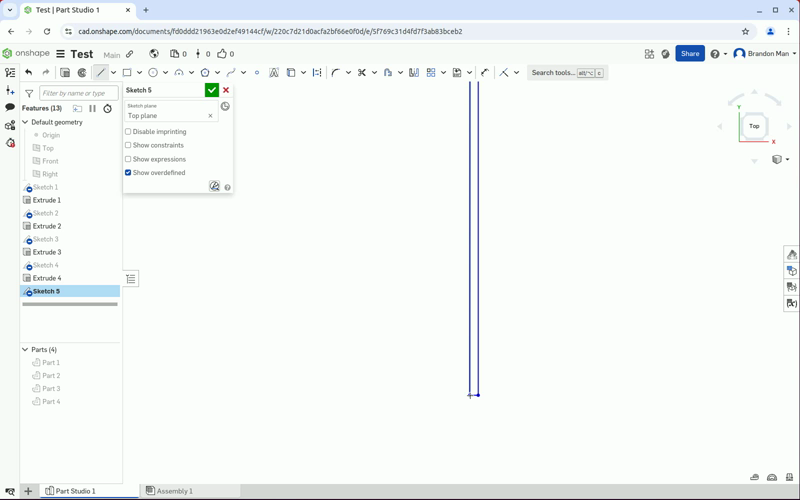
scroll(-6)
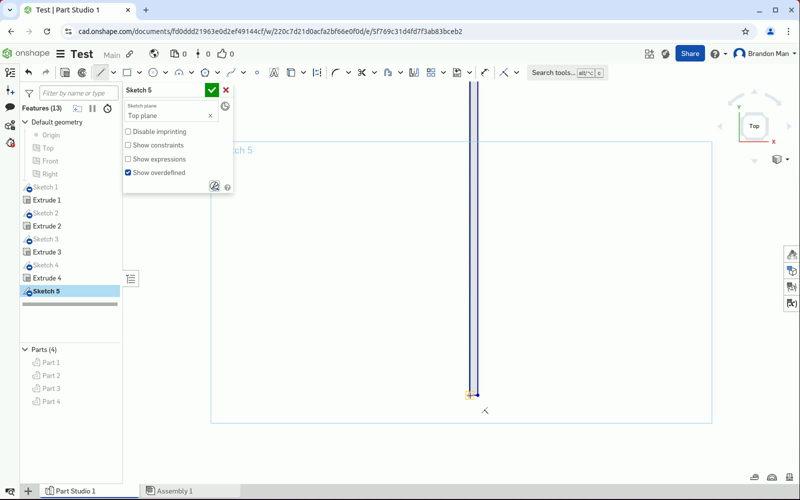
scroll(-6)
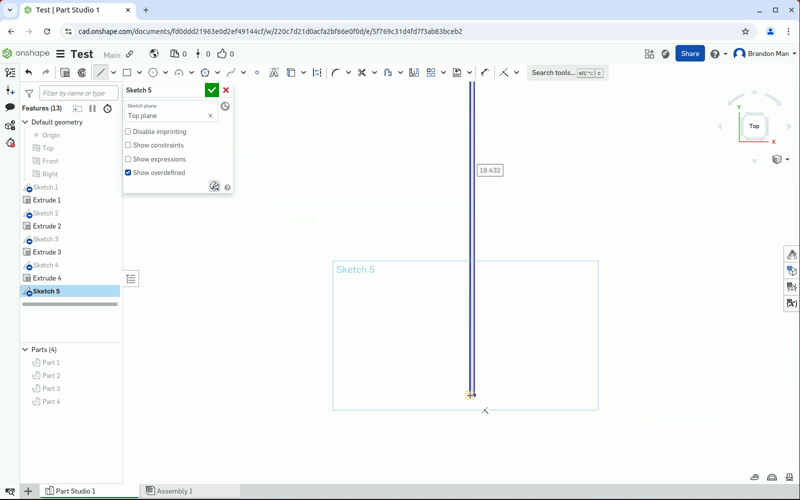
scroll(-6)
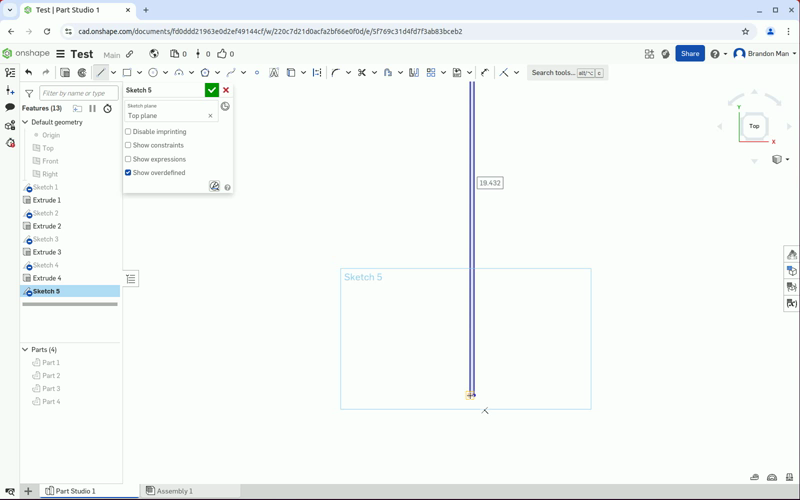
scroll(-6)
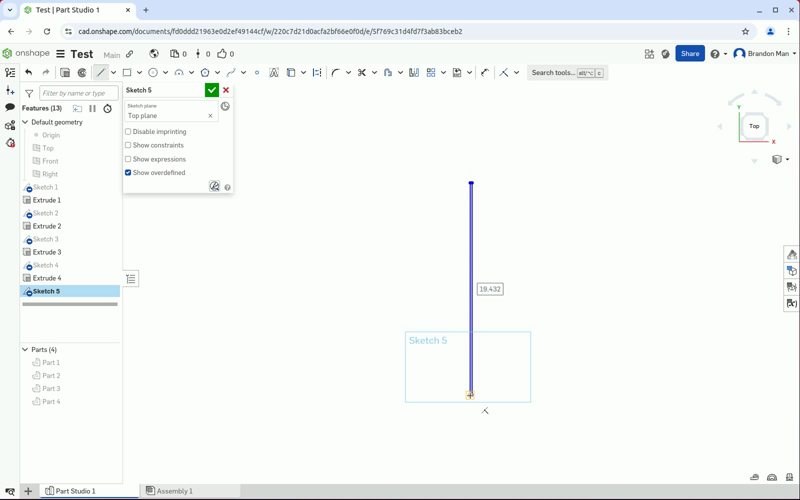
scroll(-6)
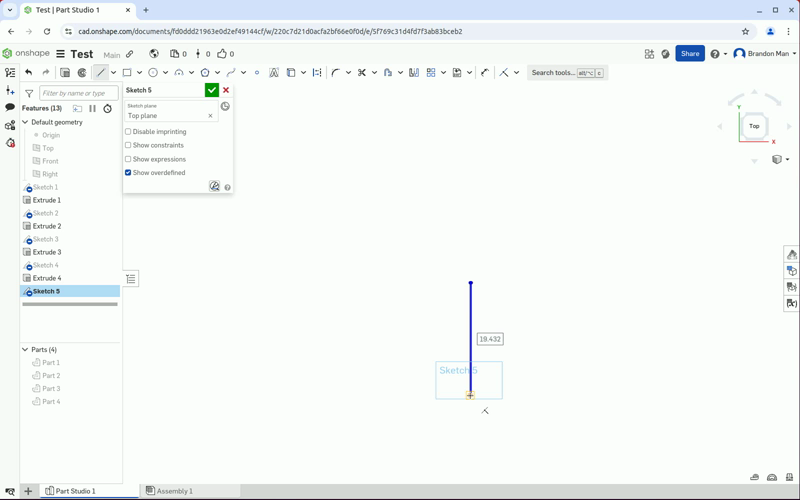
key(esc)
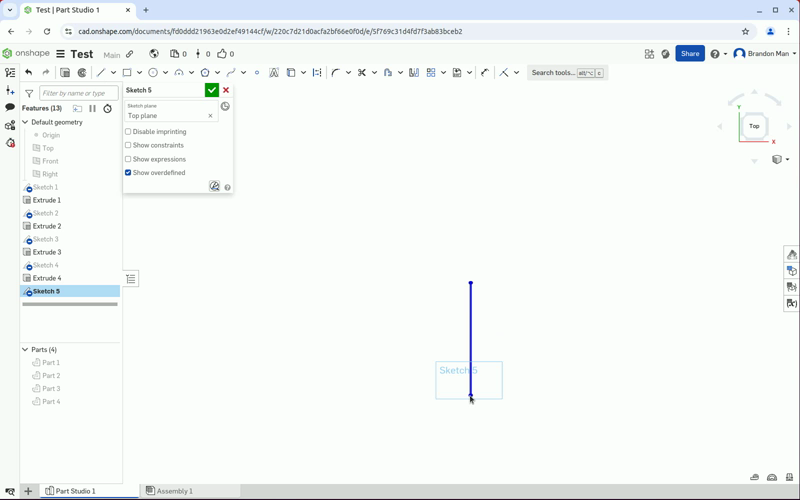
mouse_move(470, 382)
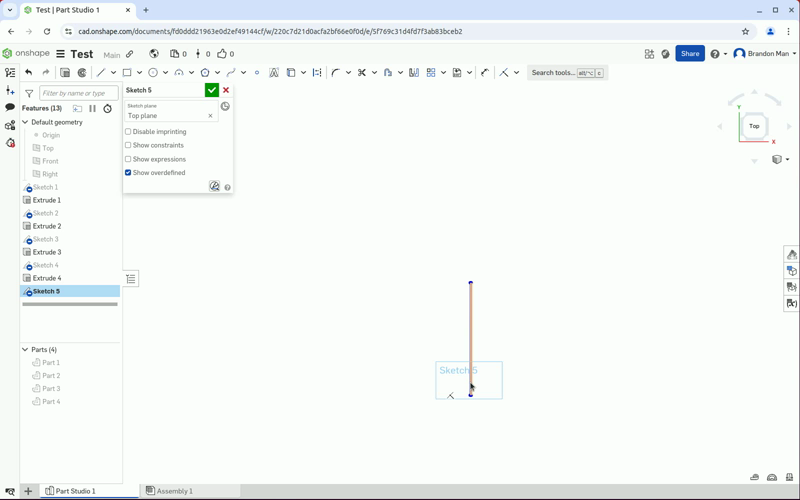
scroll(6)
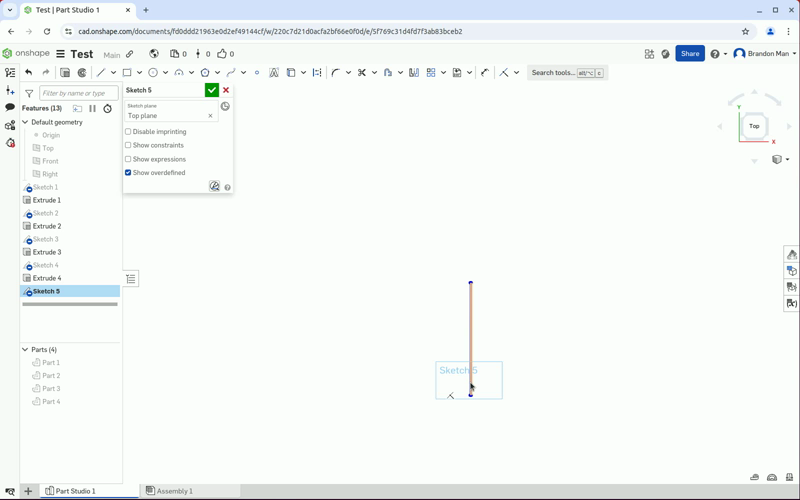
scroll(6)
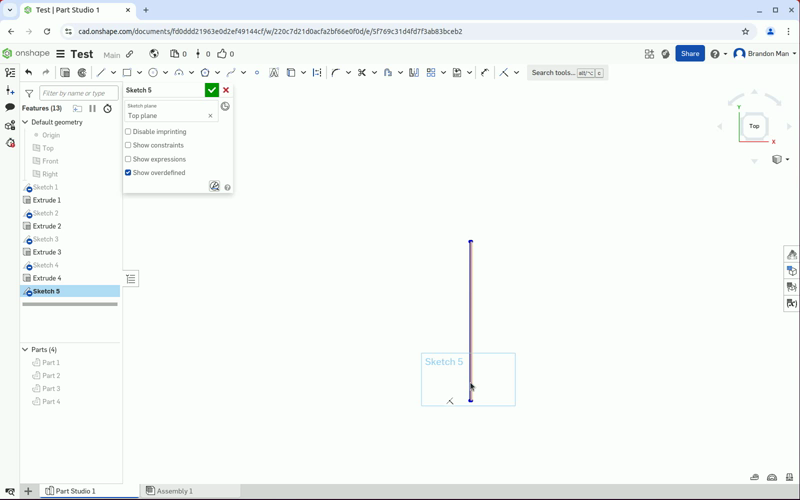
scroll(6)
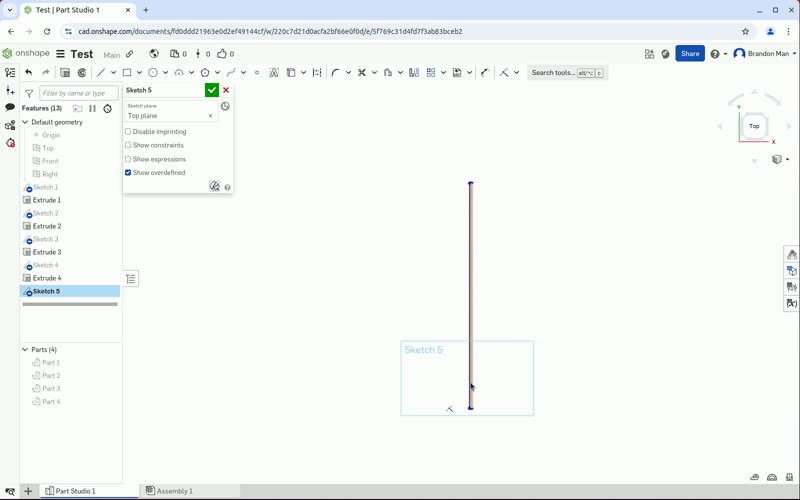
scroll(6)
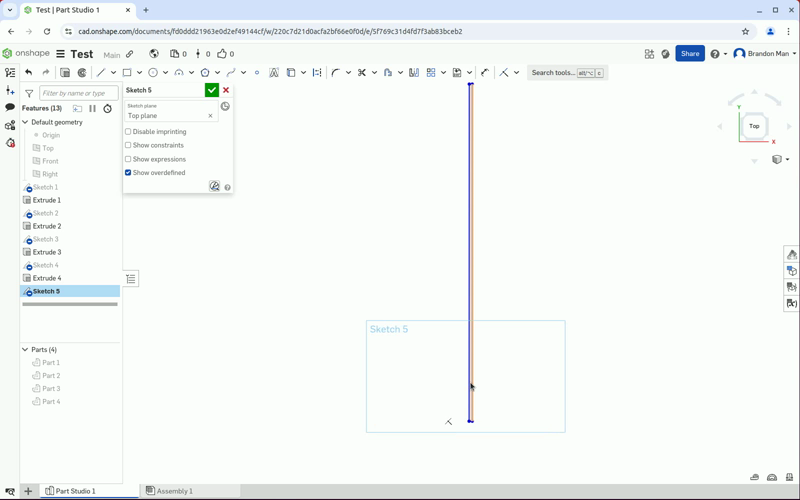
scroll(6)
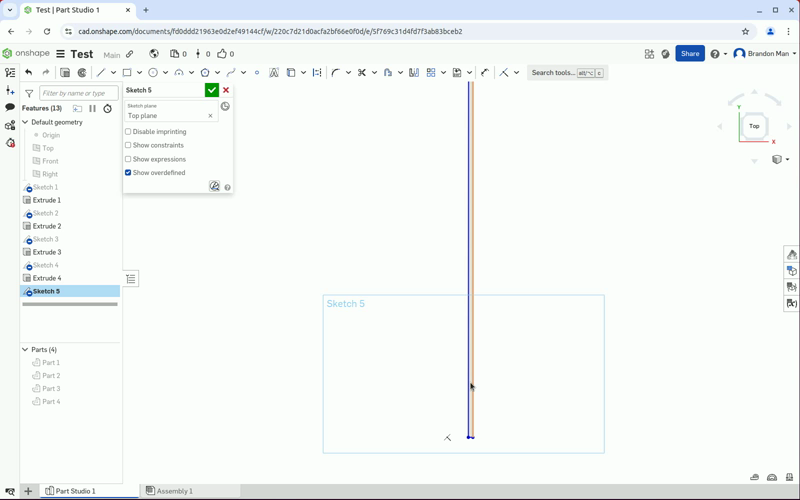
scroll(6)
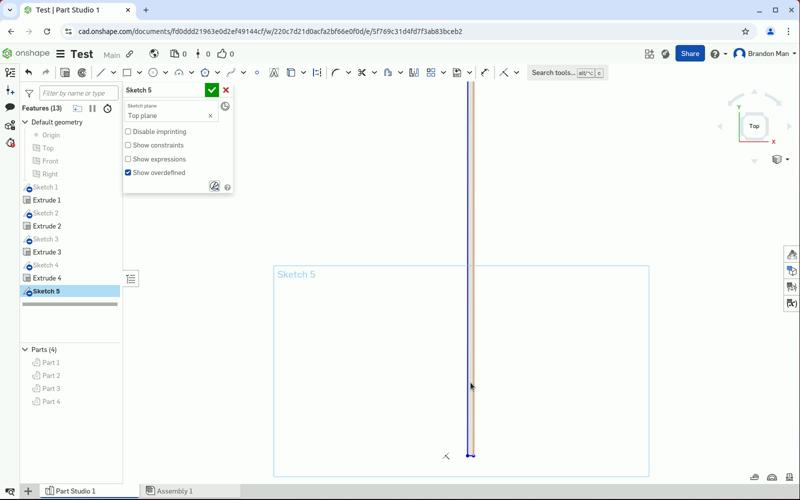
scroll(6)
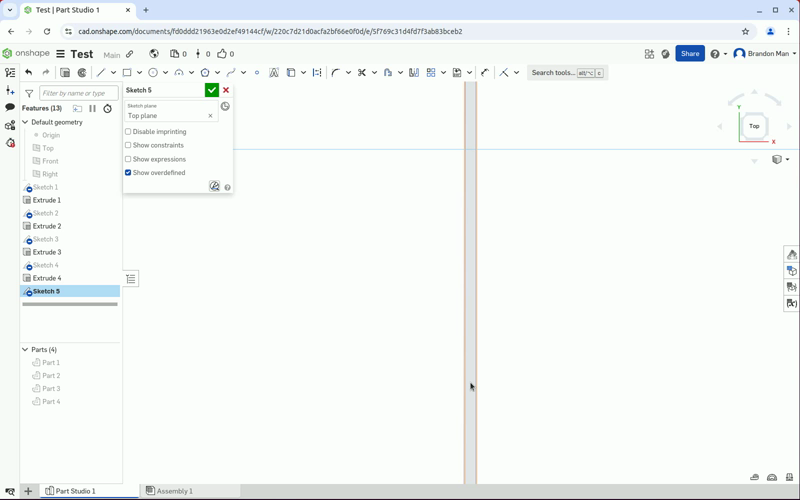
click(470, 382)
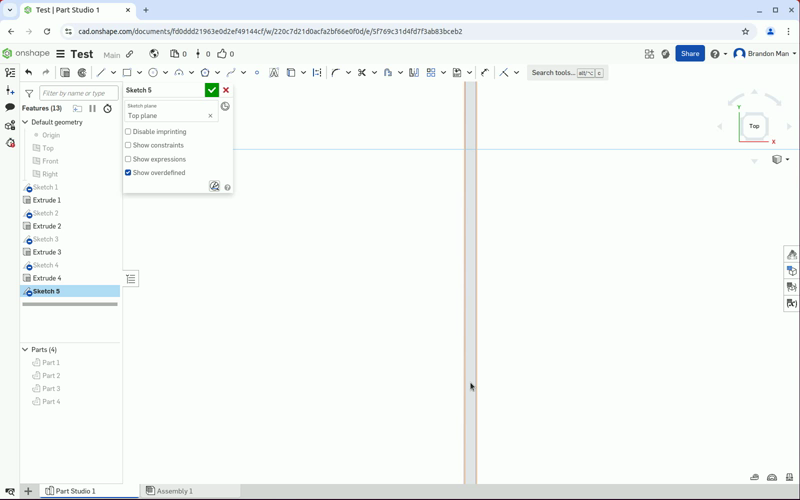
scroll(-6)
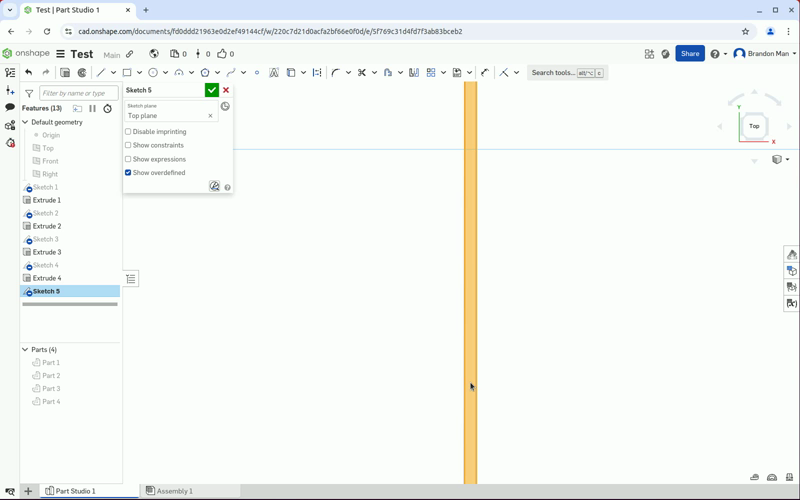
scroll(-6)
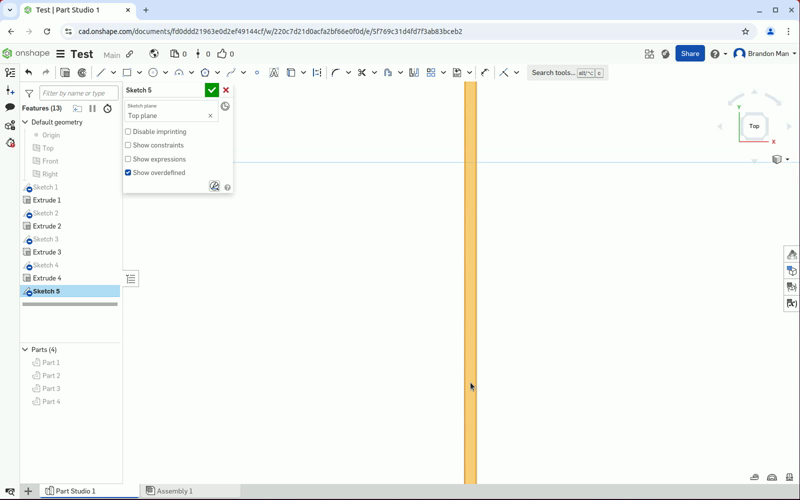
scroll(-6)
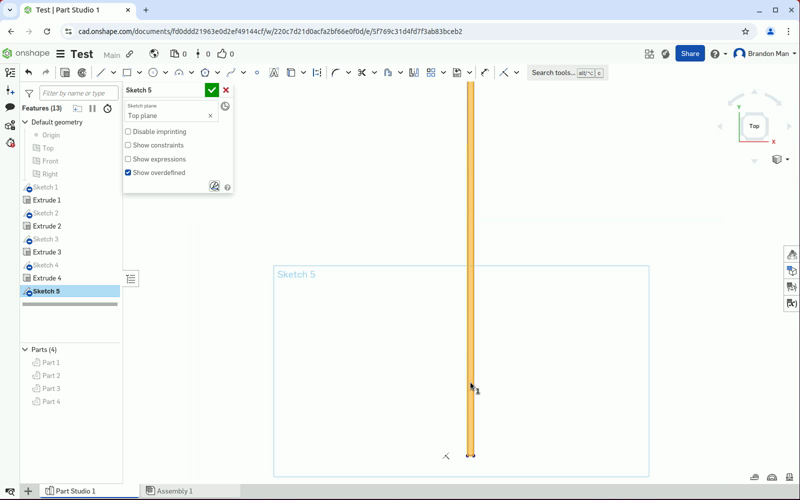
scroll(-6)
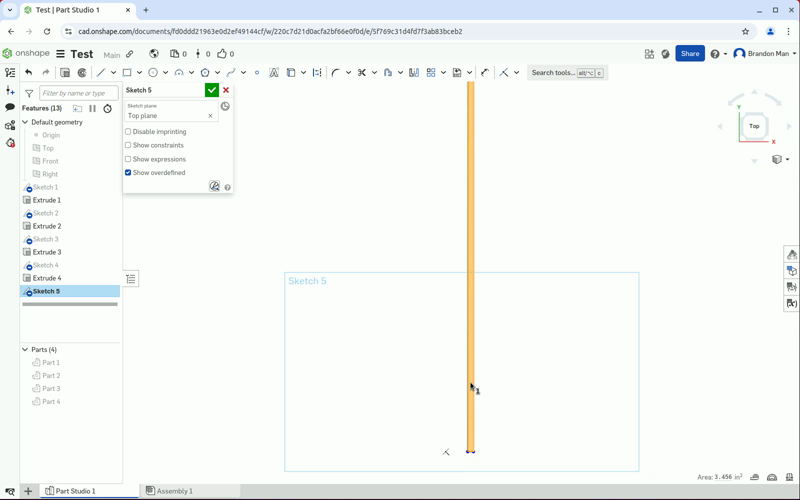
scroll(-6)
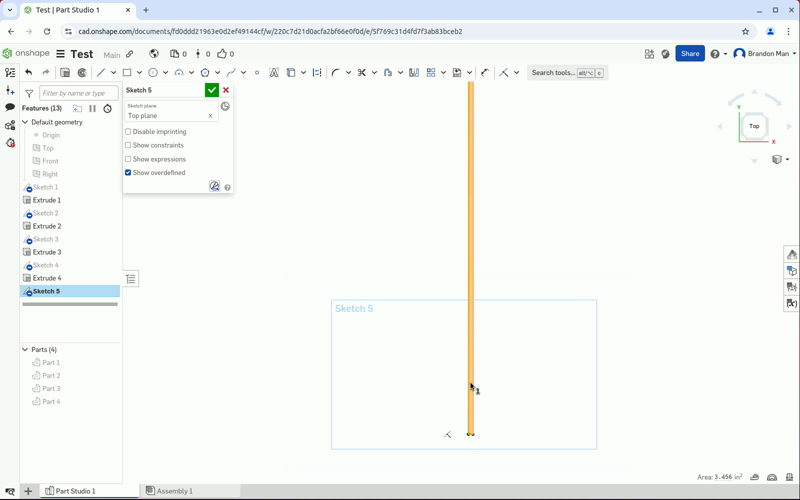
scroll(-6)
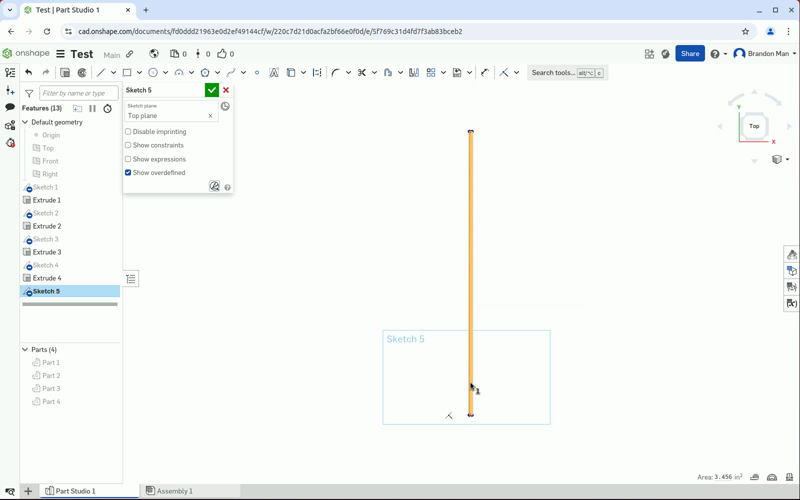
scroll(-6)
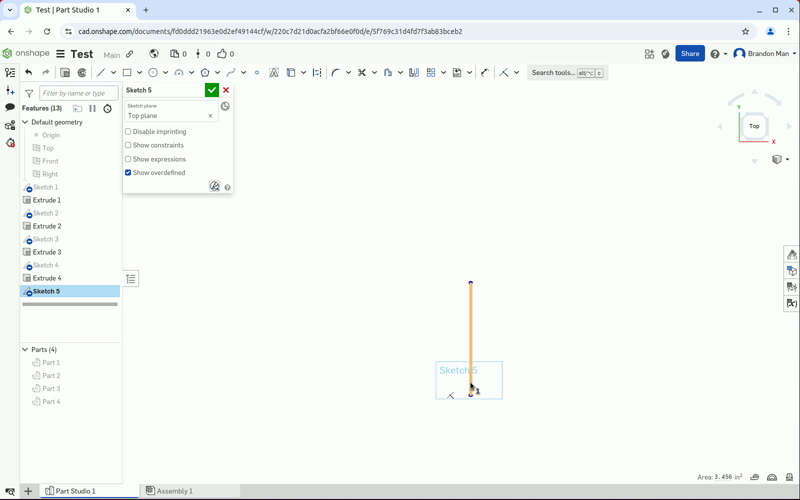
mouse_move(73, 352)
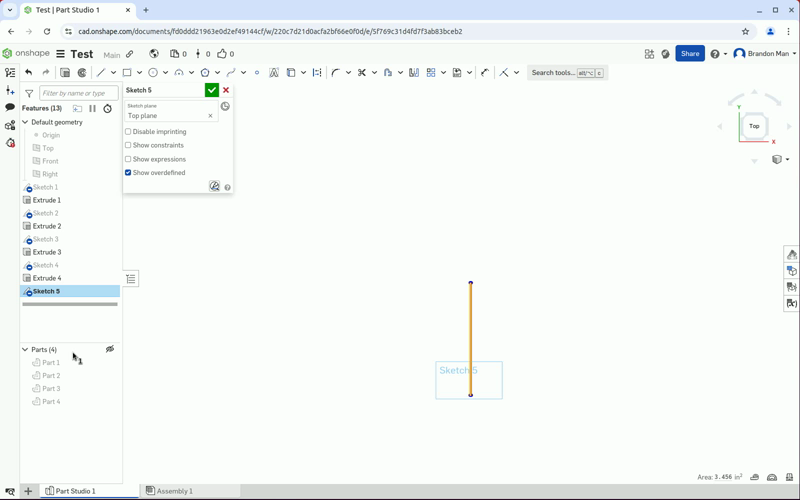
key(shift+y)
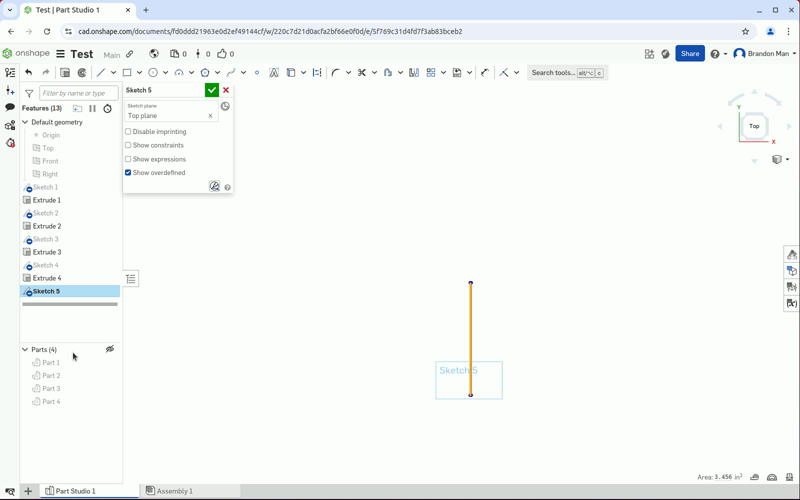
key(shift+e)
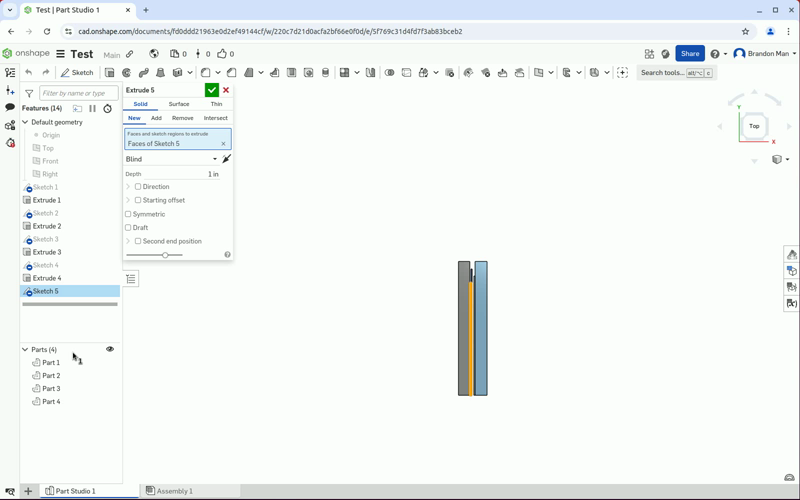
mouse_move(143, 106)
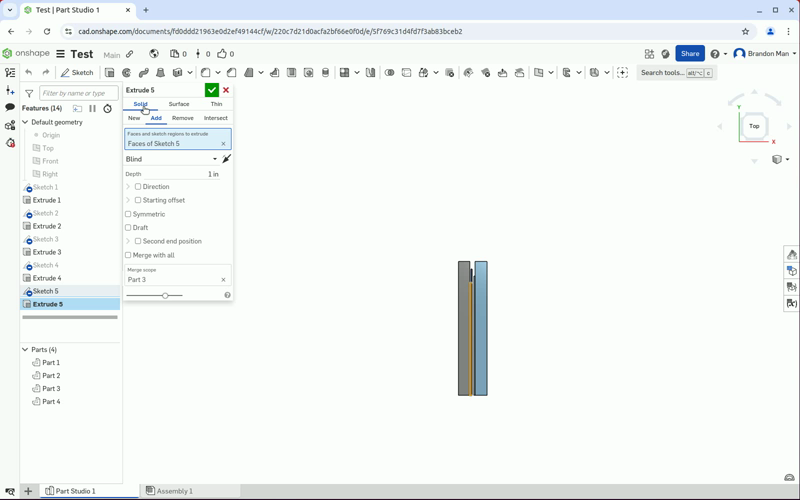
click(143, 106)
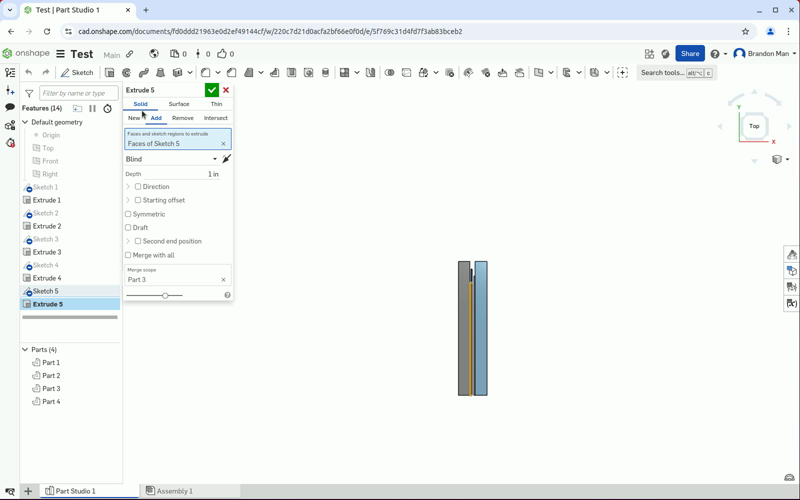
mouse_move(137, 120)
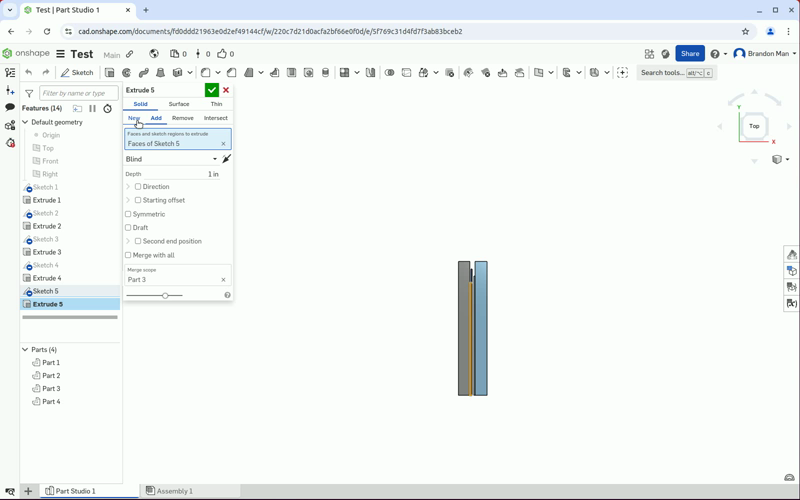
click(137, 120)
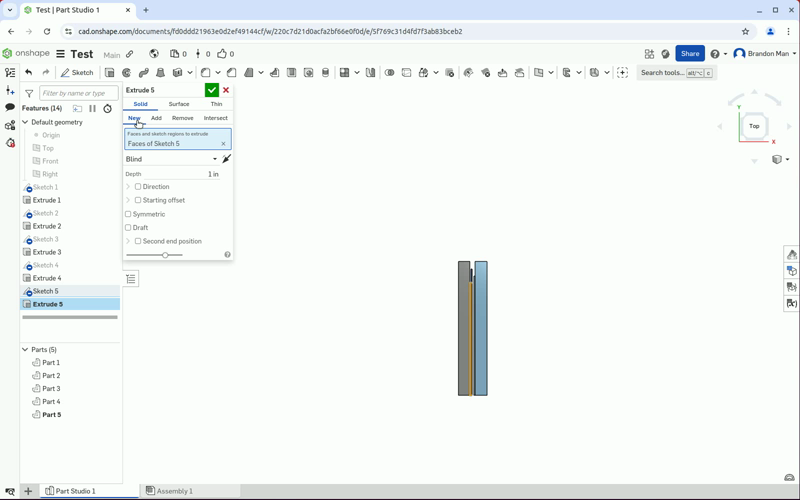
key(tab, 4)
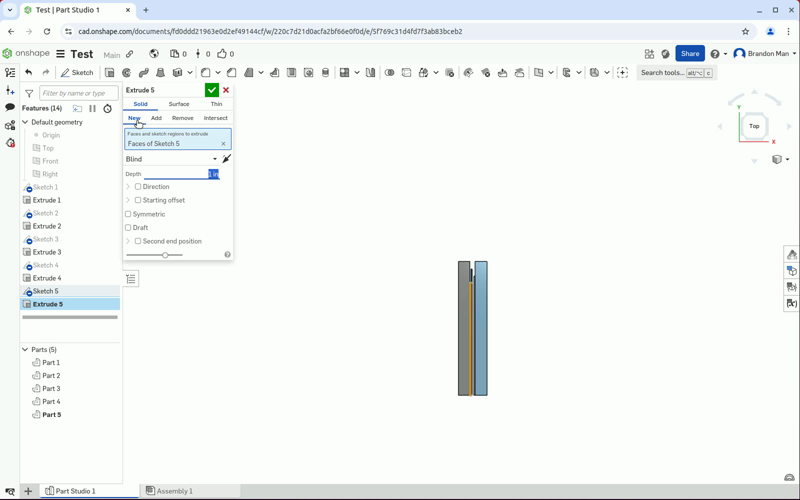
text(-0.241)
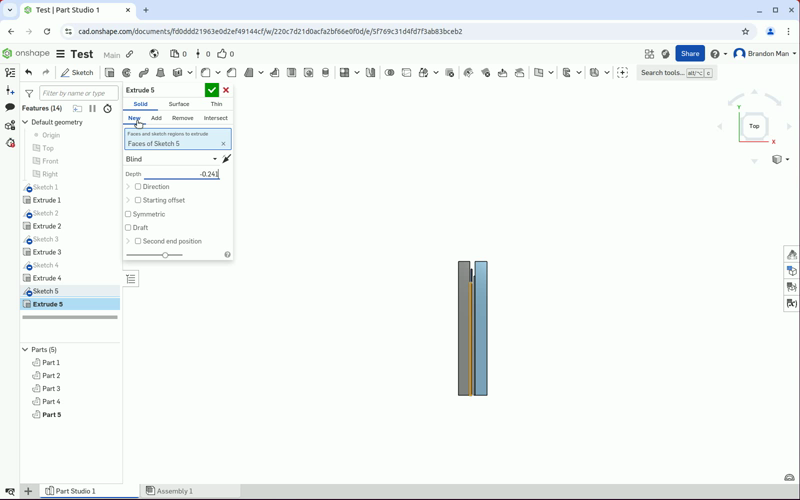
key(enter)
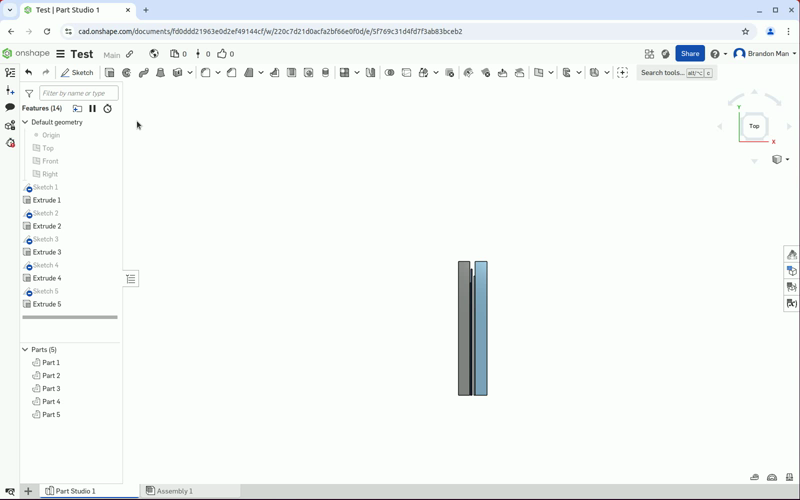
key(shift+h)
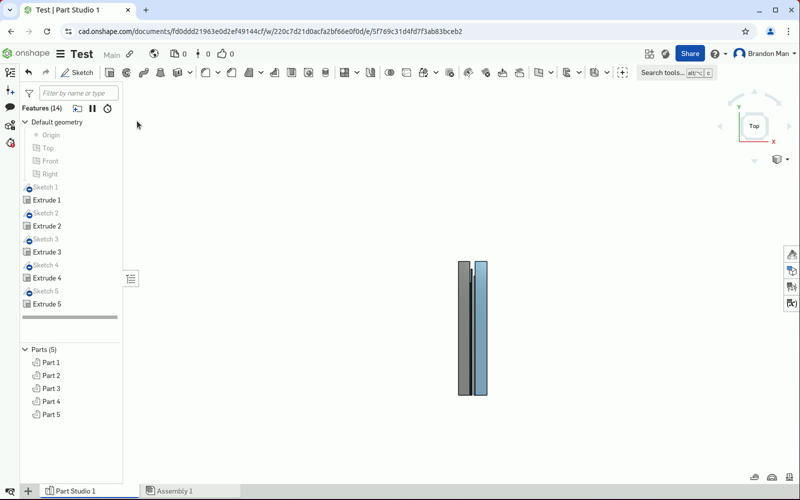
key(shift+h)
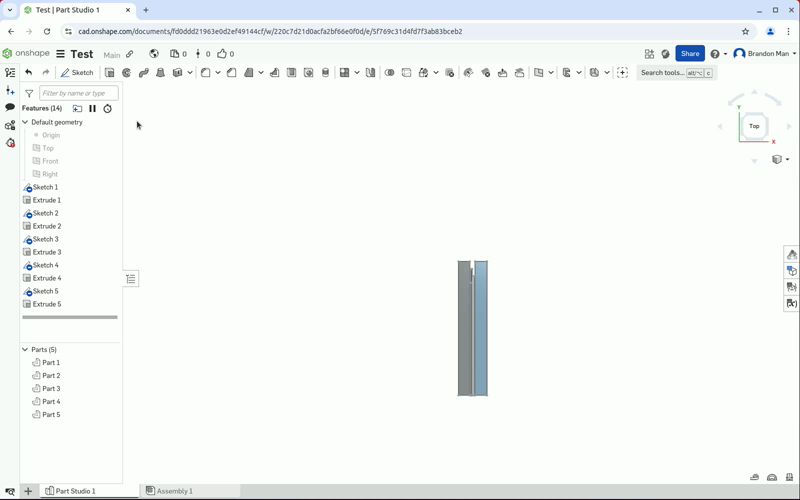
key(shift+7)
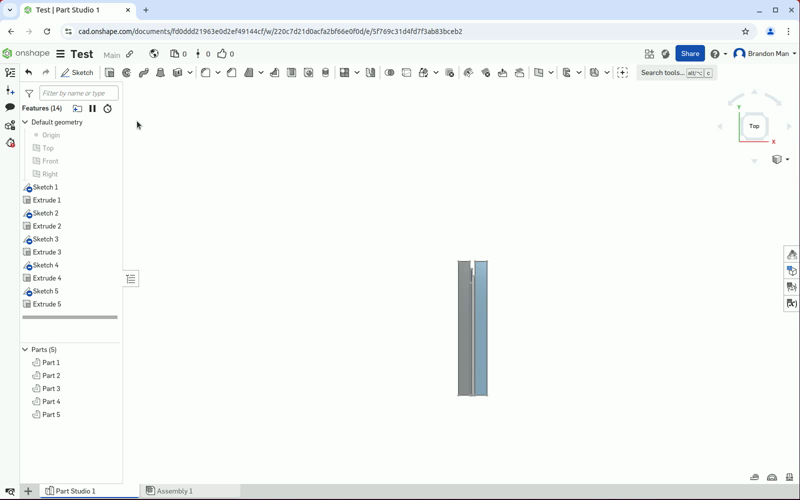
key(up, 3)
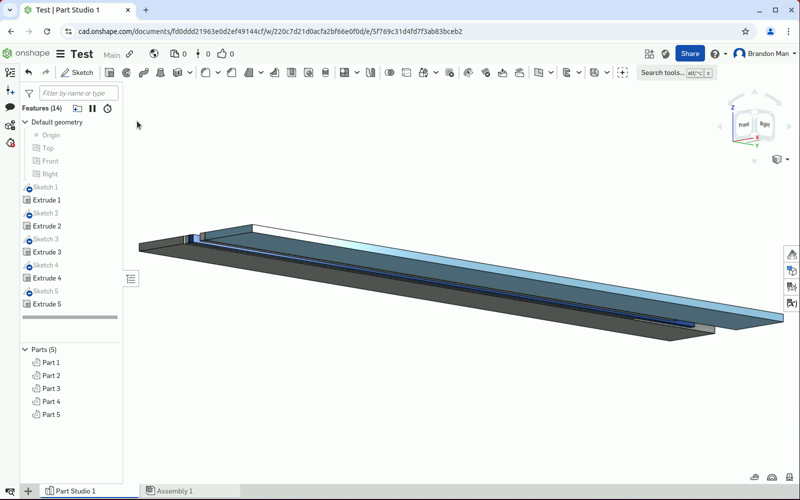
key(left, 3)
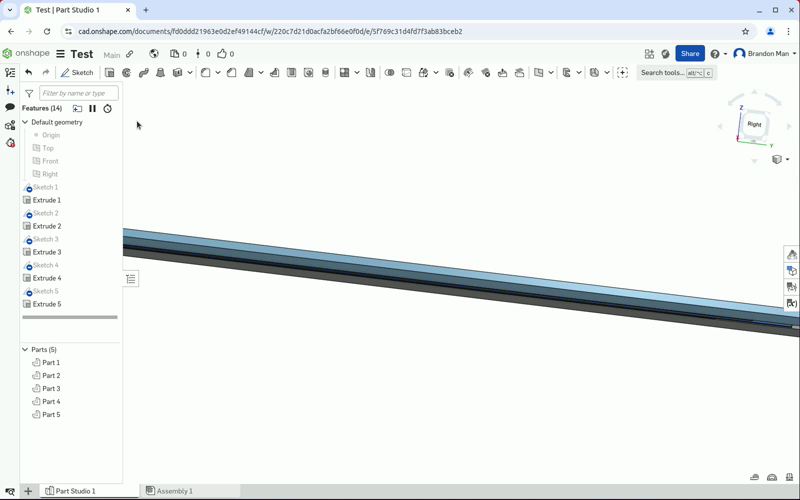
key(right, 3)
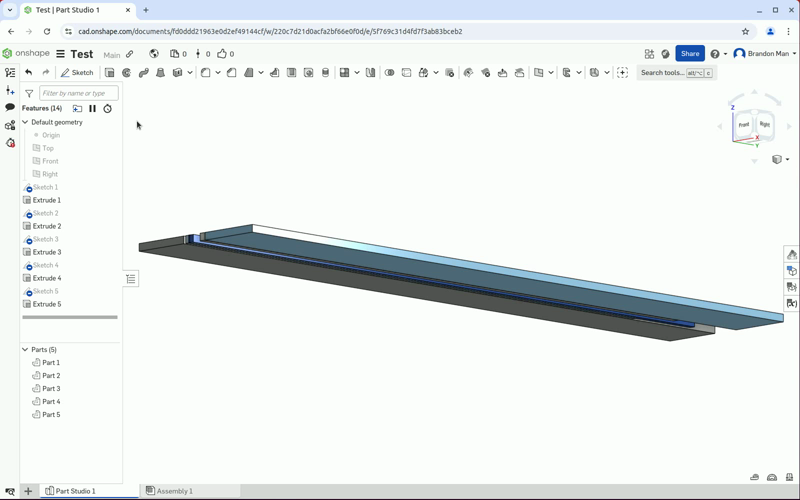
key(down, 3)
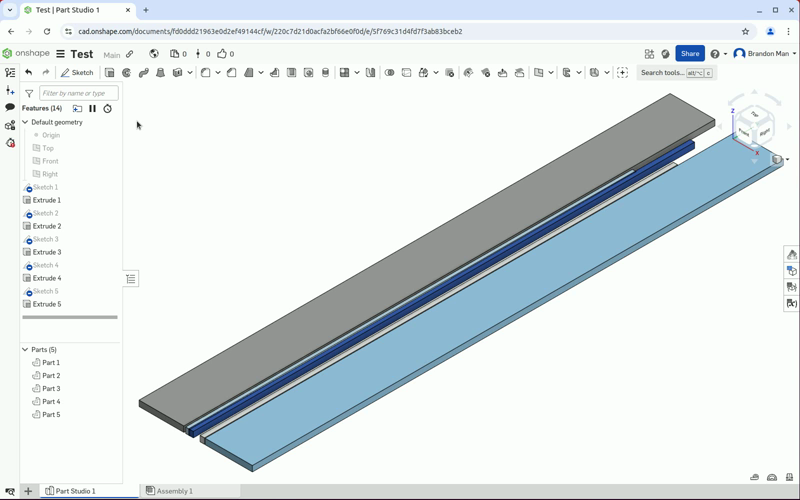
mouse_move(73, 189)
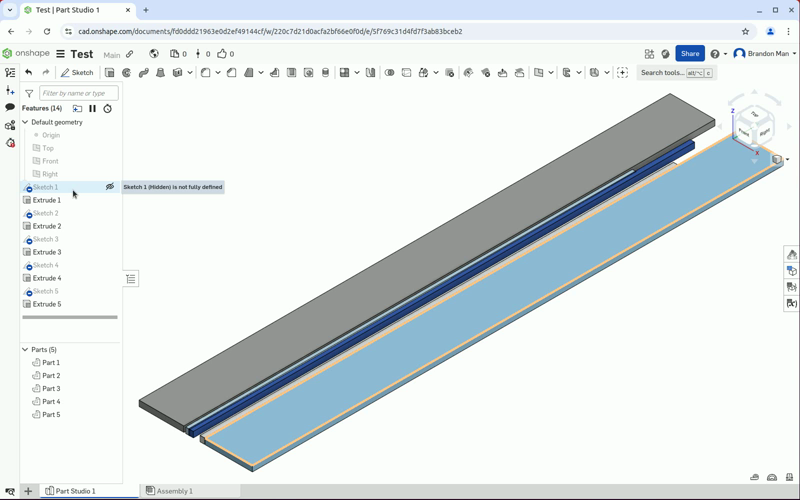
click(73, 189)